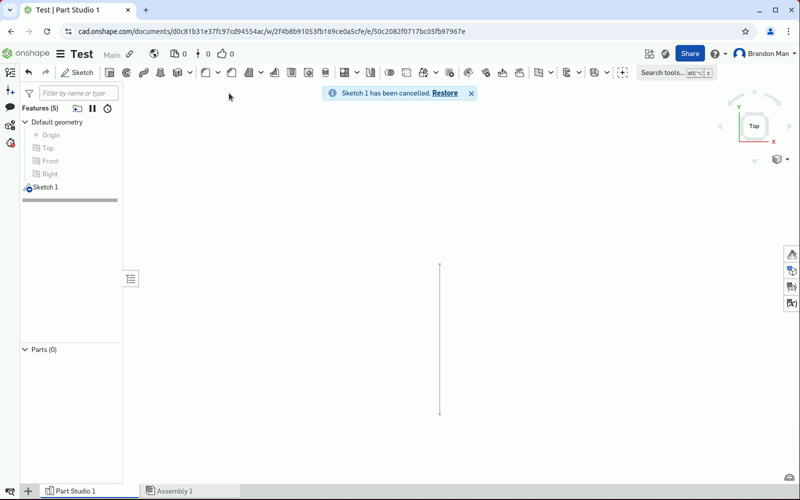
key(shift+h)
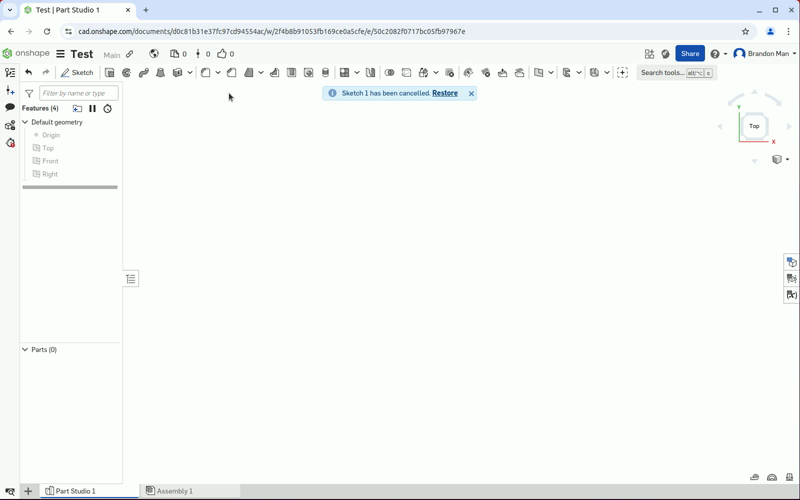
mouse_move(73, 352)
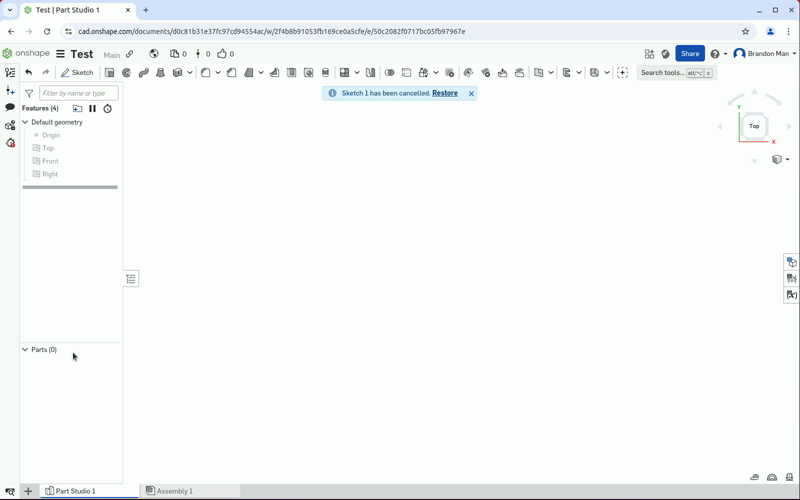
key(y)
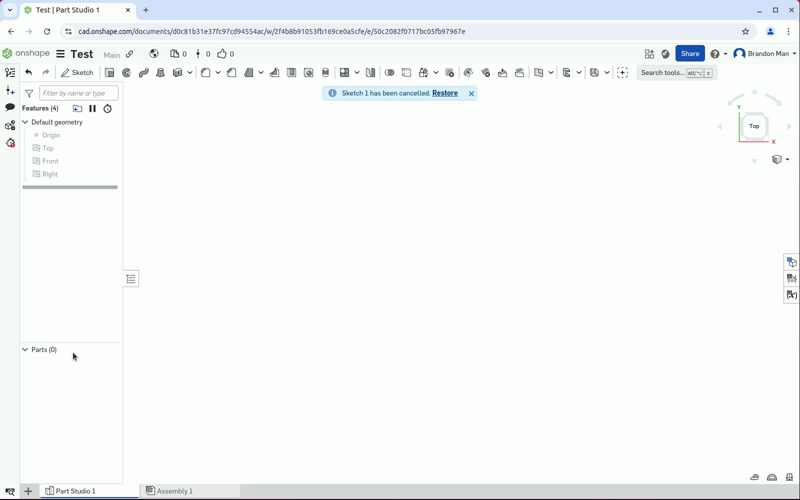
key(shift+p)
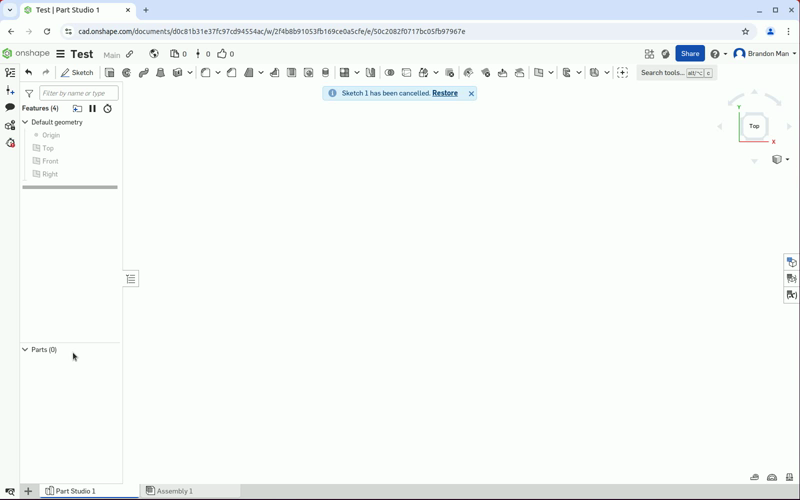
key(space)
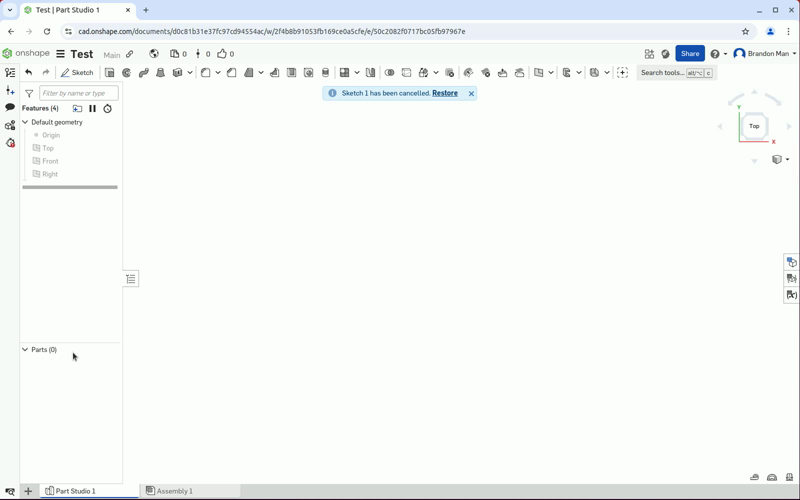
key_down(shift)
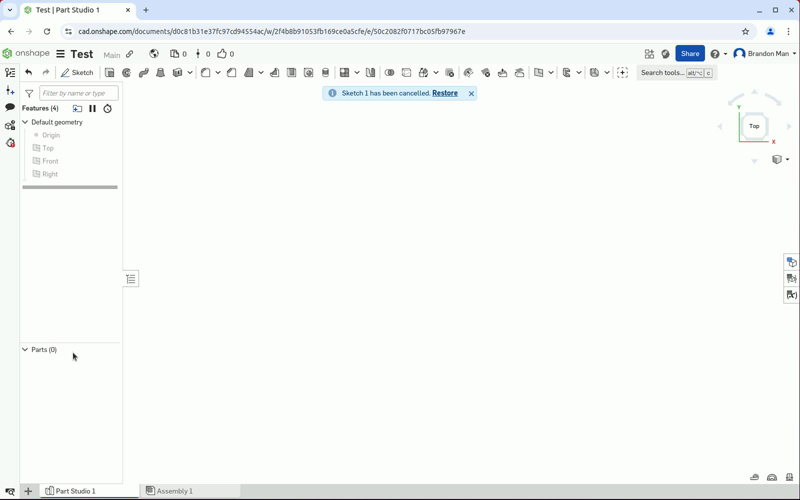
key(up)
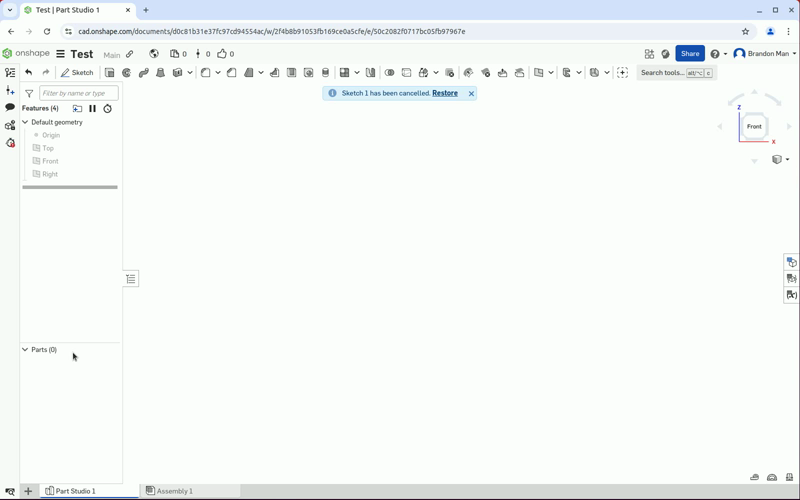
key_up(shift)
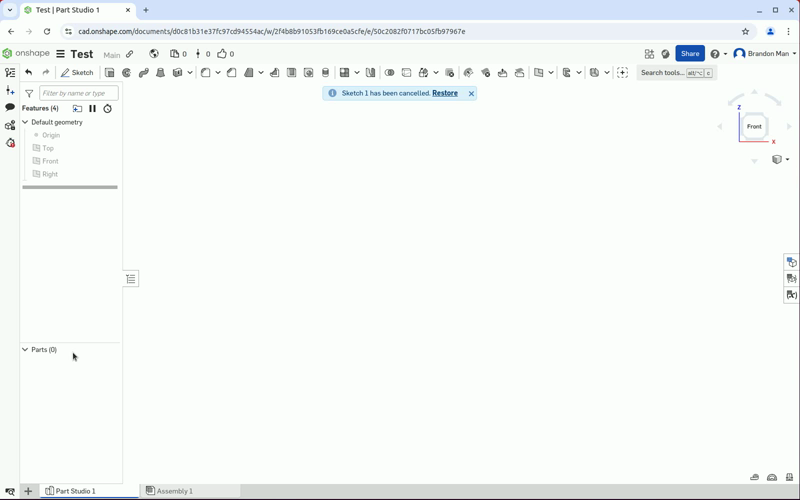
key(space)
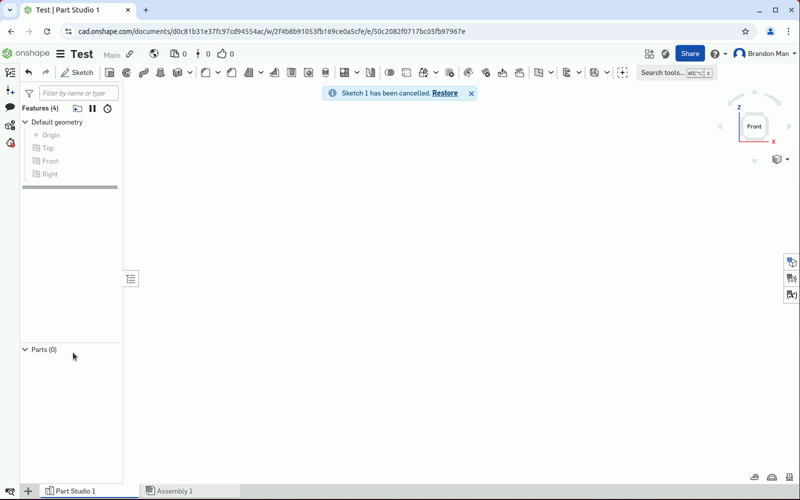
key_down(shift)
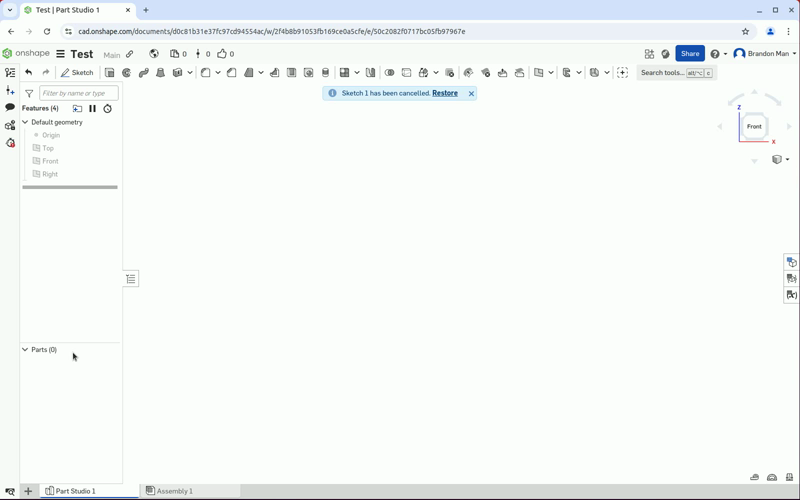
key(left)
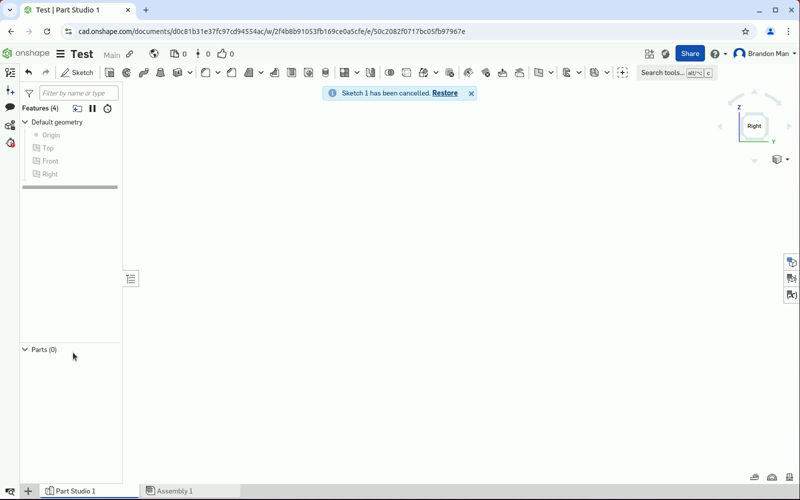
key_up(shift)
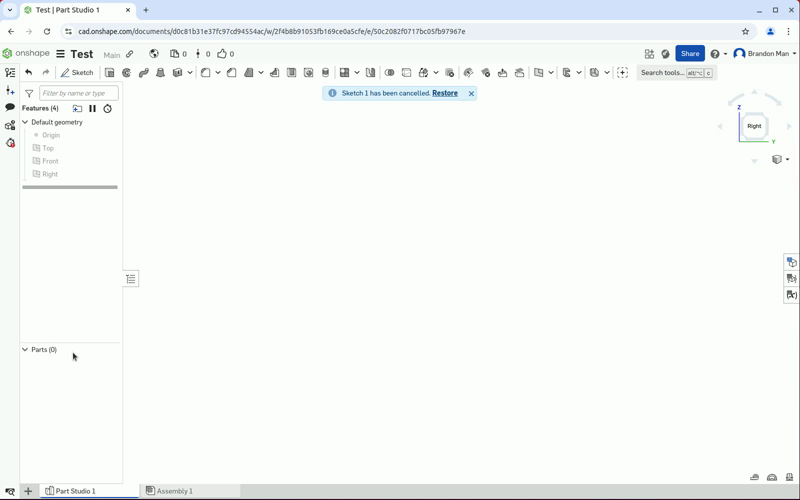
mouse_move(73, 352)
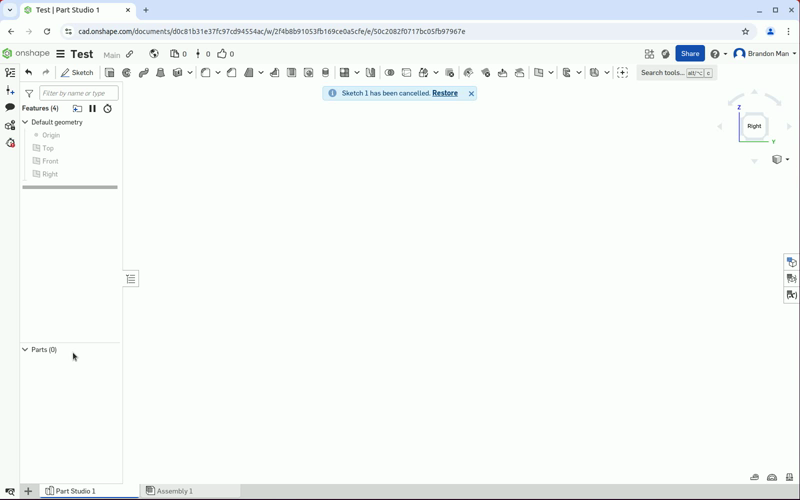
key(shift+y)
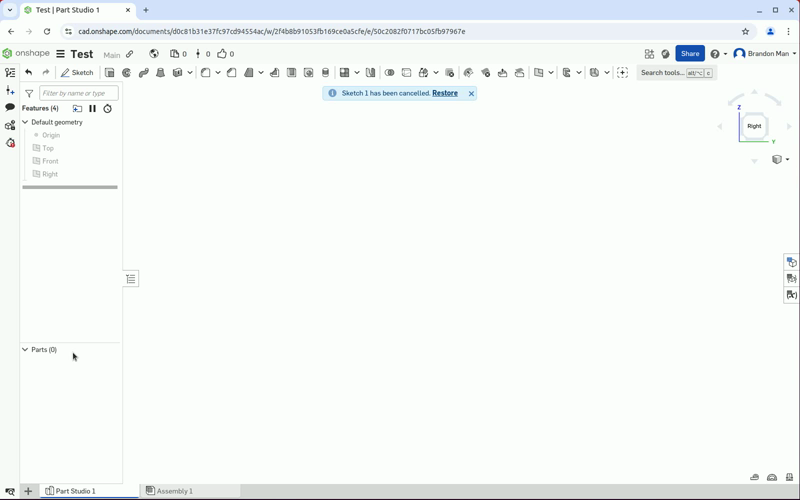
key(shift+s)
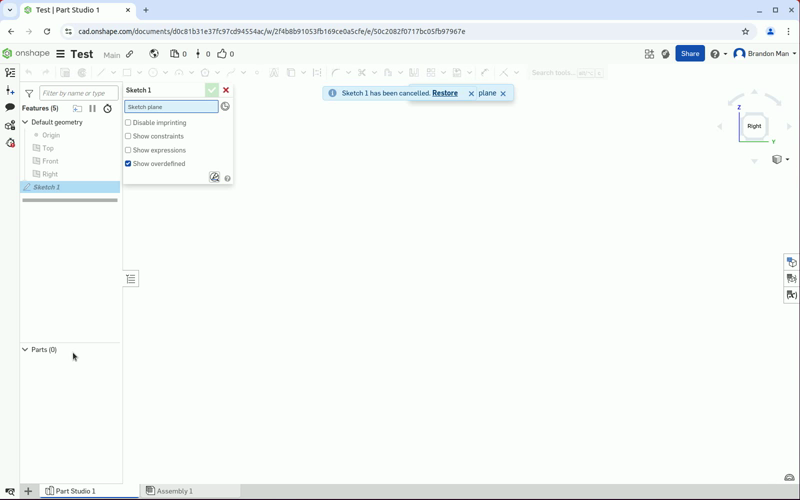
mouse_move(73, 176)
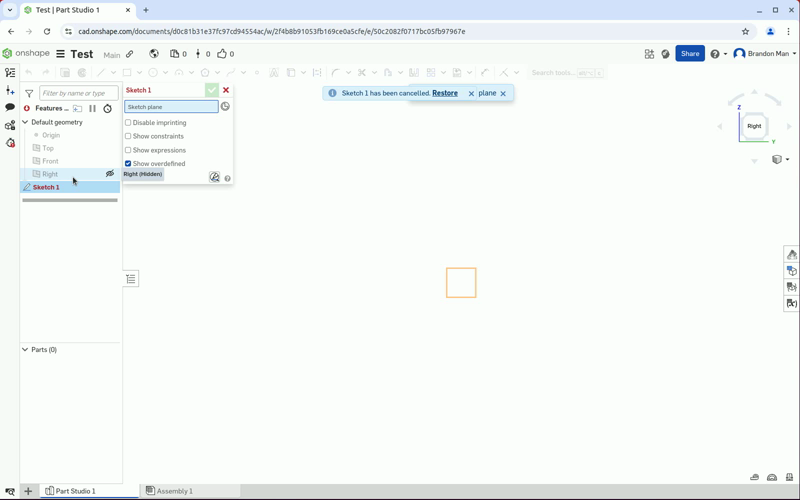
click(73, 176)
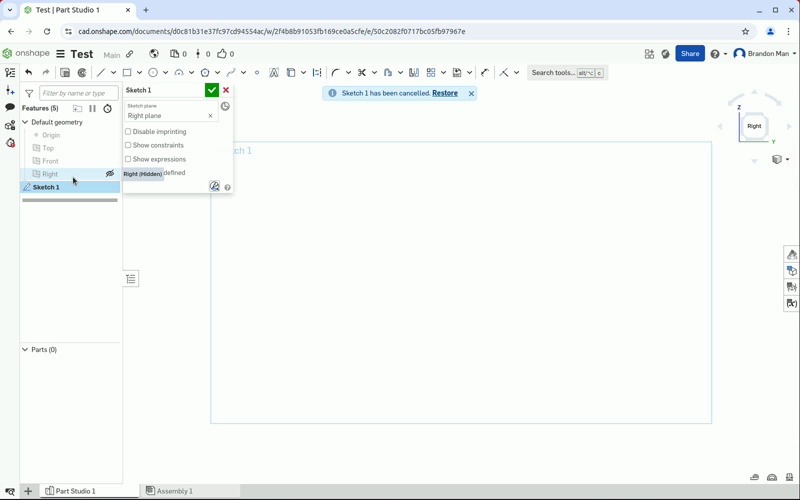
mouse_move(73, 352)
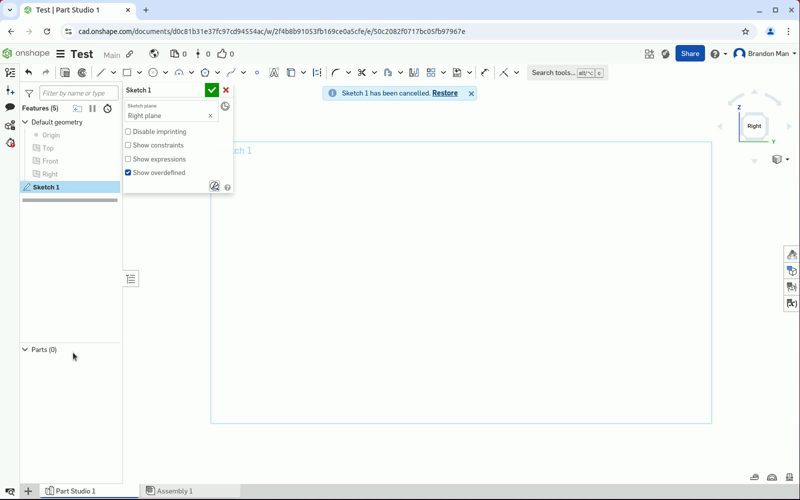
key(y)
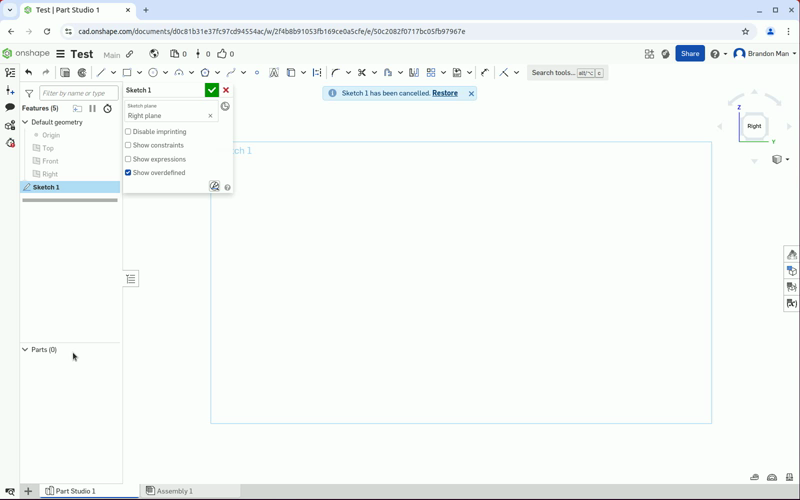
key(l)
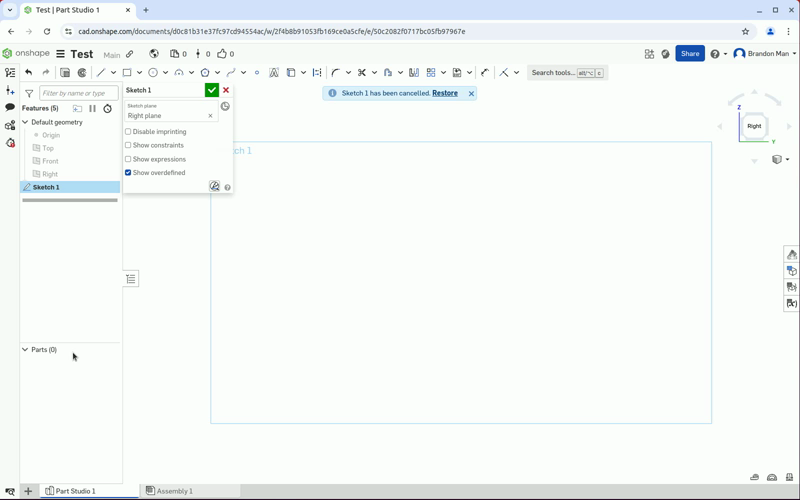
key_down(shift)
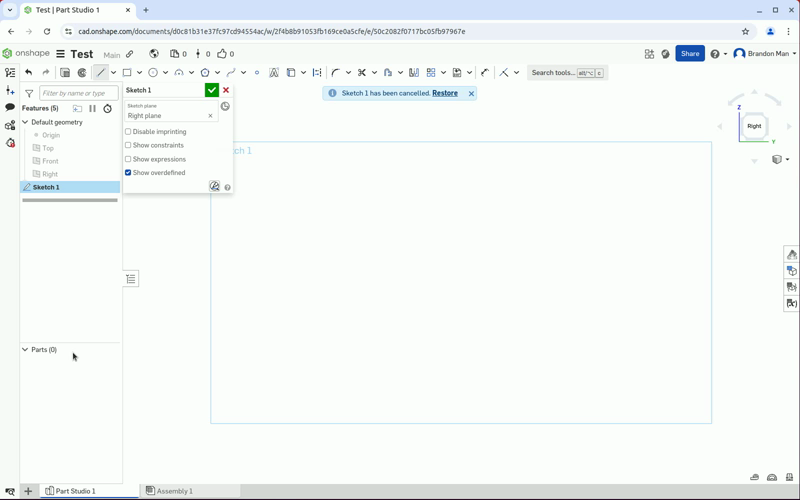
mouse_move(460, 282)
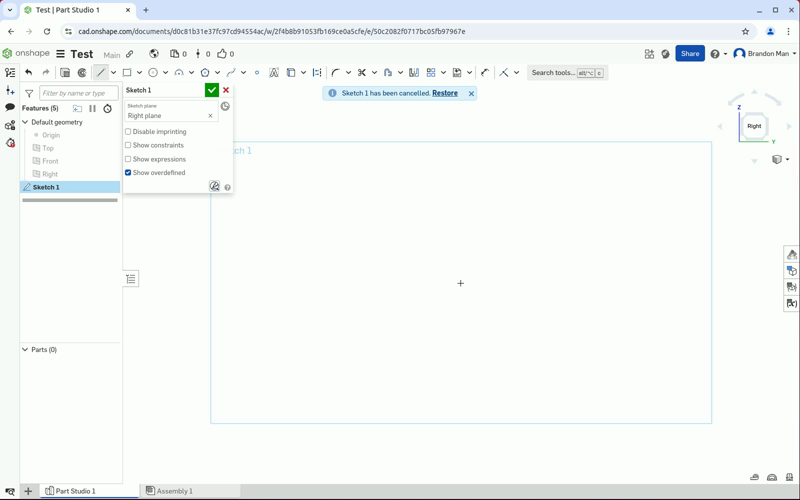
click(460, 282)
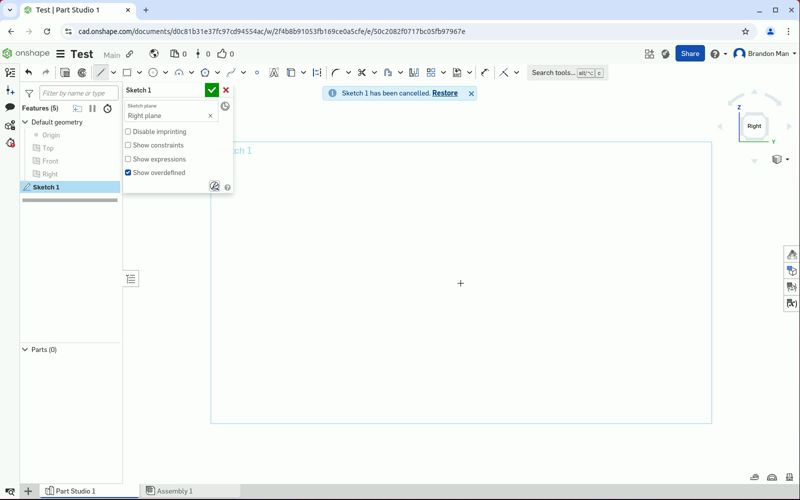
key_up(shift)
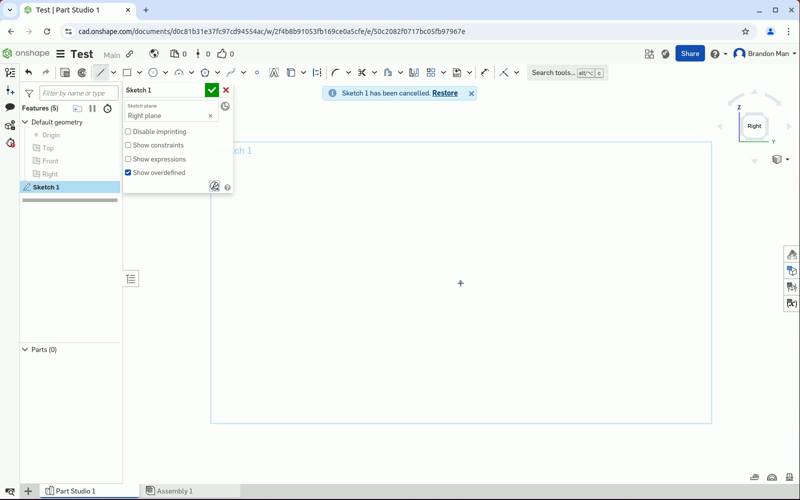
key_down(shift)
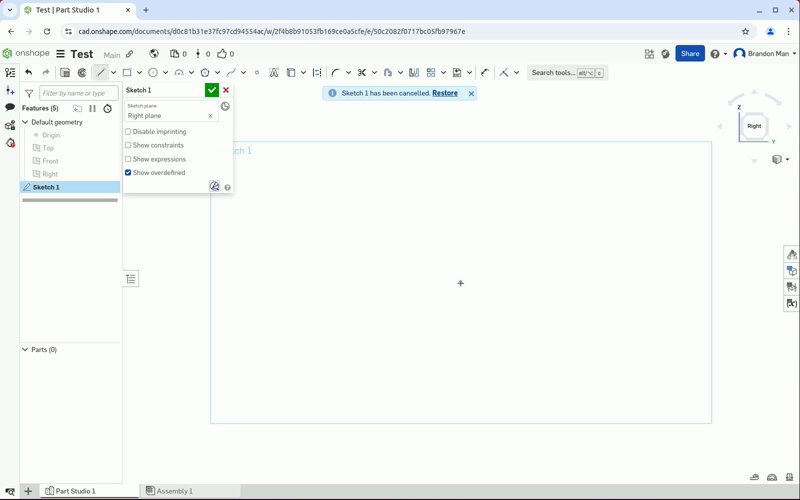
mouse_move(490, 282)
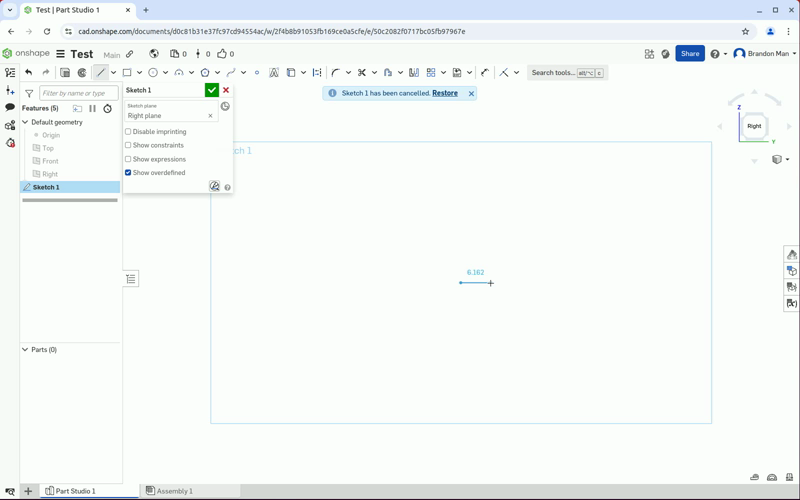
mouse_move(481, 282)
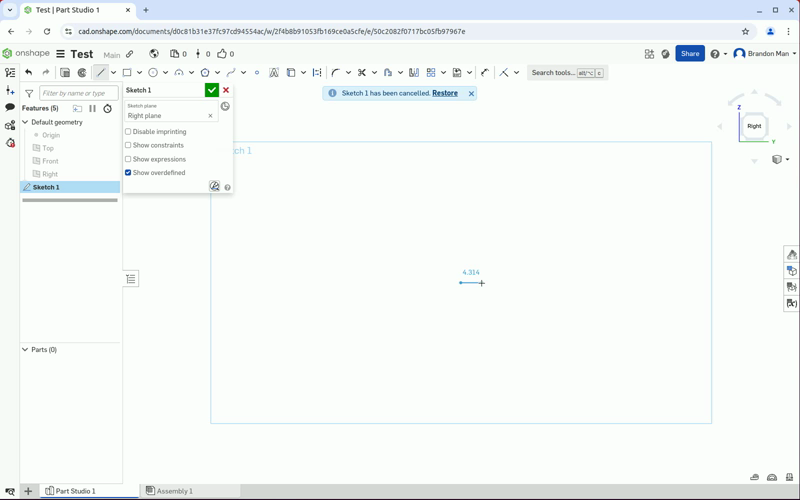
click(481, 282)
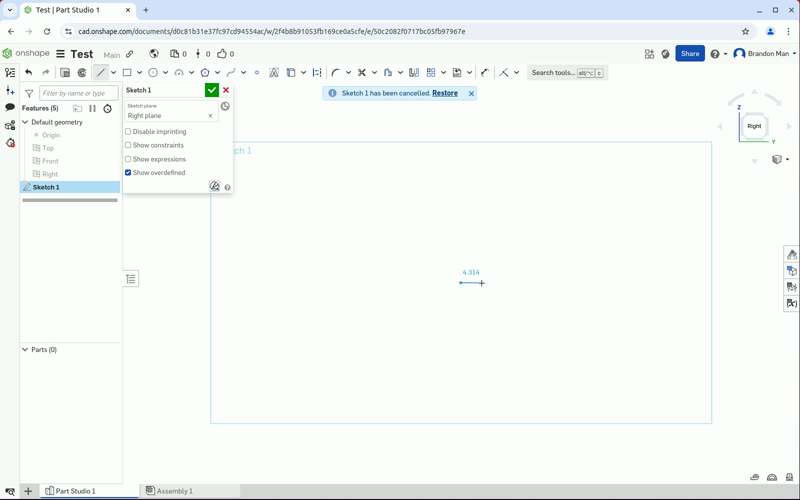
key_up(shift)
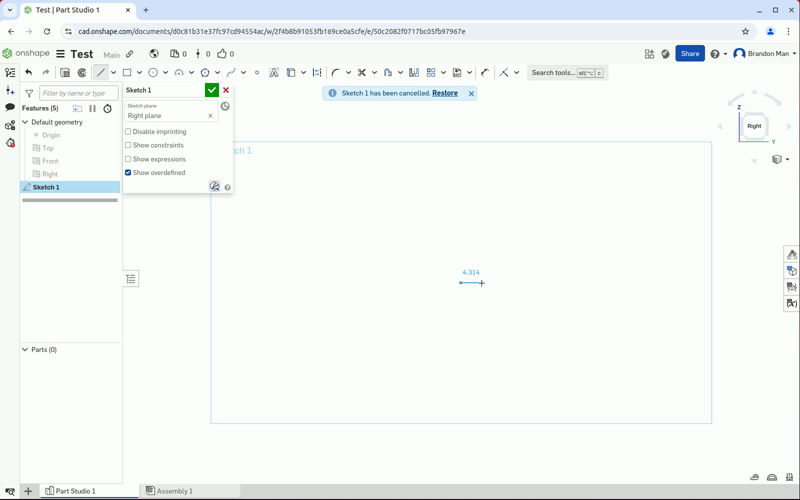
key_down(shift)
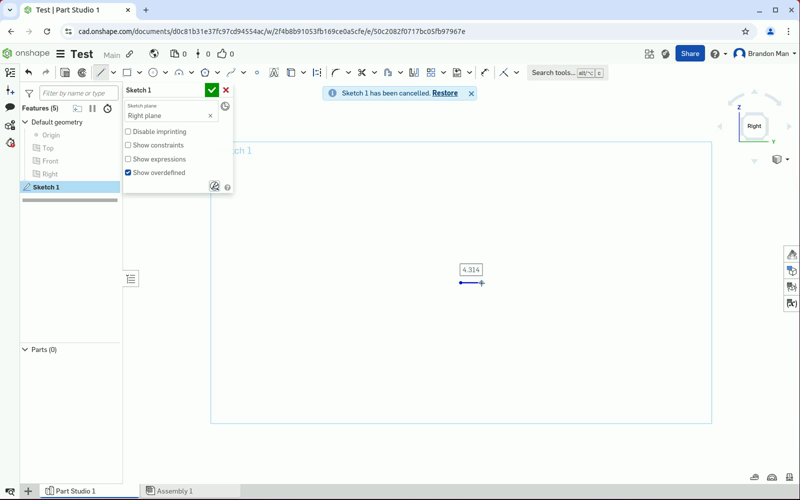
mouse_move(511, 282)
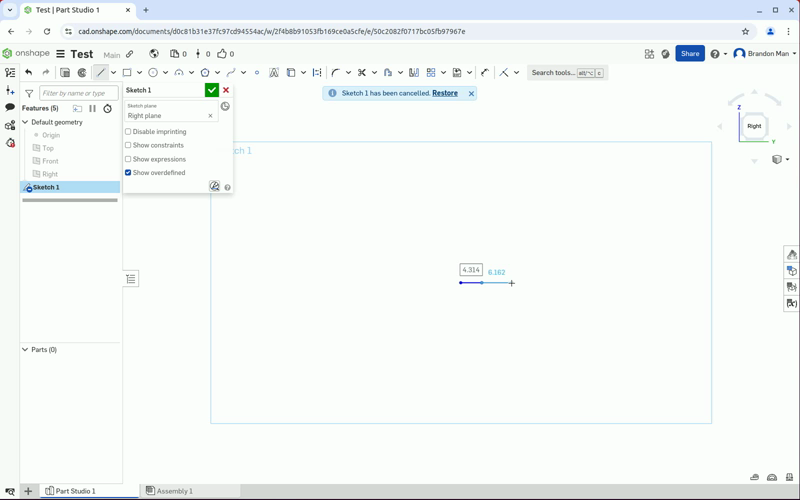
mouse_move(481, 264)
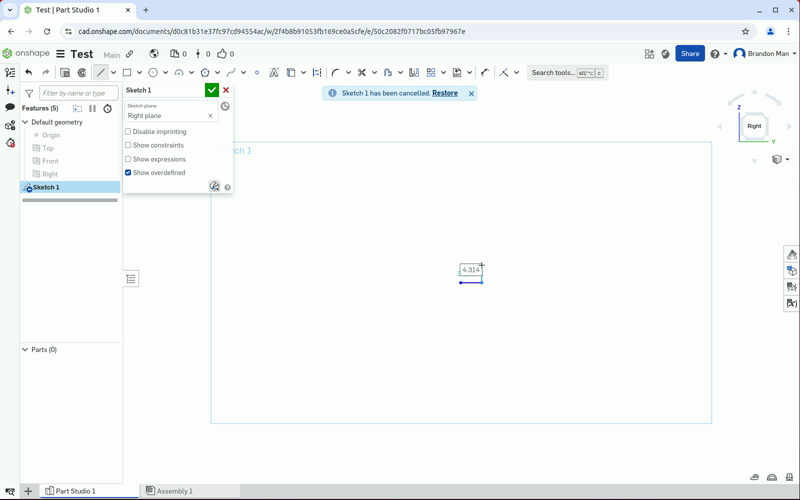
click(481, 264)
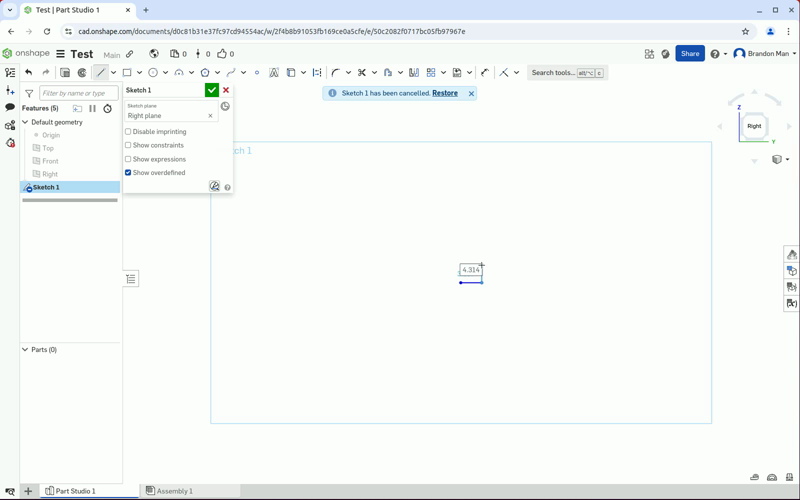
key_up(shift)
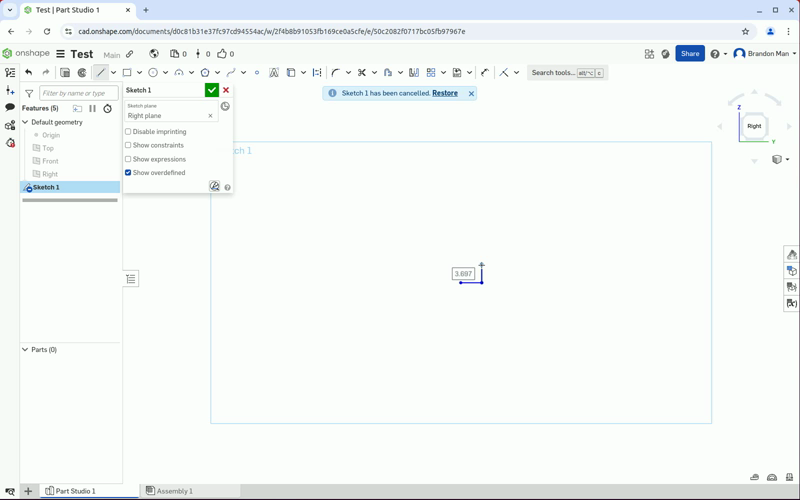
key_down(shift)
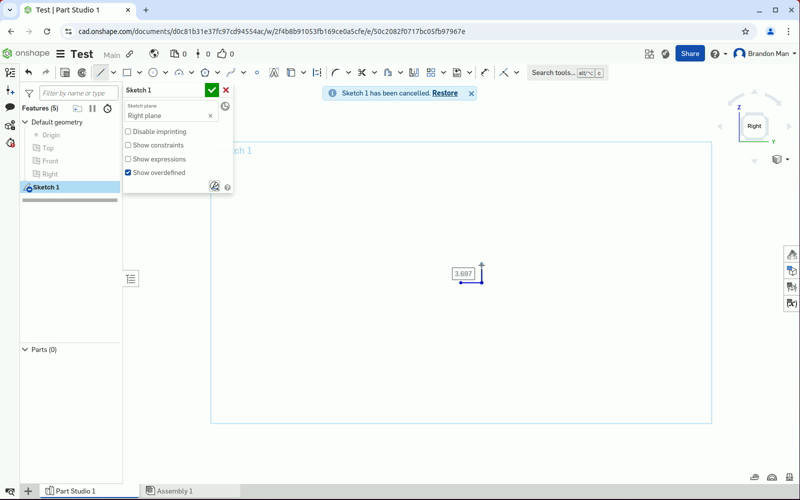
mouse_move(511, 264)
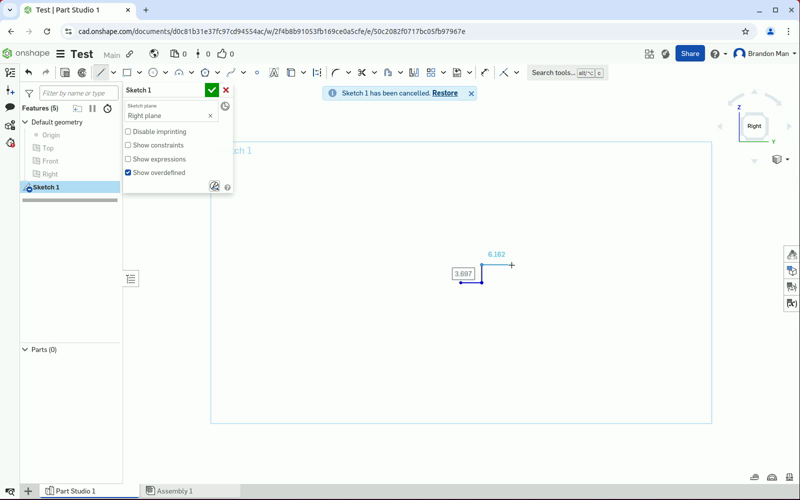
mouse_move(460, 264)
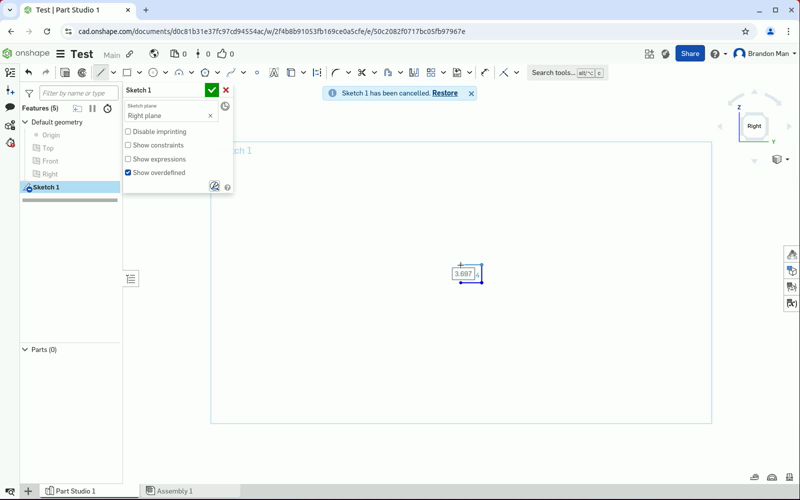
click(460, 264)
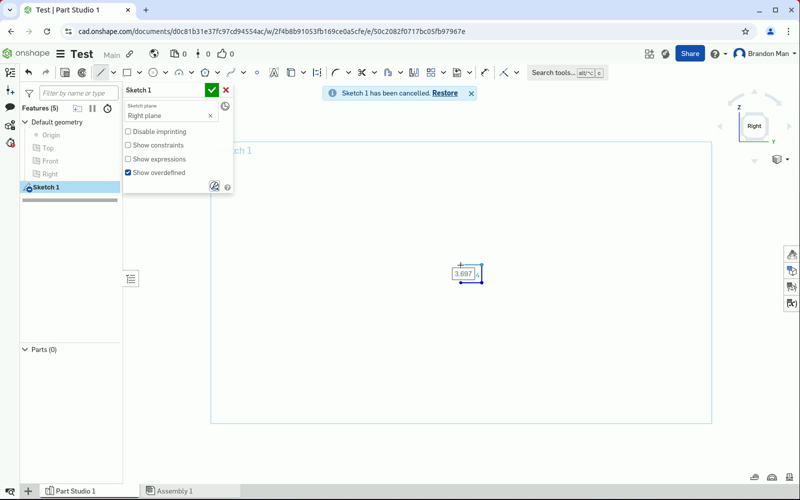
key_up(shift)
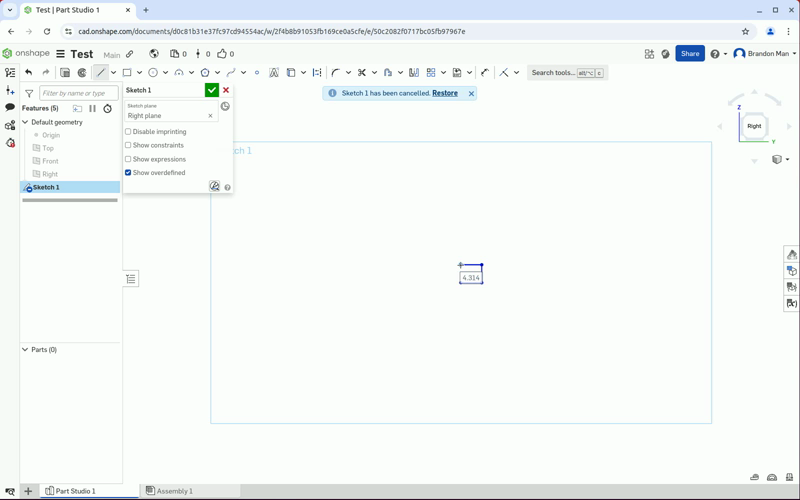
mouse_move(490, 264)
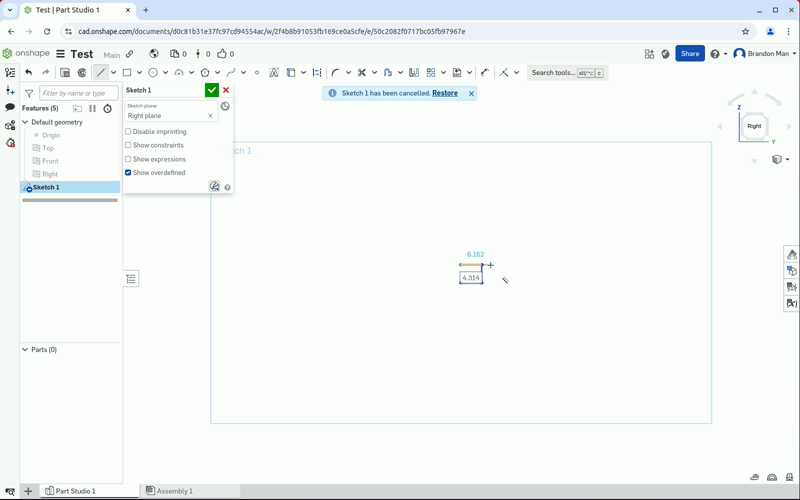
key_down(shift)
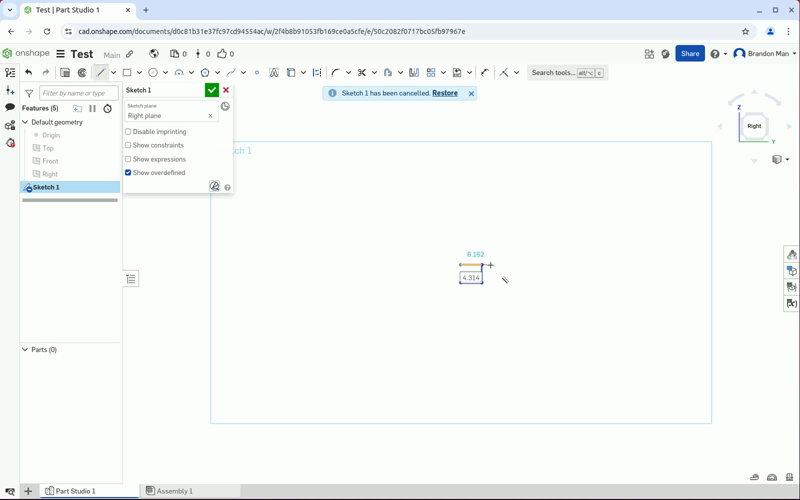
mouse_move(460, 282)
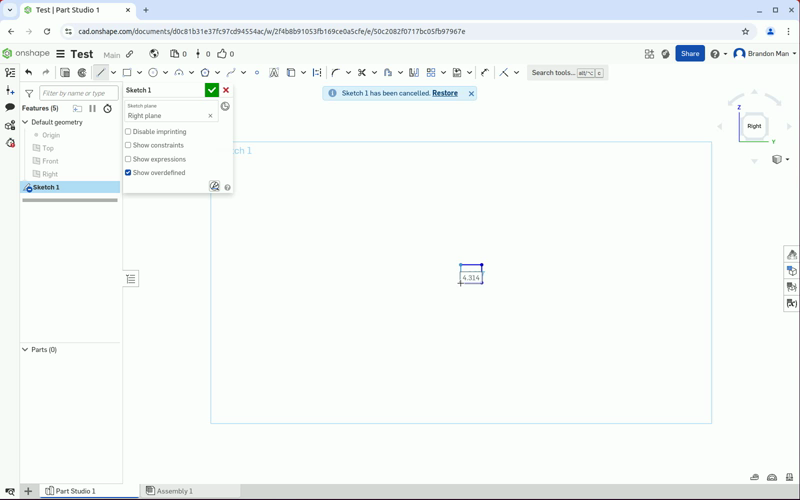
key_up(shift)
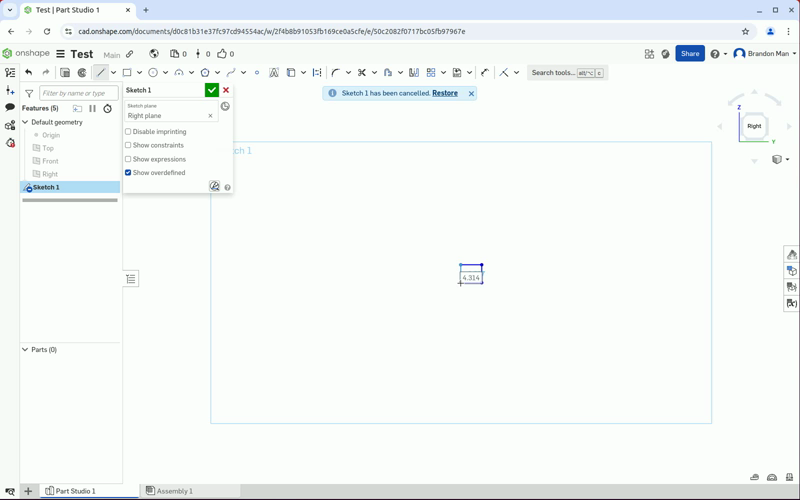
click(460, 282)
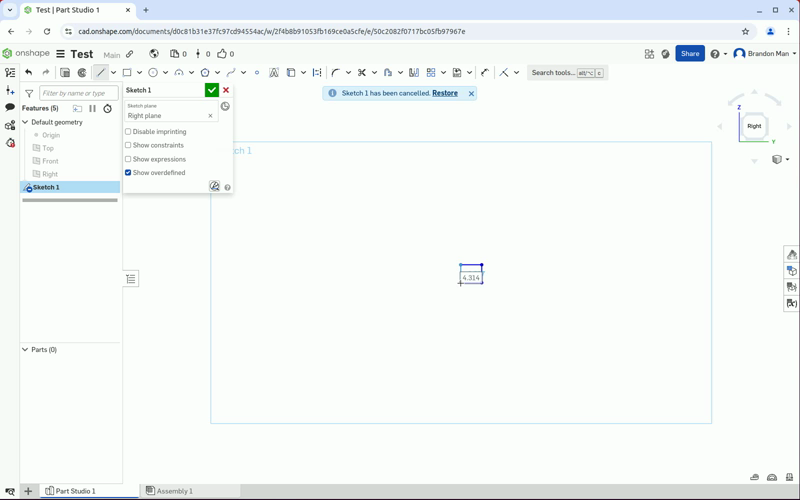
key(esc)
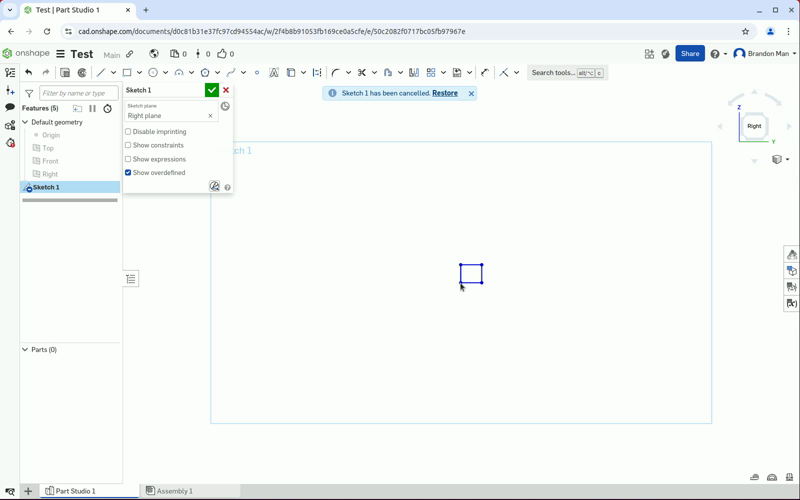
mouse_move(478, 274)
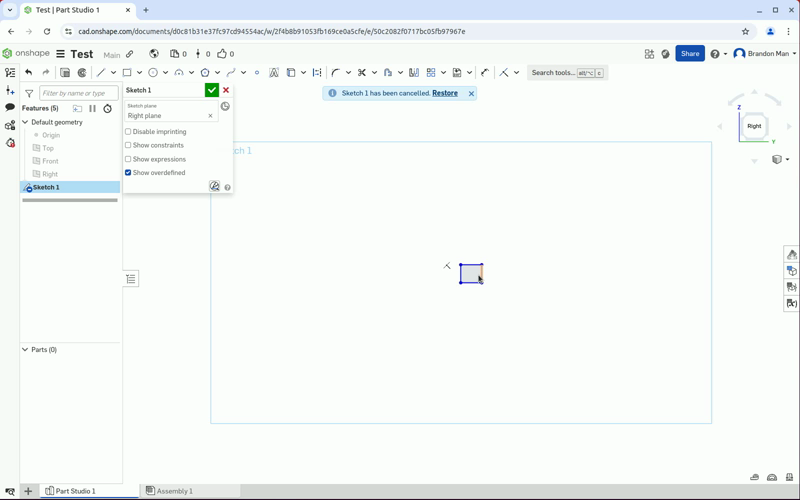
scroll(6)
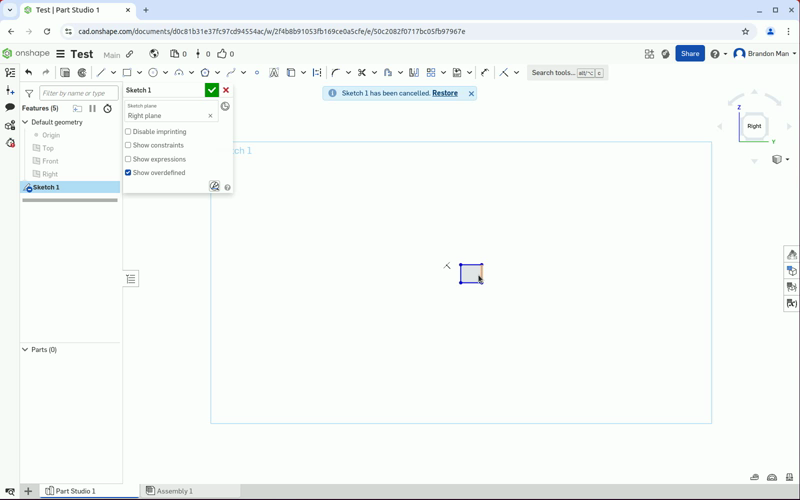
scroll(6)
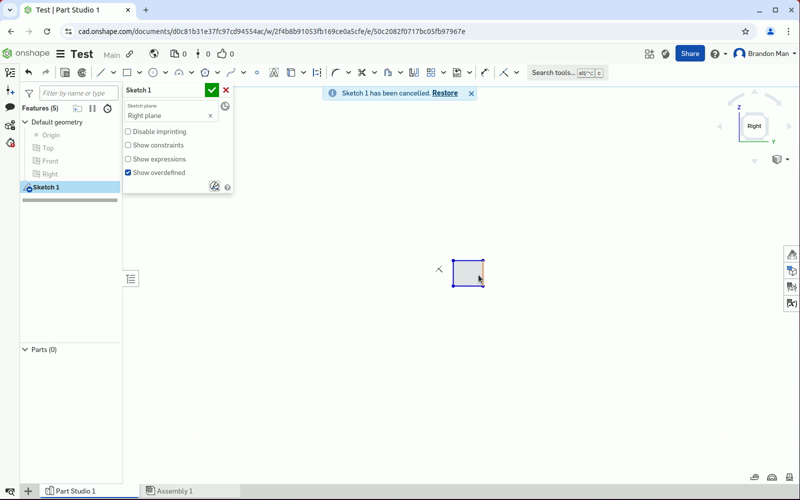
scroll(6)
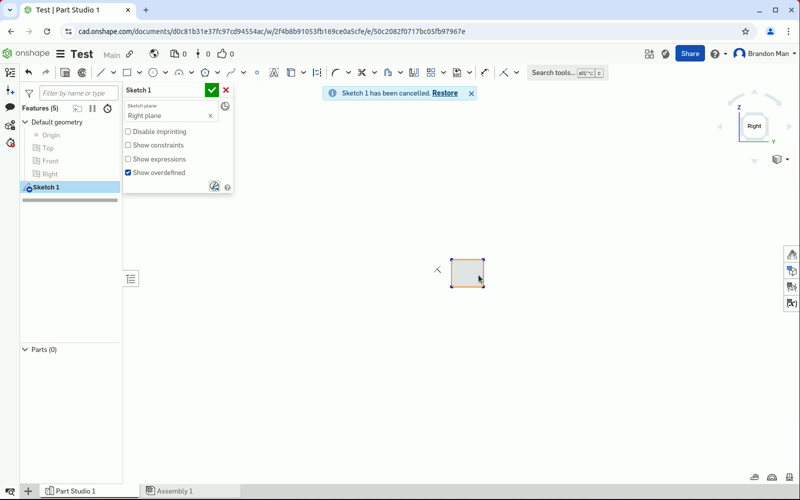
scroll(6)
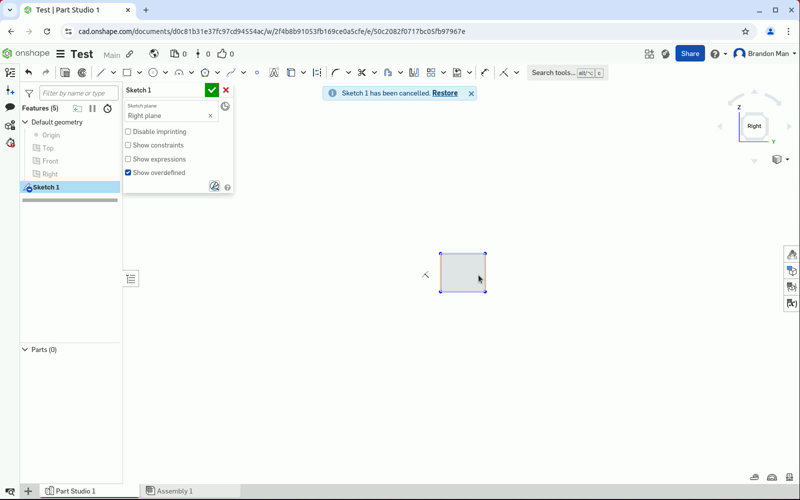
scroll(6)
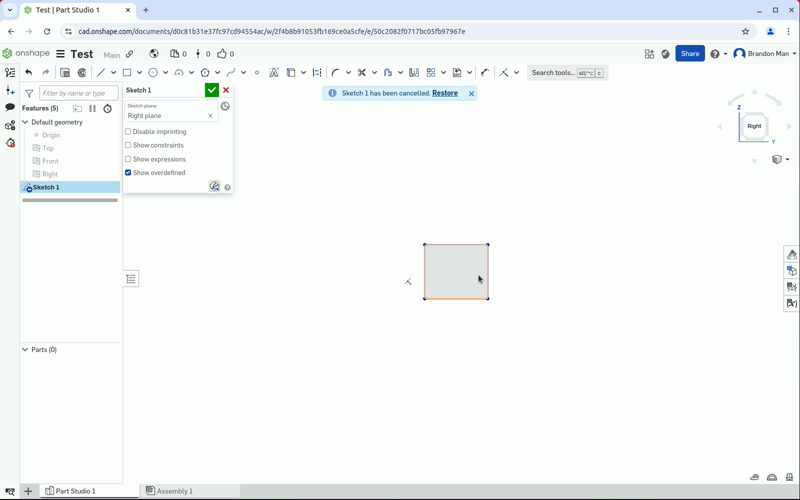
scroll(6)
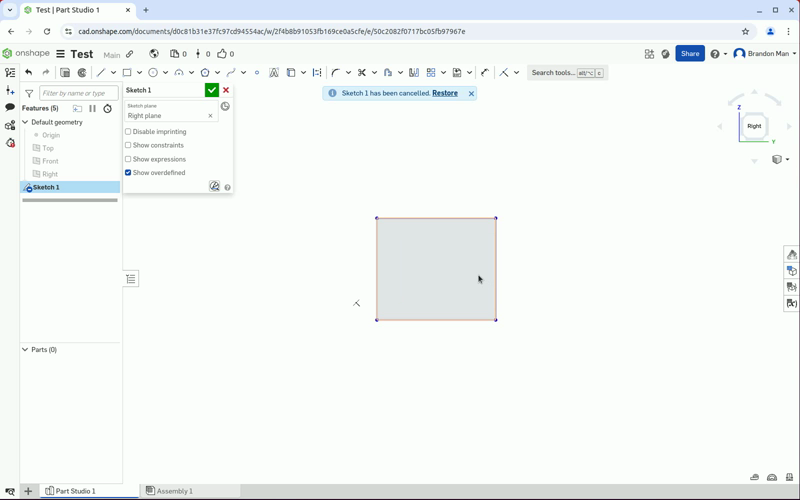
scroll(6)
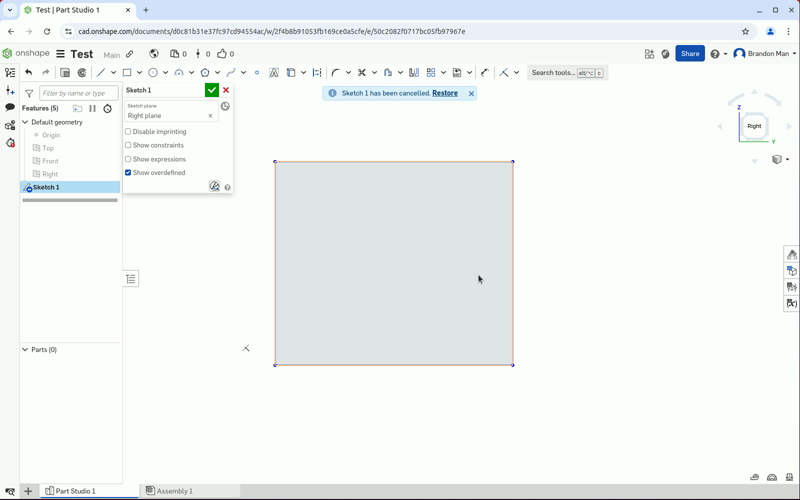
click(478, 274)
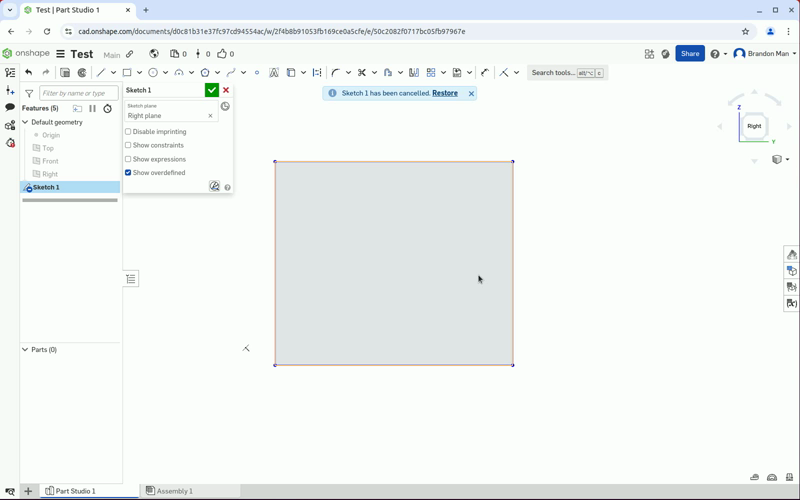
scroll(-6)
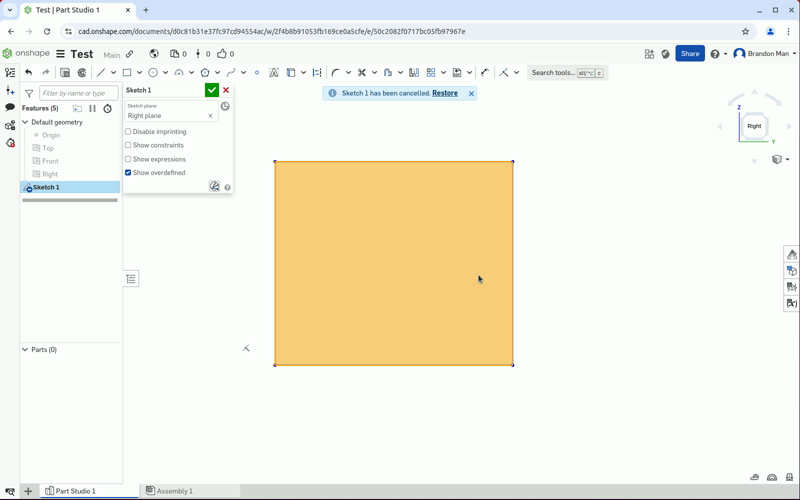
scroll(-6)
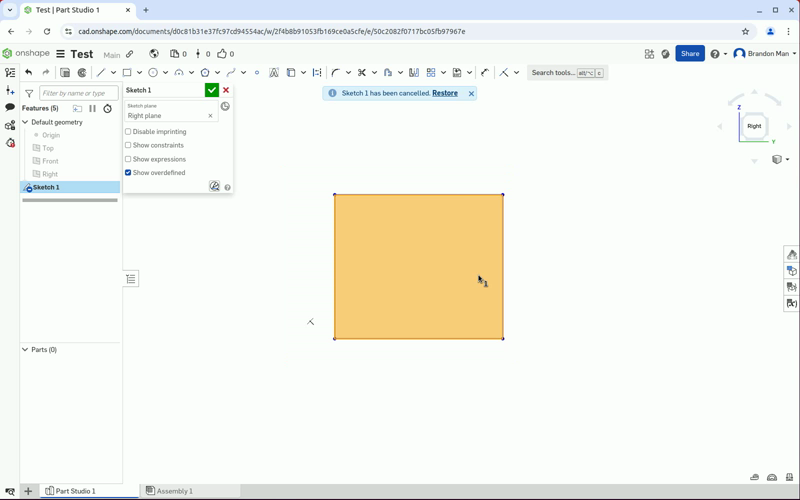
scroll(-6)
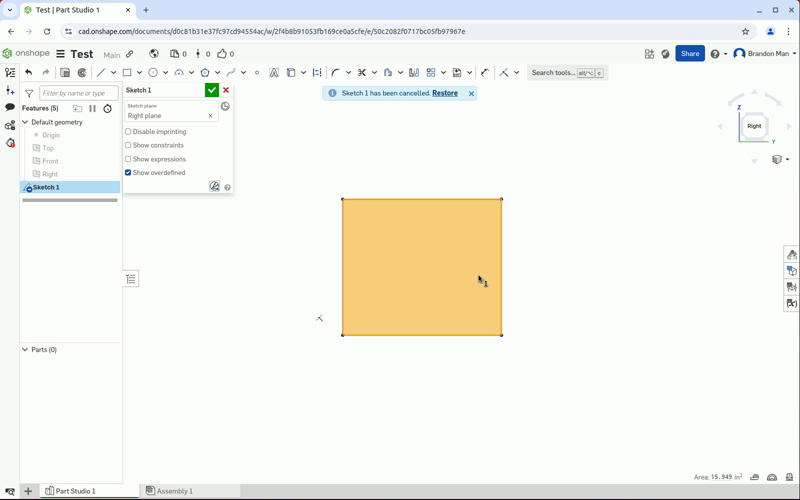
scroll(-6)
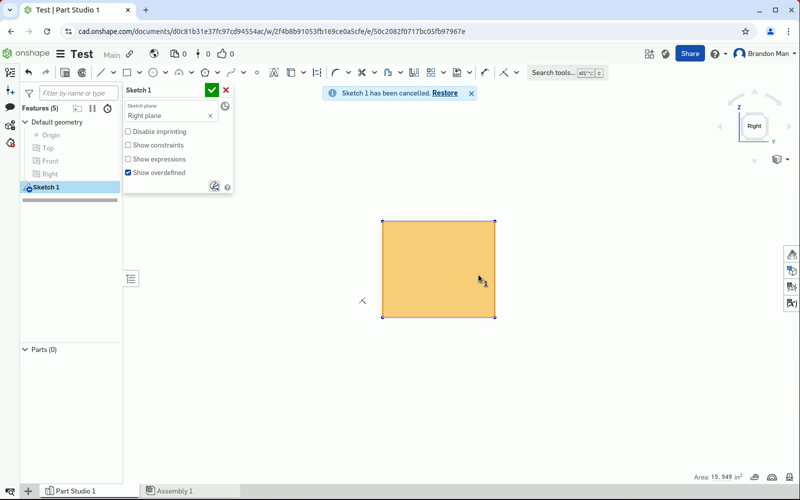
scroll(-6)
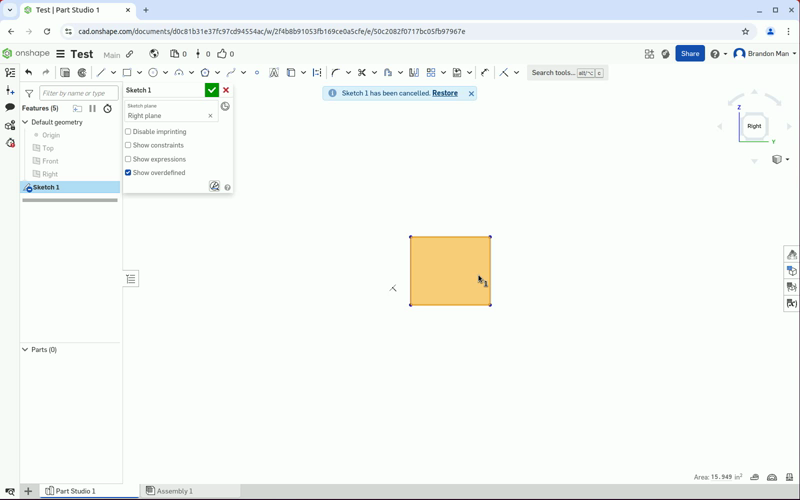
scroll(-6)
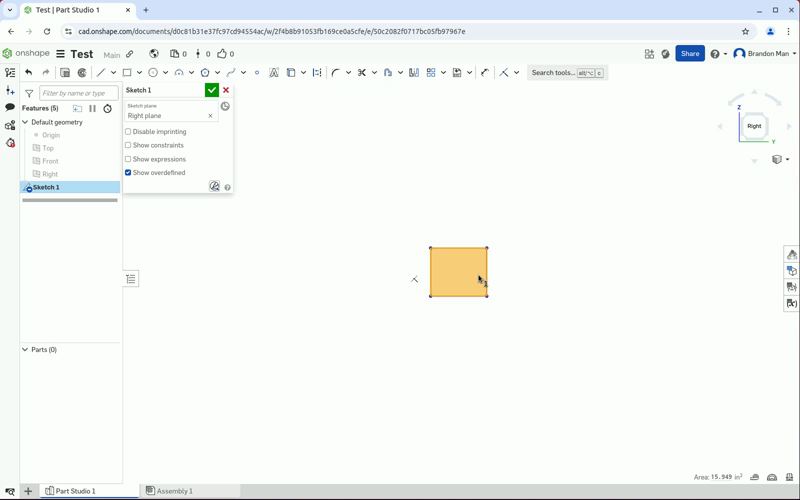
scroll(-6)
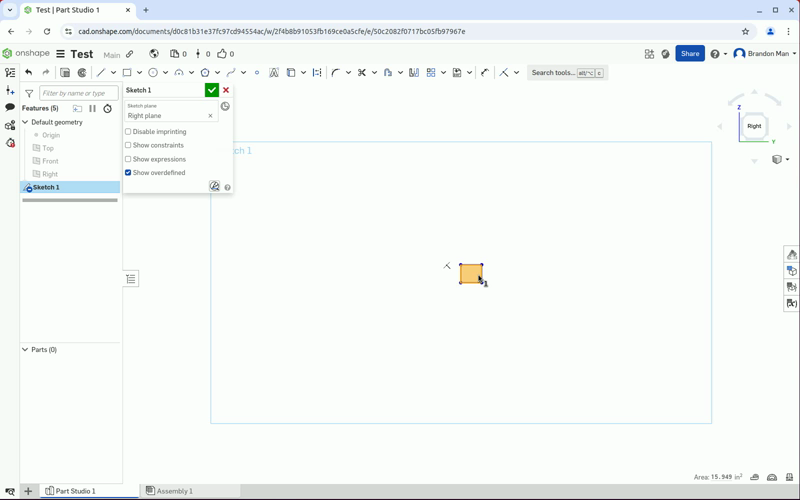
mouse_move(73, 352)
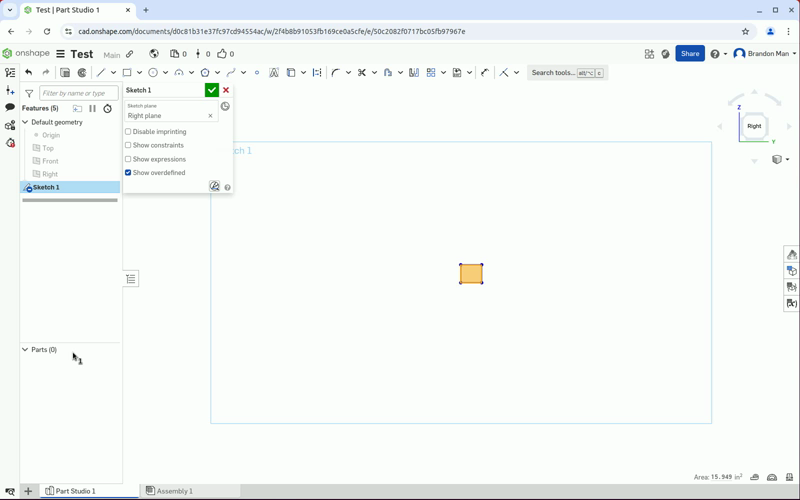
key(shift+y)
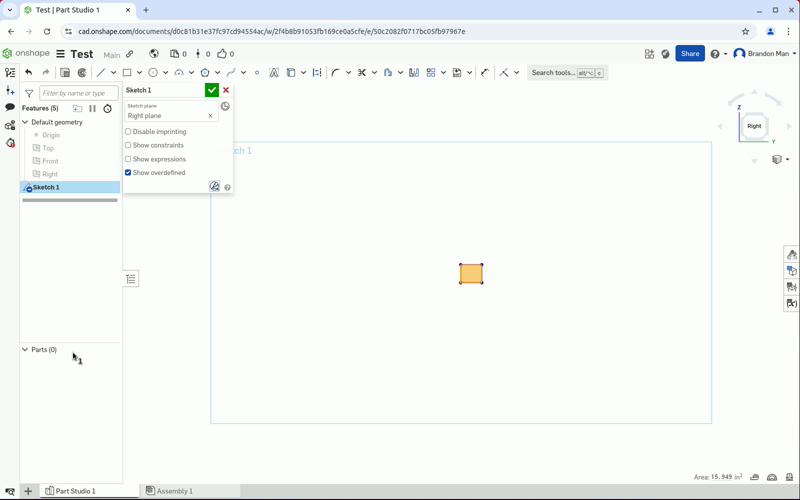
key(shift+e)
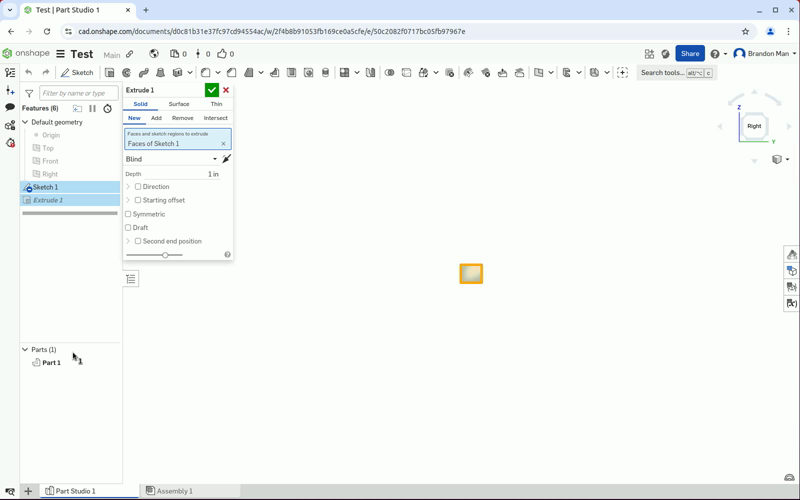
mouse_move(143, 106)
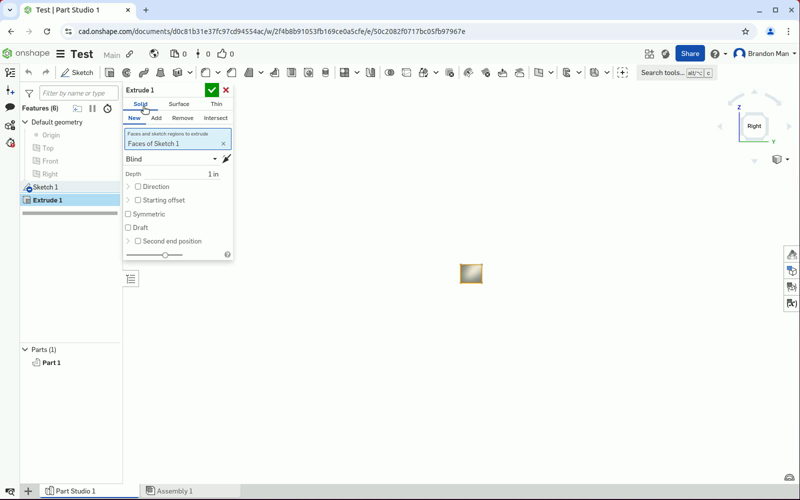
click(143, 106)
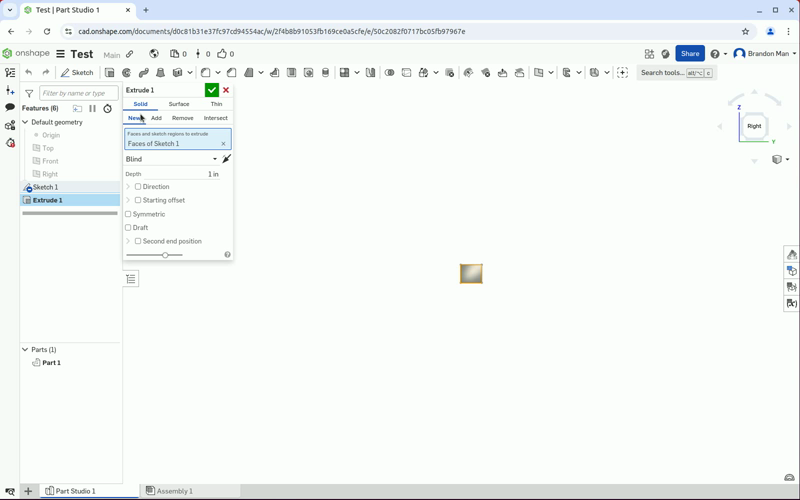
mouse_move(137, 120)
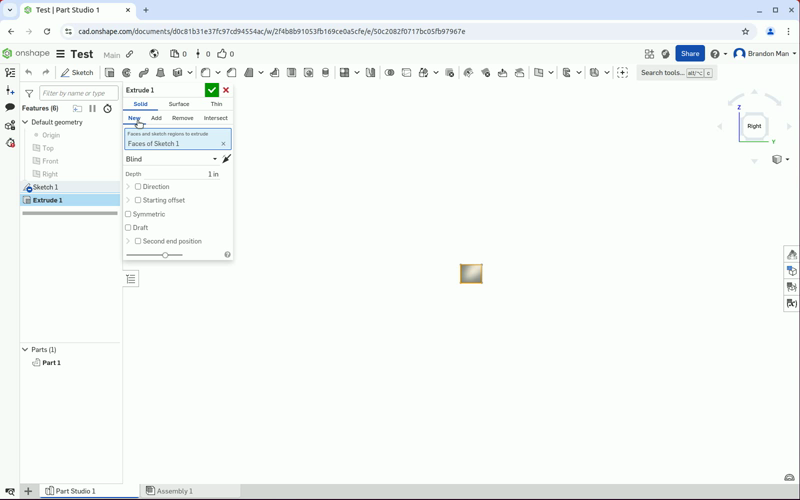
click(137, 120)
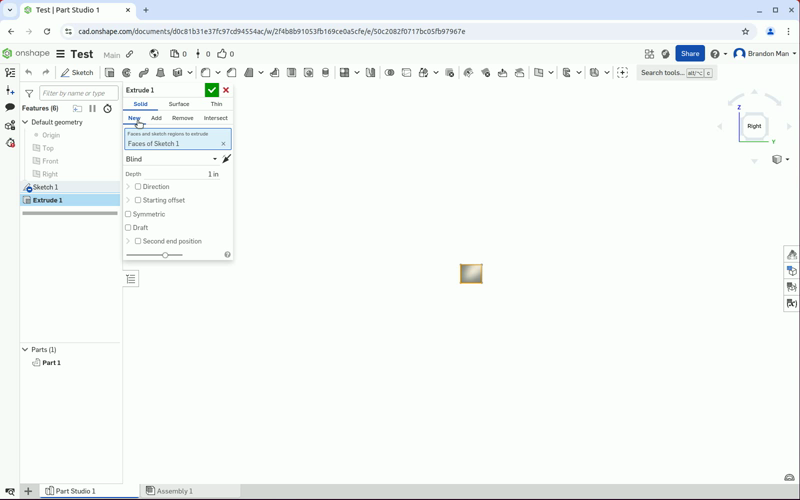
key(tab, 4)
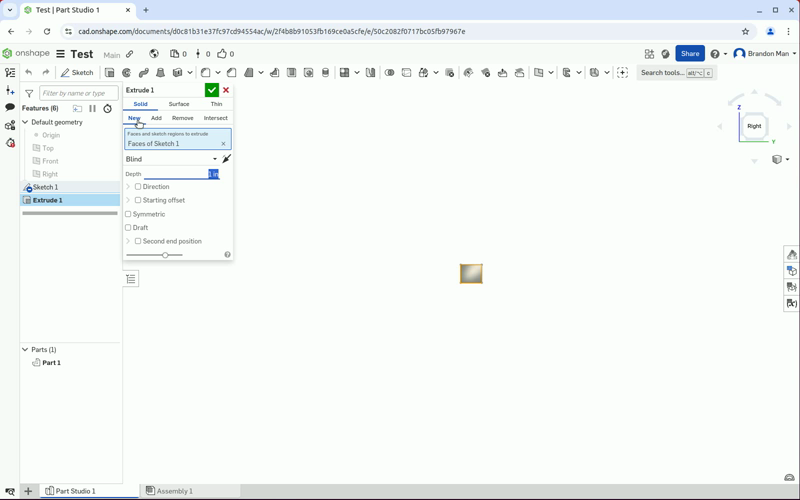
text(-0.241)
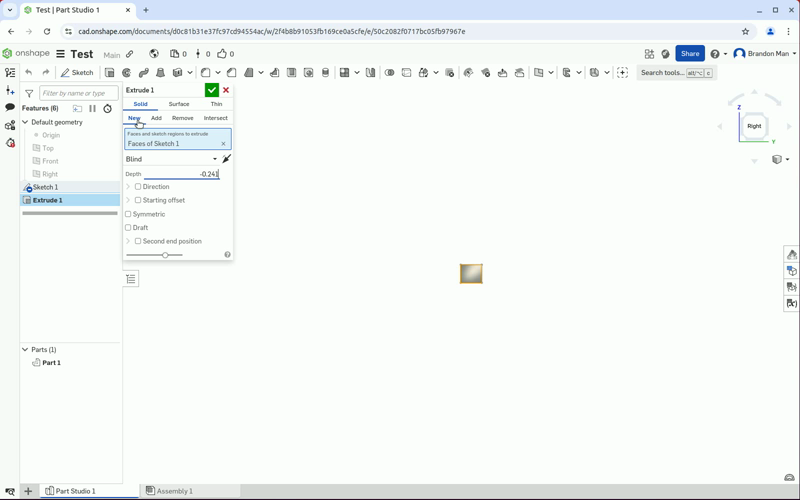
key(enter)
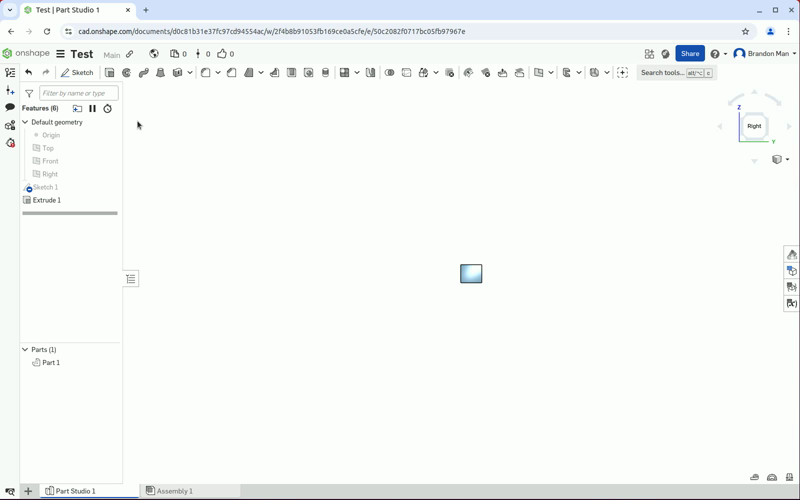
key(shift+h)
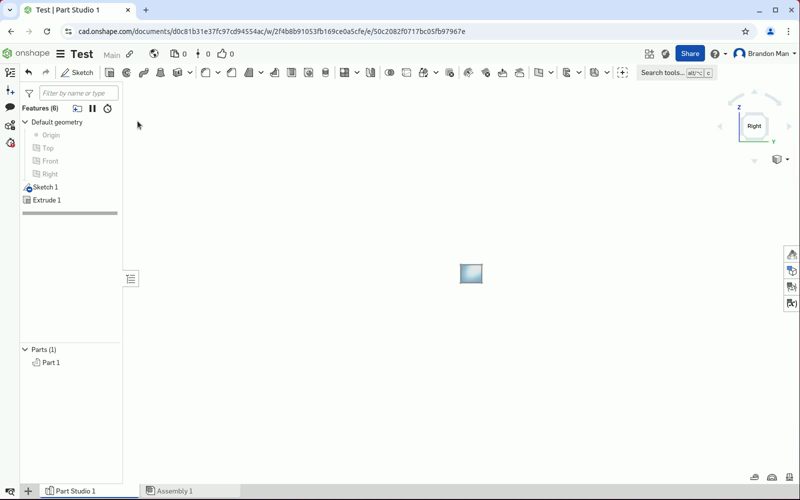
key(shift+h)
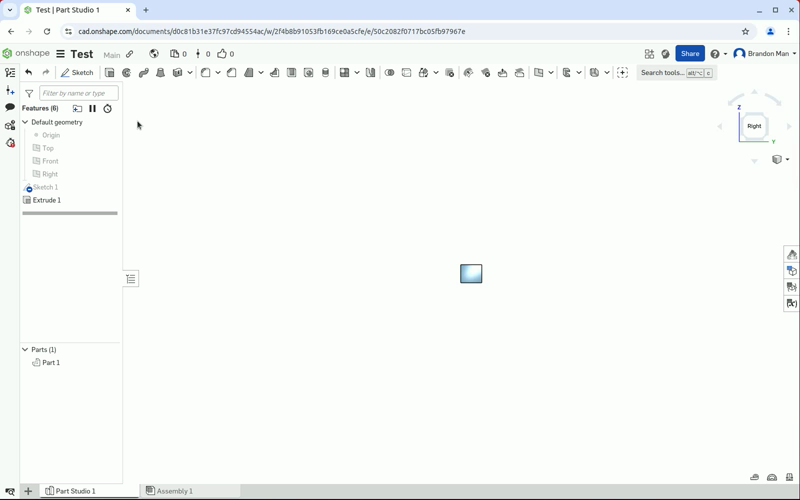
mouse_move(73, 189)
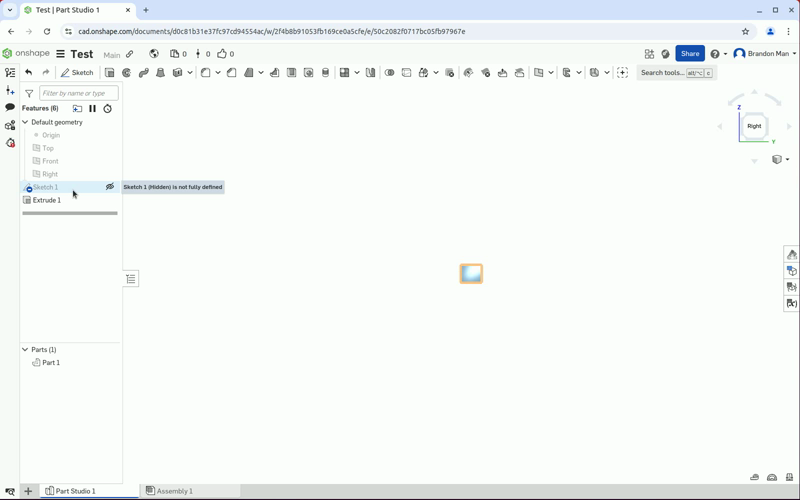
click(73, 189)
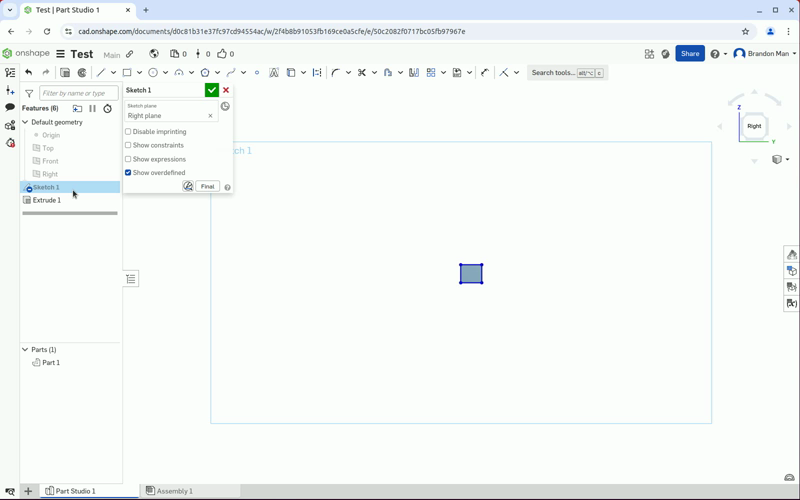
mouse_move(229, 92)
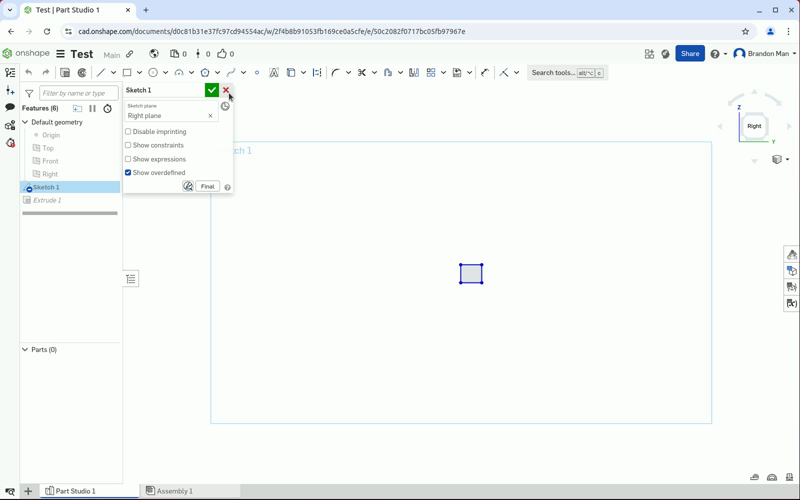
click(229, 92)
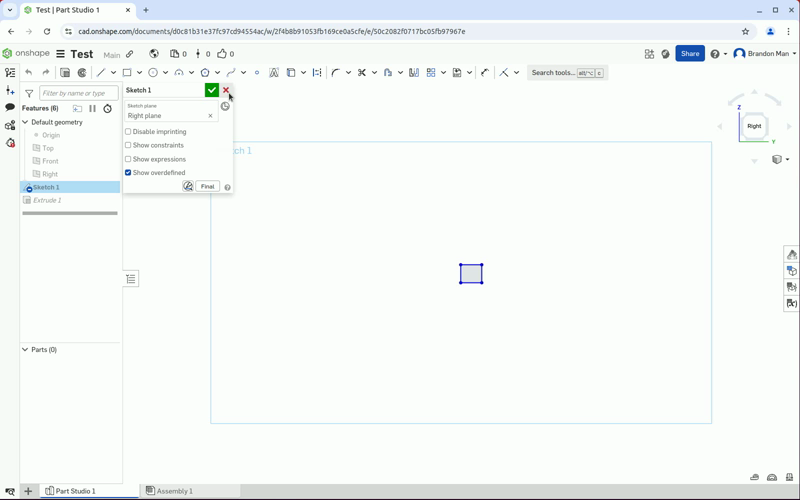
key(shift+s)
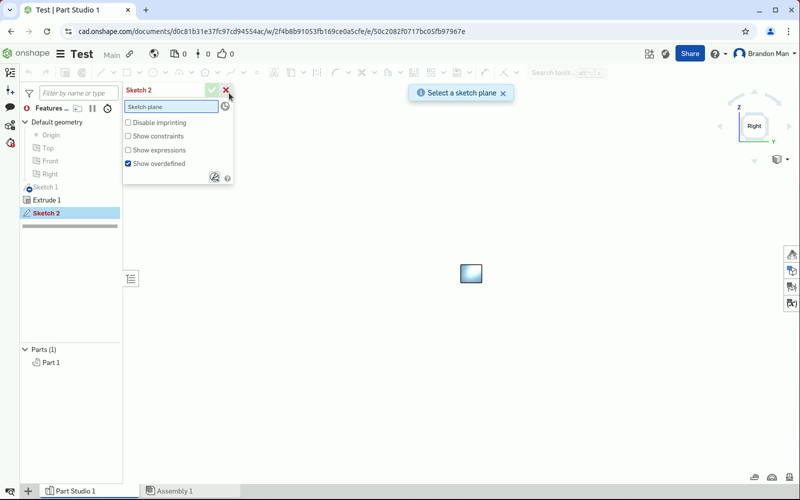
mouse_move(73, 176)
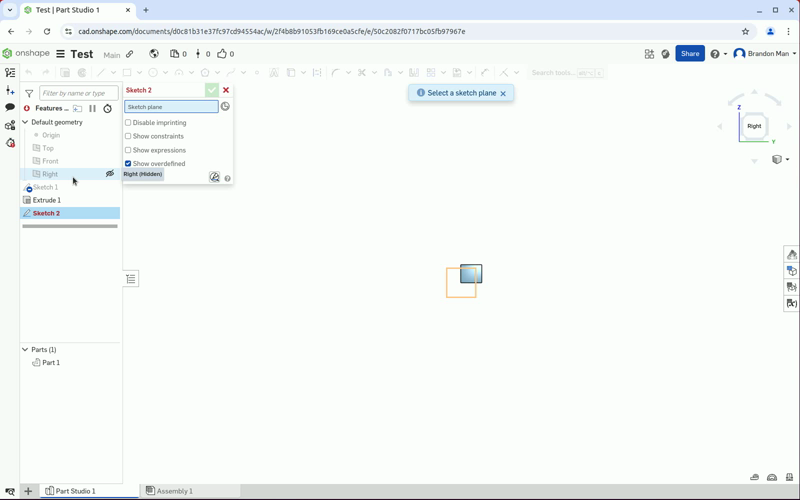
click(73, 176)
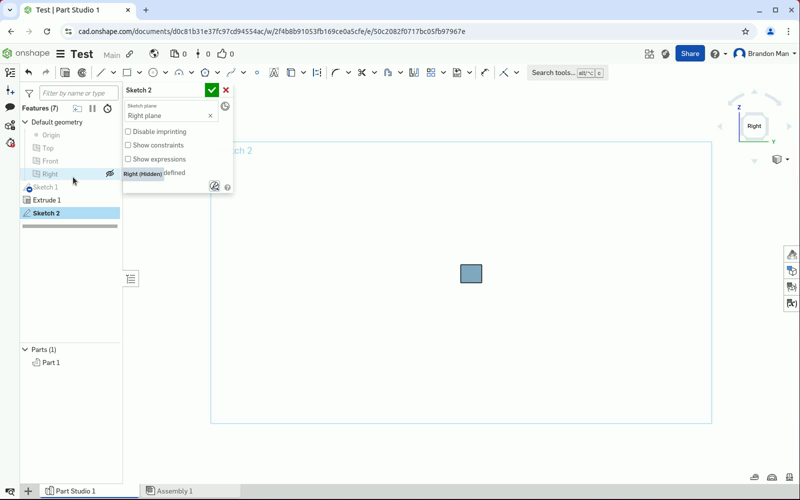
mouse_move(73, 352)
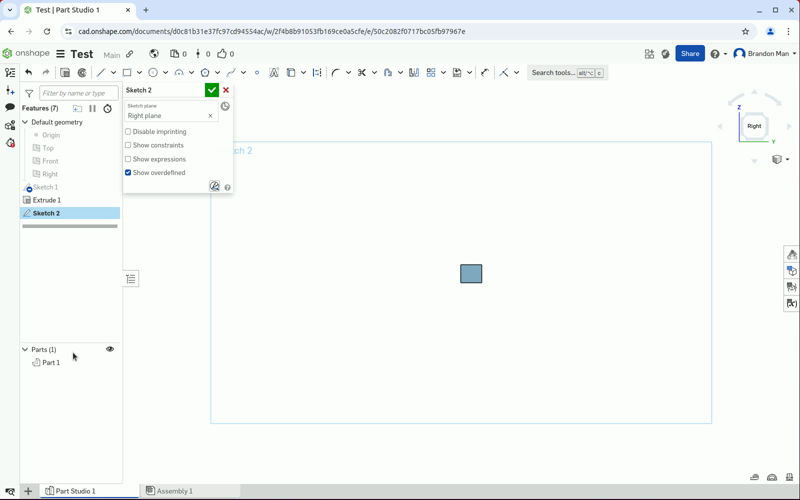
key(y)
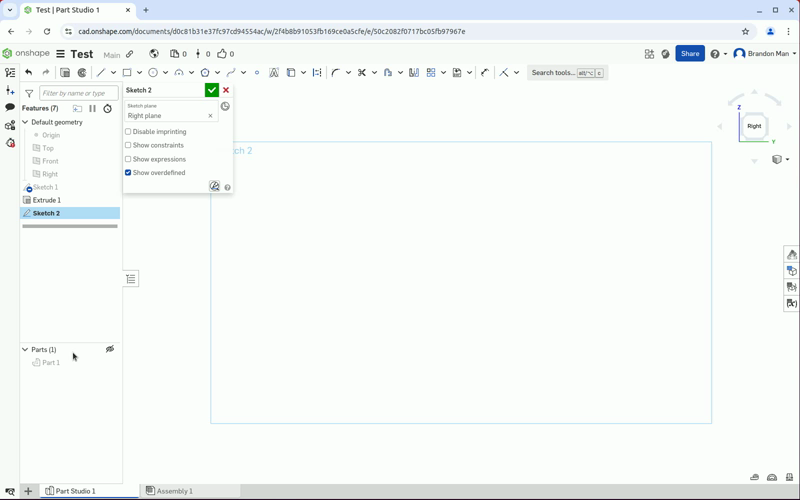
key(l)
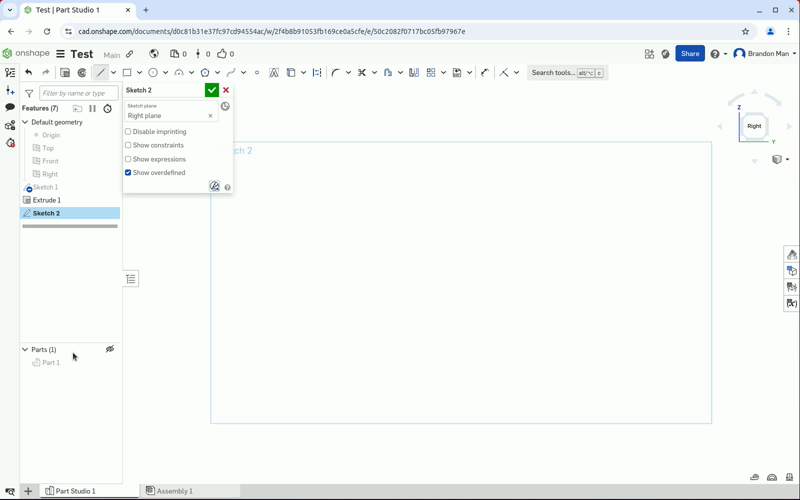
key_down(shift)
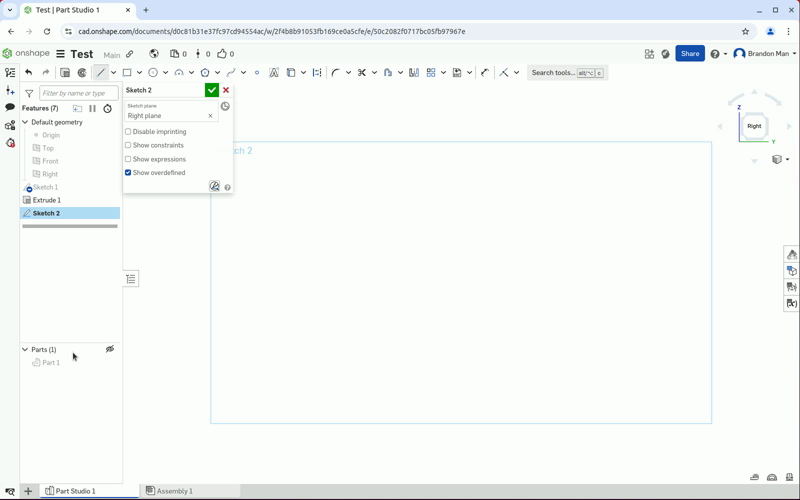
mouse_move(484, 282)
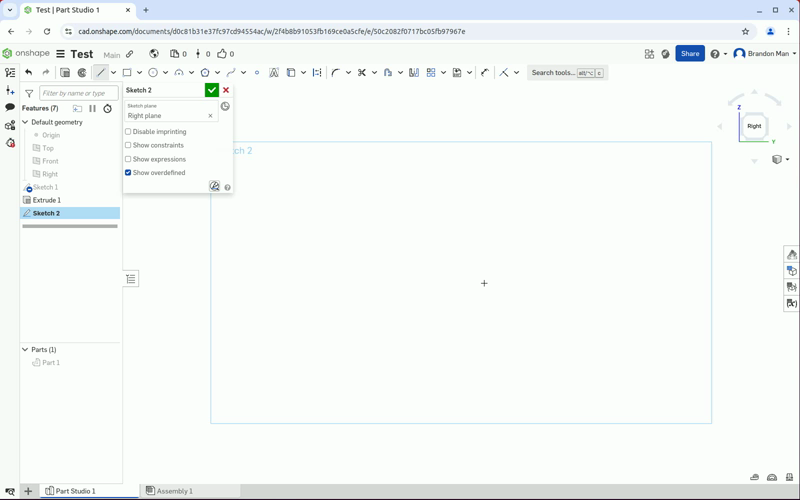
click(484, 282)
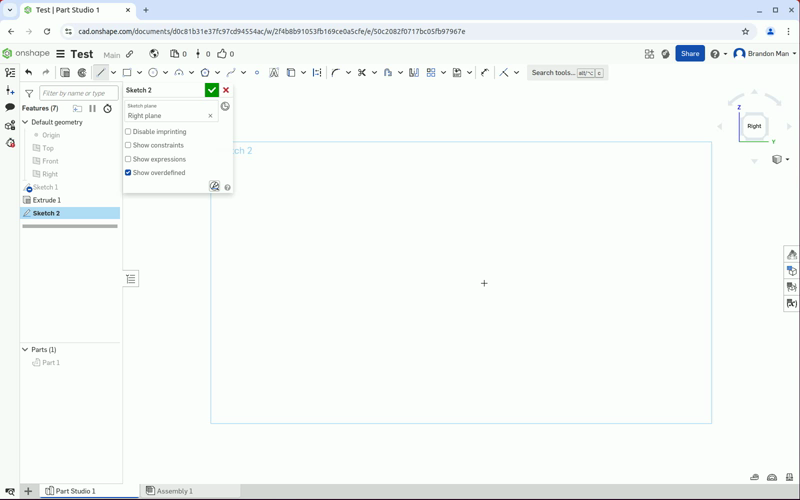
key_up(shift)
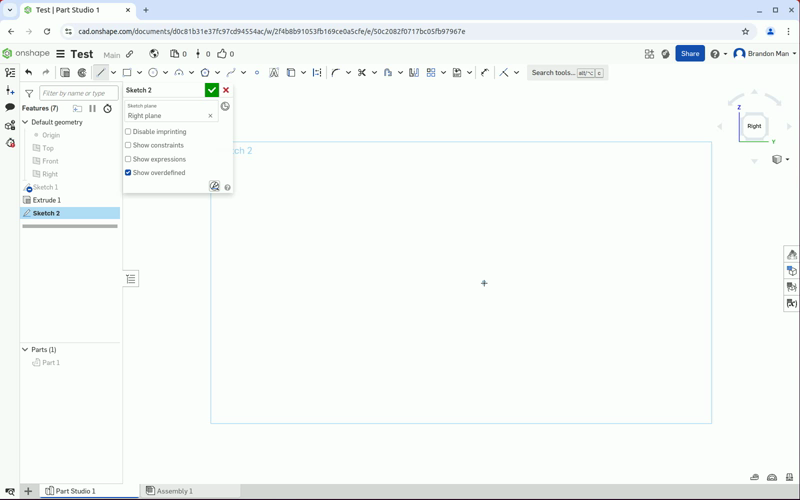
key_down(shift)
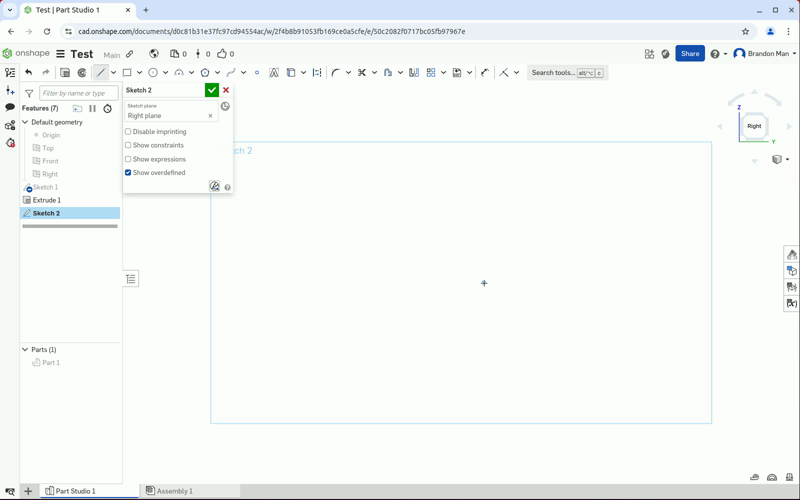
mouse_move(514, 282)
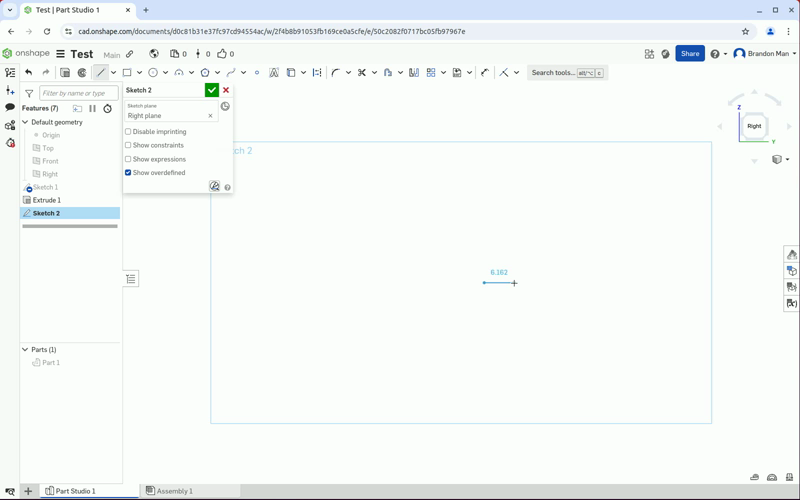
mouse_move(502, 282)
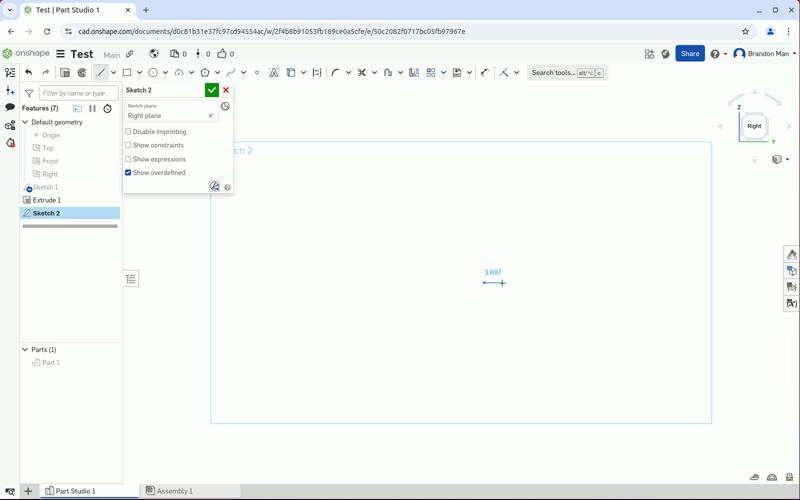
click(502, 282)
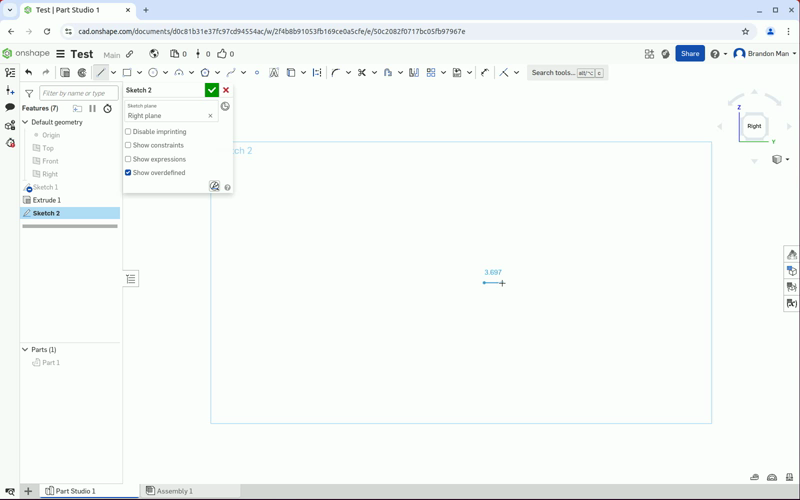
key_up(shift)
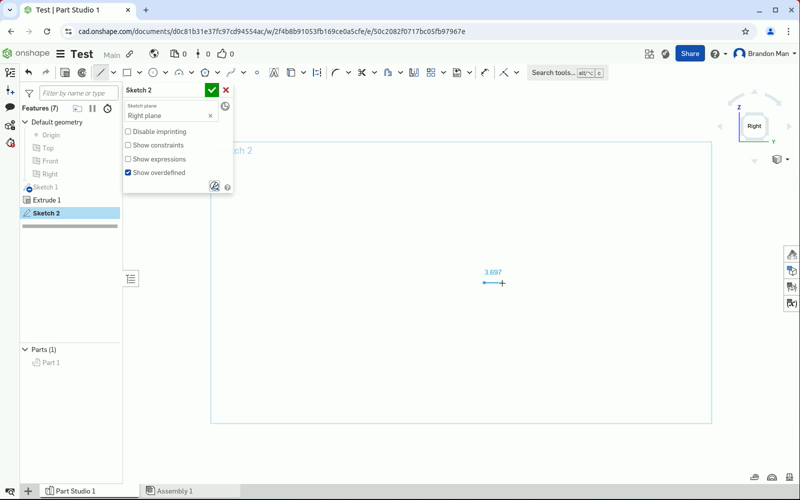
key_down(shift)
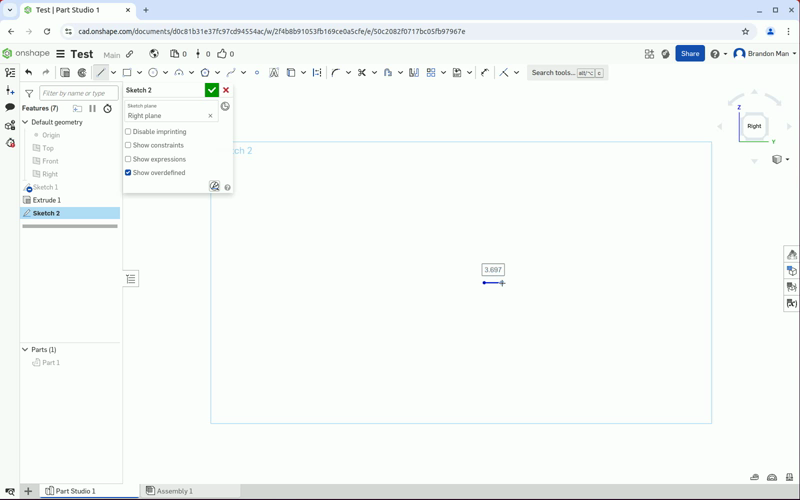
mouse_move(532, 282)
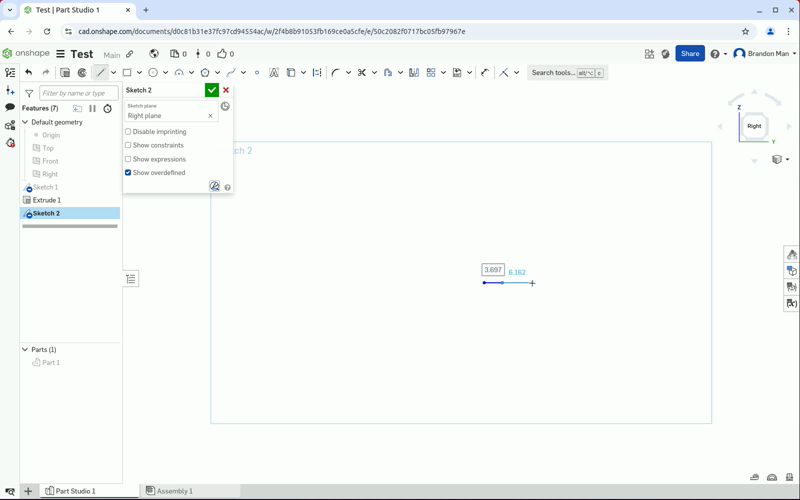
mouse_move(502, 264)
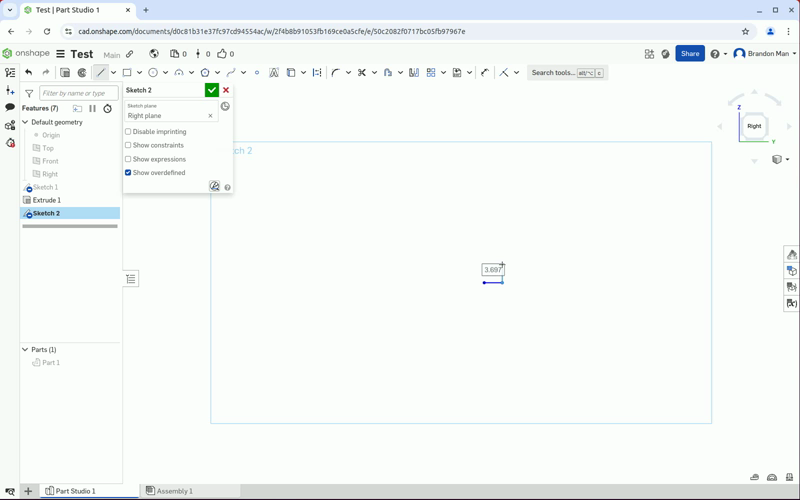
click(502, 264)
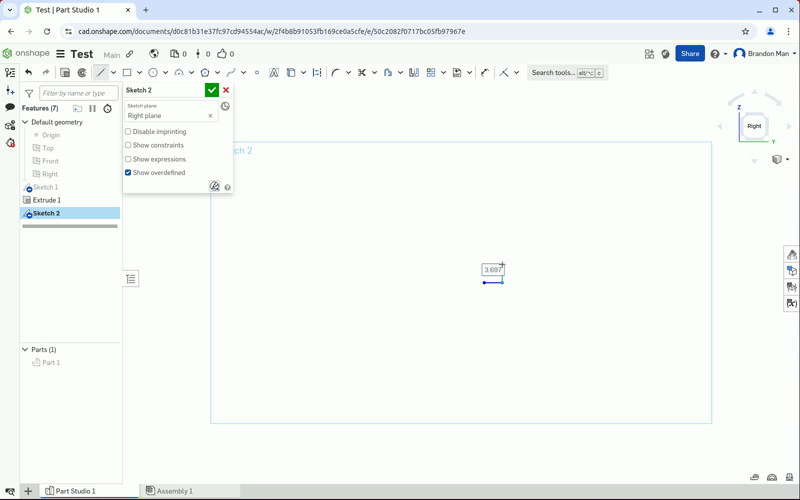
key_up(shift)
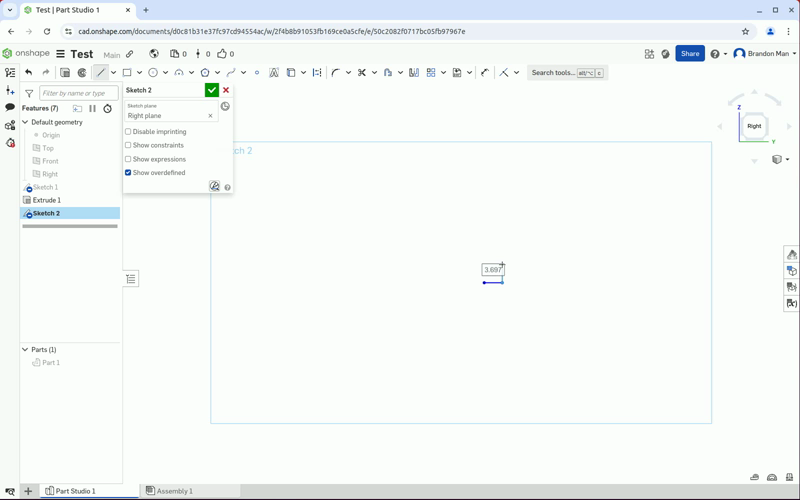
key_down(shift)
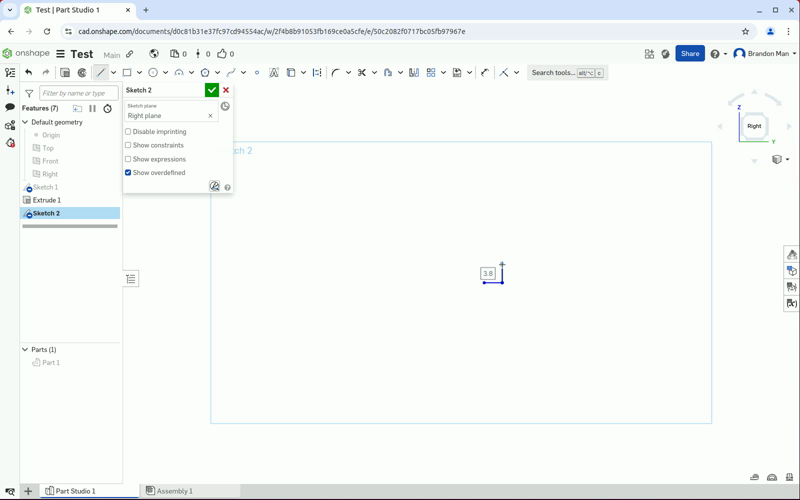
mouse_move(532, 264)
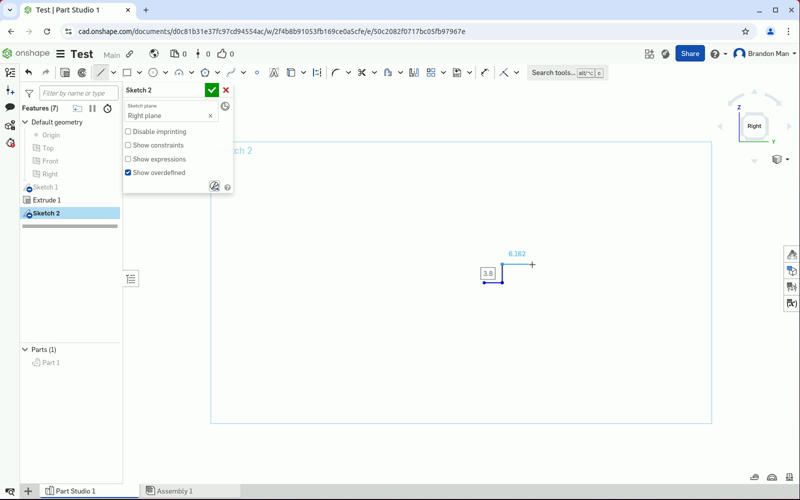
mouse_move(484, 264)
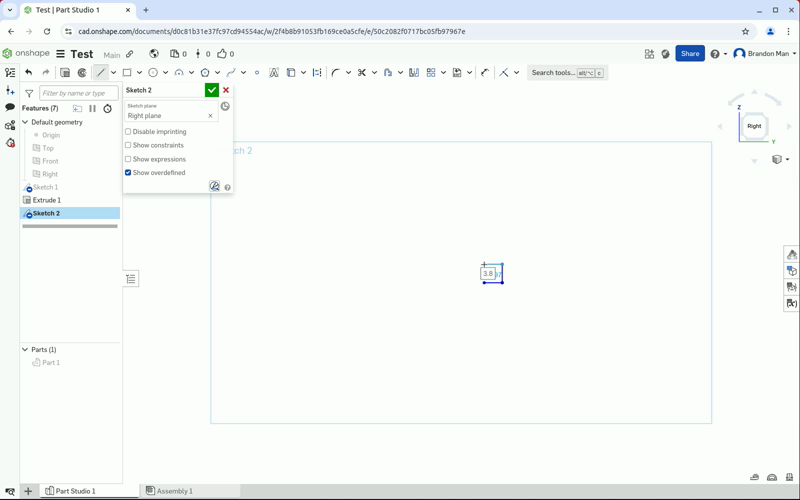
click(484, 264)
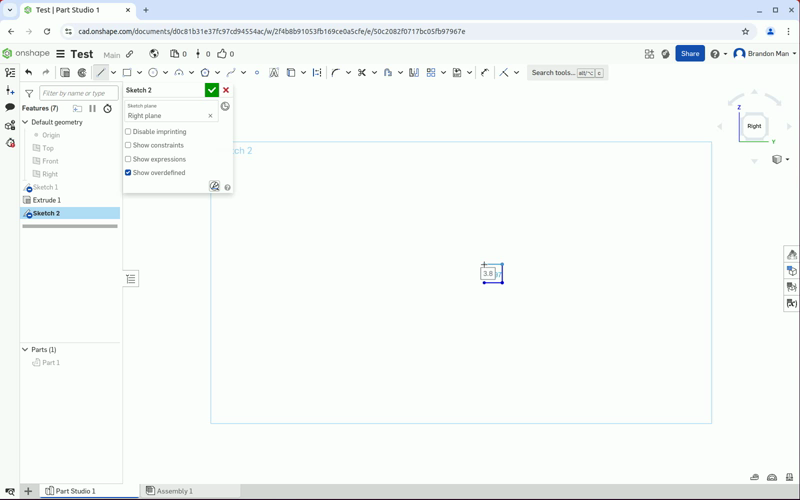
key_up(shift)
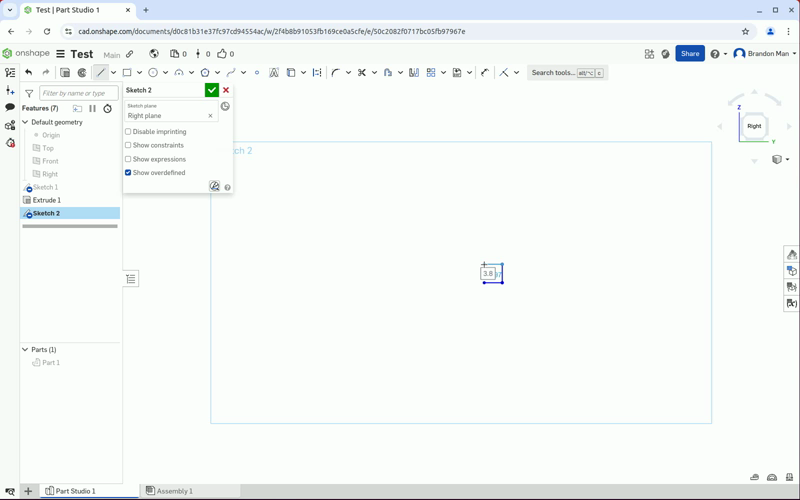
mouse_move(514, 264)
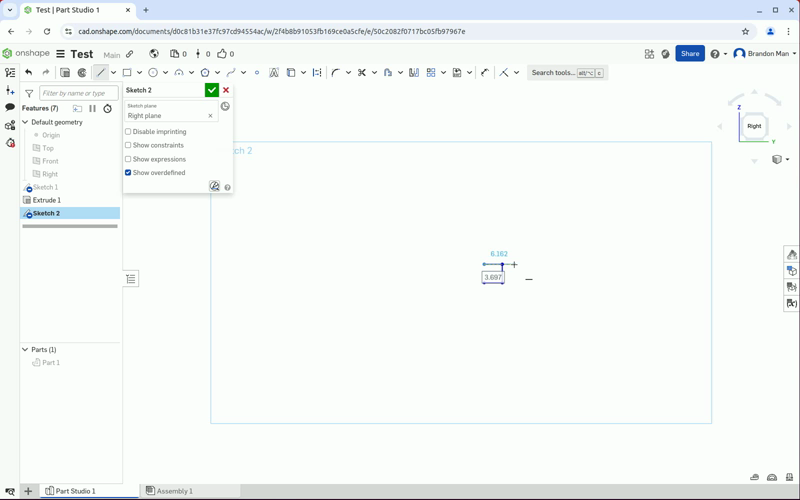
key_down(shift)
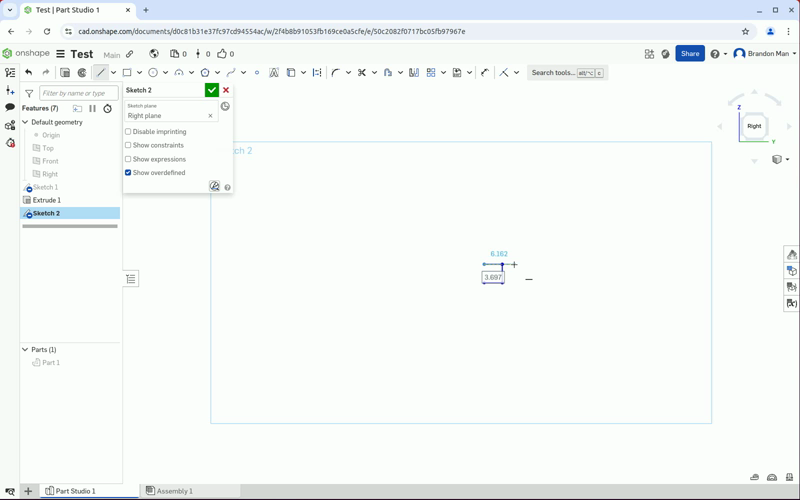
mouse_move(484, 282)
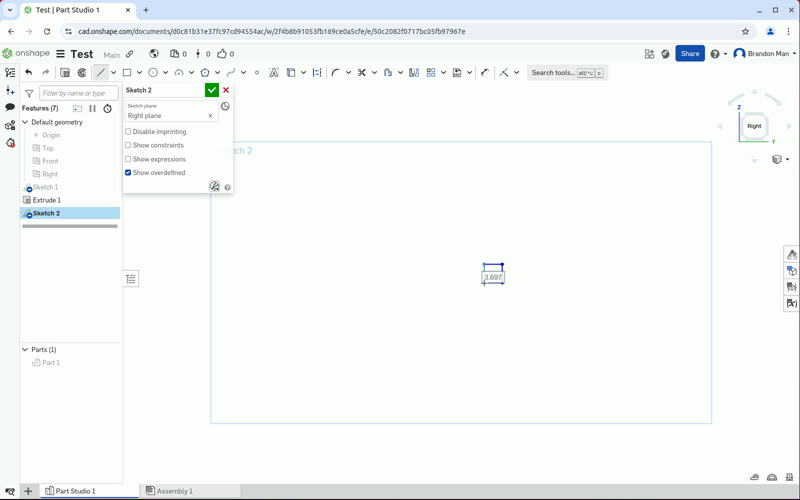
key_up(shift)
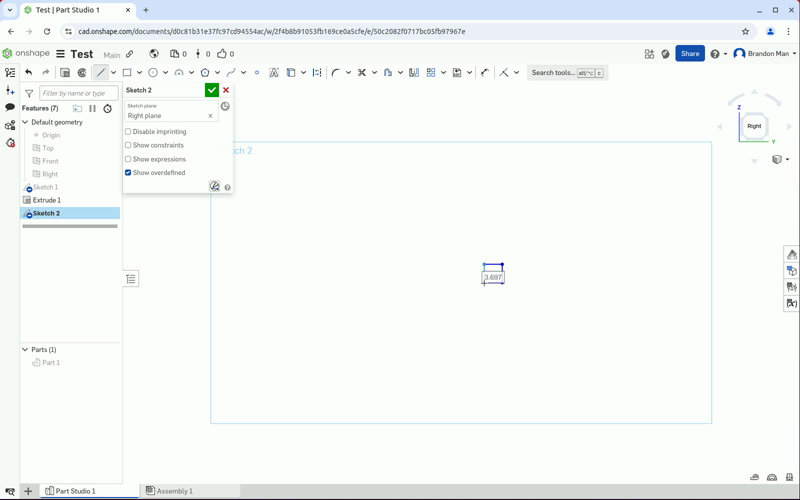
click(484, 282)
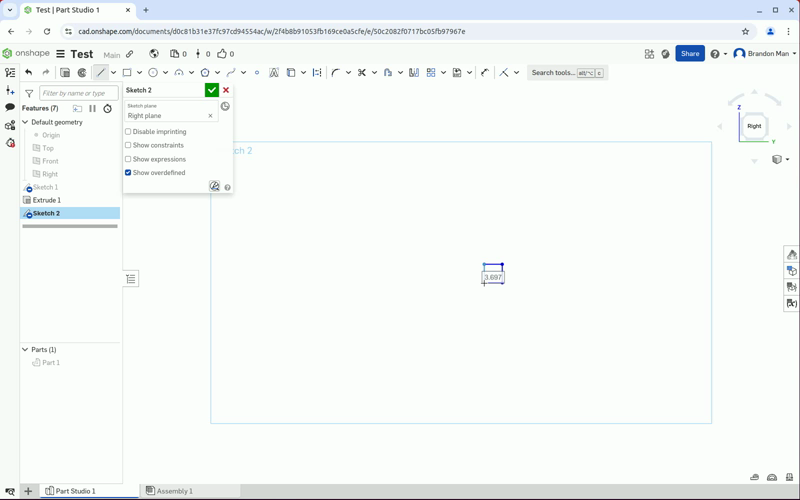
key(esc)
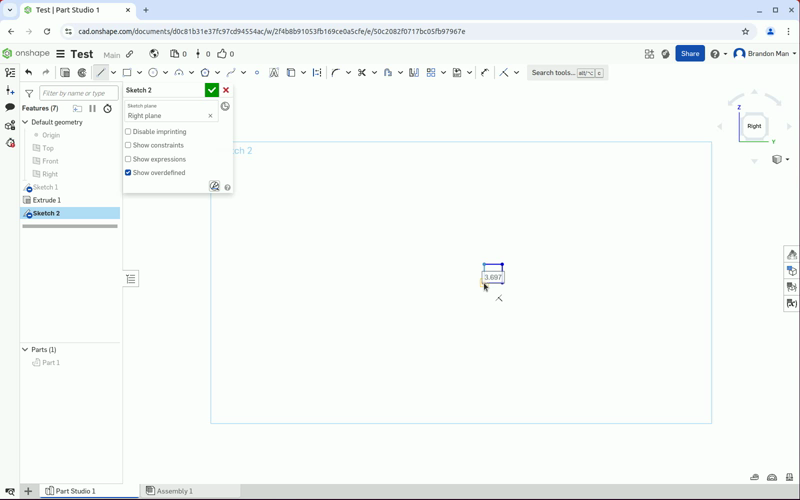
mouse_move(497, 276)
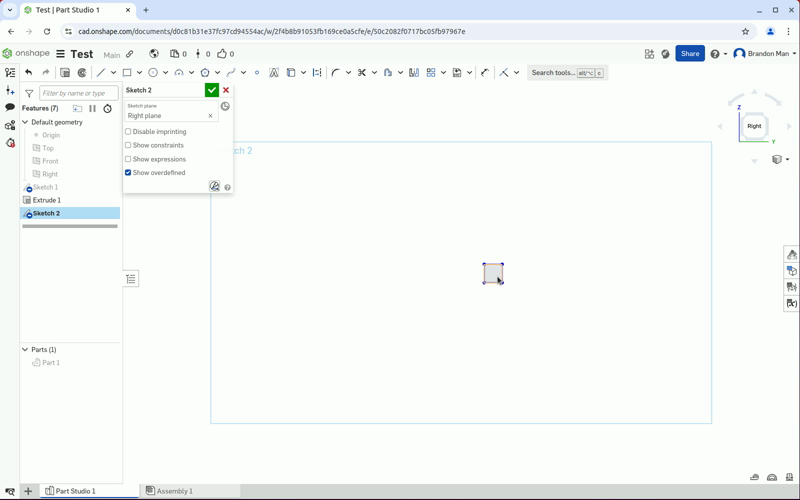
scroll(6)
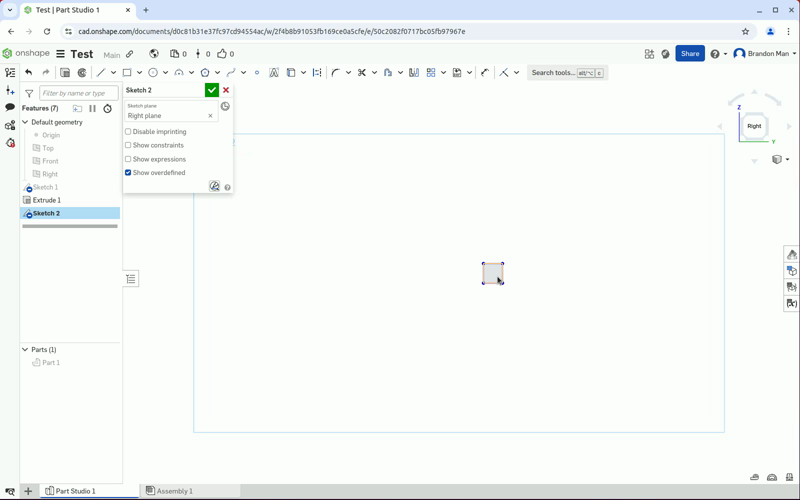
scroll(6)
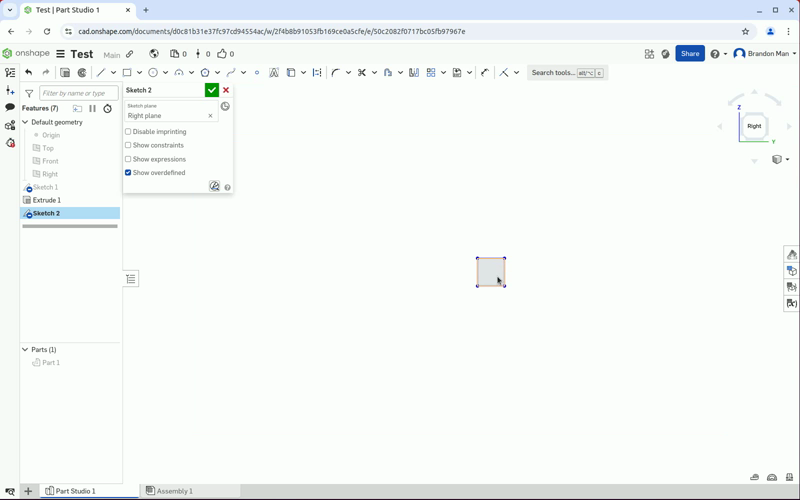
scroll(6)
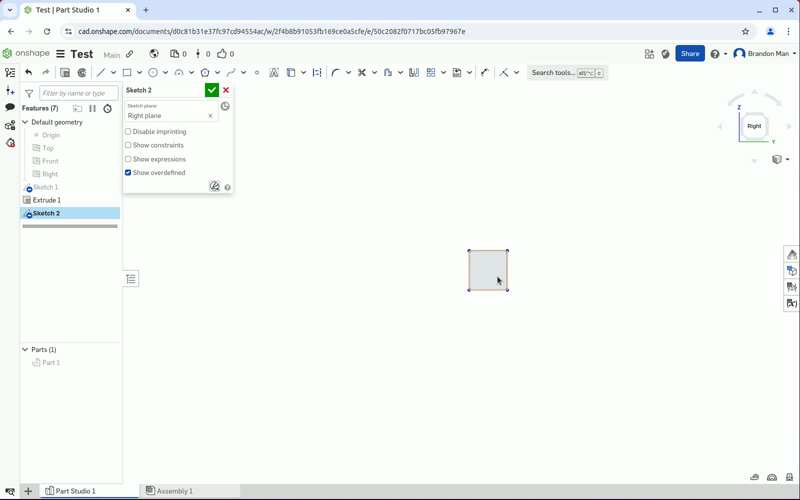
scroll(6)
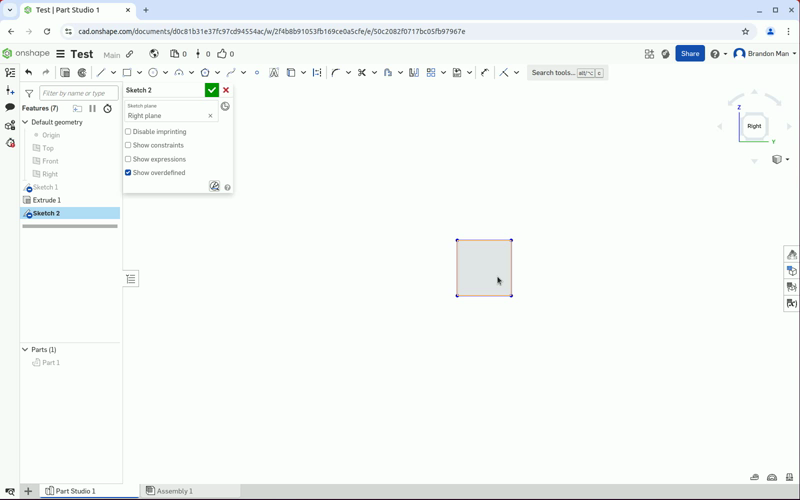
scroll(6)
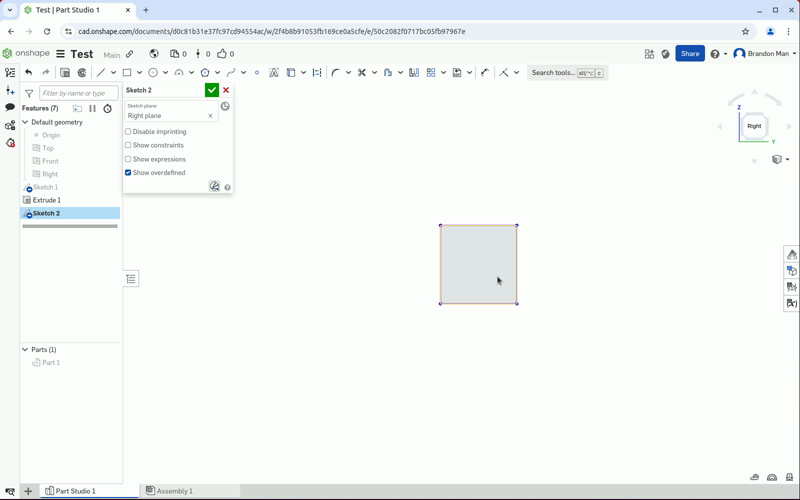
scroll(6)
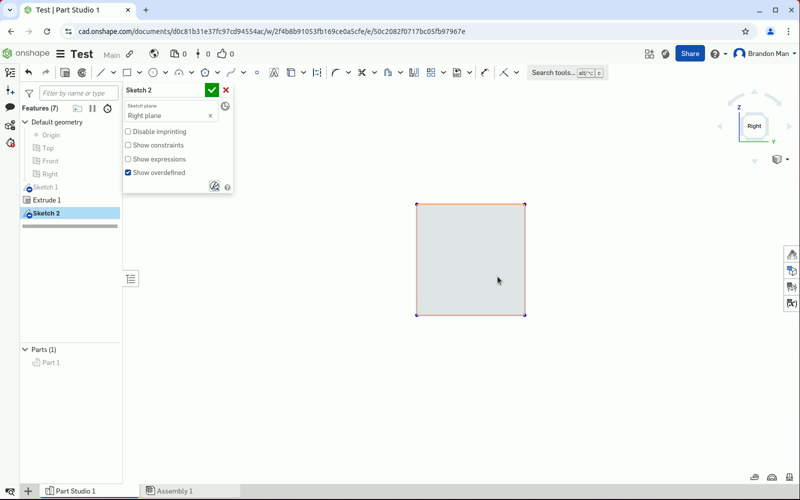
scroll(6)
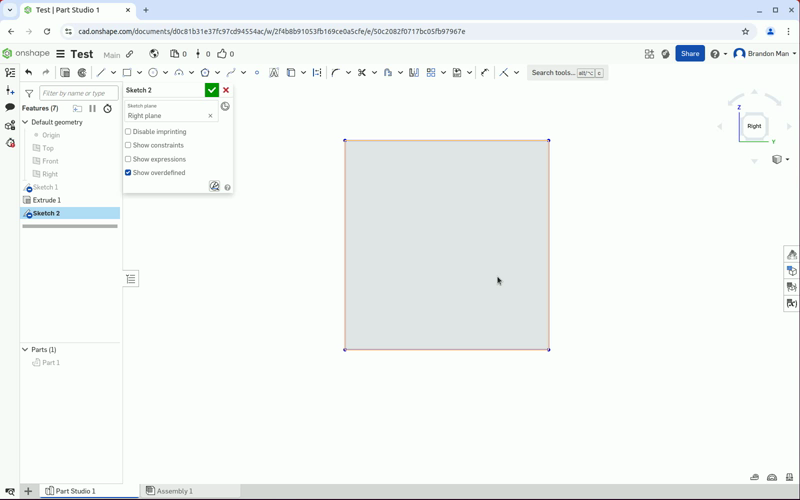
click(497, 276)
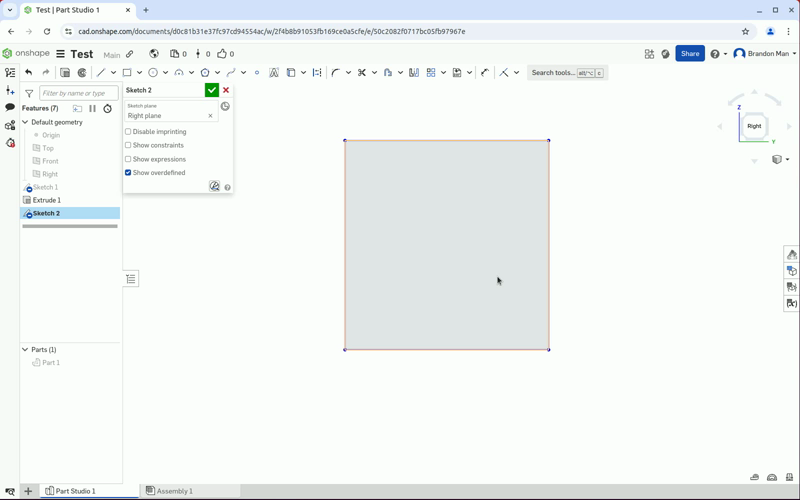
scroll(-6)
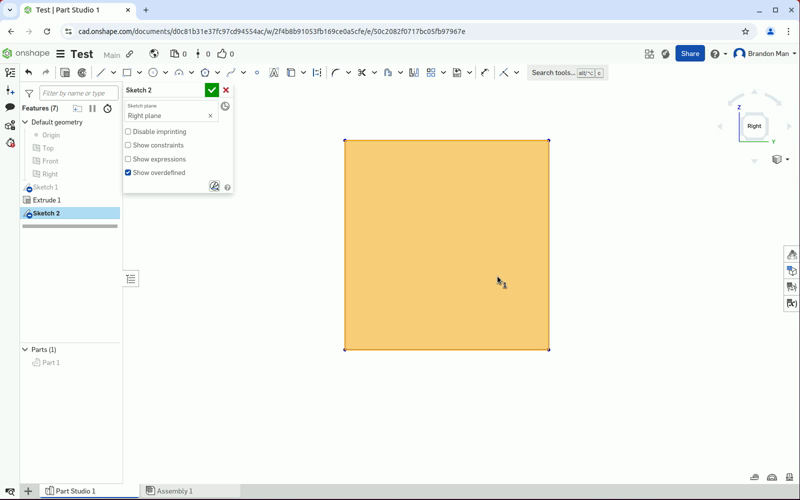
scroll(-6)
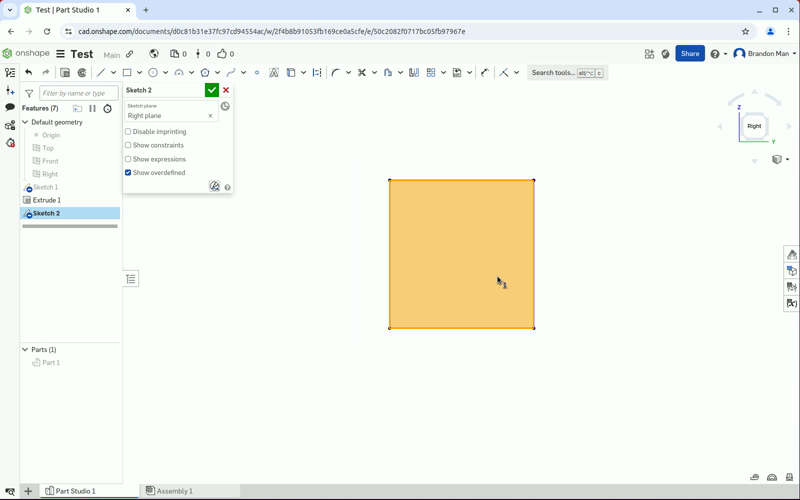
scroll(-6)
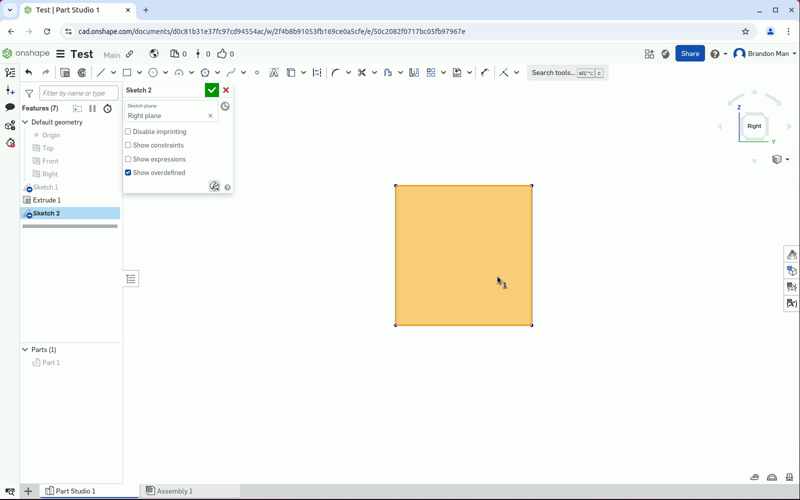
scroll(-6)
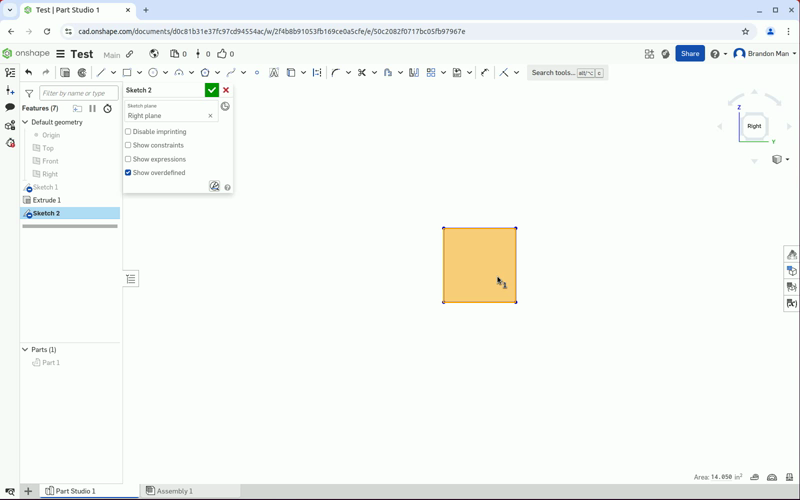
scroll(-6)
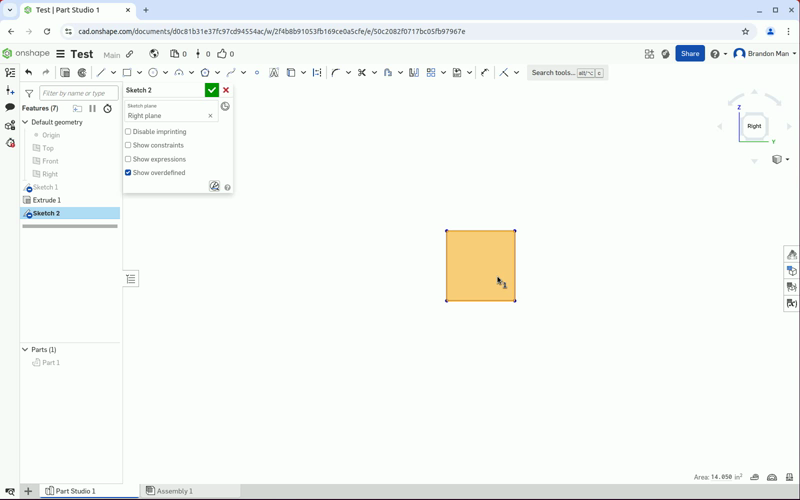
scroll(-6)
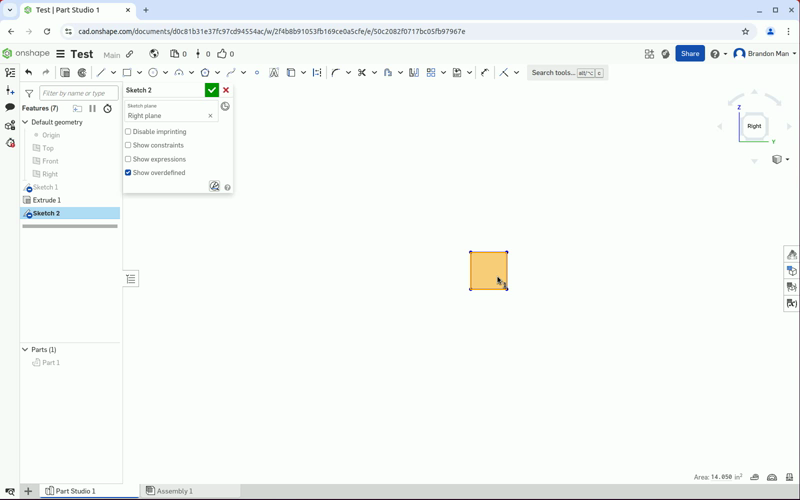
scroll(-6)
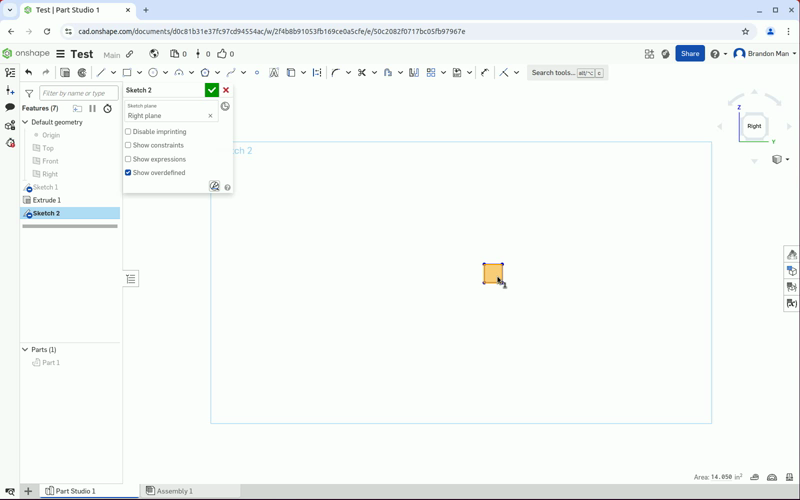
mouse_move(73, 352)
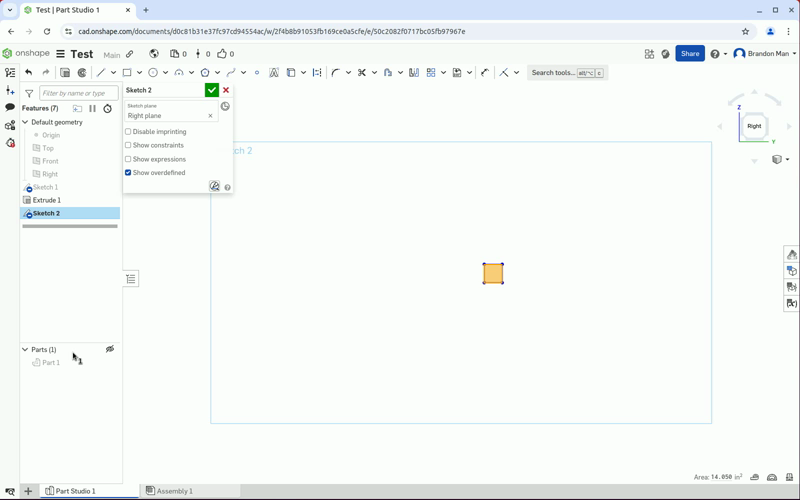
key(shift+y)
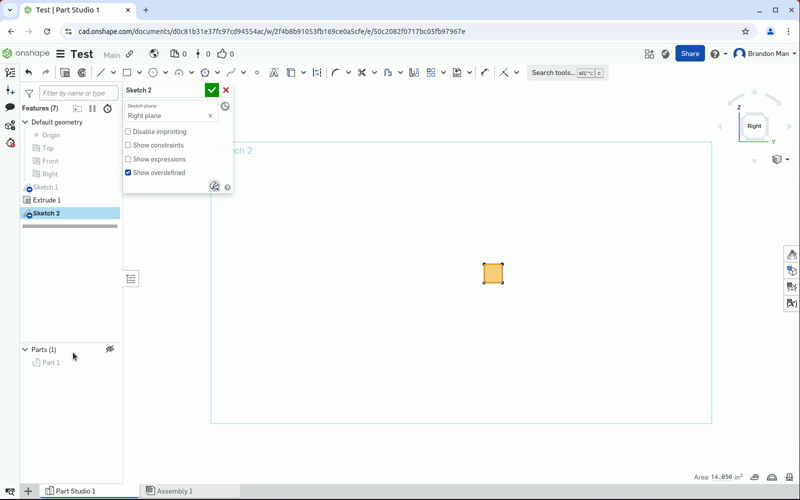
key(shift+e)
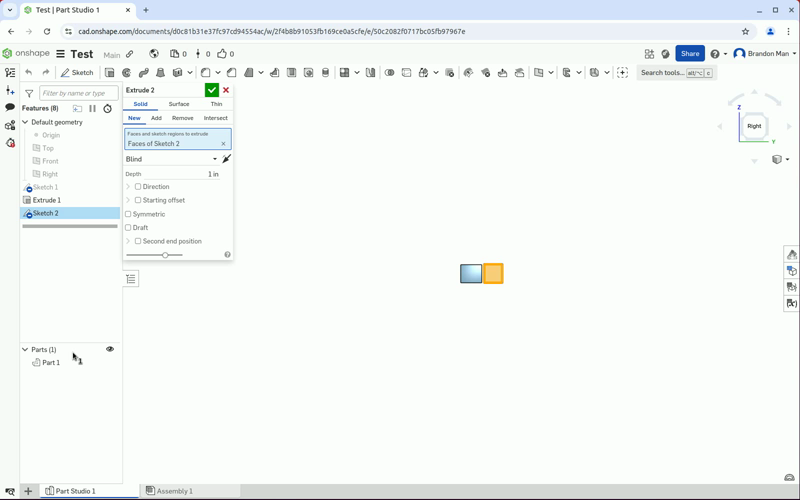
mouse_move(143, 106)
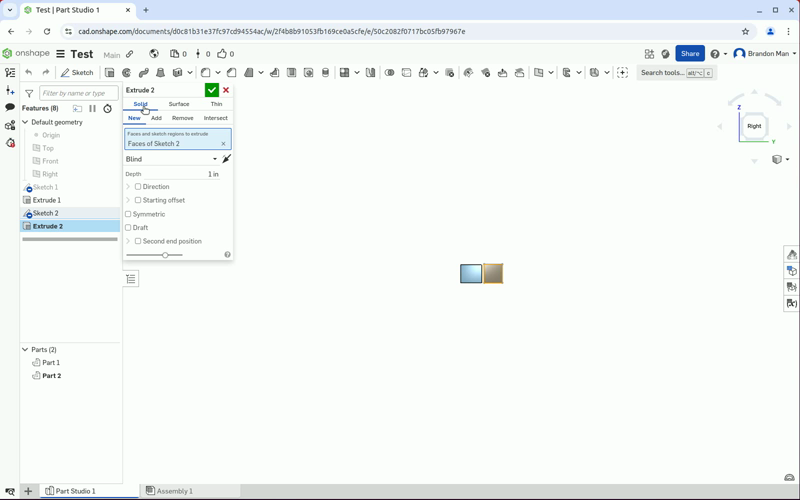
click(143, 106)
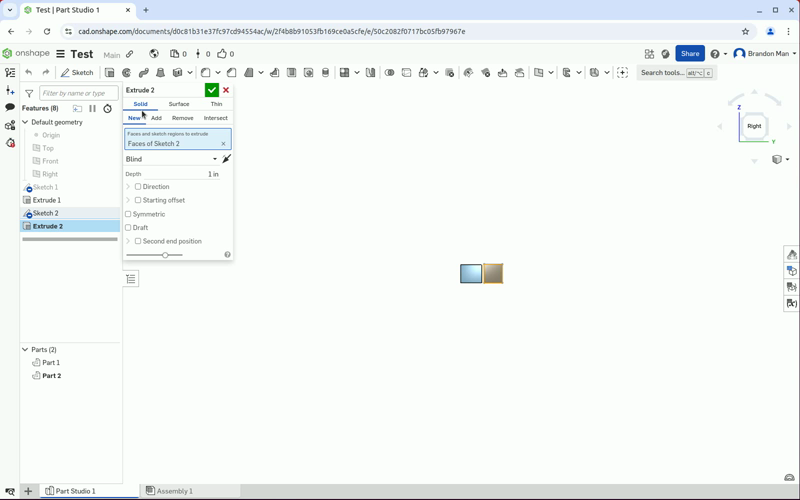
mouse_move(137, 120)
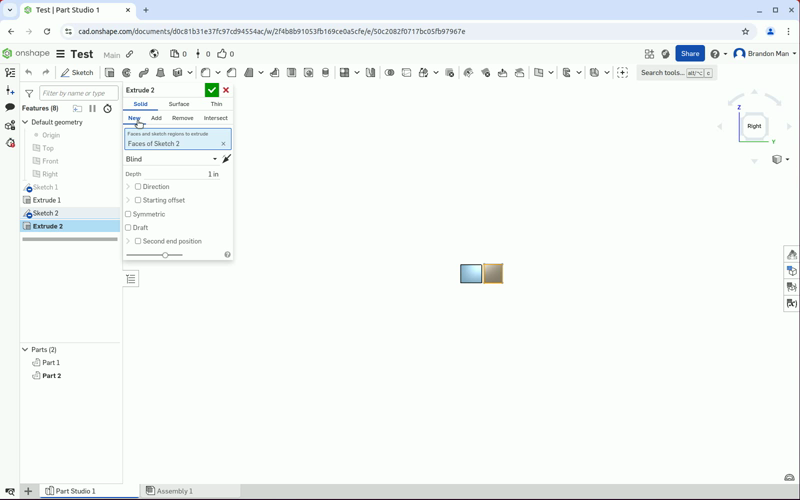
click(137, 120)
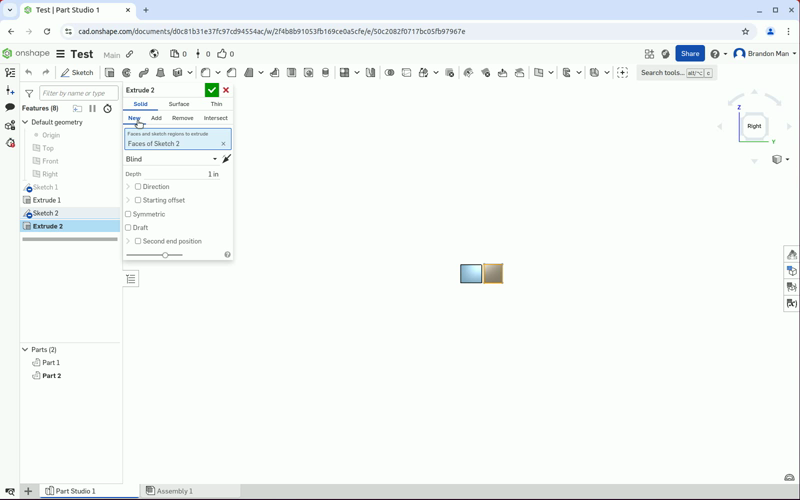
key(tab, 4)
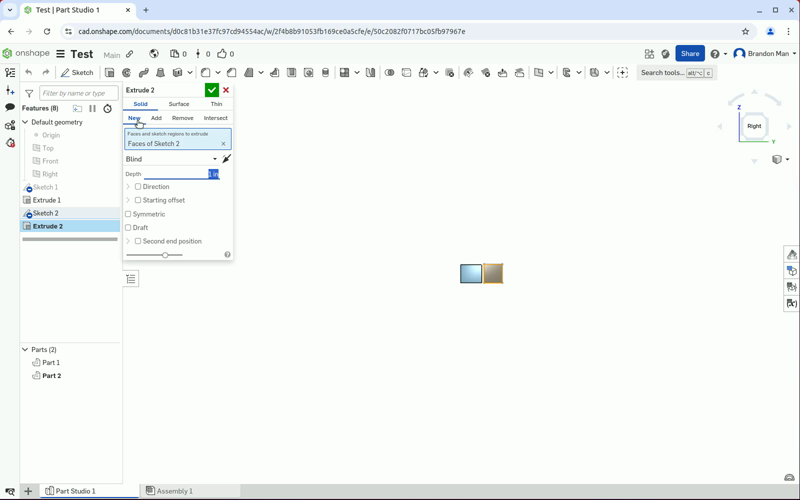
text(-0.241)
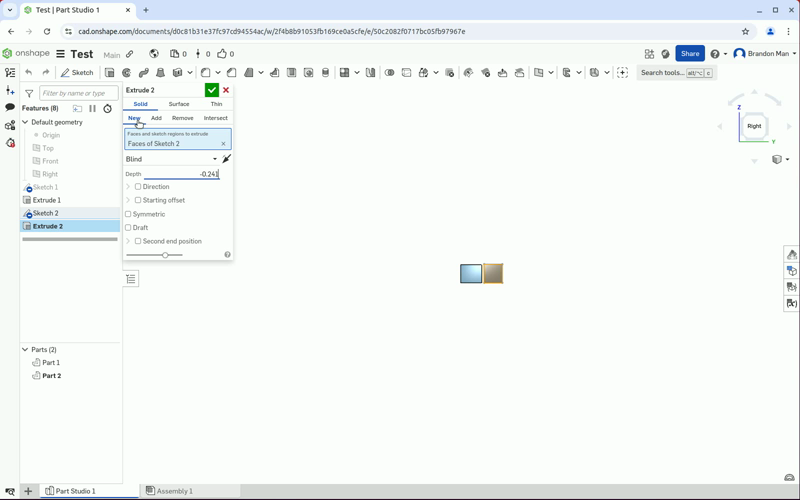
key(enter)
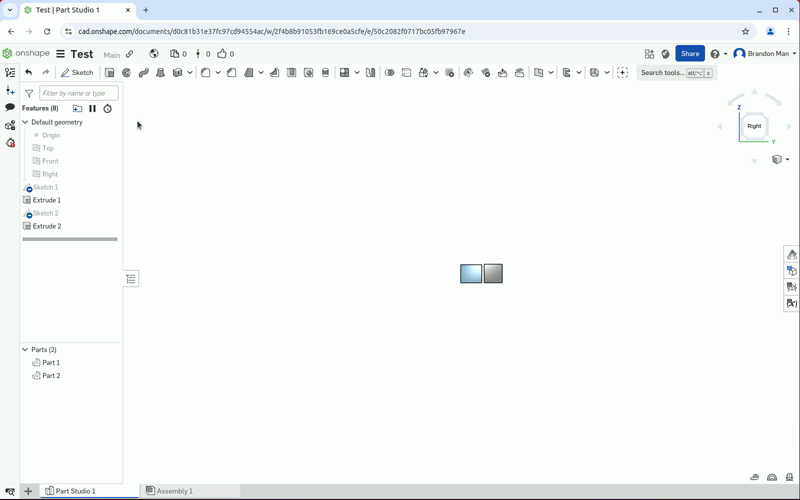
key(shift+h)
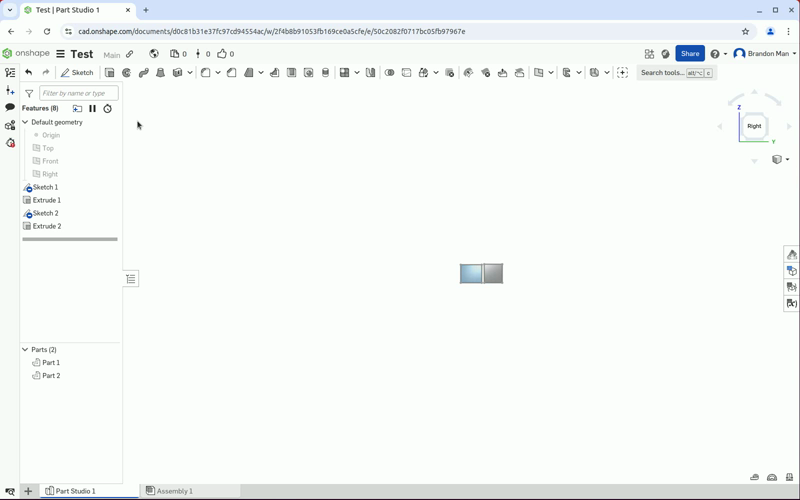
key(shift+h)
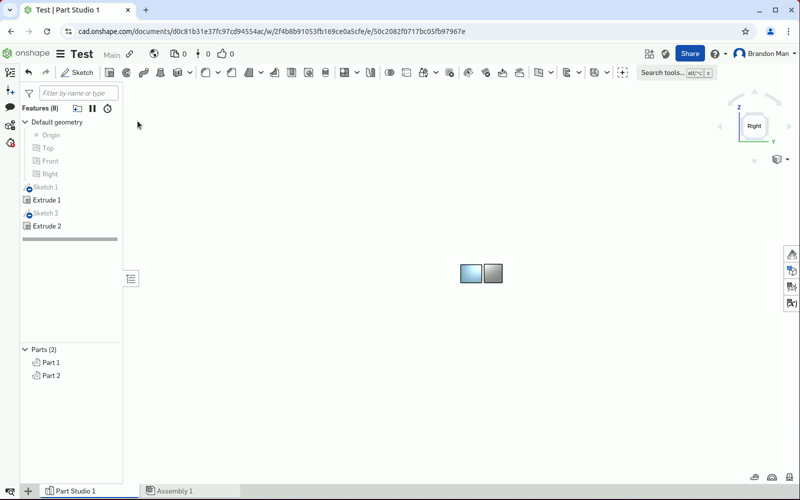
mouse_move(73, 189)
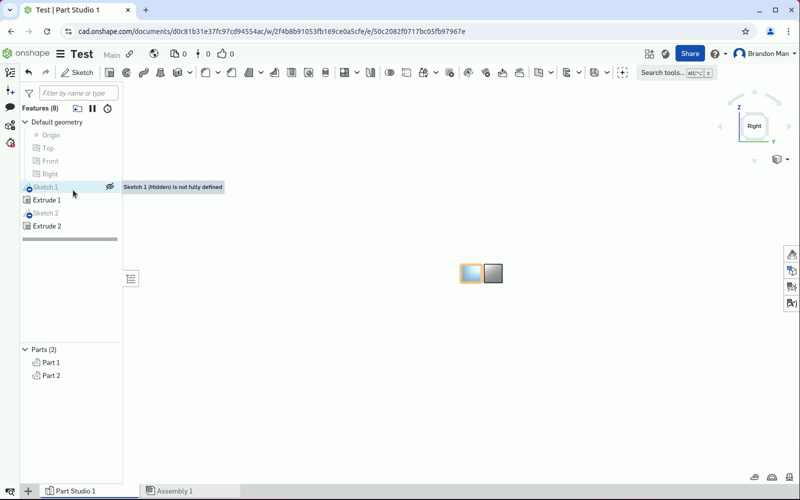
click(73, 189)
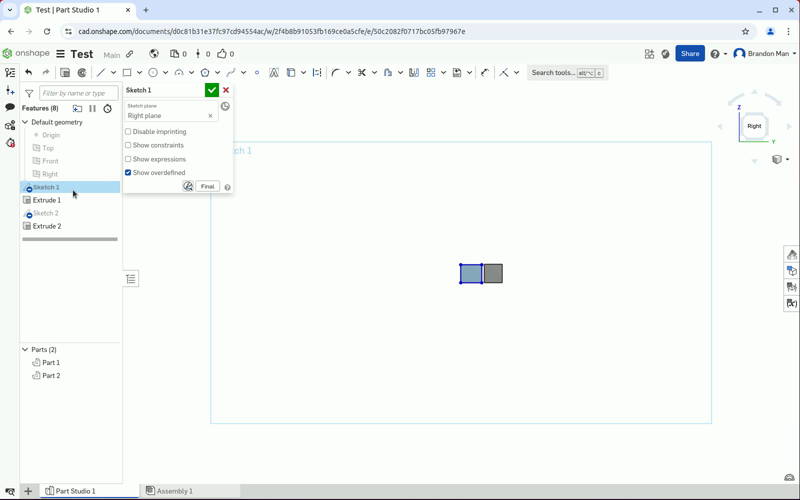
mouse_move(229, 92)
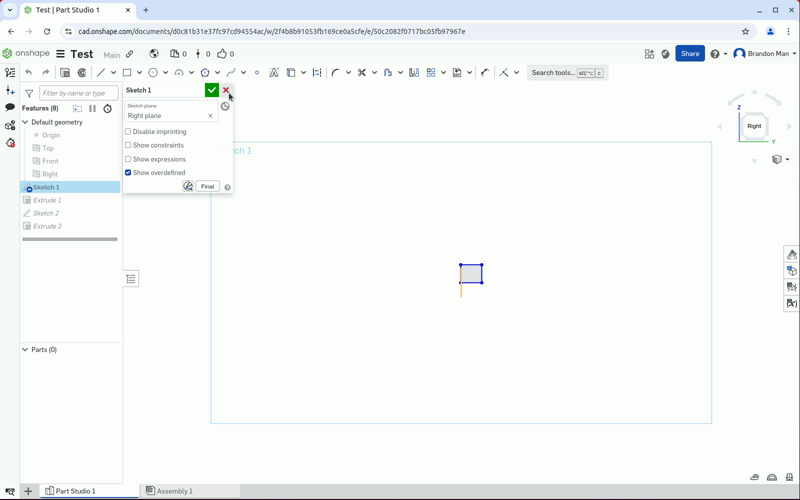
click(229, 92)
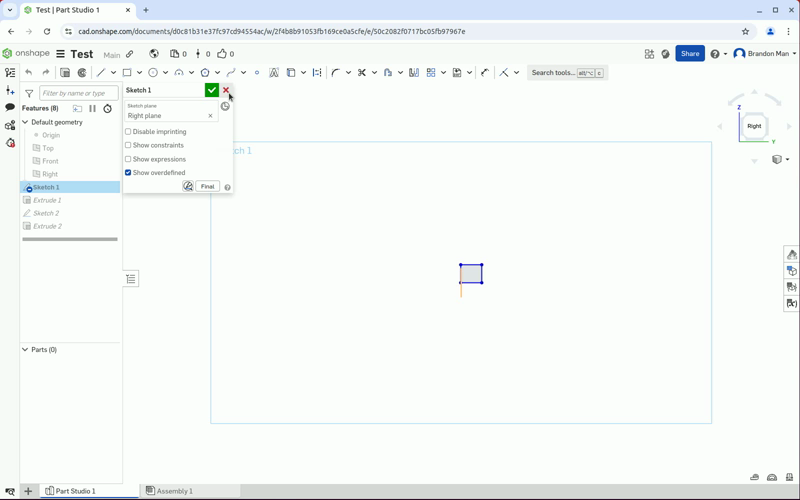
key(shift+s)
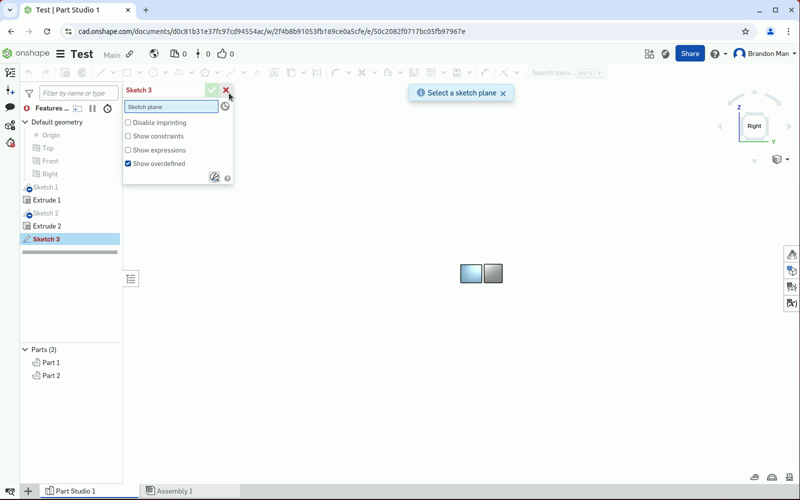
mouse_move(73, 176)
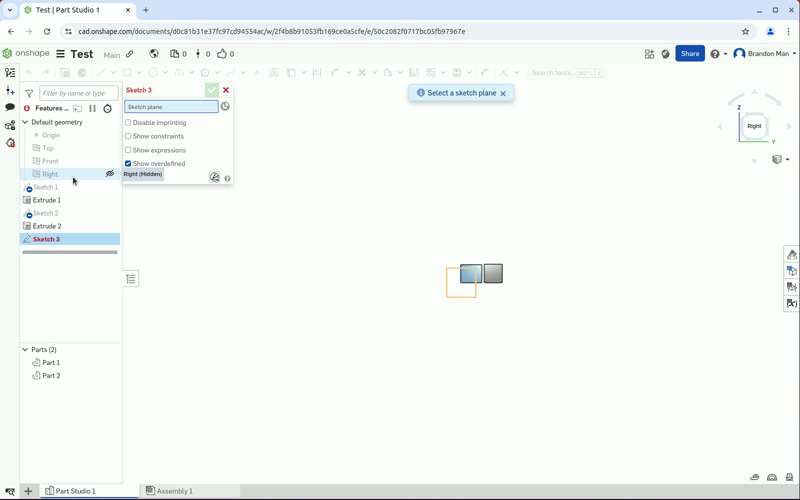
click(73, 176)
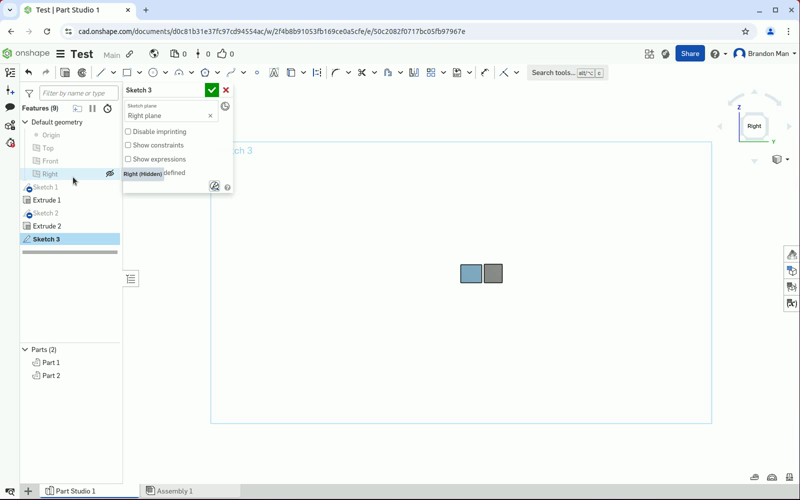
mouse_move(73, 352)
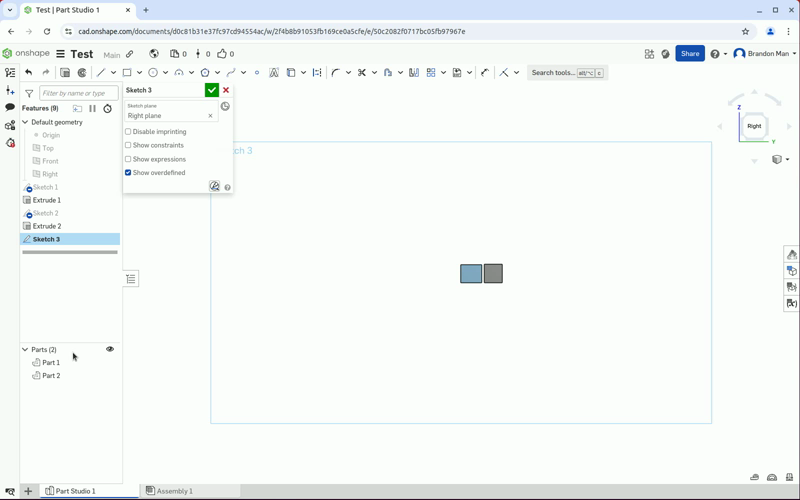
key(y)
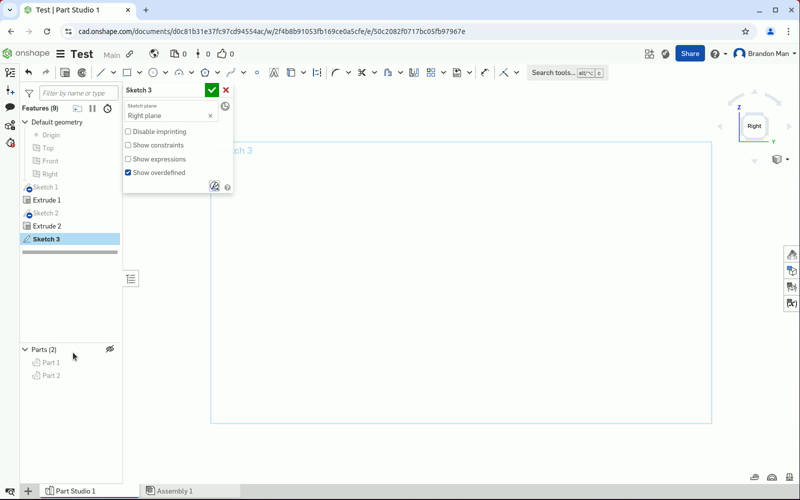
key(l)
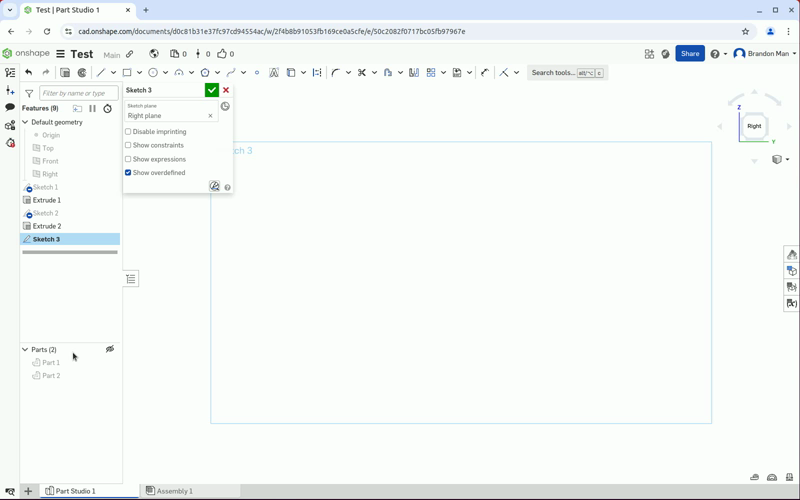
key_down(shift)
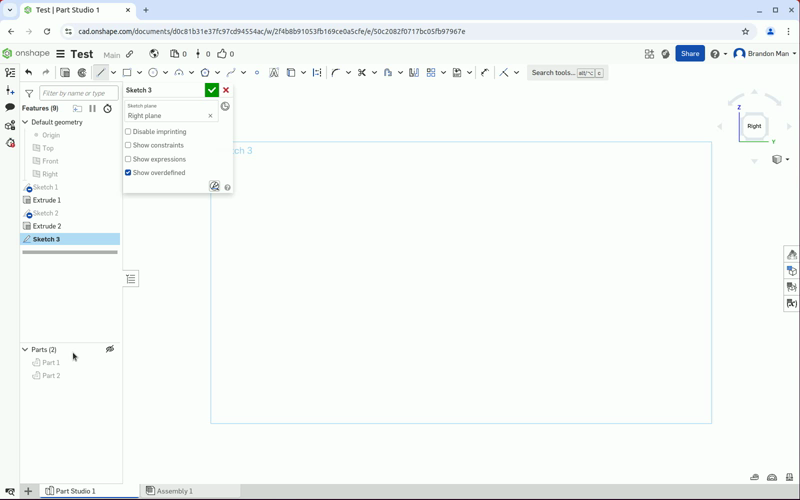
mouse_move(504, 282)
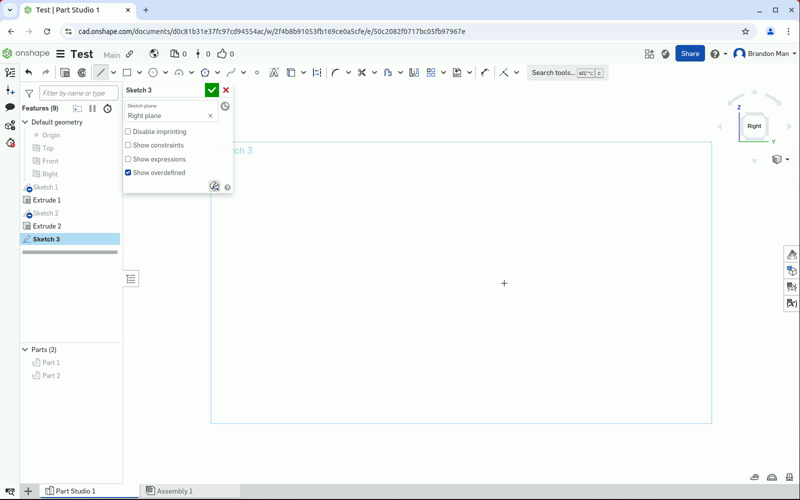
click(504, 282)
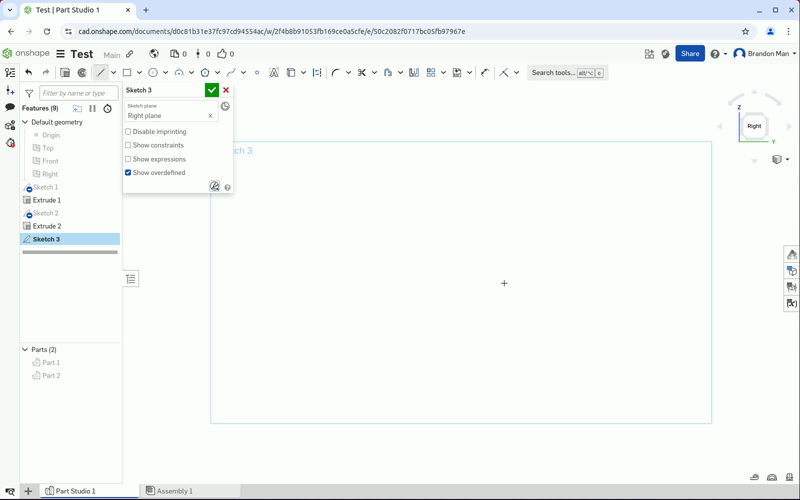
key_up(shift)
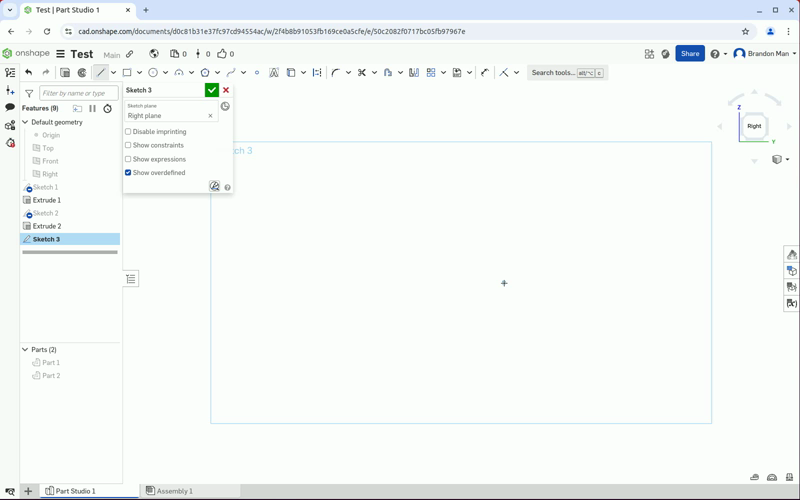
key_down(shift)
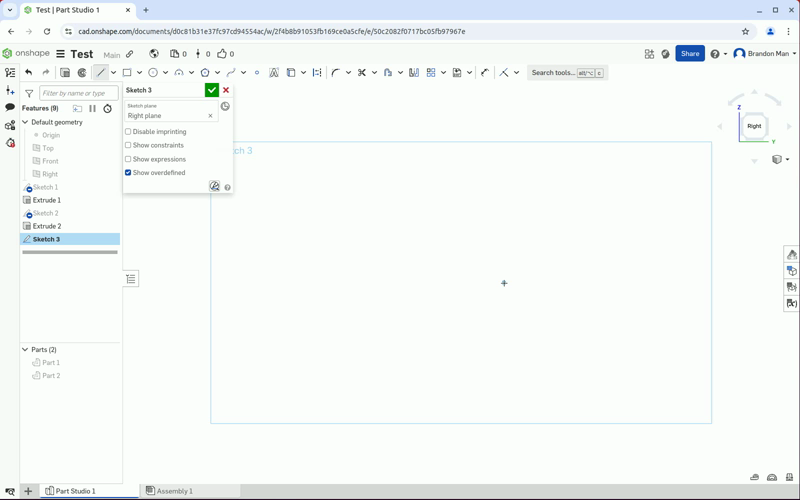
mouse_move(534, 282)
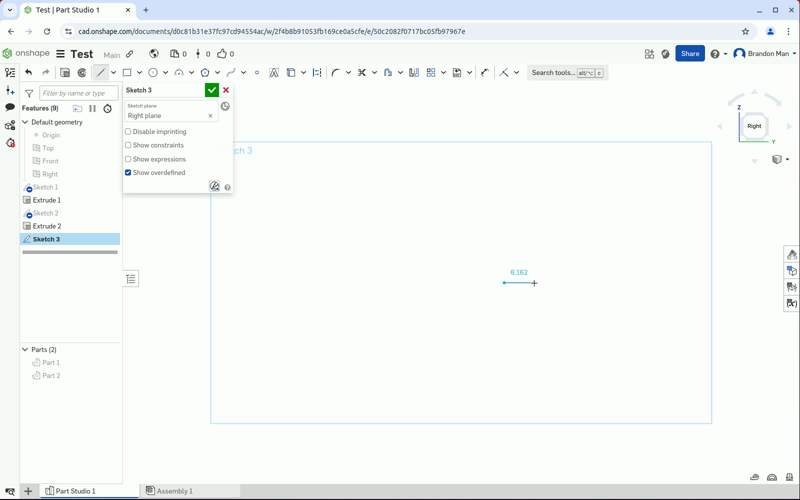
mouse_move(522, 282)
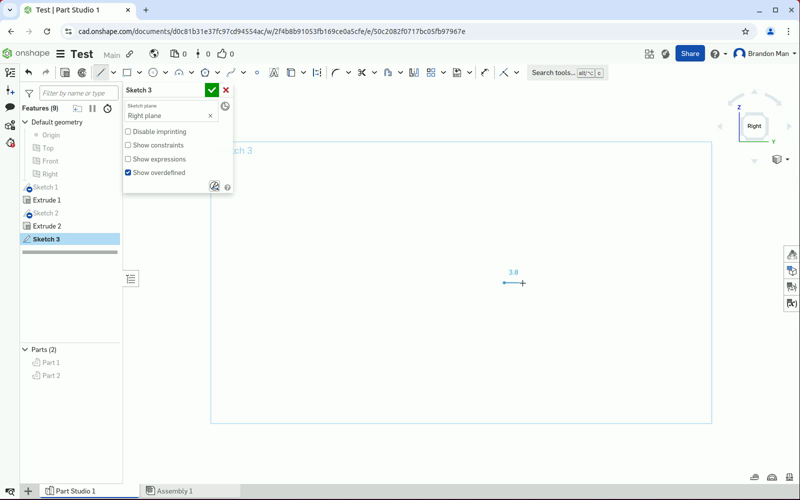
click(522, 282)
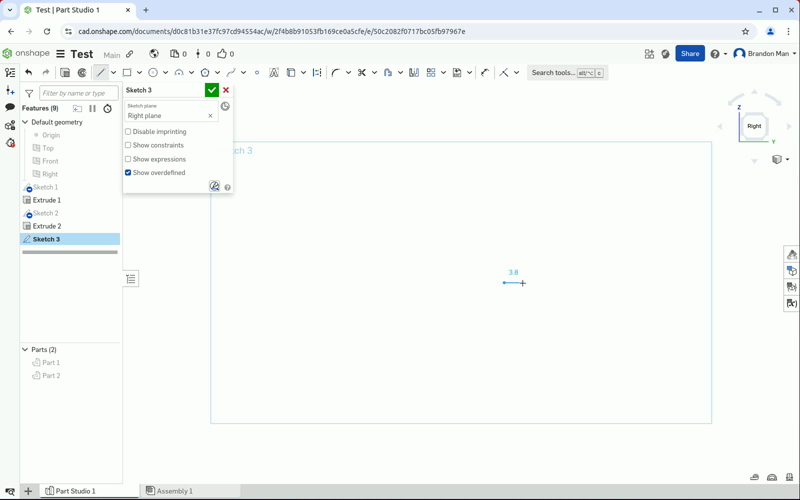
key_up(shift)
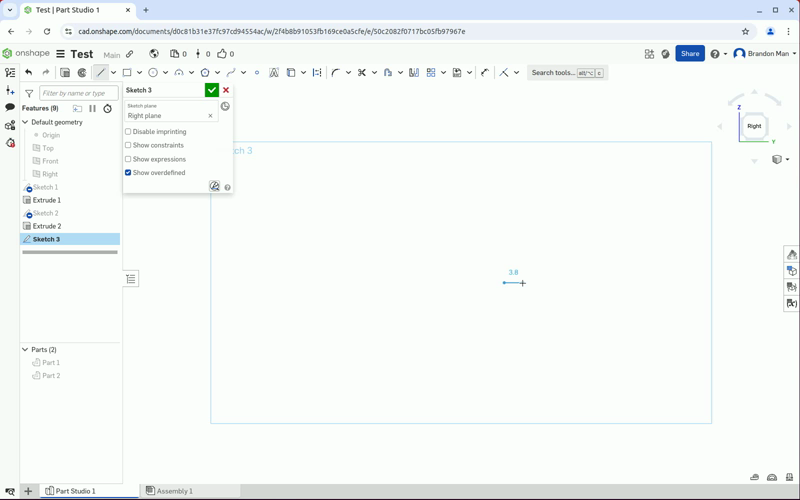
key_down(shift)
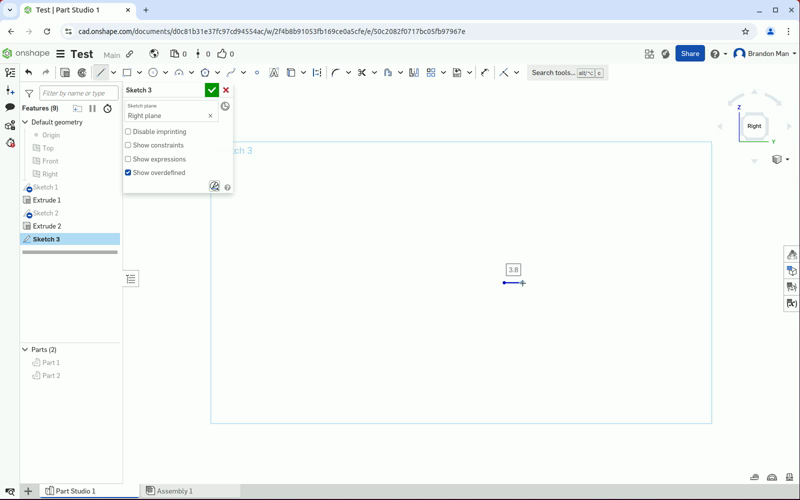
mouse_move(552, 282)
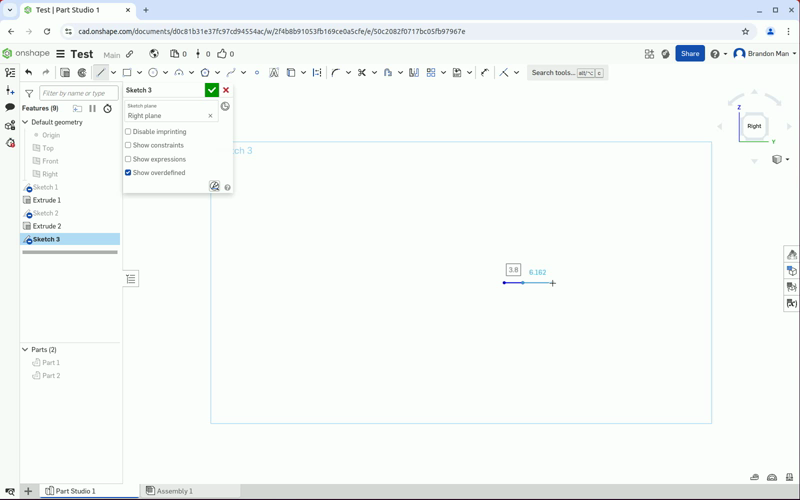
mouse_move(522, 276)
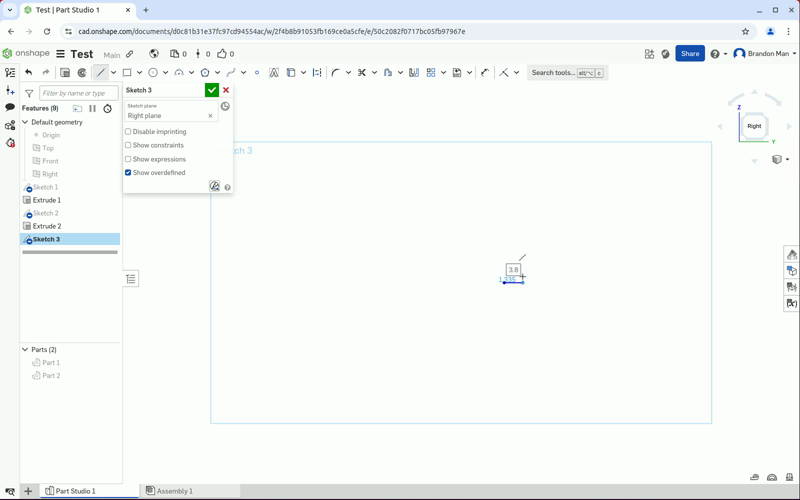
scroll(6)
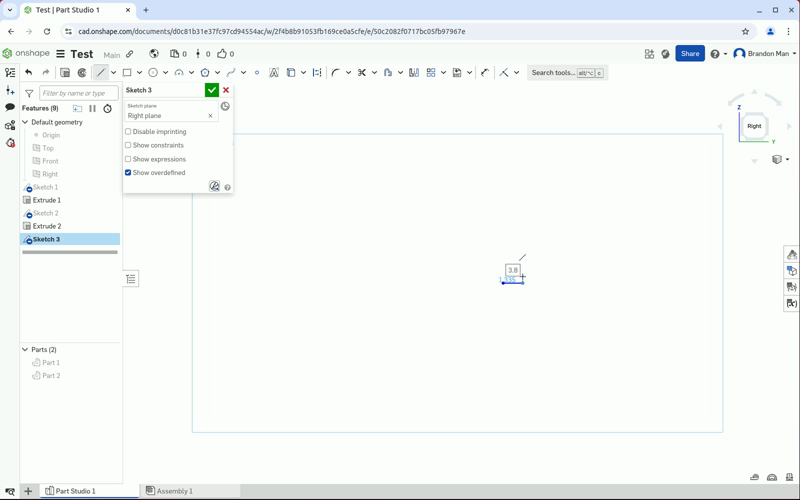
scroll(6)
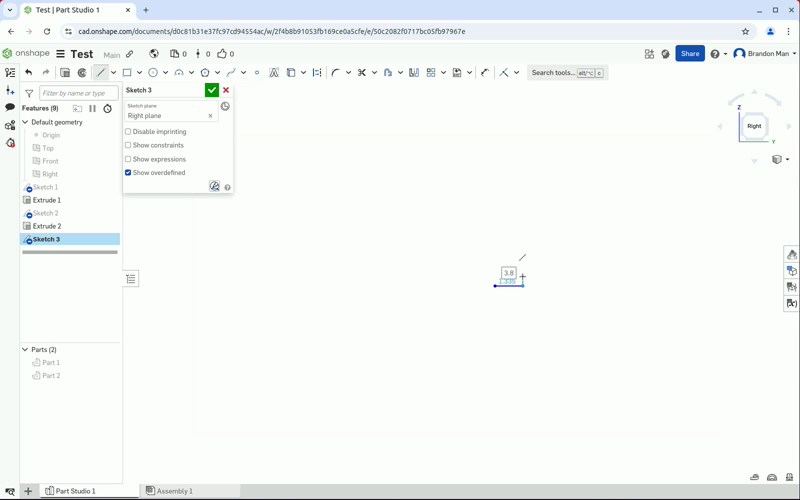
scroll(6)
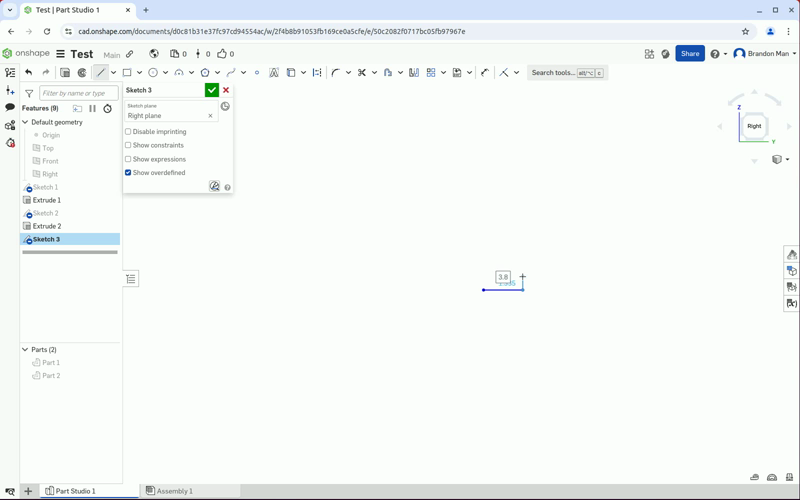
scroll(6)
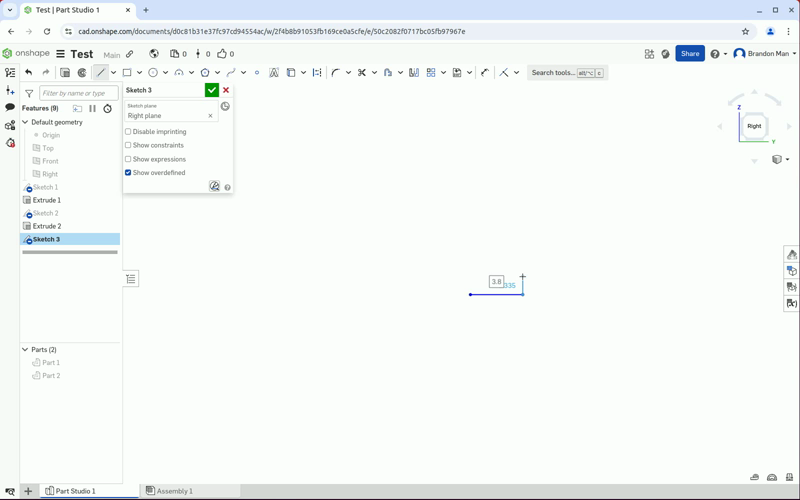
scroll(6)
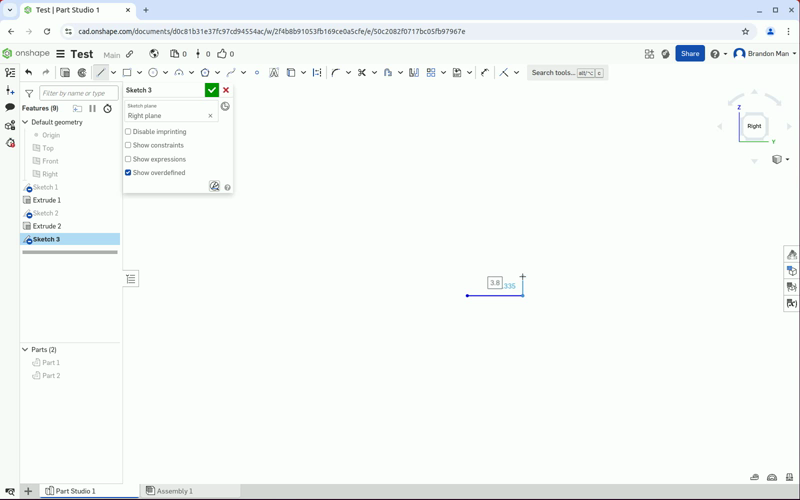
scroll(6)
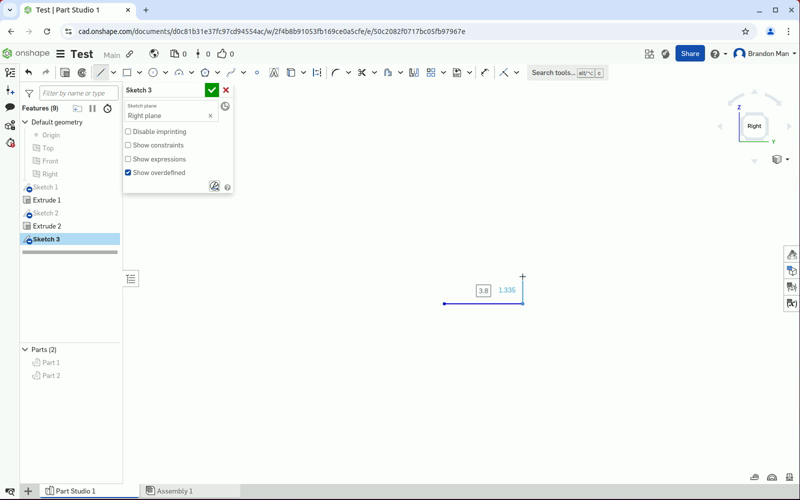
scroll(6)
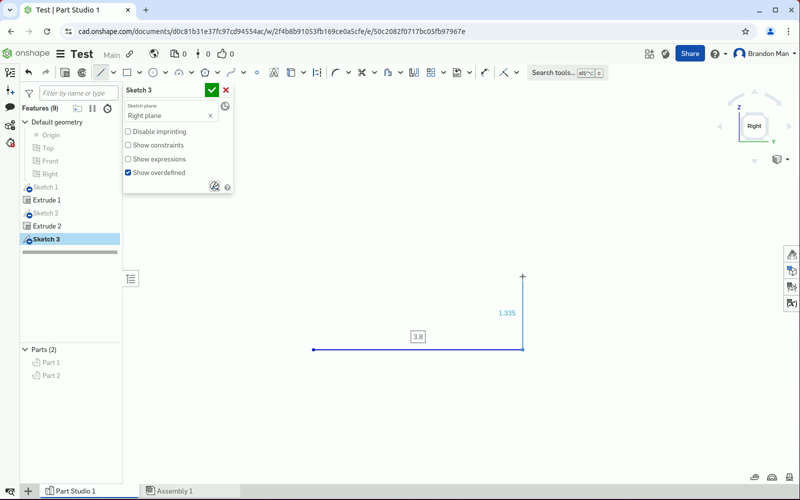
click(522, 276)
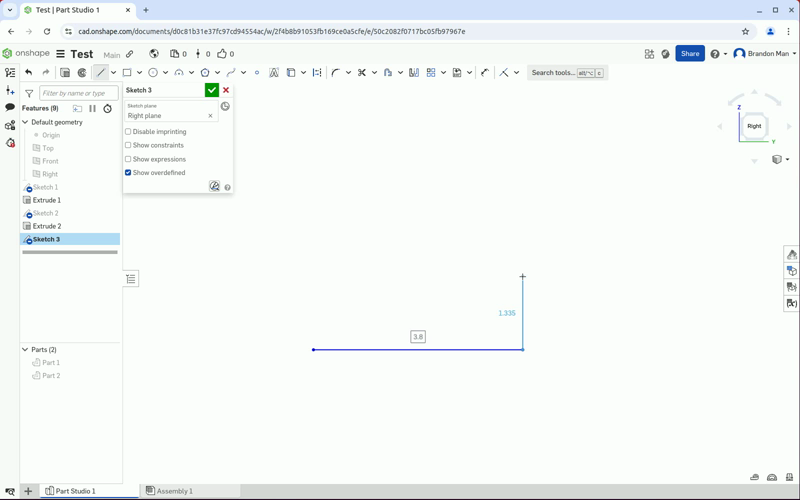
scroll(-6)
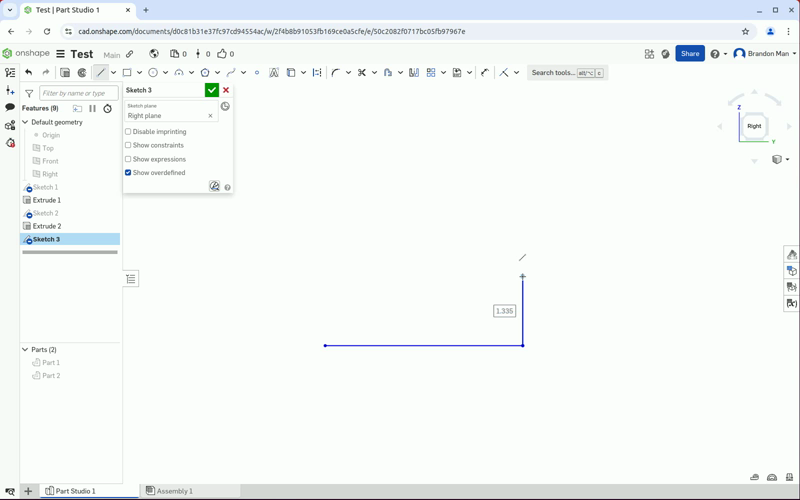
scroll(-6)
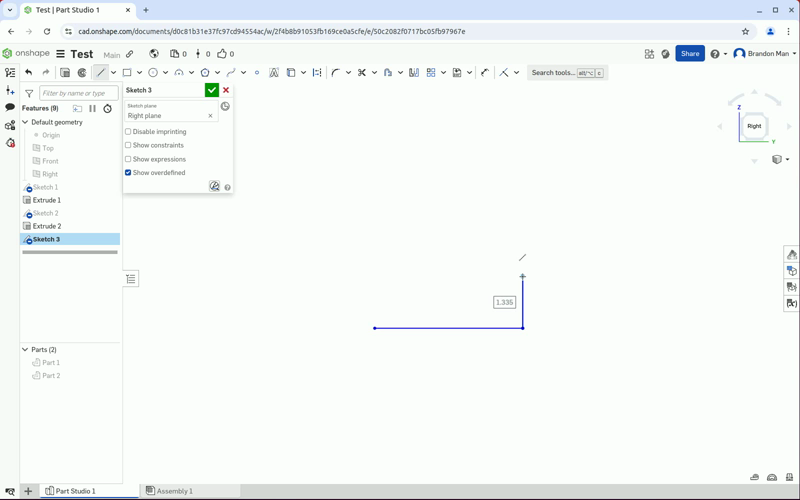
scroll(-6)
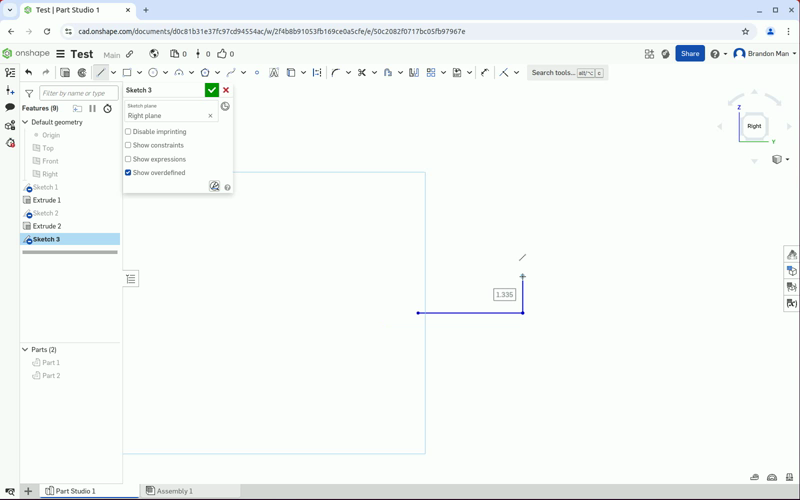
scroll(-6)
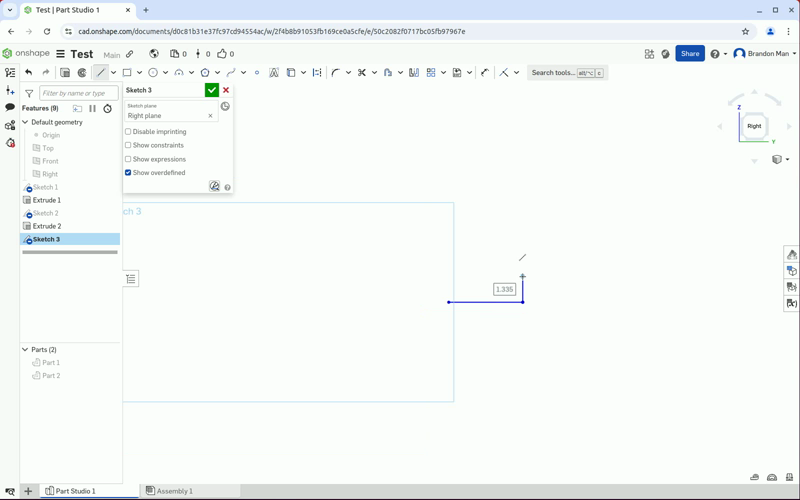
scroll(-6)
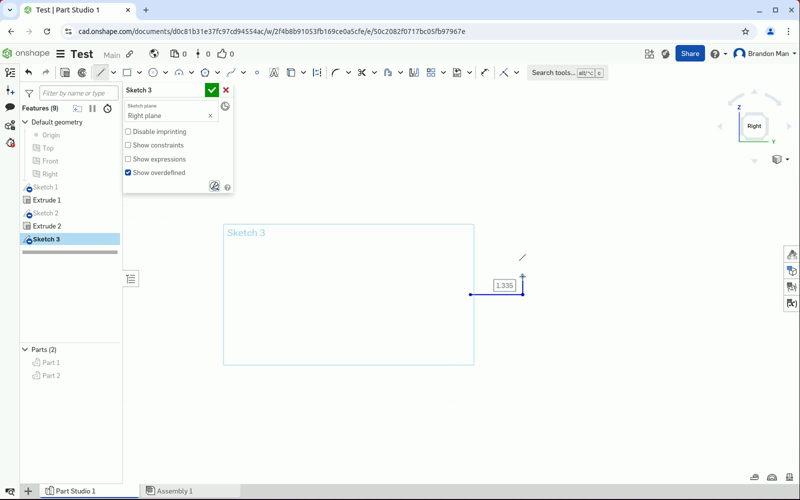
scroll(-6)
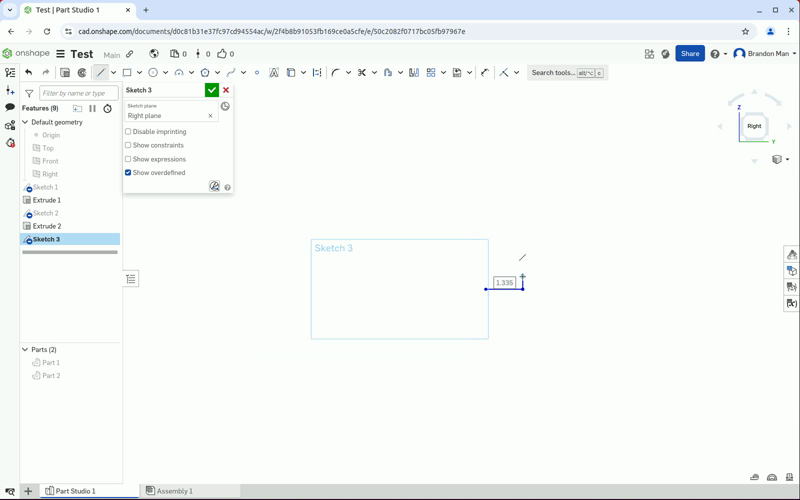
scroll(-6)
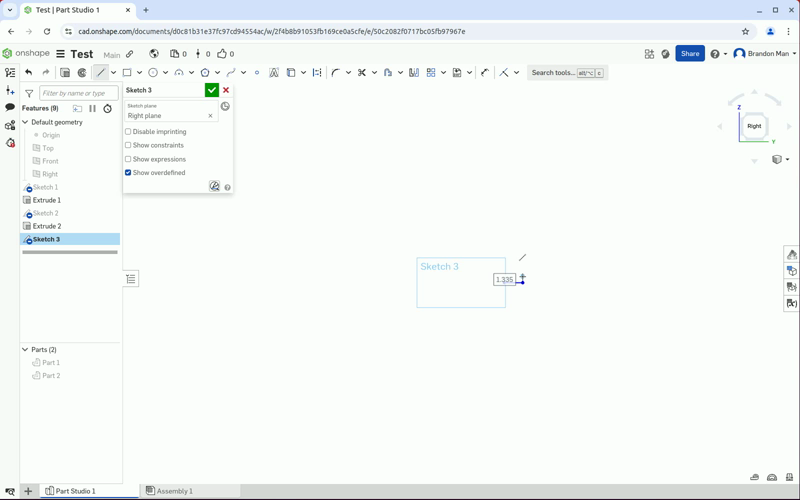
key_up(shift)
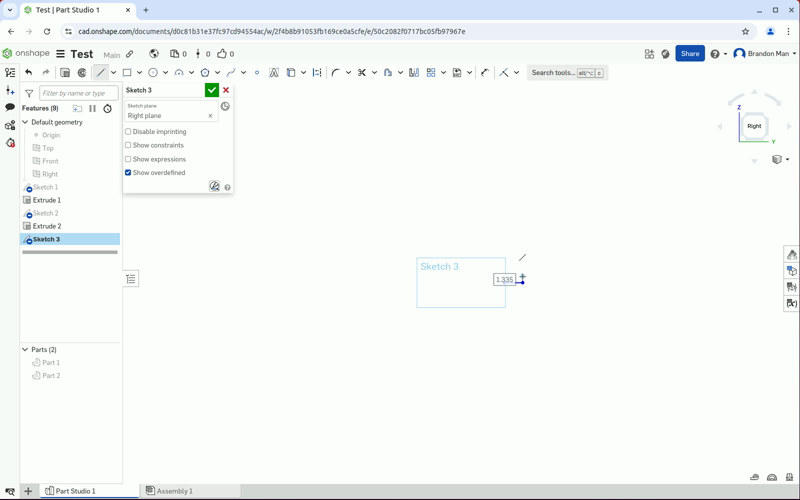
key_down(shift)
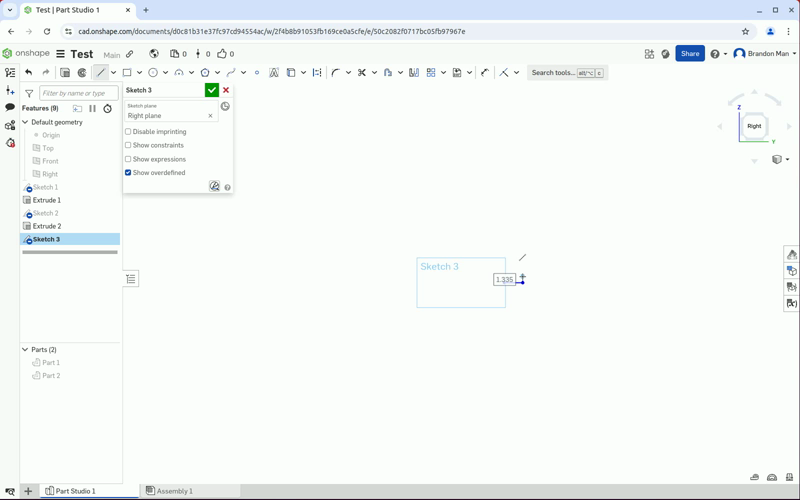
mouse_move(552, 276)
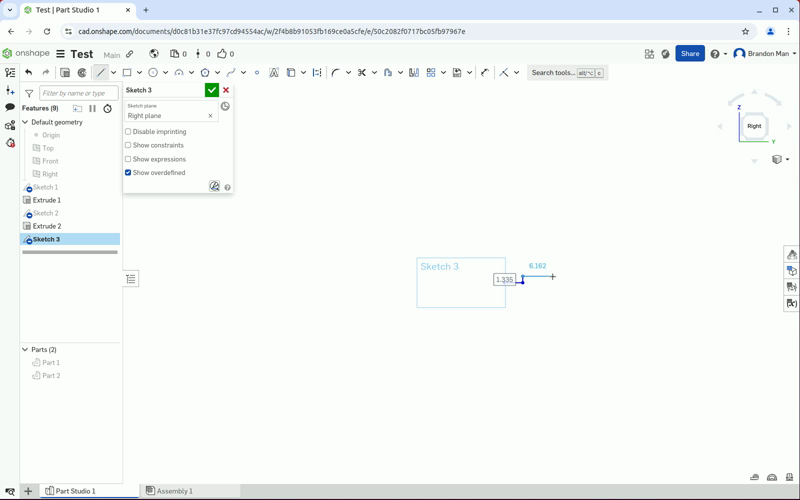
mouse_move(504, 276)
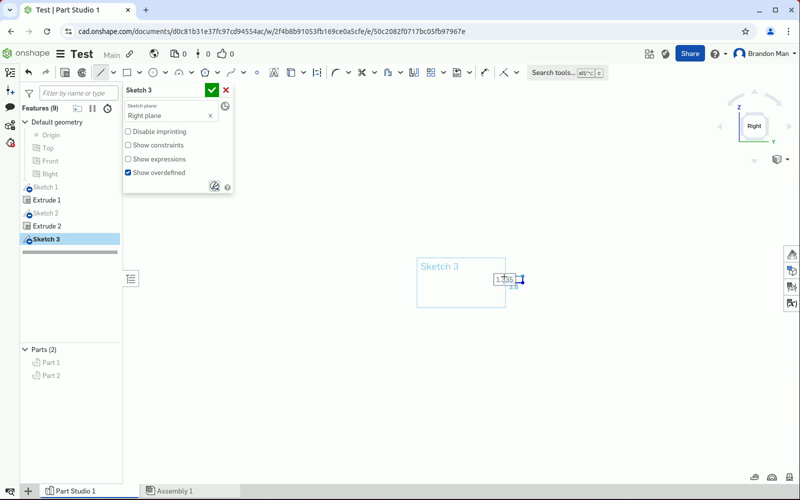
click(504, 276)
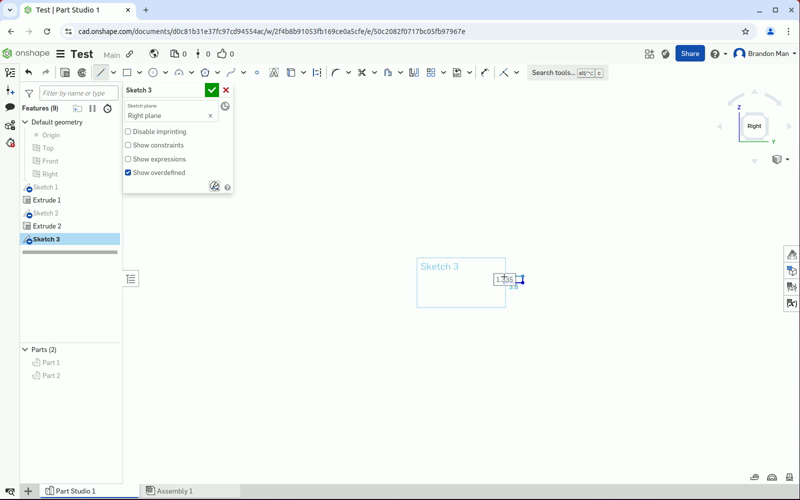
key_up(shift)
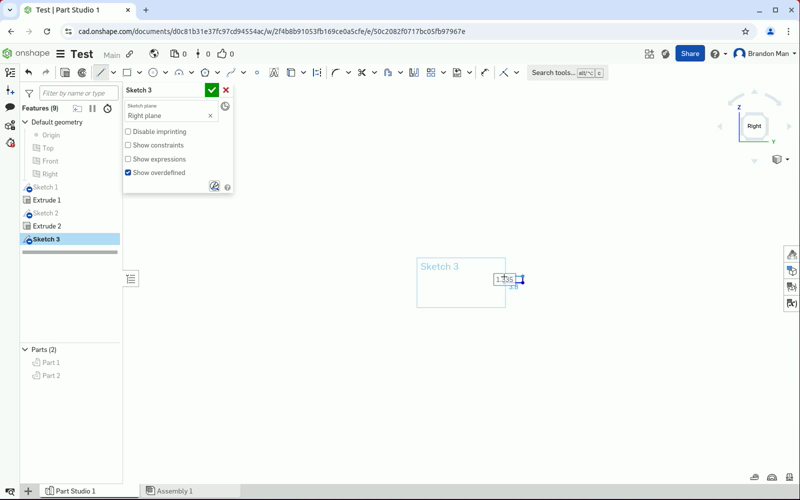
mouse_move(534, 276)
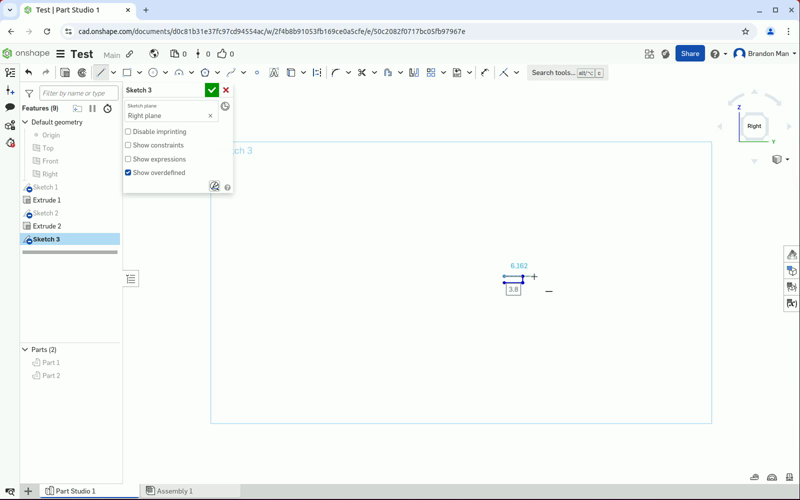
key_down(shift)
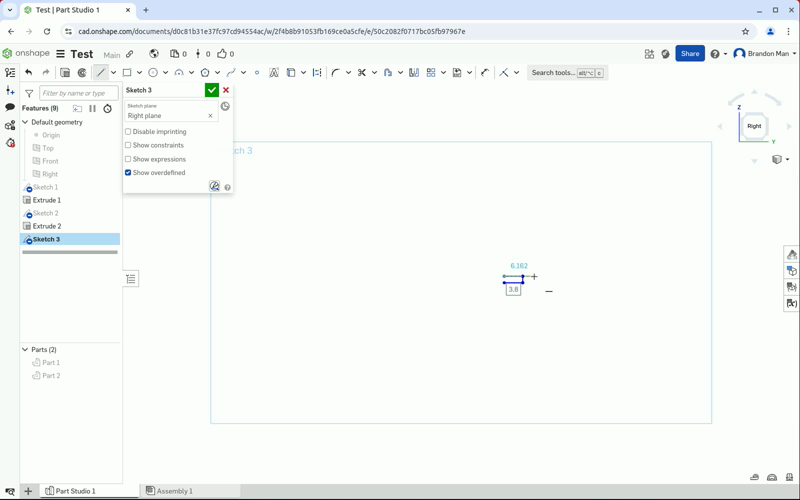
mouse_move(504, 282)
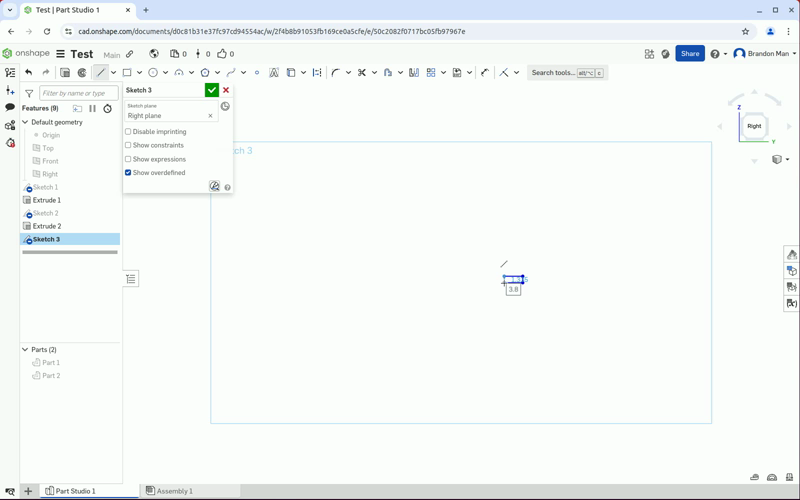
scroll(6)
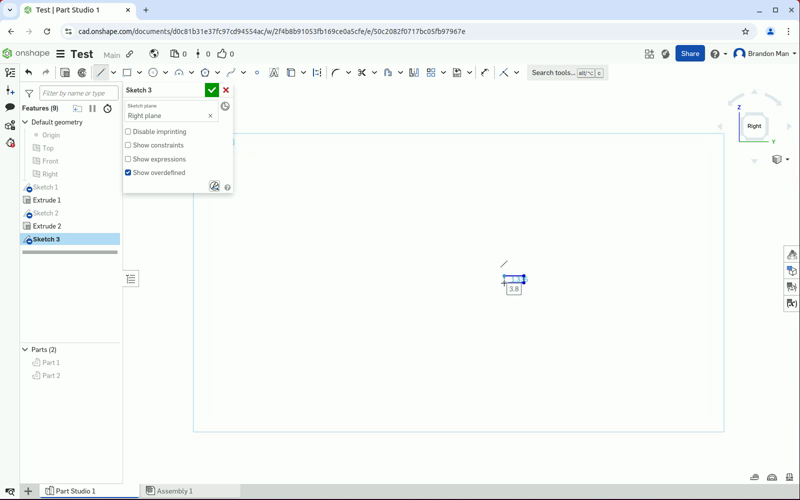
scroll(6)
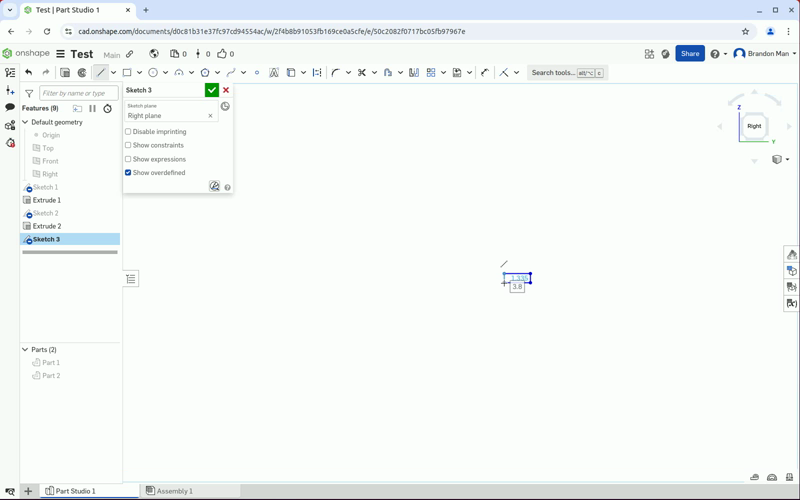
scroll(6)
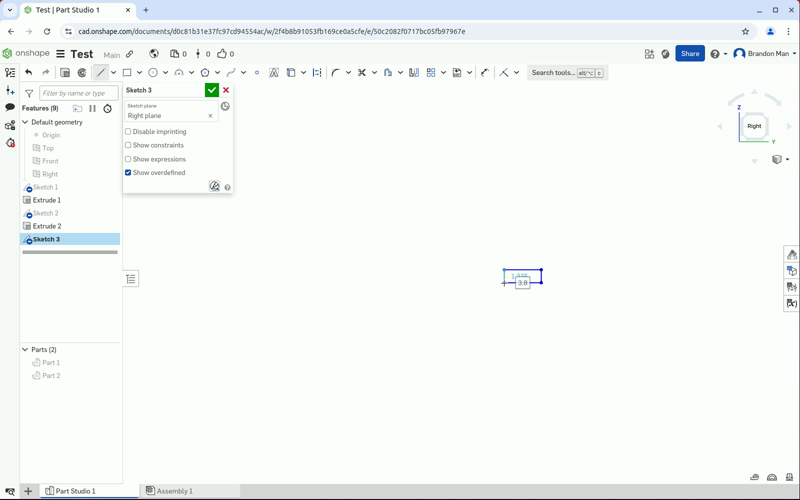
scroll(6)
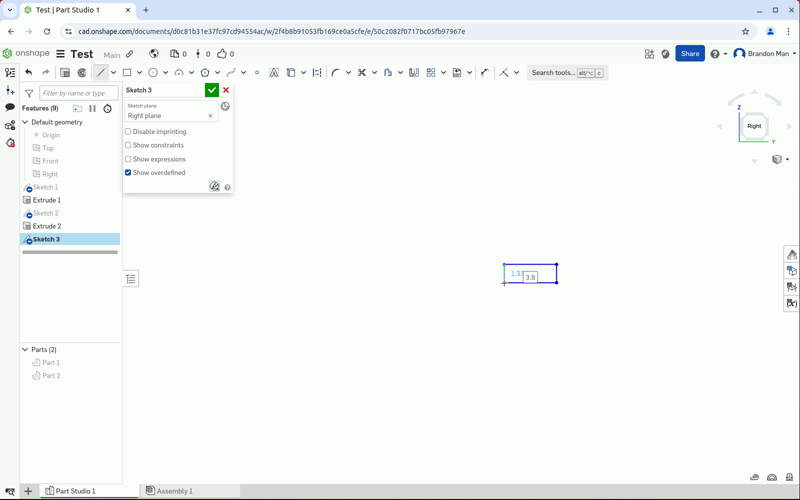
scroll(6)
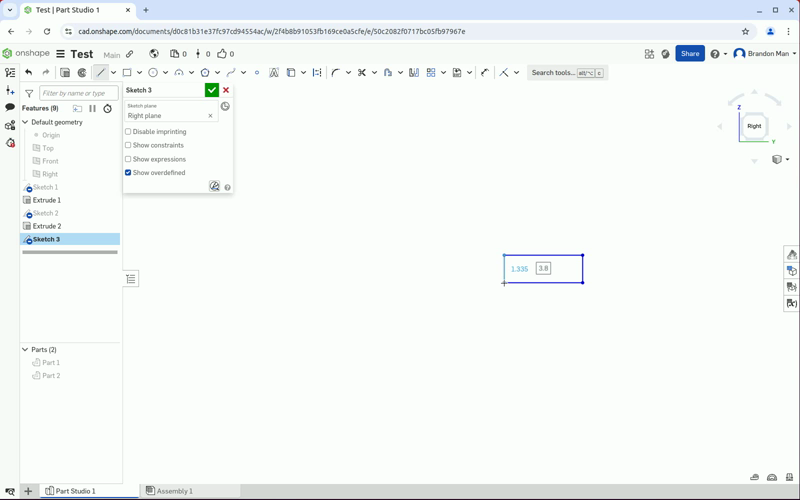
scroll(6)
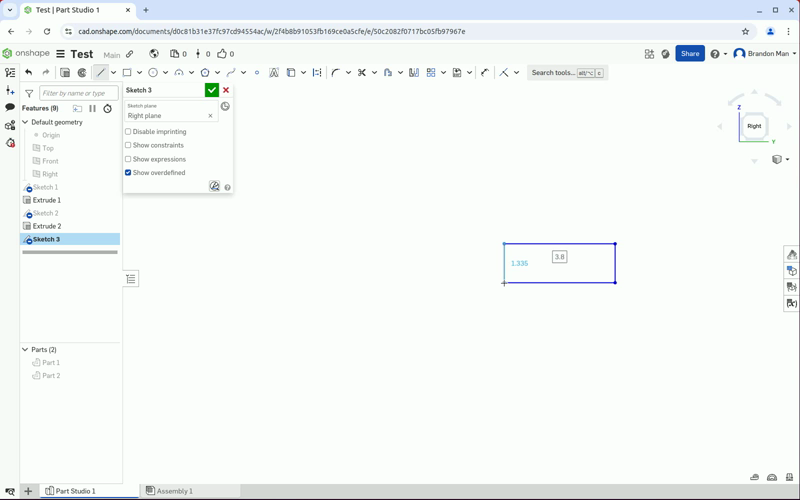
scroll(6)
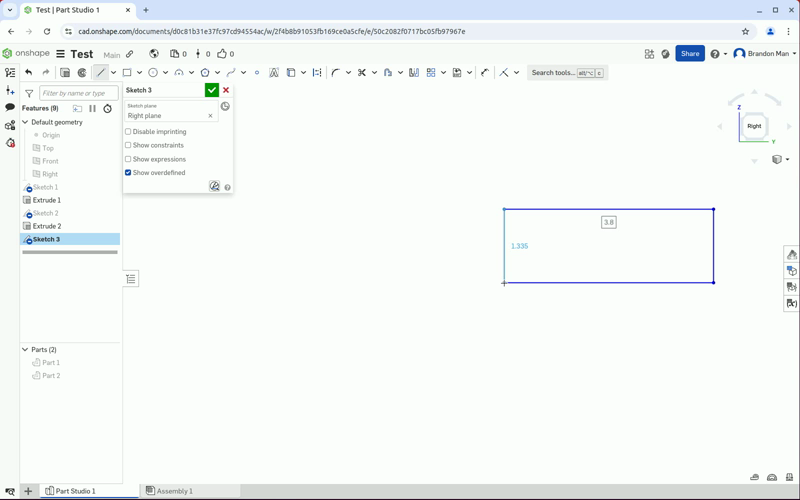
key_up(shift)
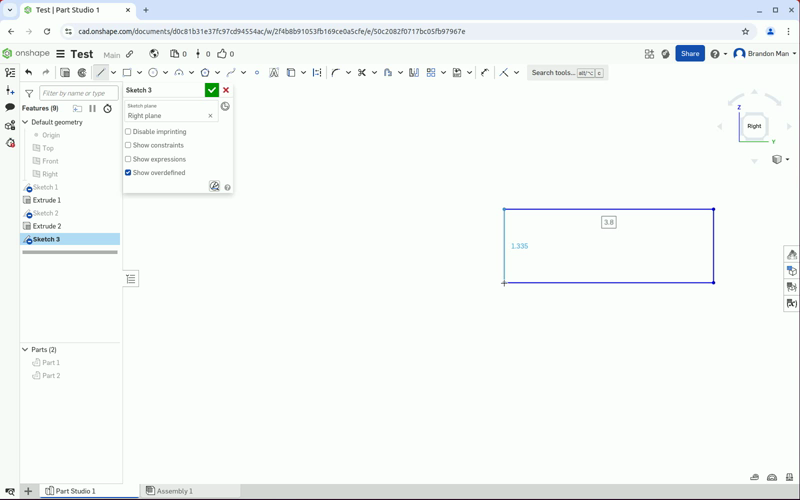
click(504, 282)
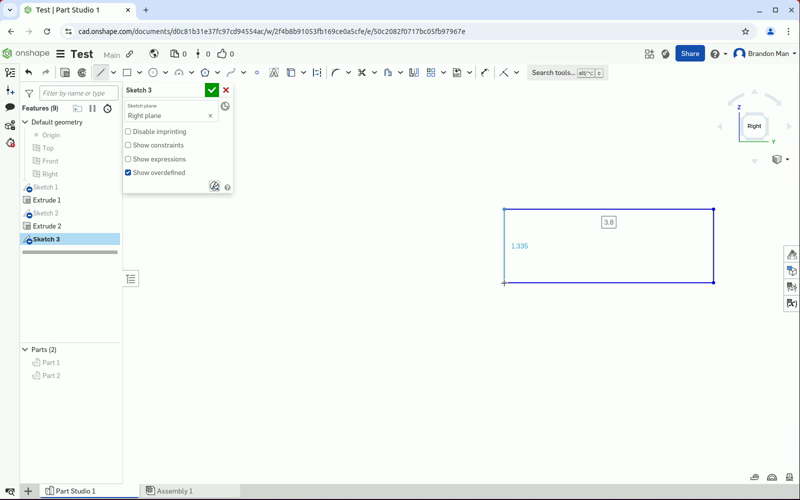
scroll(-6)
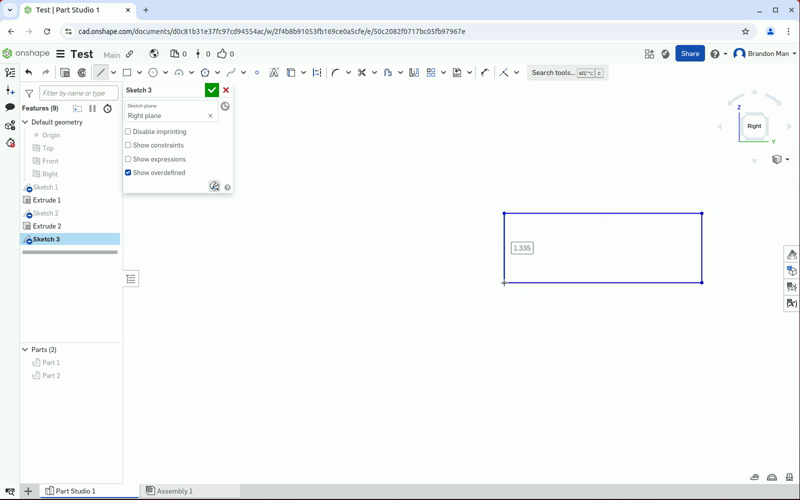
scroll(-6)
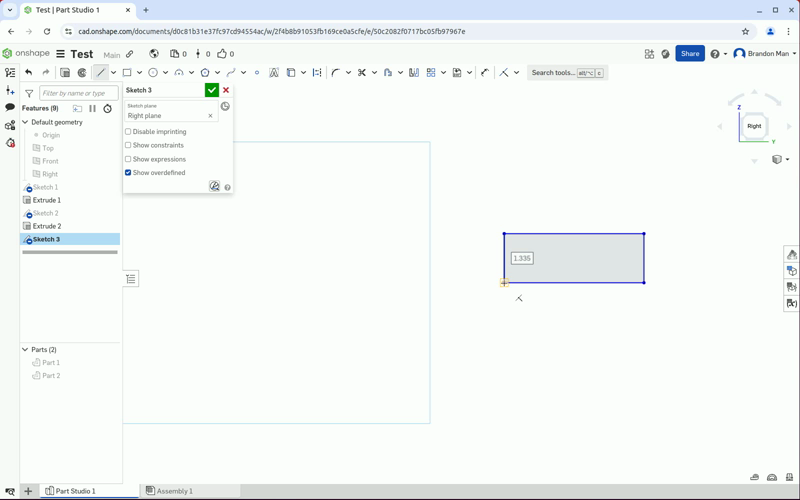
scroll(-6)
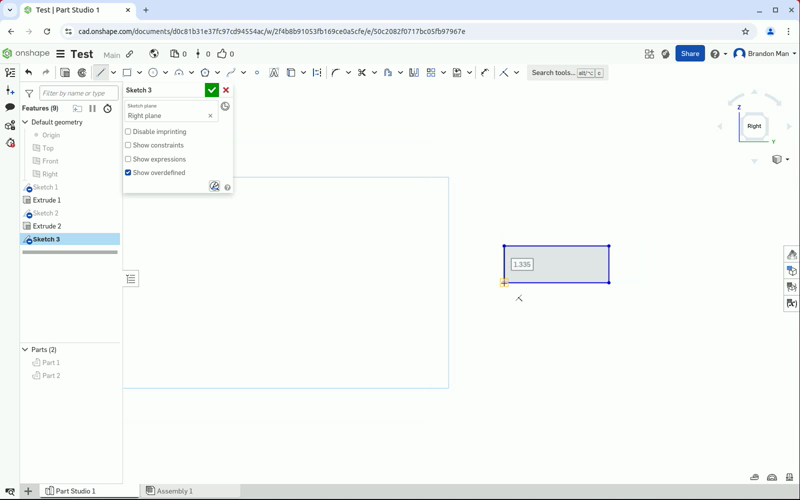
scroll(-6)
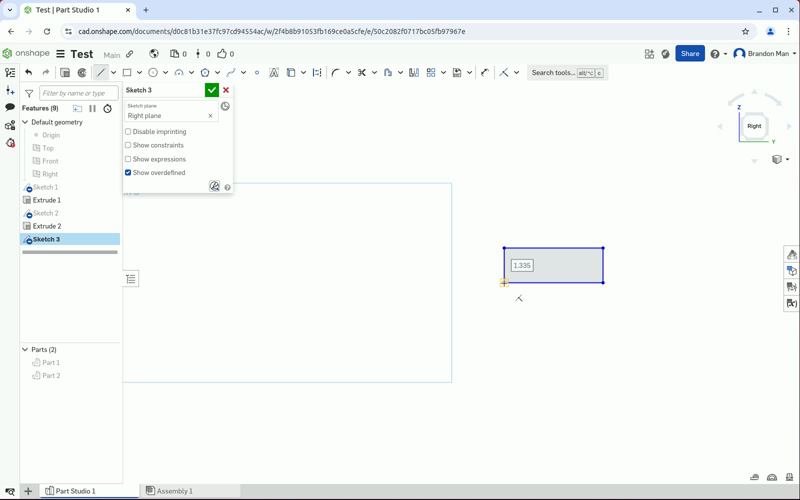
scroll(-6)
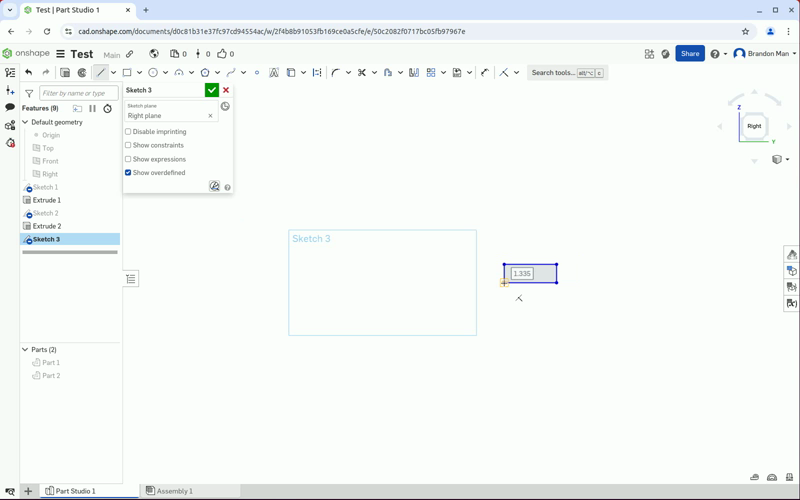
scroll(-6)
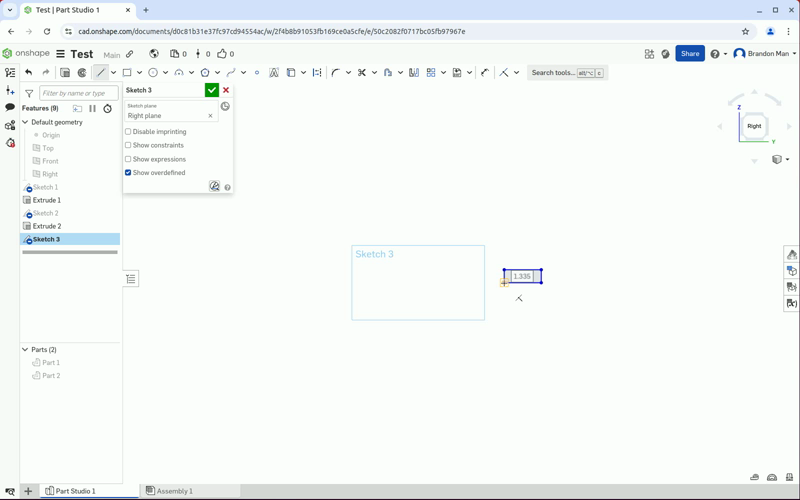
scroll(-6)
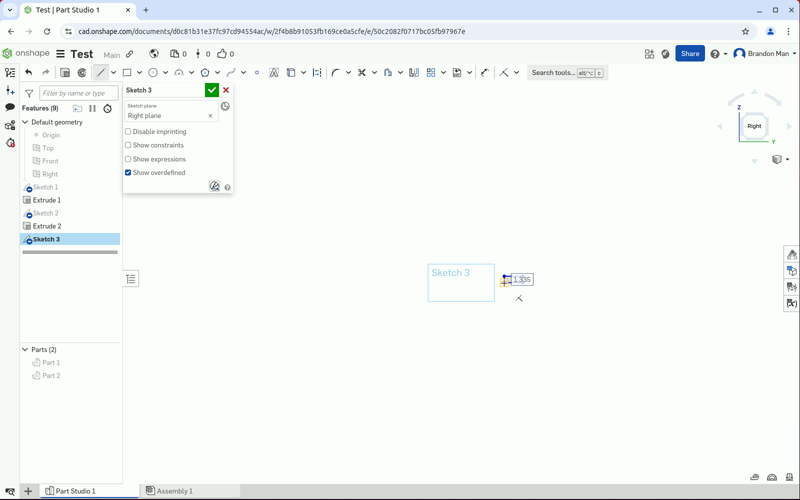
key(esc)
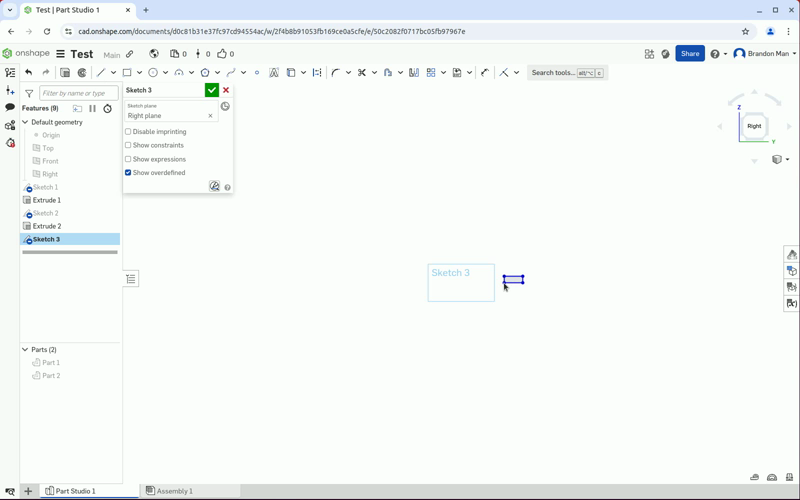
mouse_move(522, 280)
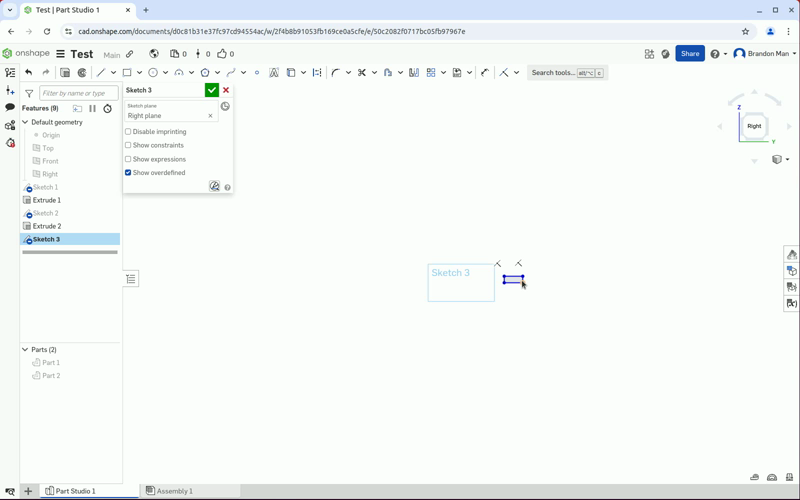
scroll(6)
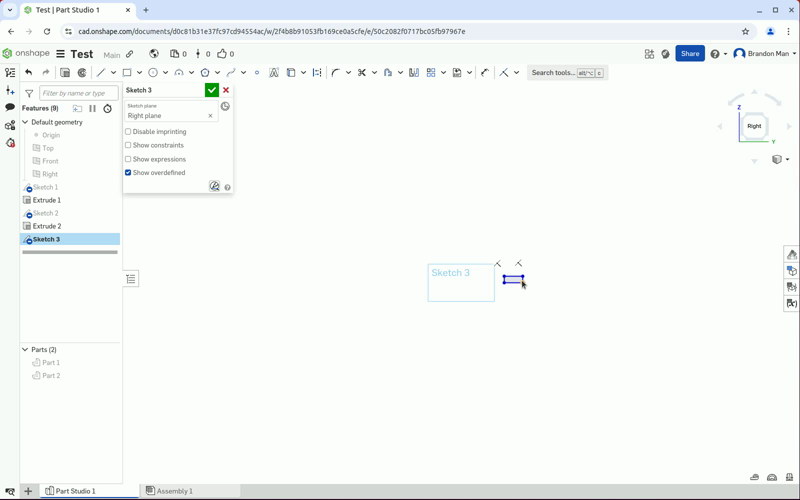
scroll(6)
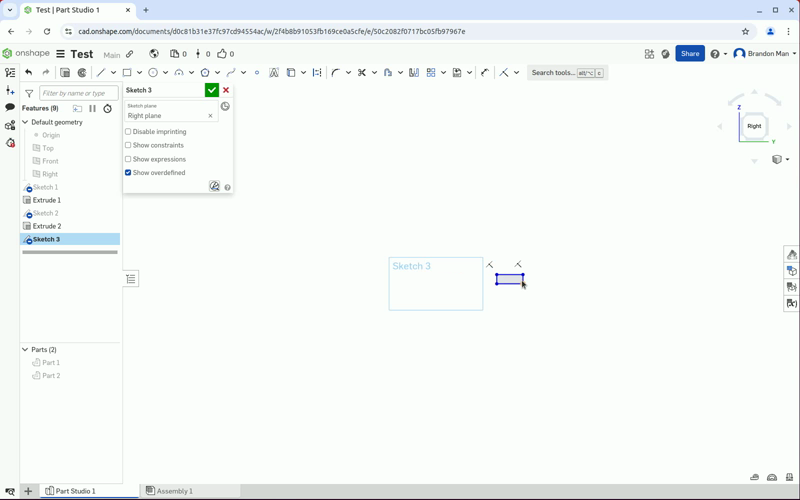
scroll(6)
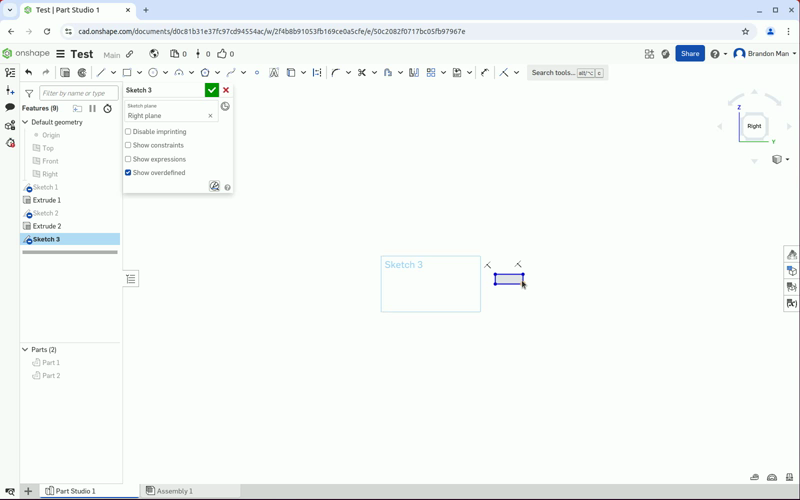
scroll(6)
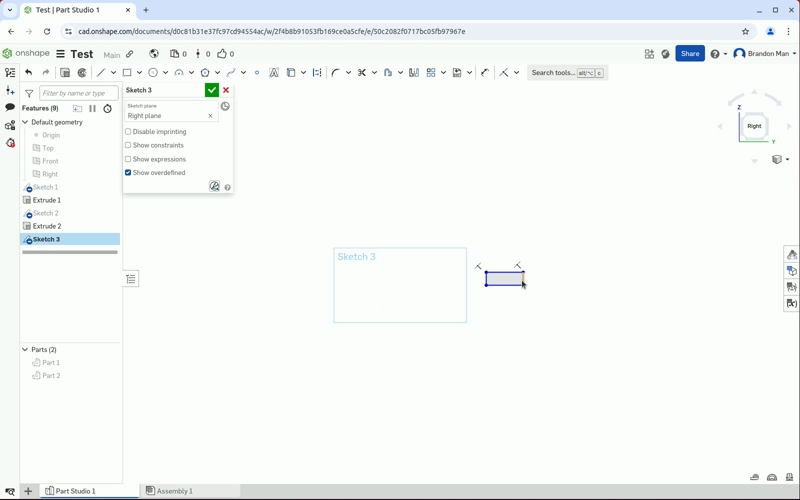
scroll(6)
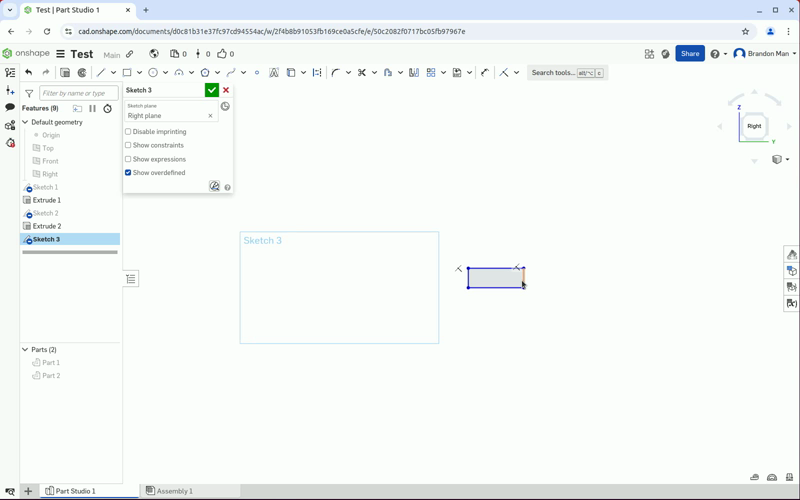
scroll(6)
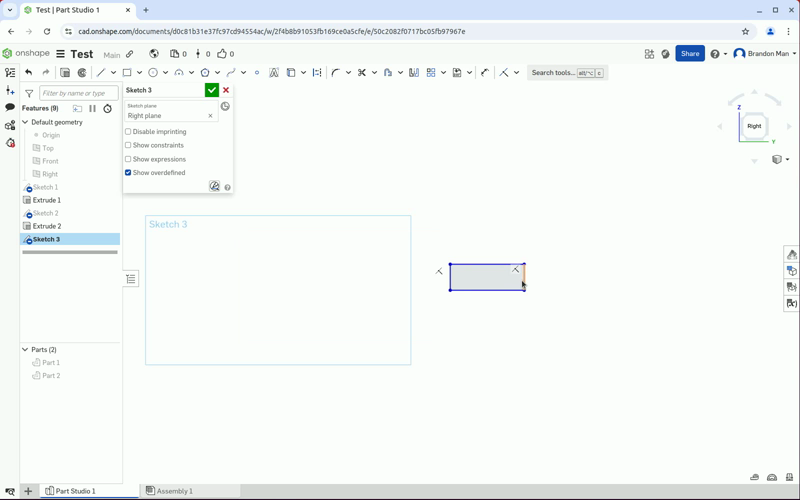
scroll(6)
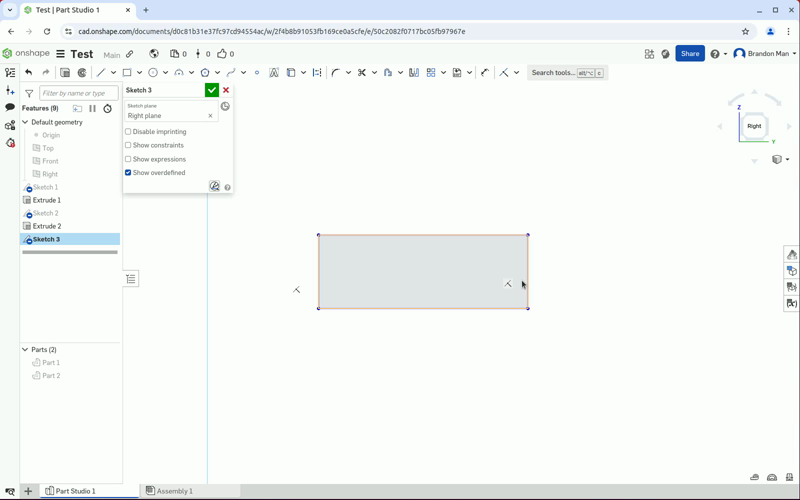
click(522, 280)
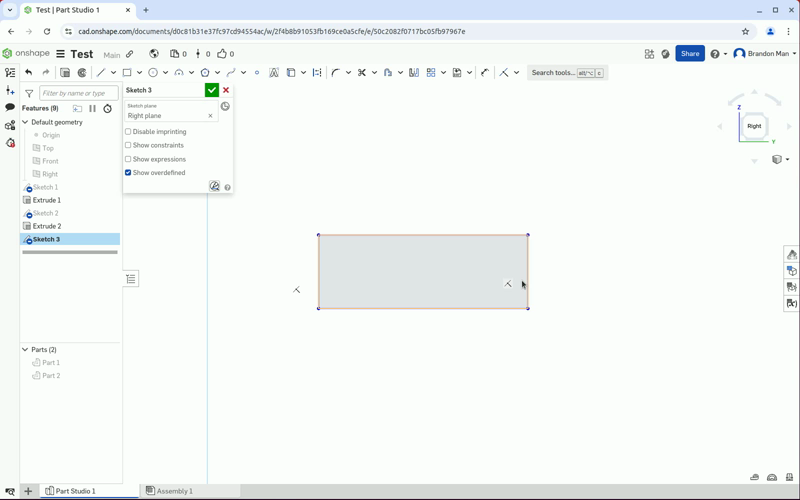
scroll(-6)
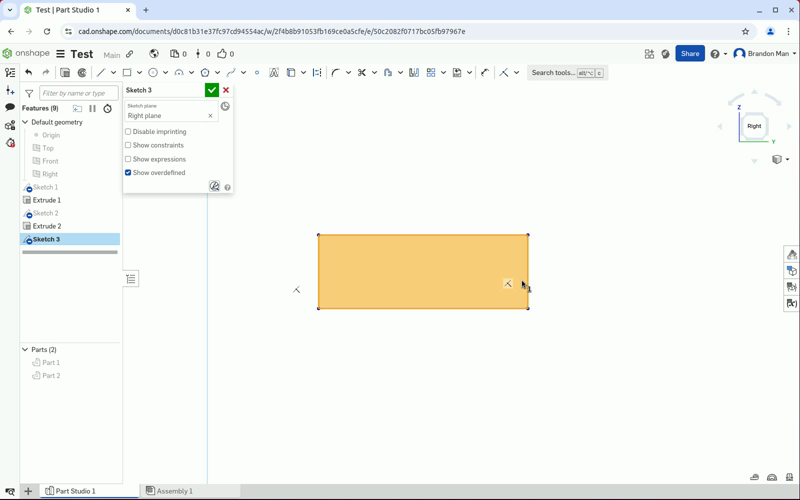
scroll(-6)
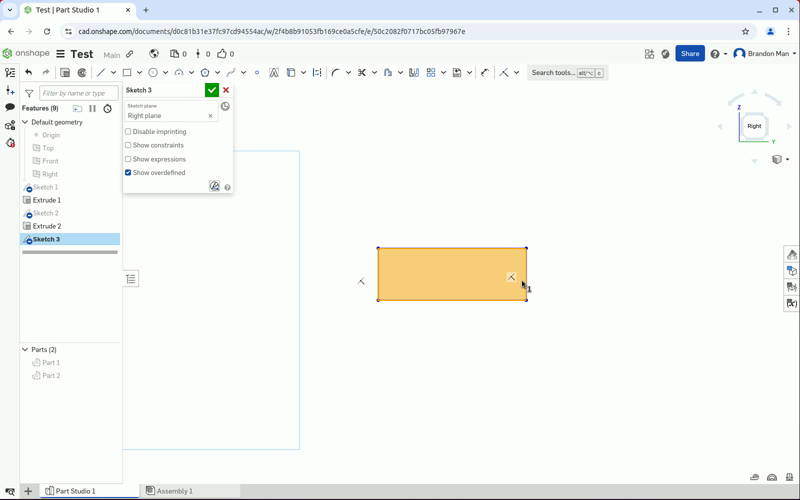
scroll(-6)
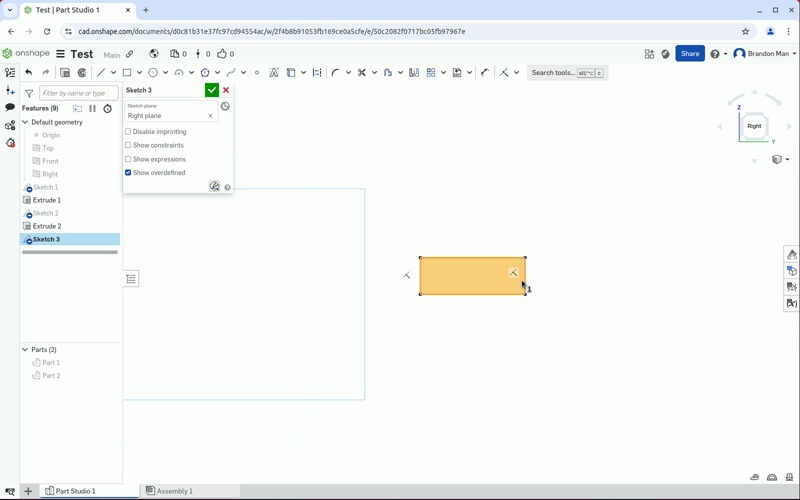
scroll(-6)
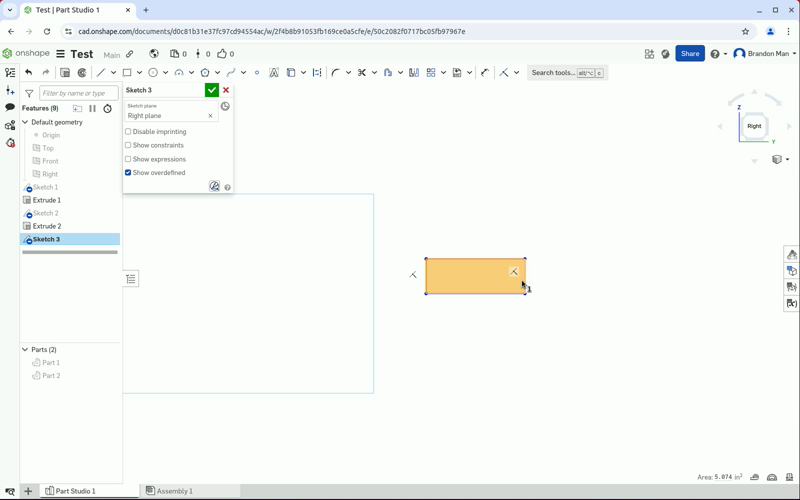
scroll(-6)
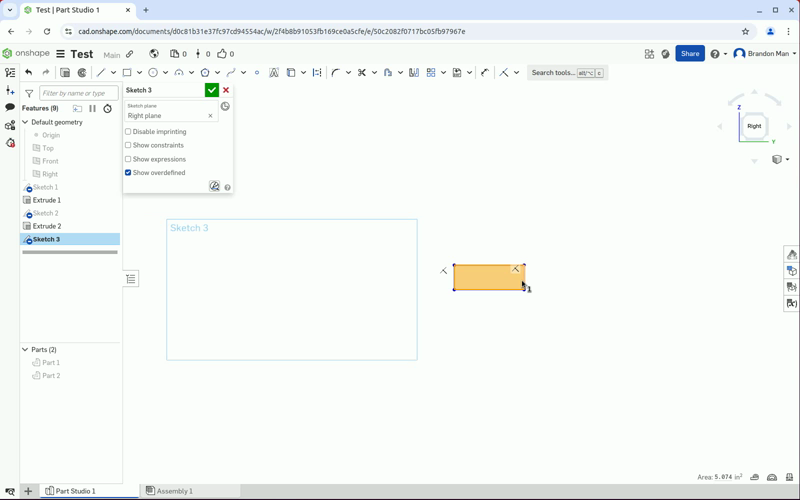
scroll(-6)
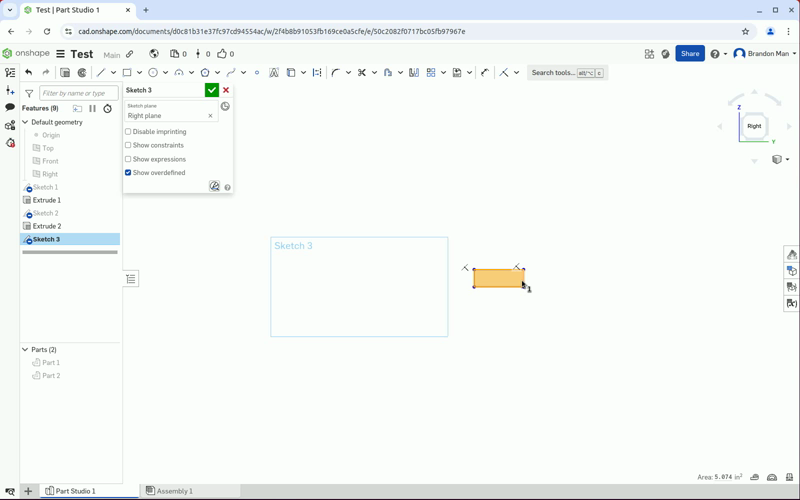
scroll(-6)
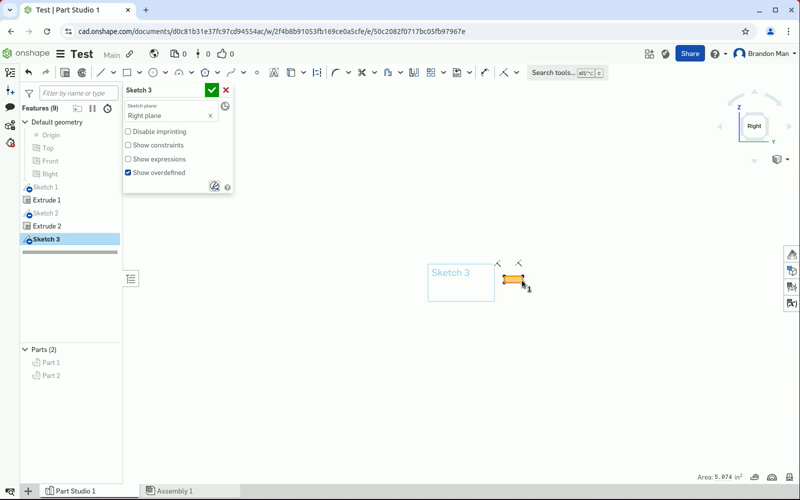
mouse_move(73, 352)
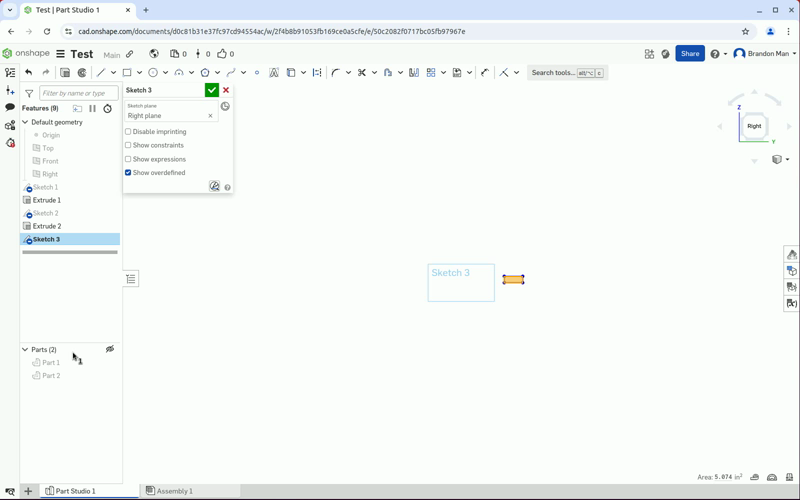
key(shift+y)
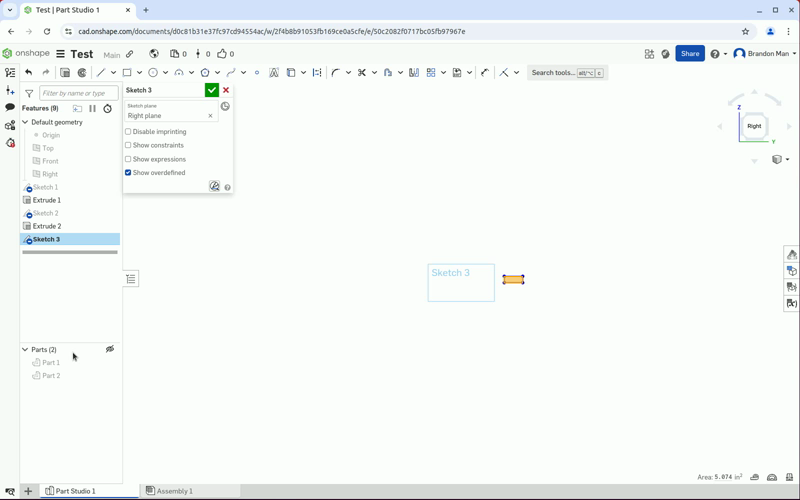
key(shift+e)
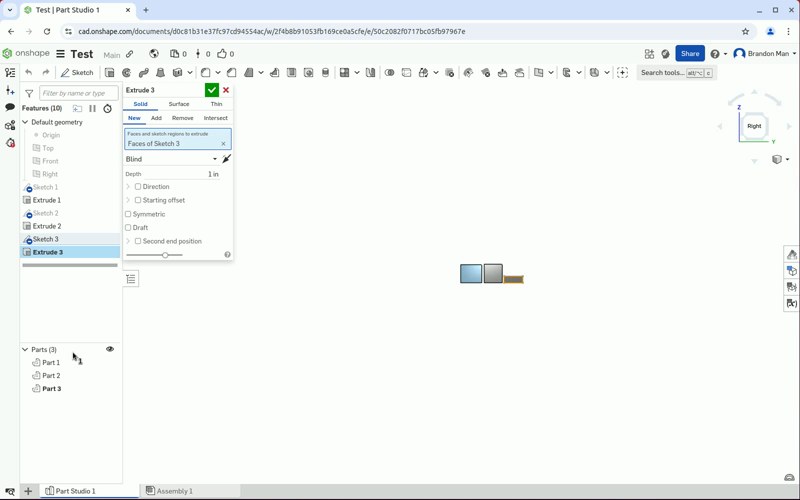
mouse_move(143, 106)
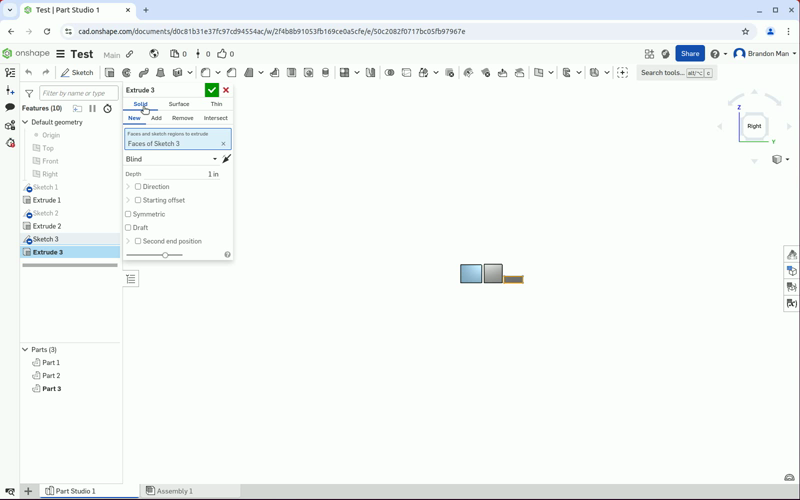
click(143, 106)
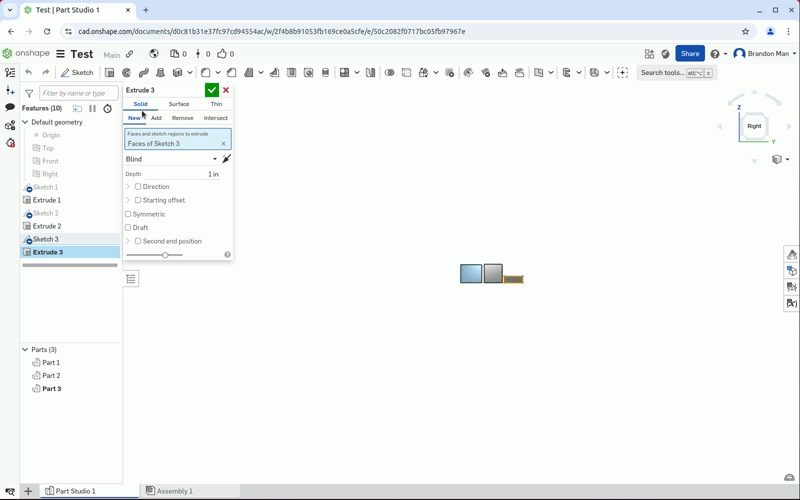
mouse_move(137, 120)
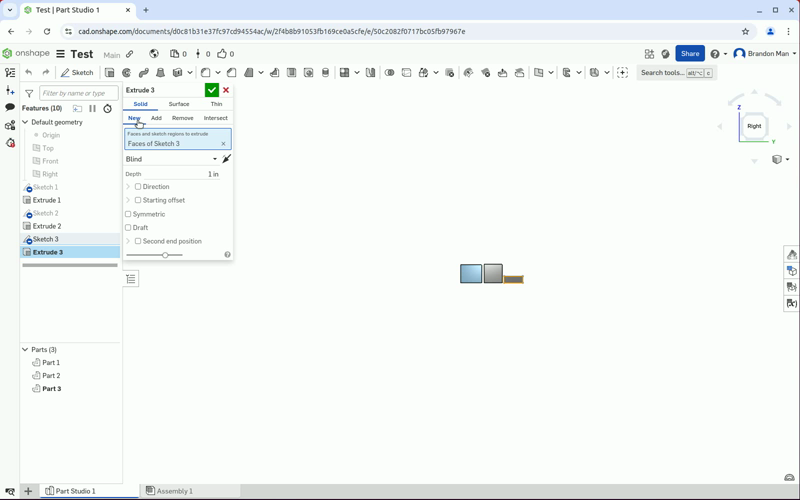
click(137, 120)
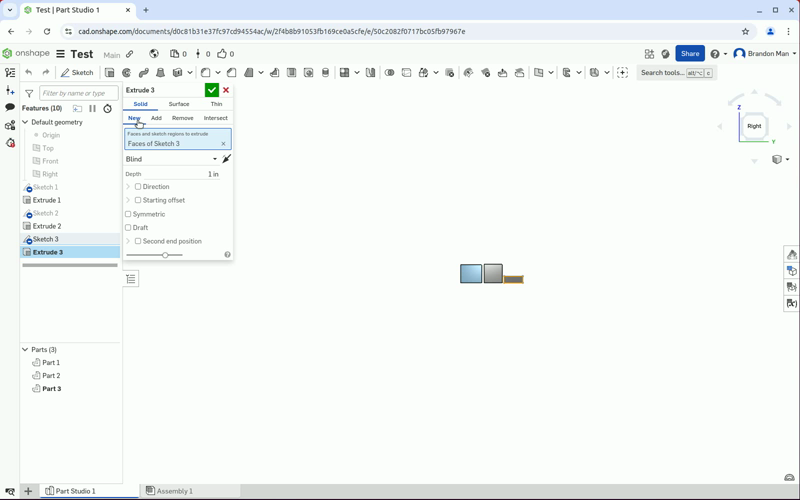
key(tab, 4)
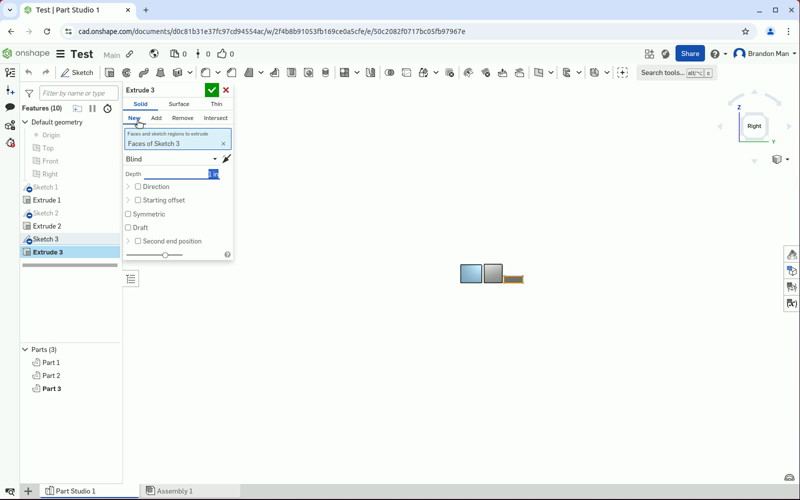
text(-0.241)
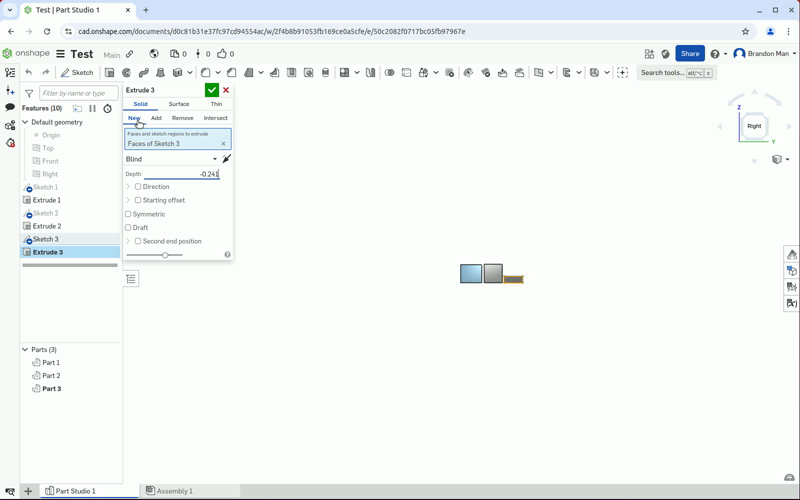
key(enter)
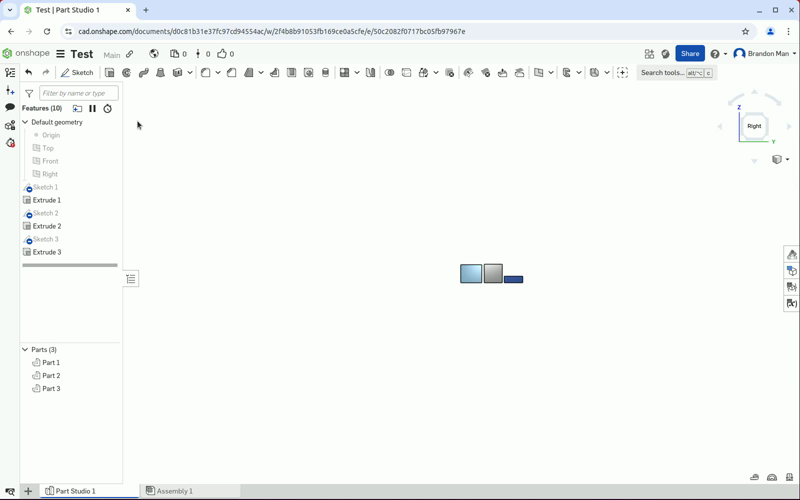
key(shift+h)
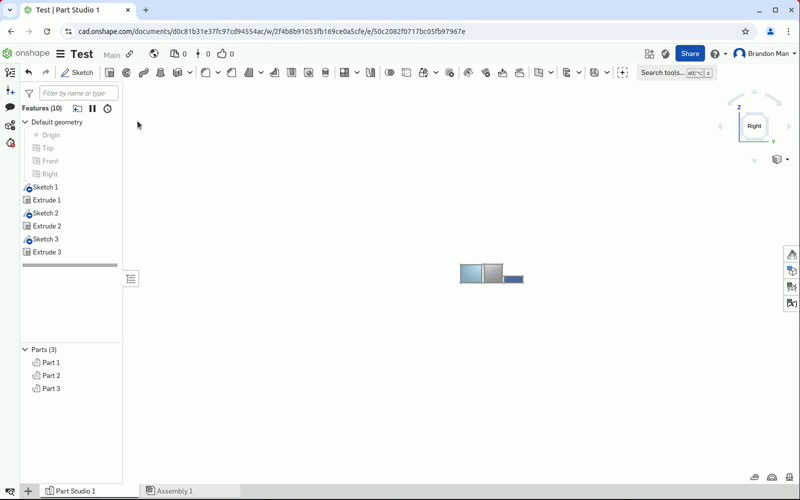
key(shift+h)
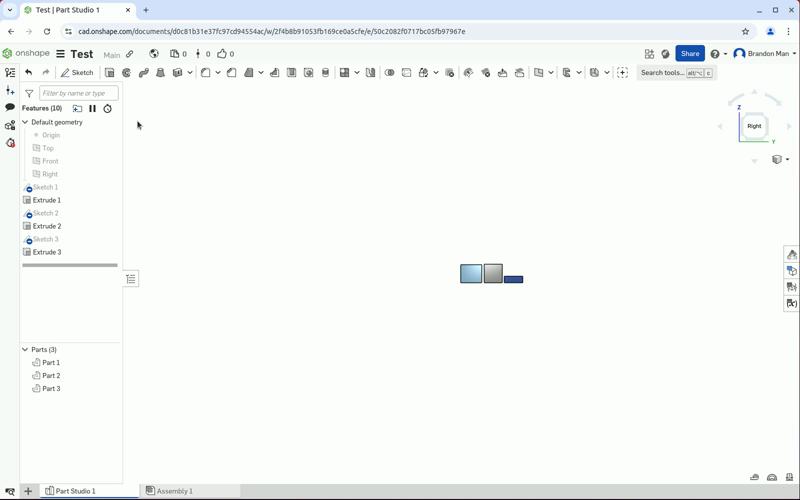
mouse_move(73, 189)
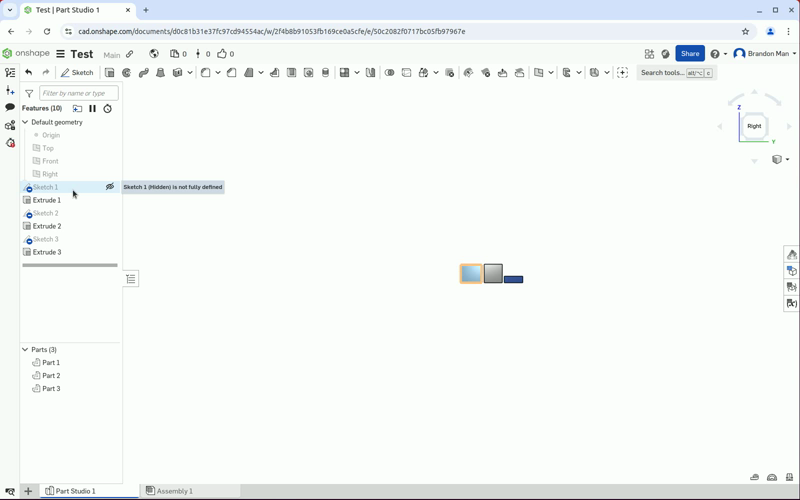
click(73, 189)
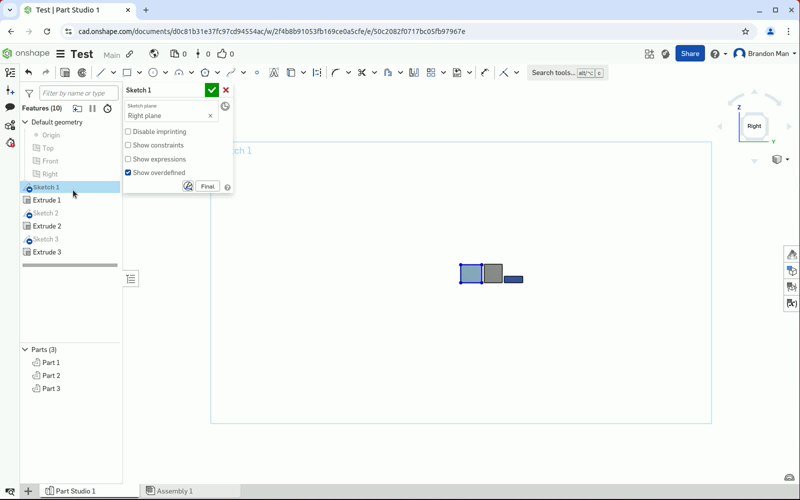
mouse_move(229, 92)
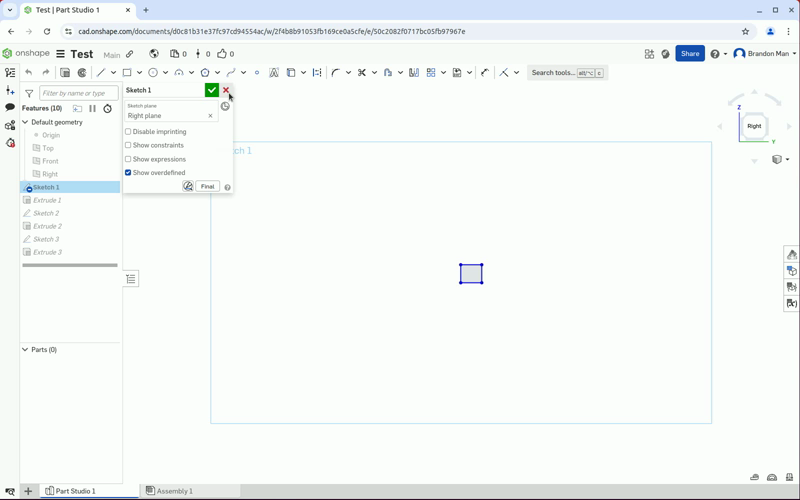
click(229, 92)
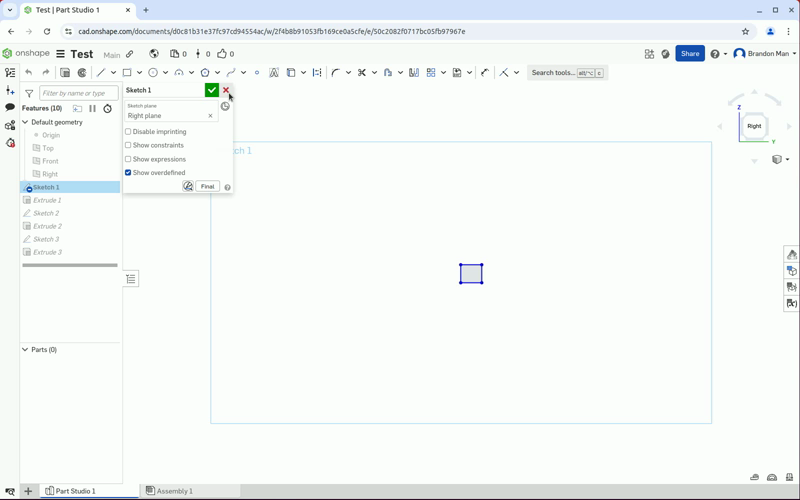
key(shift+s)
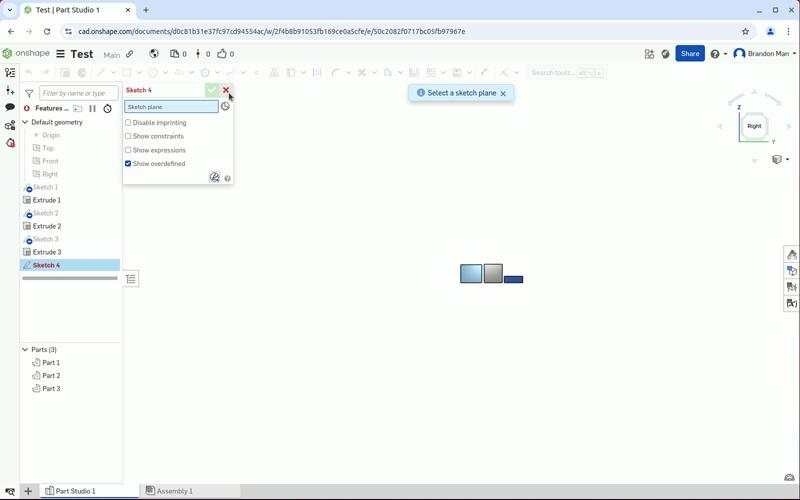
mouse_move(73, 176)
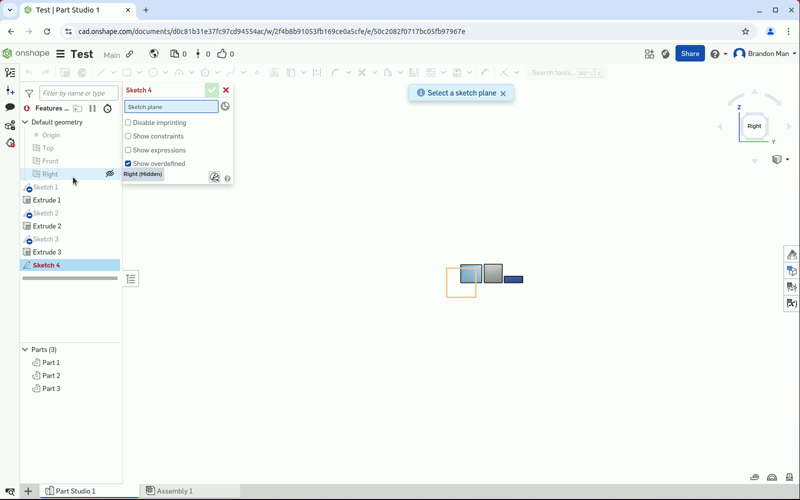
click(73, 176)
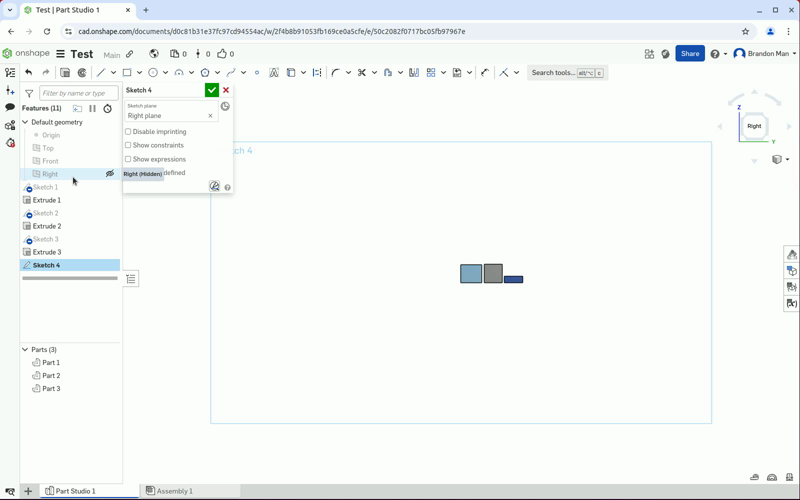
mouse_move(73, 352)
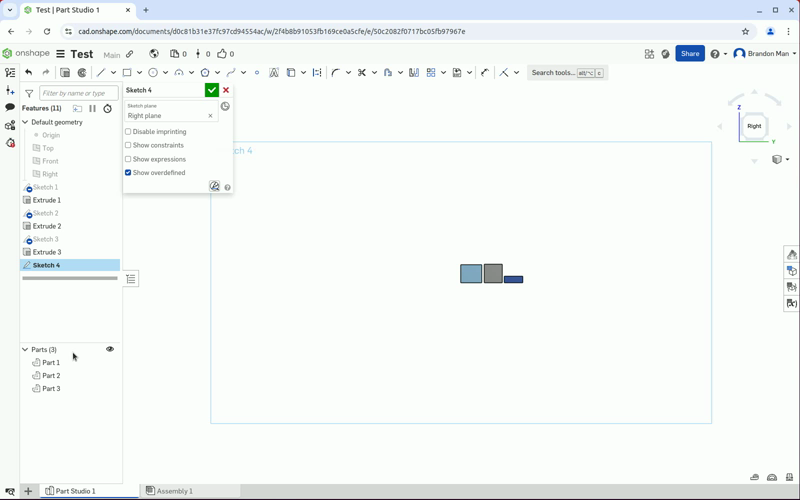
key(y)
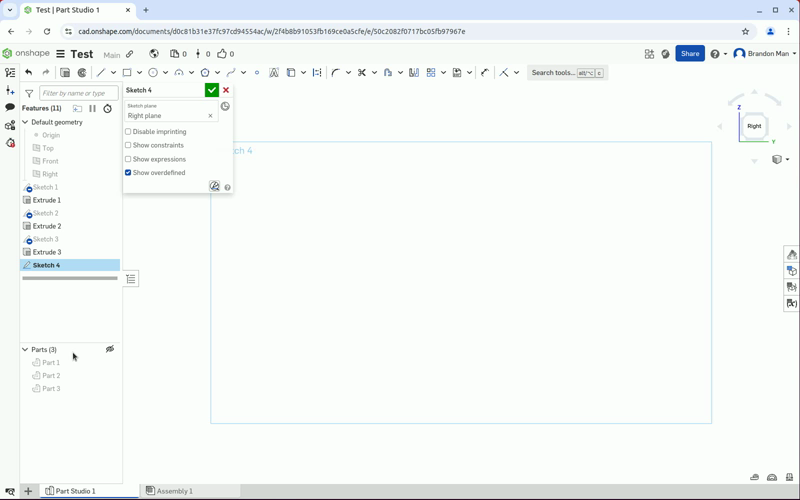
key(l)
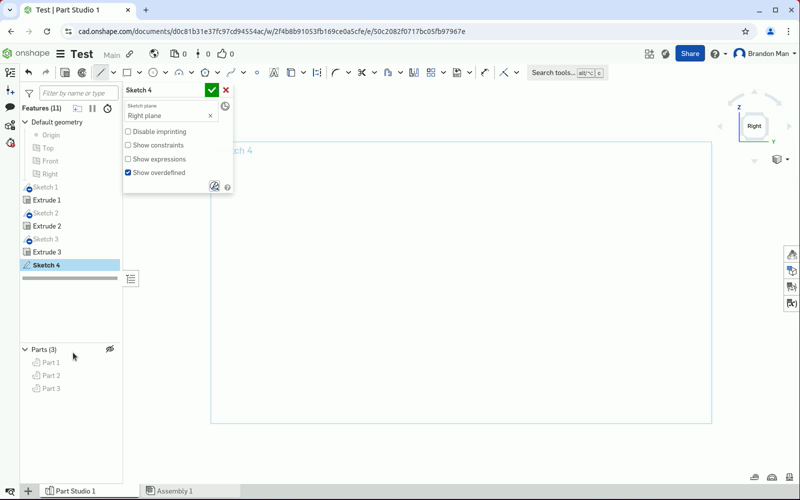
key_down(shift)
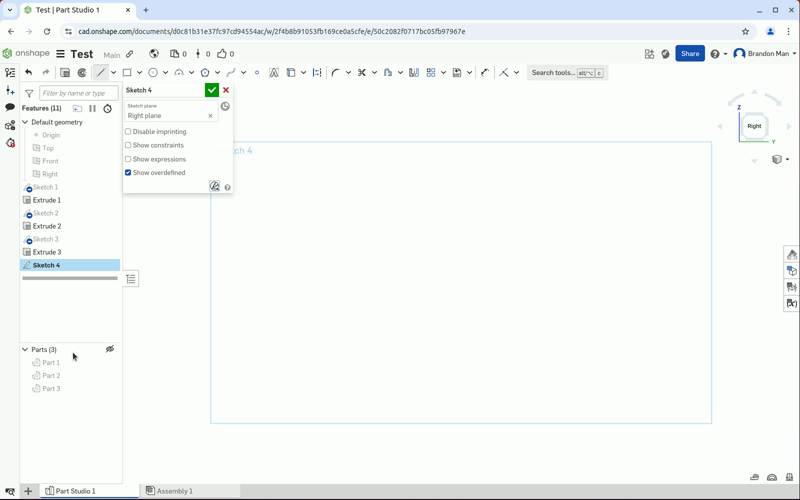
mouse_move(524, 282)
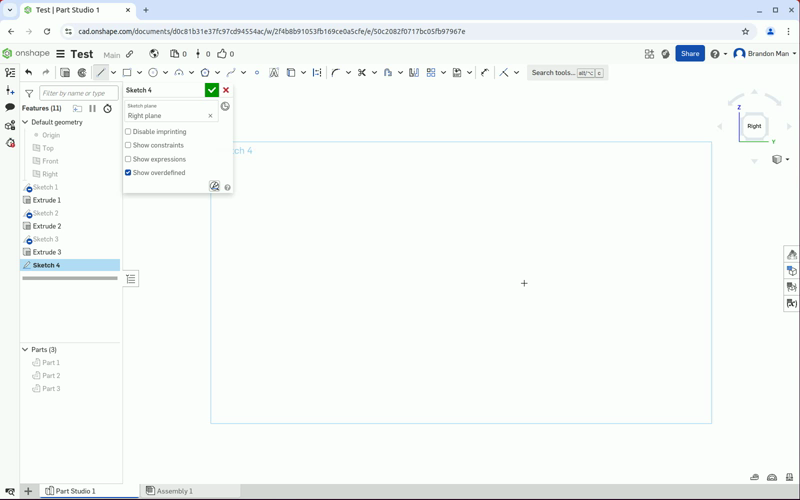
click(524, 282)
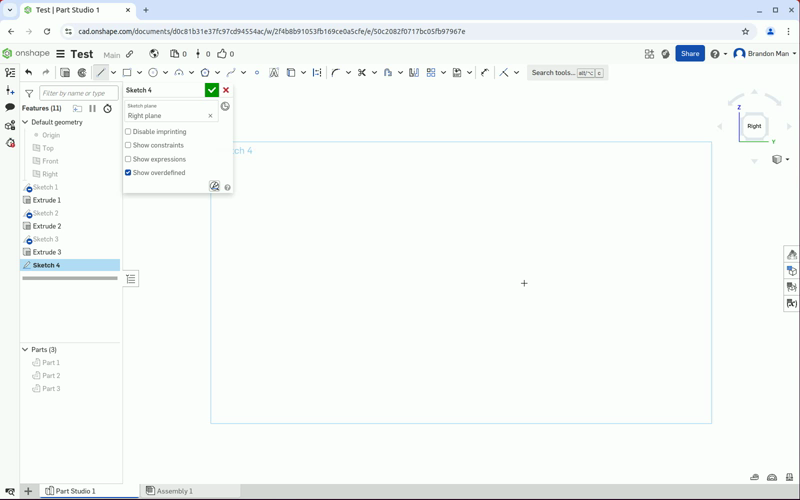
key_up(shift)
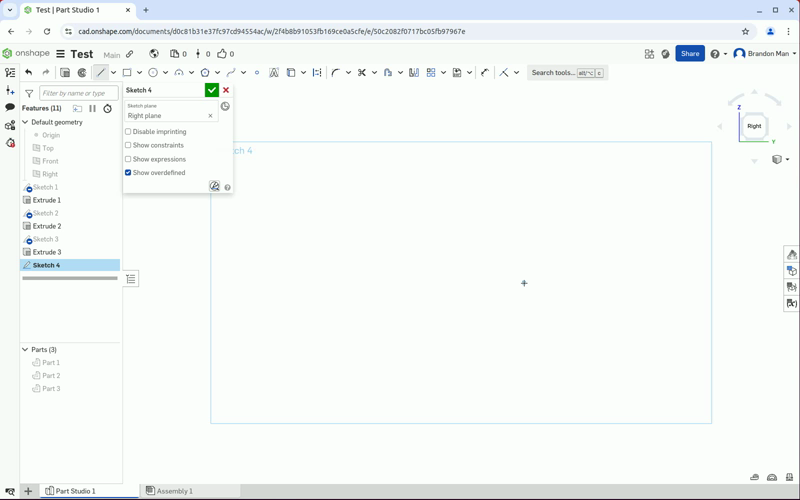
key_down(shift)
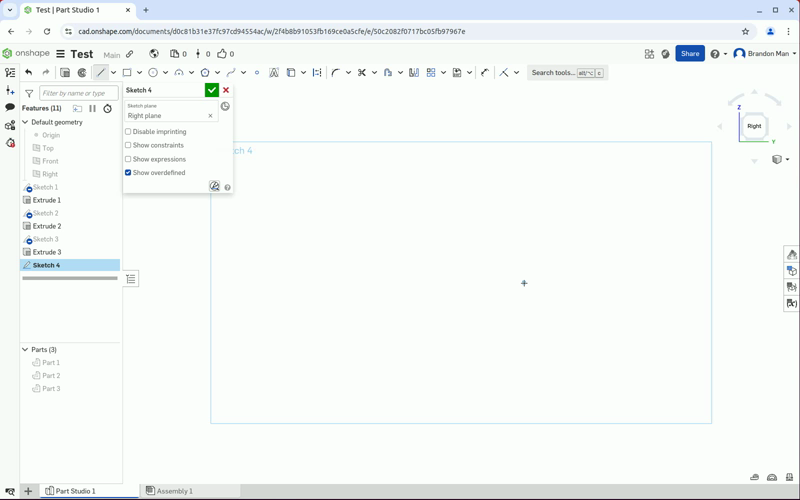
mouse_move(554, 282)
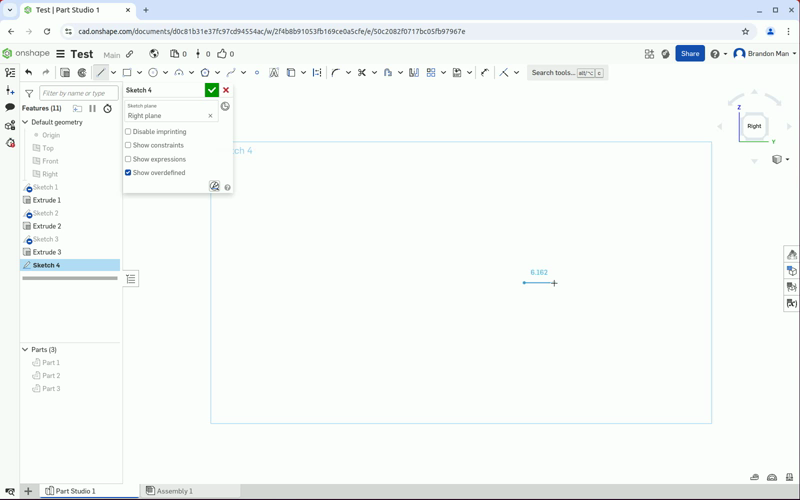
mouse_move(525, 282)
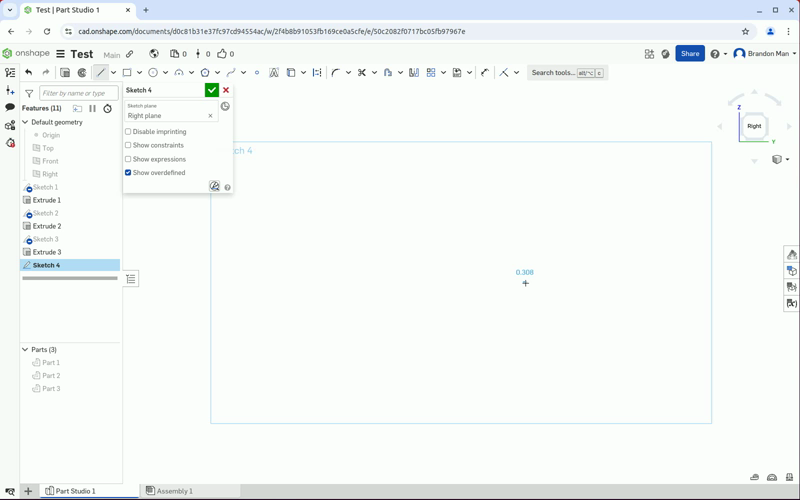
scroll(6)
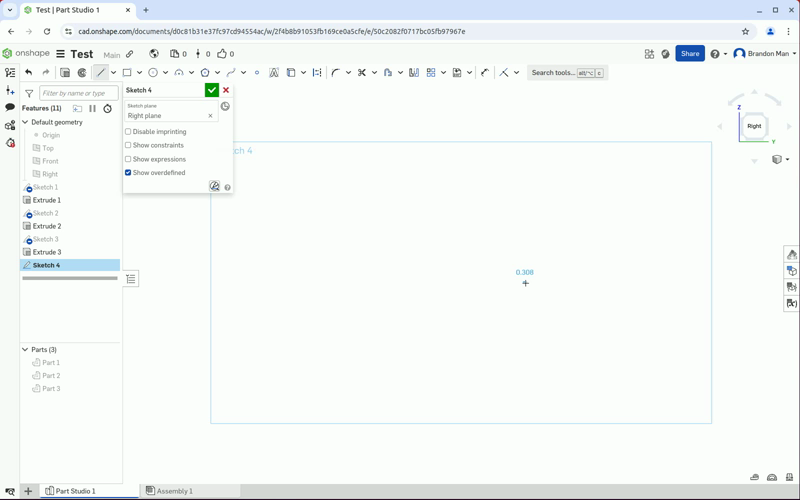
scroll(6)
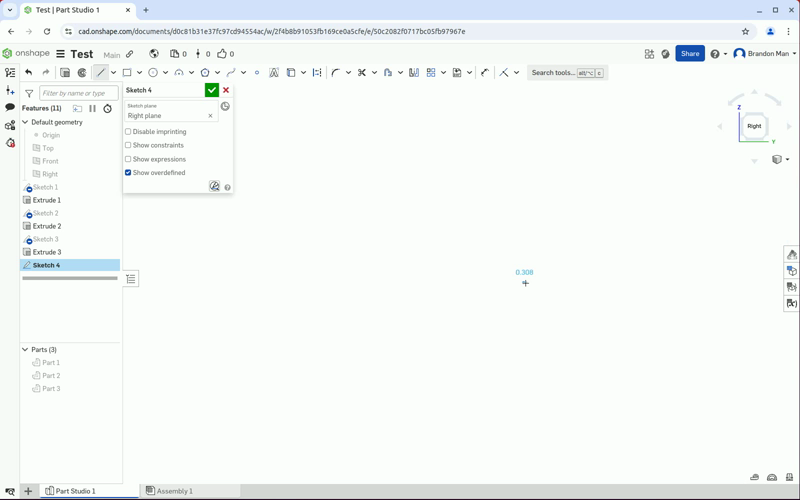
scroll(6)
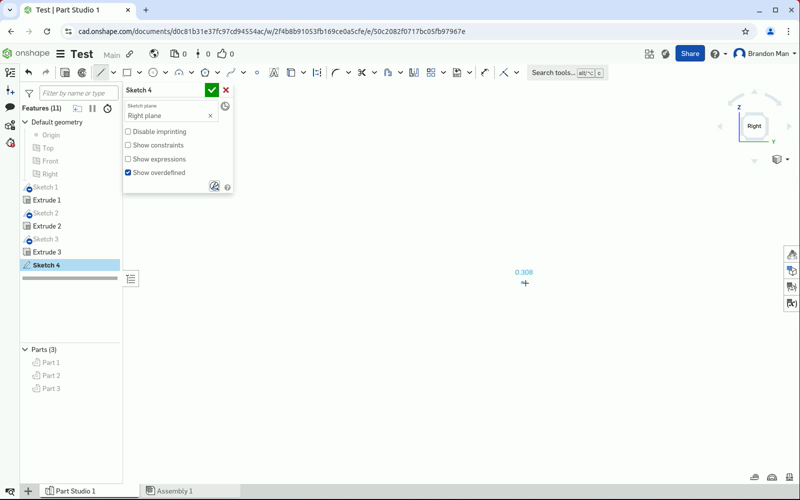
scroll(6)
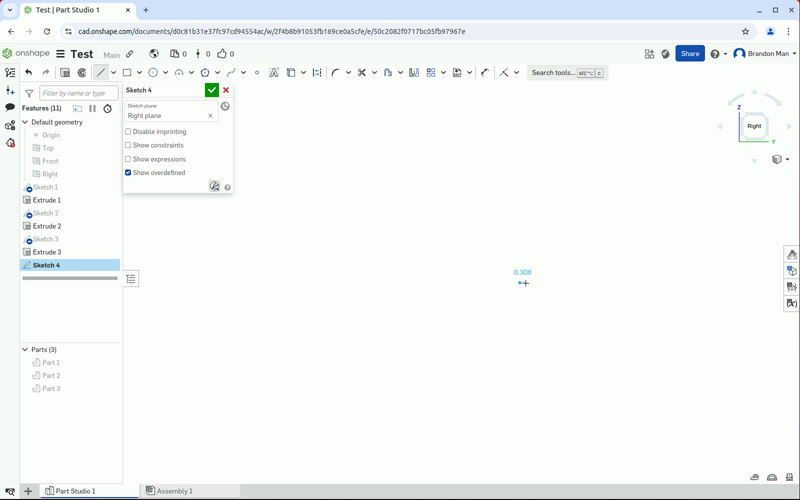
scroll(6)
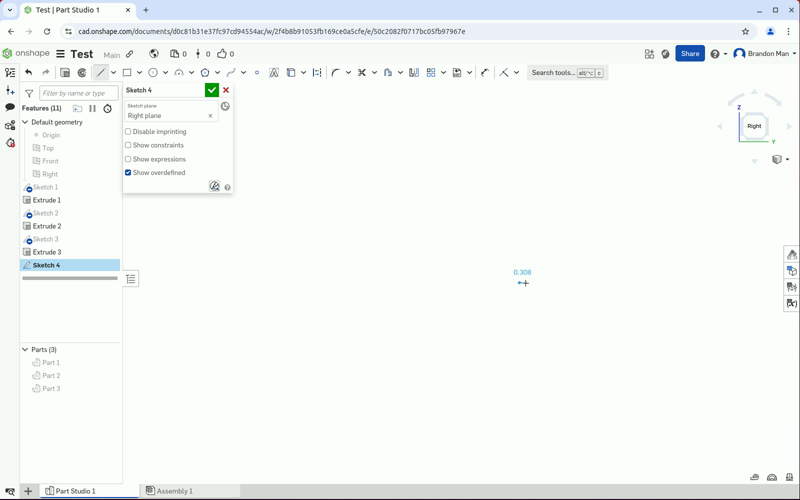
scroll(6)
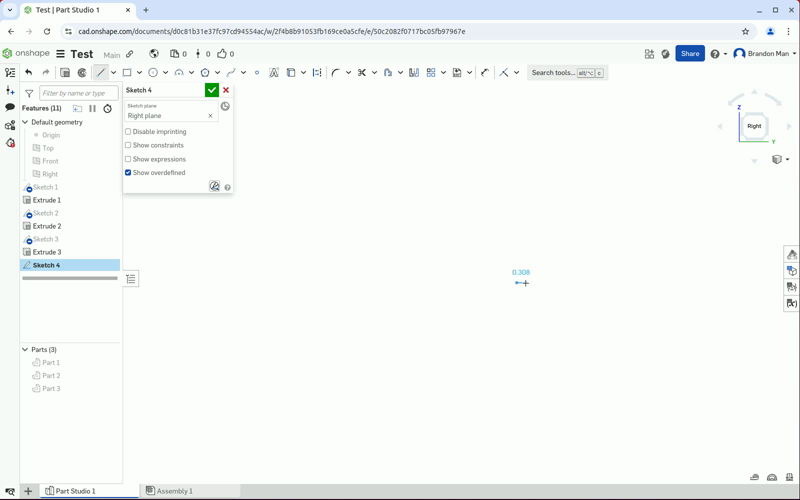
scroll(6)
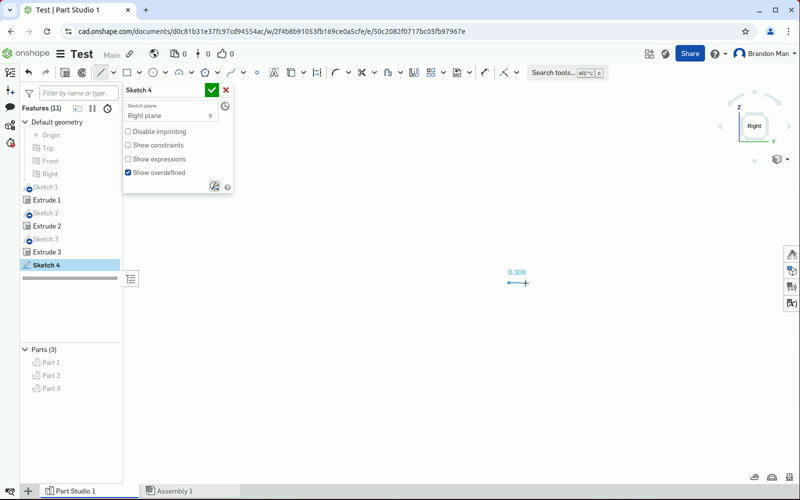
click(525, 282)
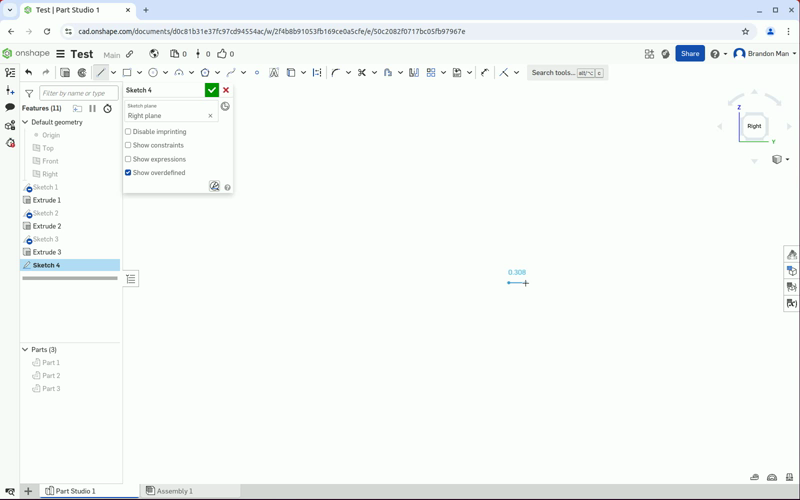
scroll(-6)
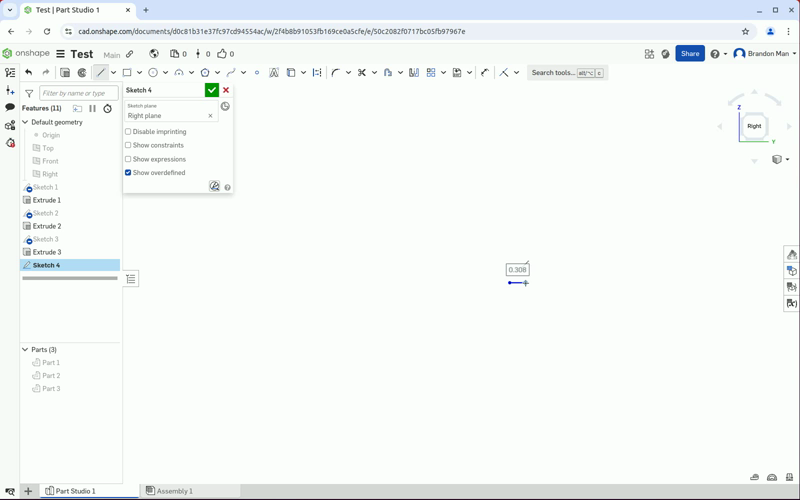
scroll(-6)
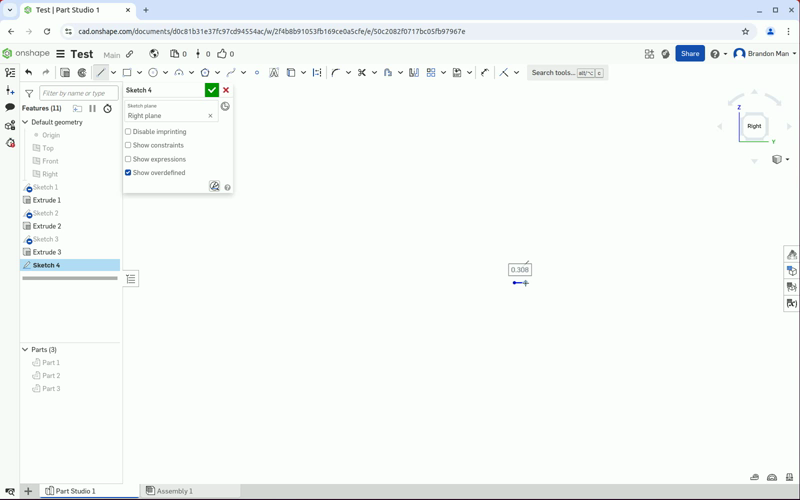
scroll(-6)
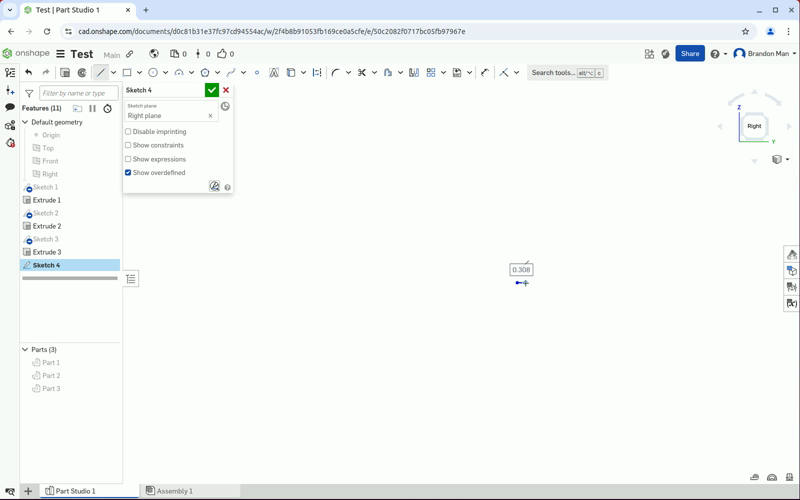
scroll(-6)
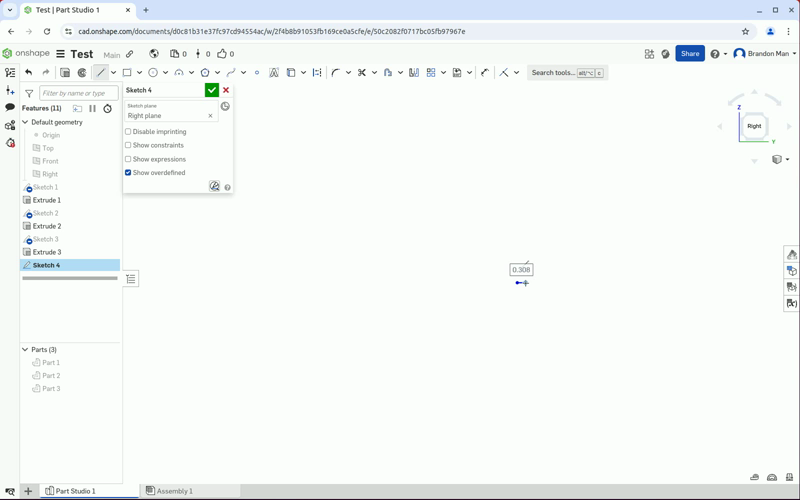
scroll(-6)
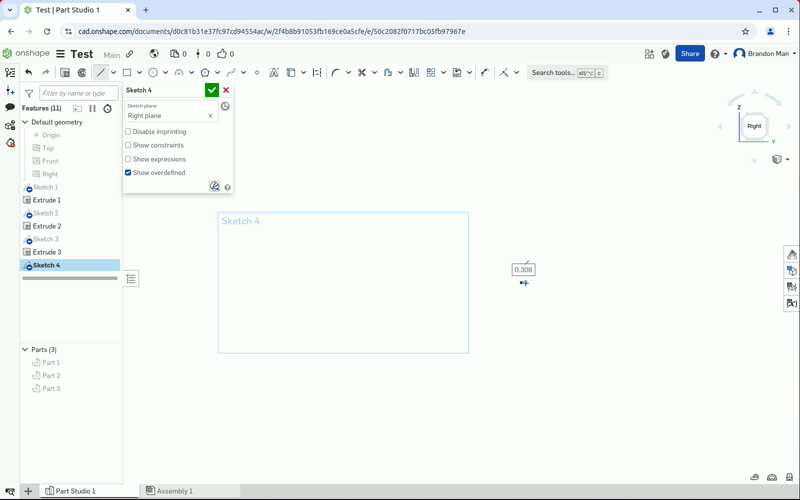
scroll(-6)
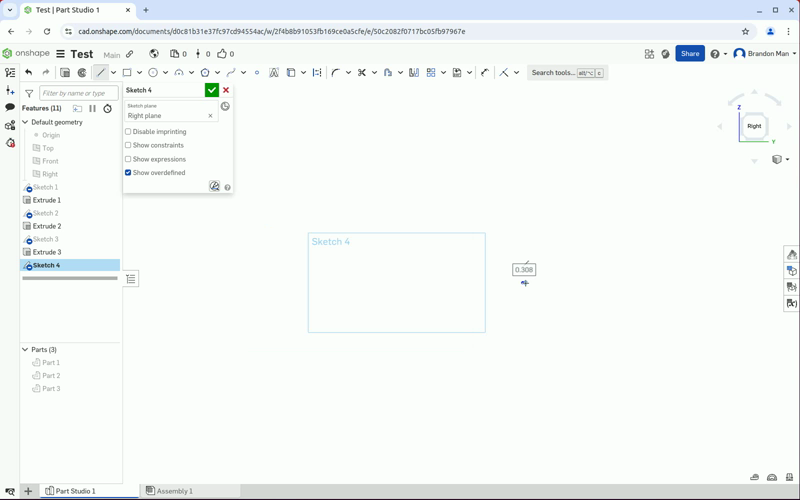
scroll(-6)
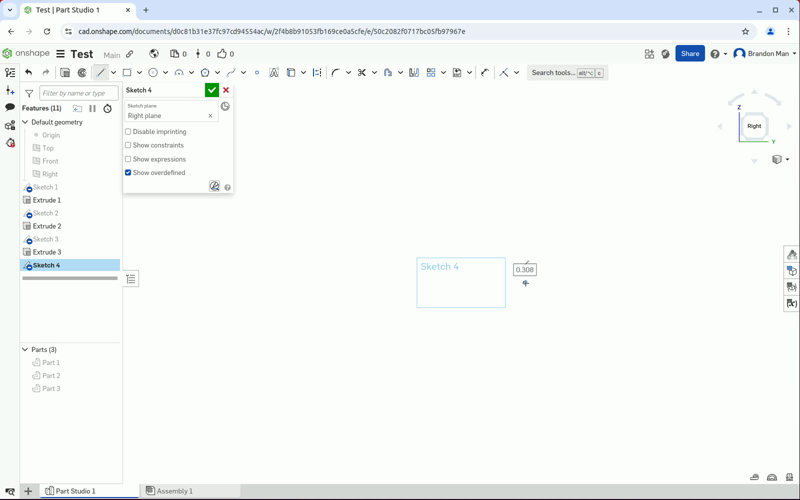
key_up(shift)
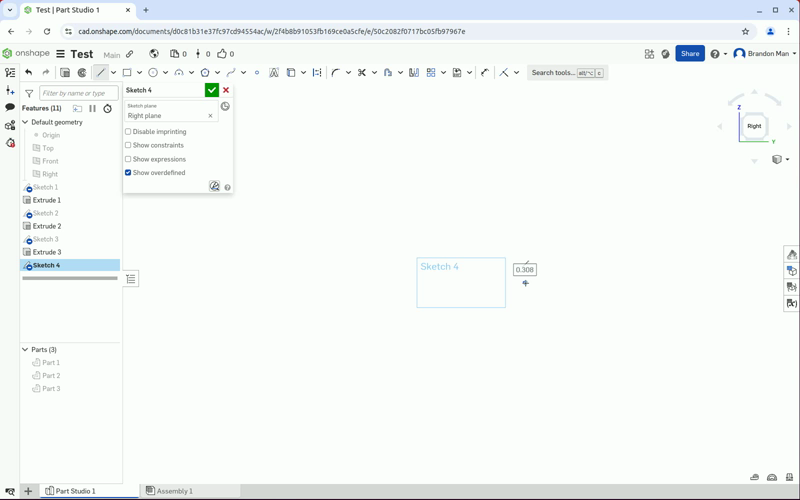
key_down(shift)
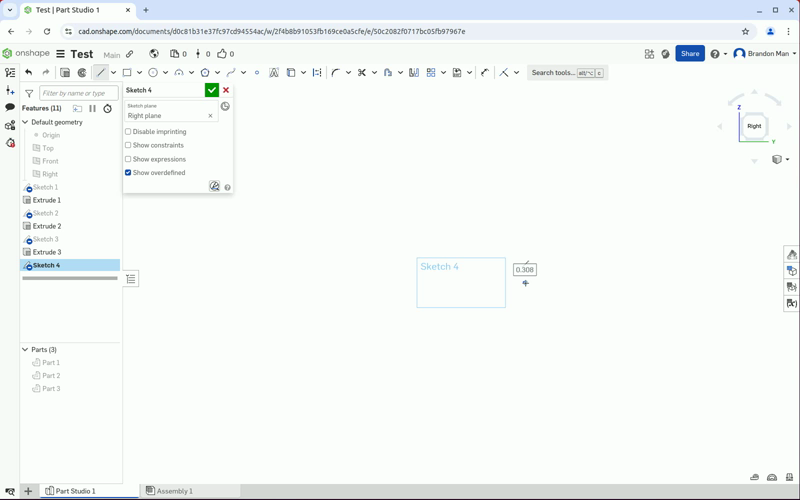
mouse_move(555, 282)
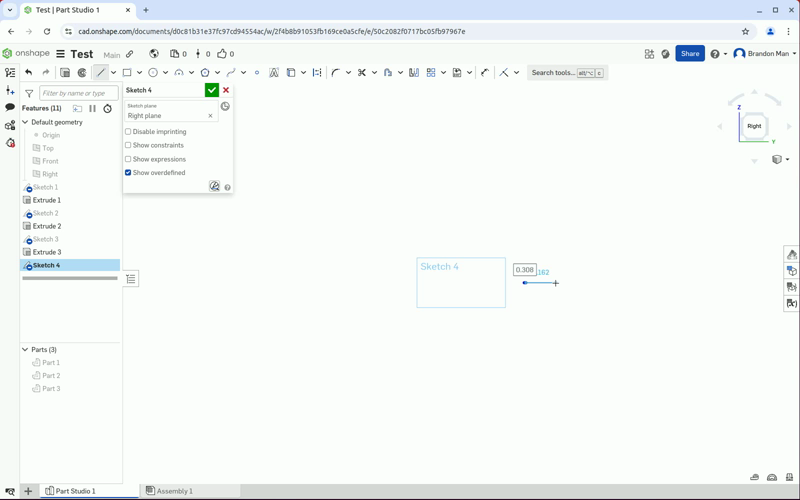
mouse_move(525, 272)
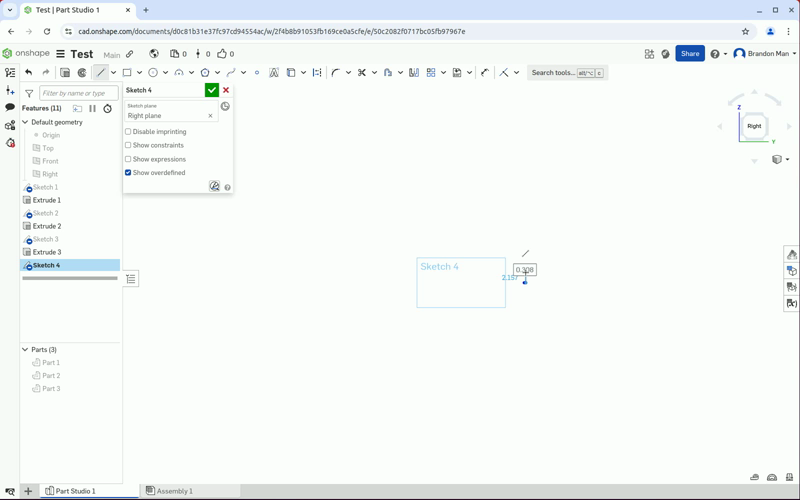
click(525, 272)
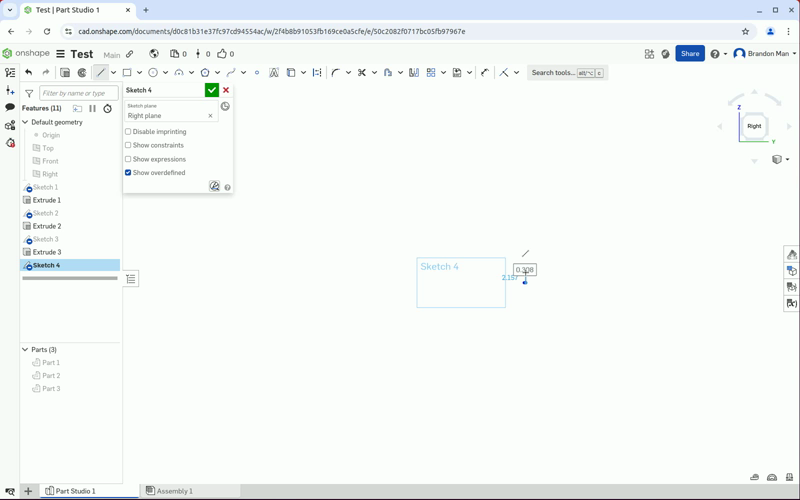
key_up(shift)
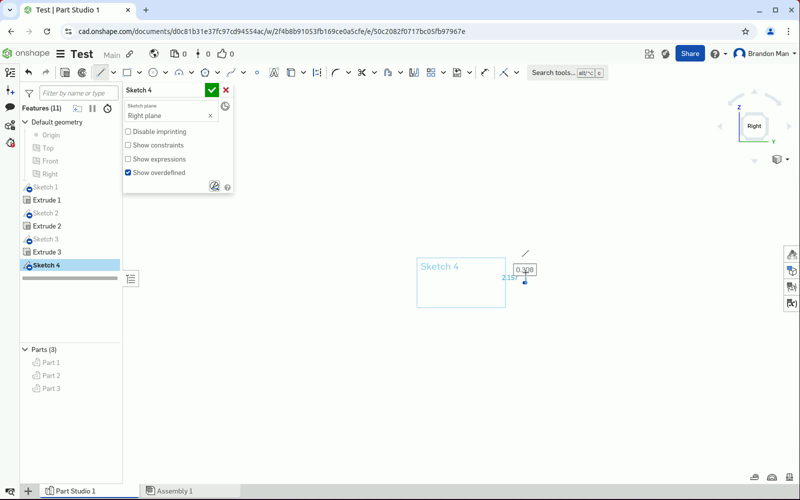
key_down(shift)
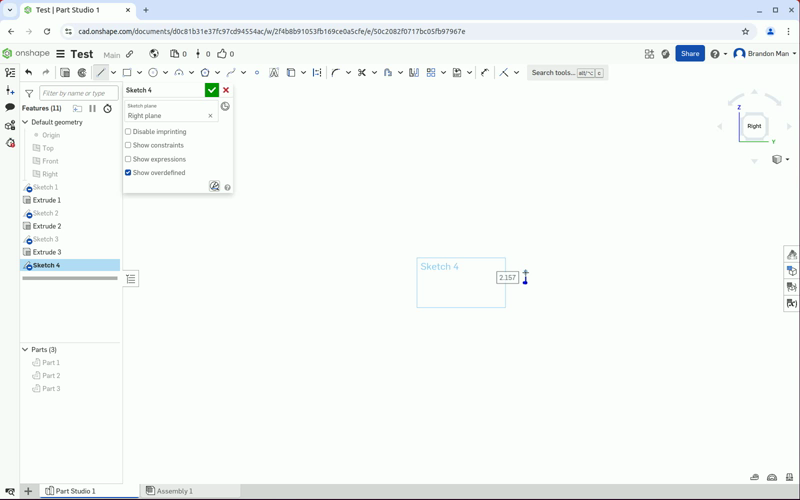
mouse_move(555, 272)
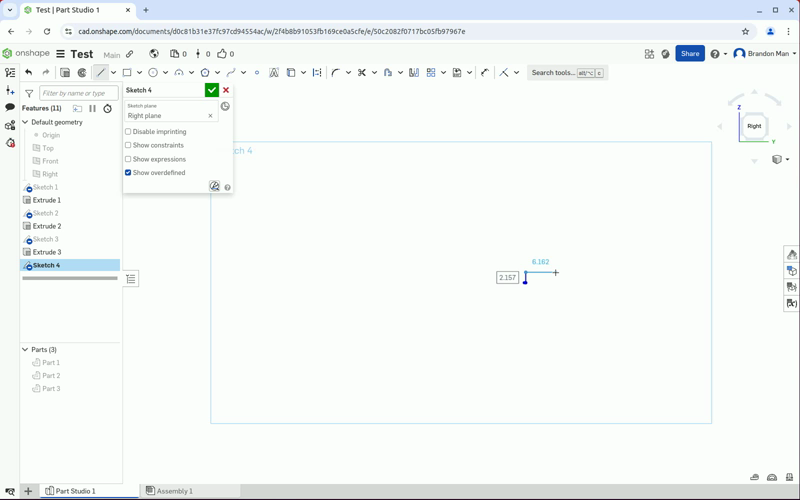
mouse_move(524, 272)
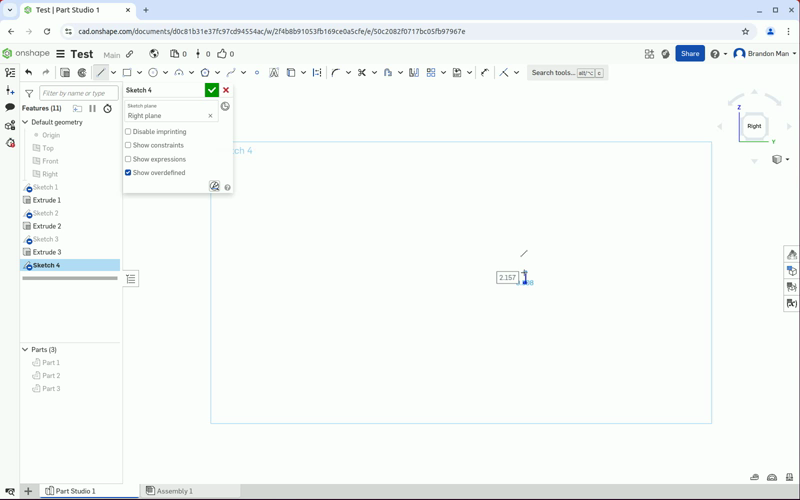
scroll(6)
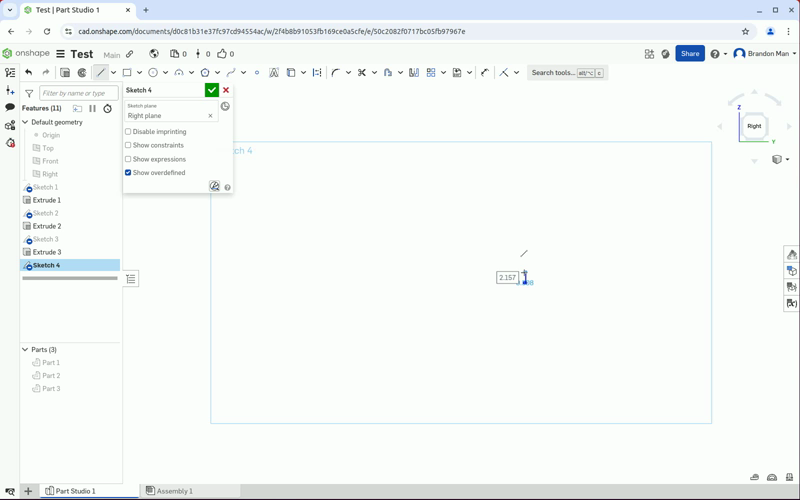
scroll(6)
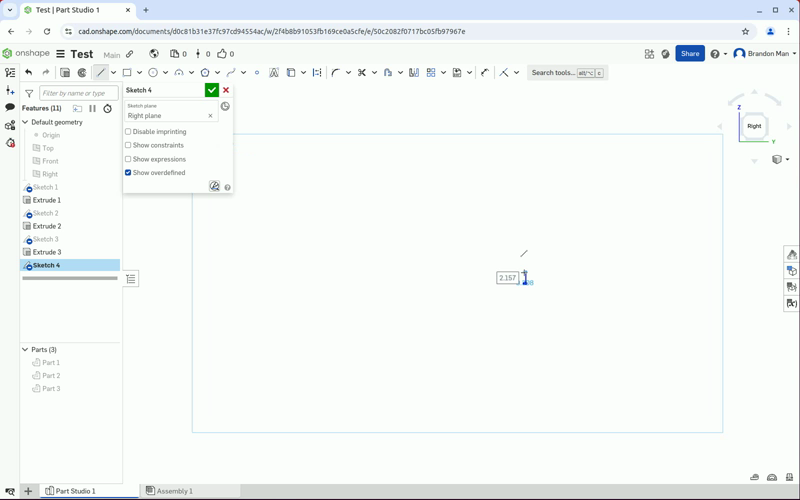
scroll(6)
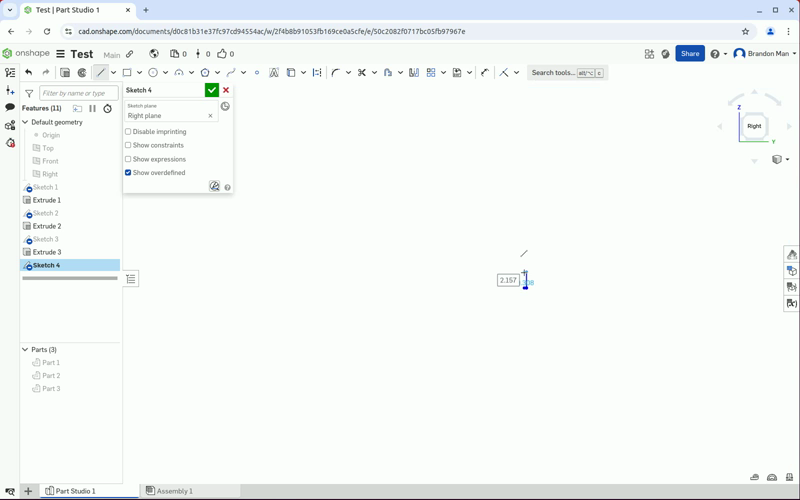
scroll(6)
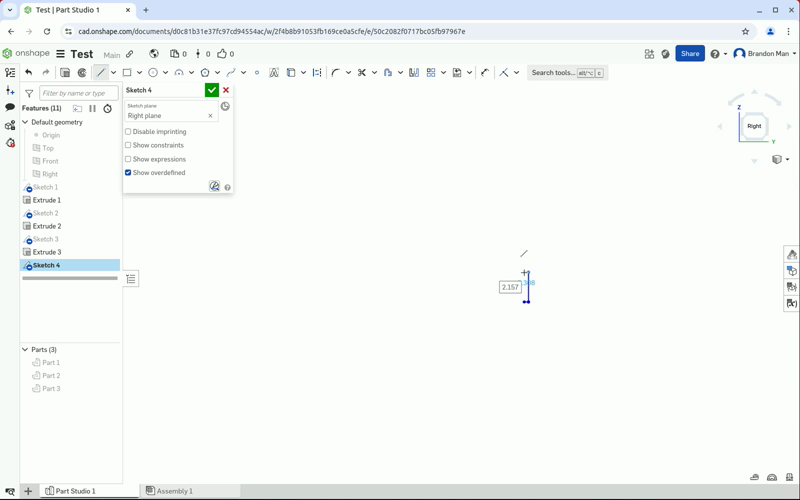
scroll(6)
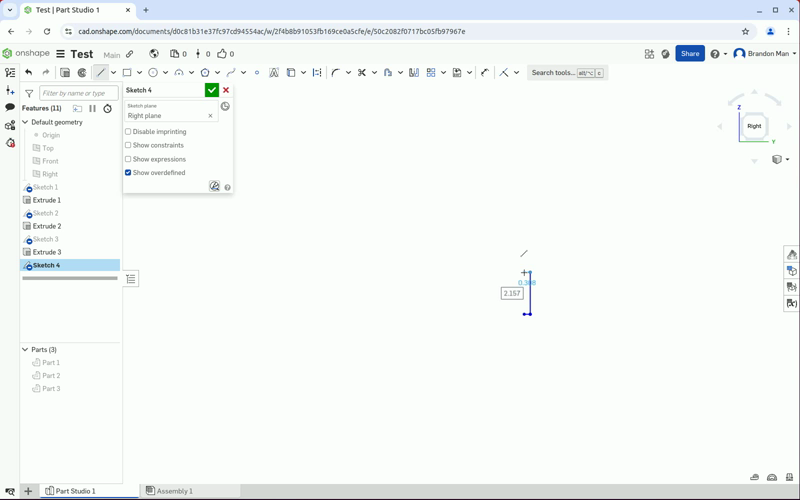
scroll(6)
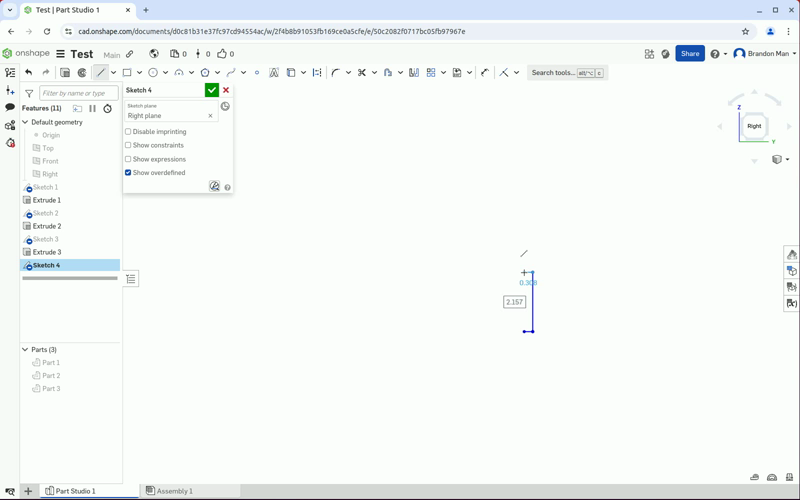
scroll(6)
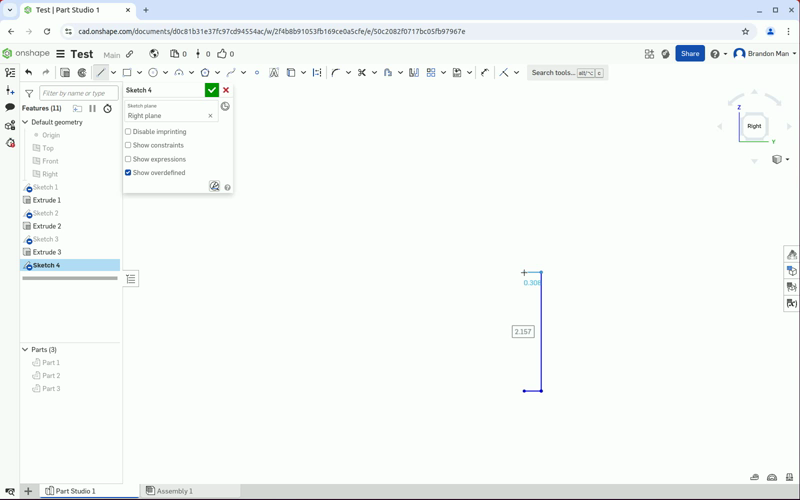
click(524, 272)
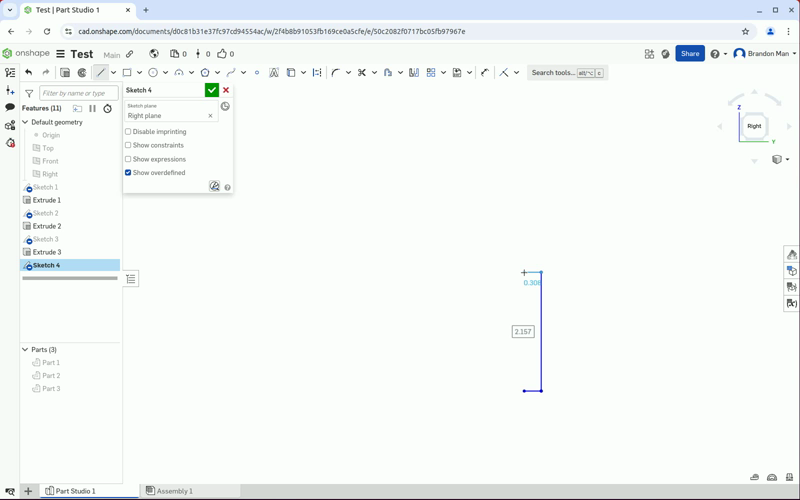
scroll(-6)
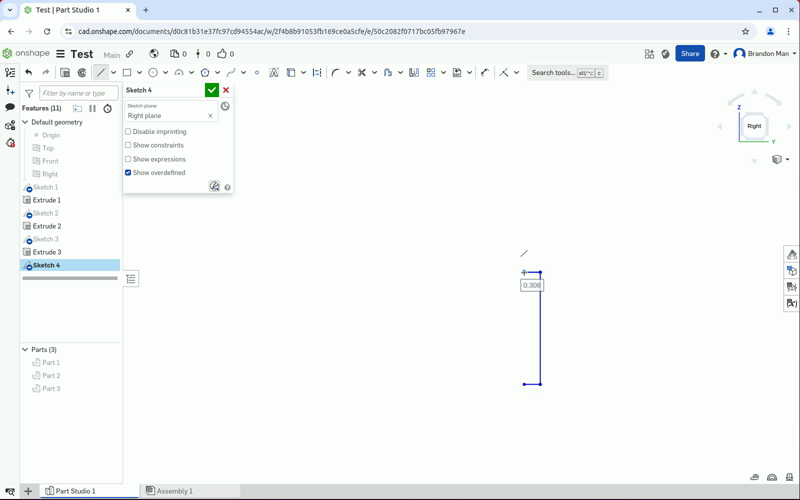
scroll(-6)
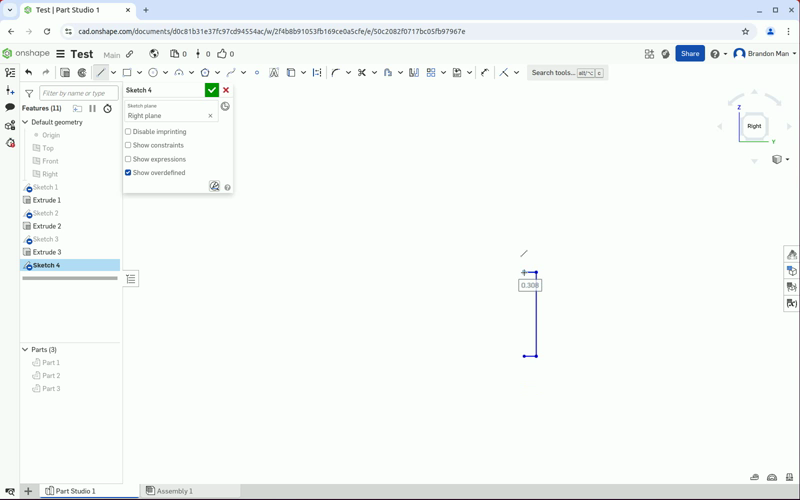
scroll(-6)
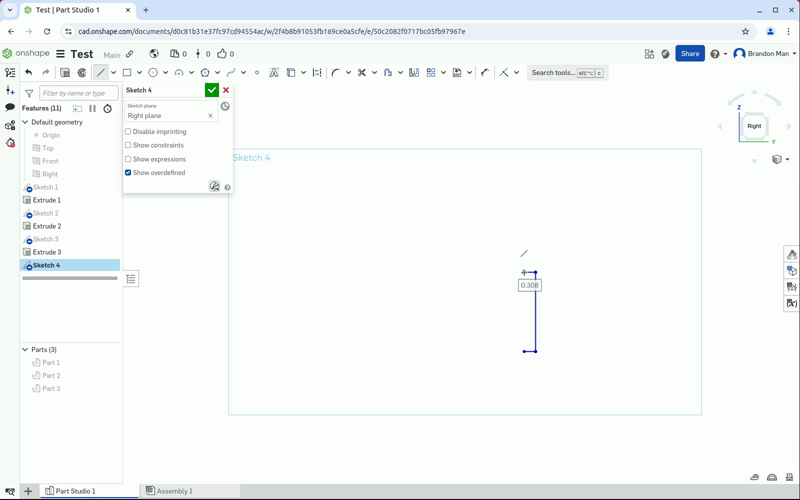
scroll(-6)
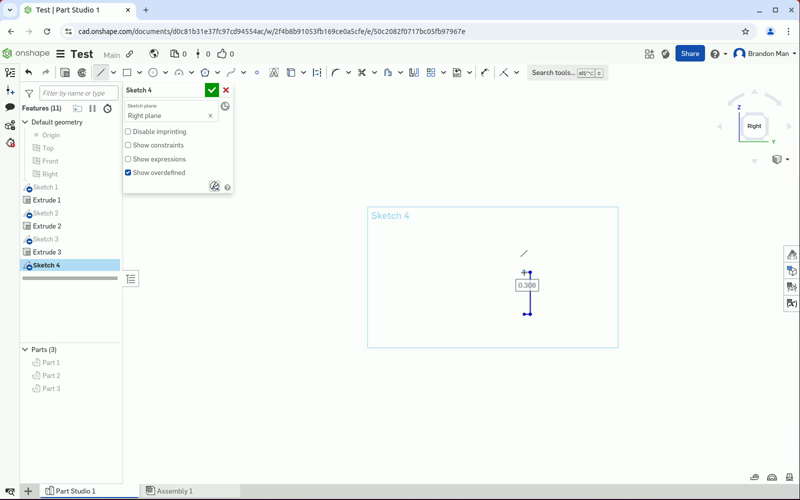
scroll(-6)
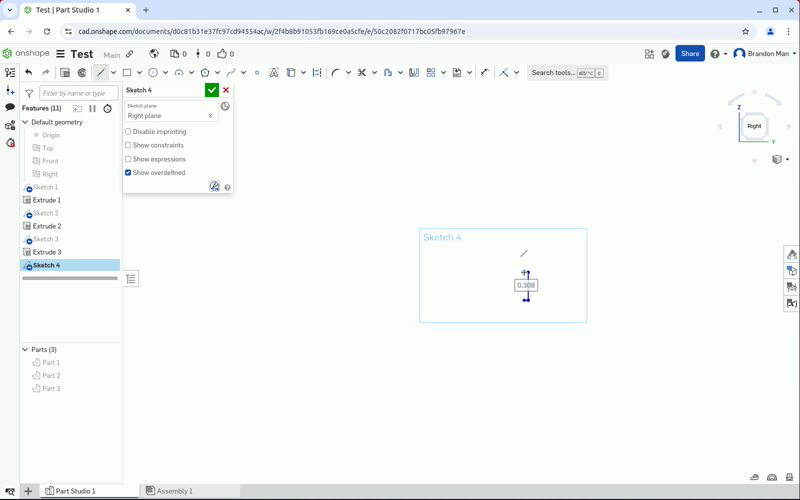
scroll(-6)
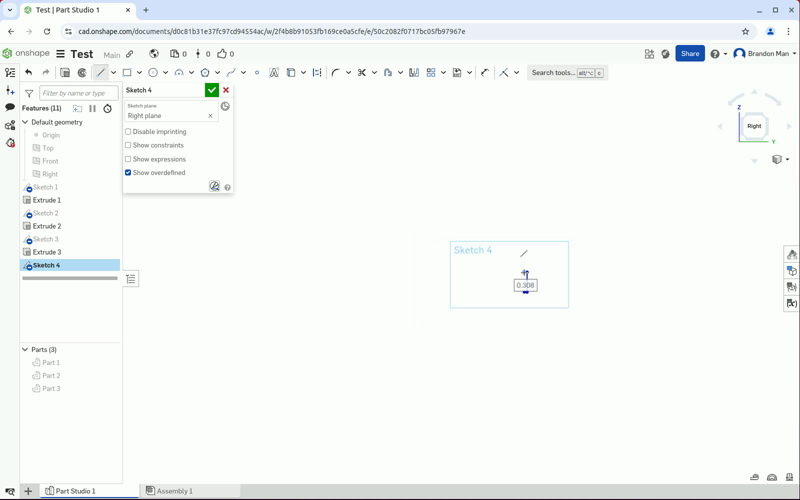
scroll(-6)
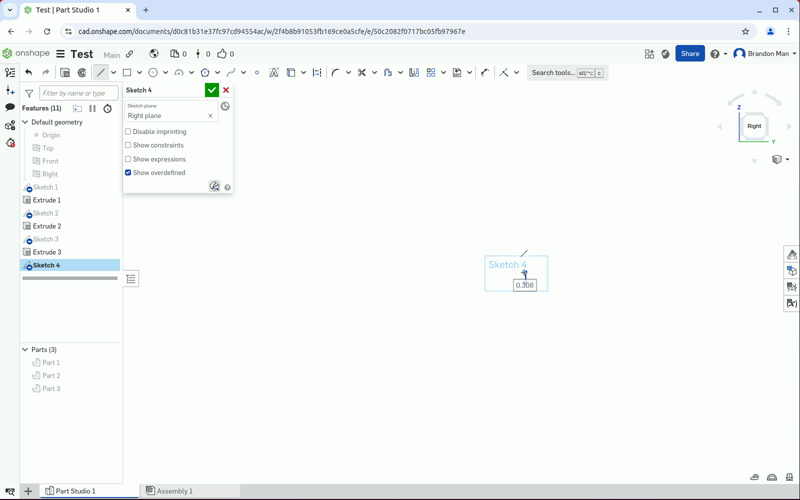
key_up(shift)
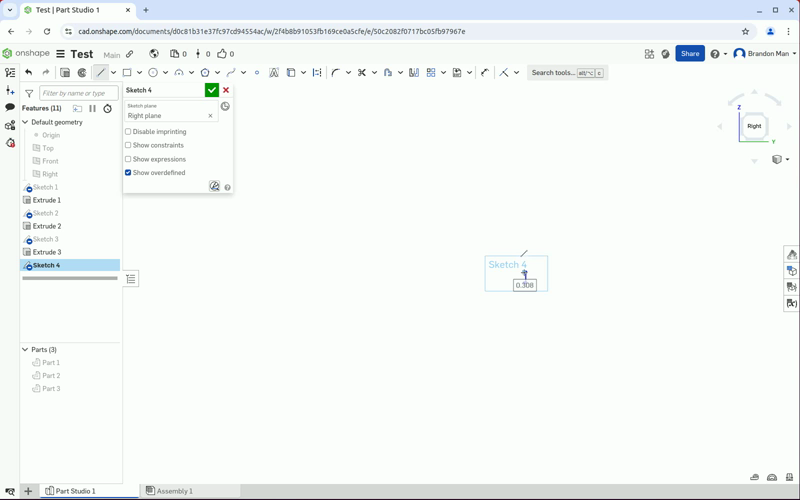
mouse_move(554, 272)
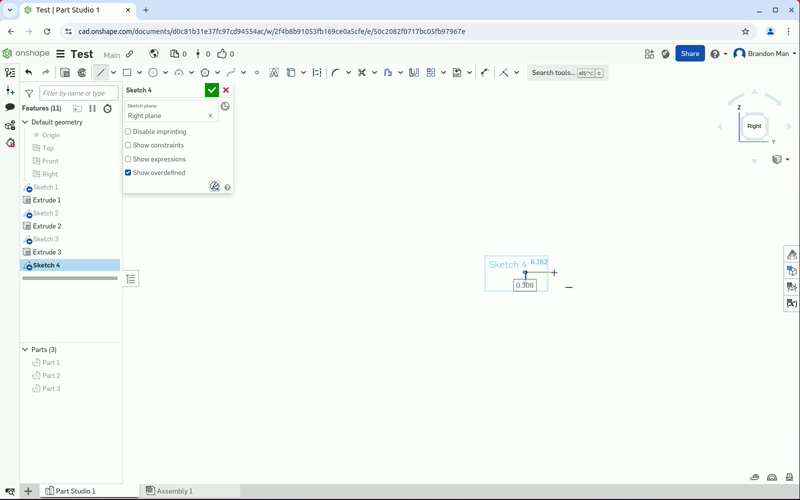
key_down(shift)
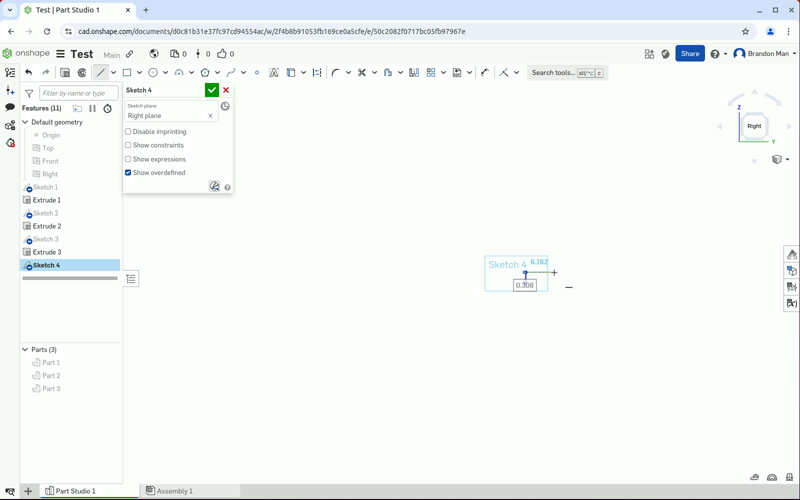
mouse_move(524, 282)
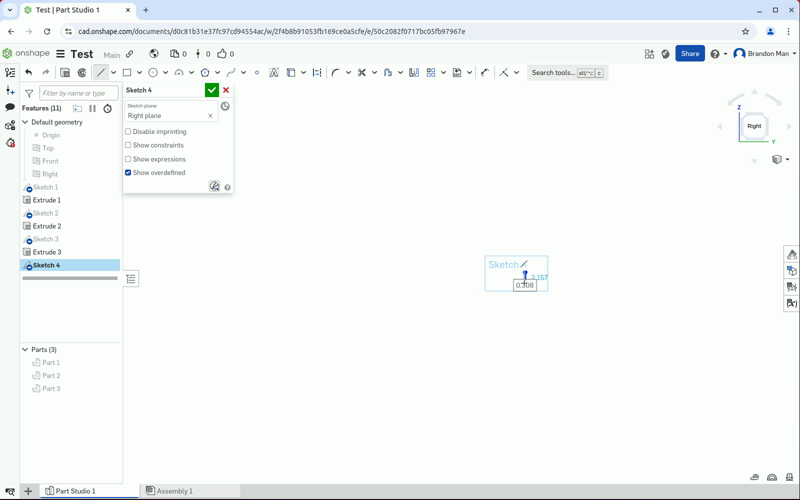
scroll(6)
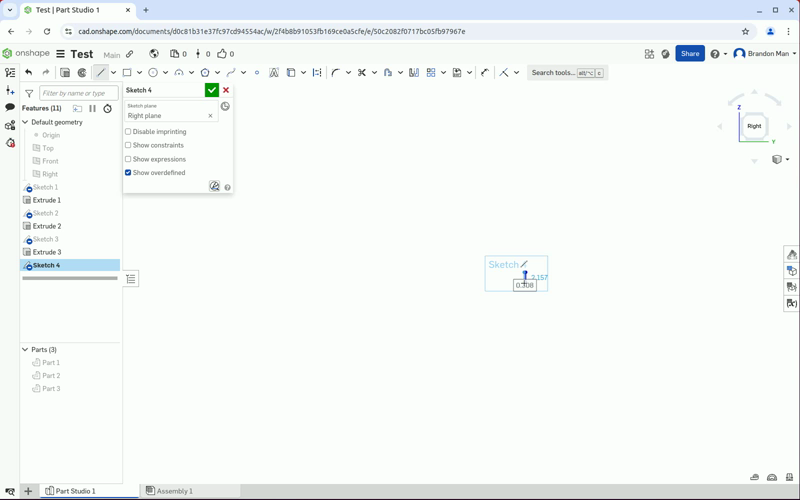
scroll(6)
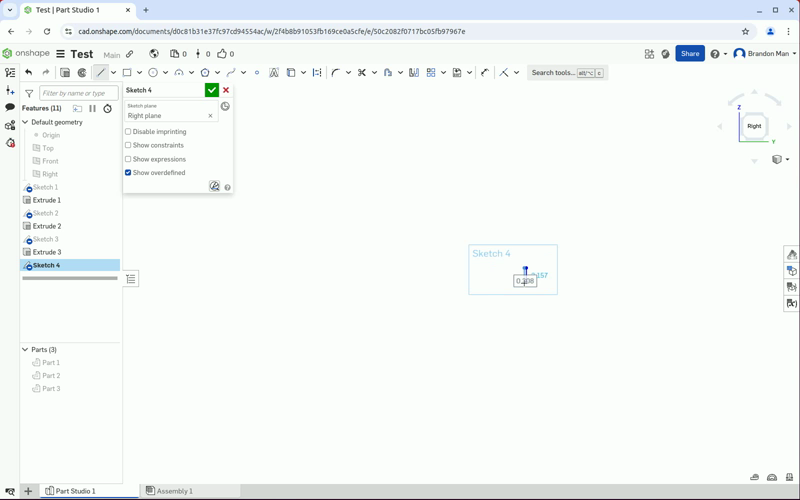
scroll(6)
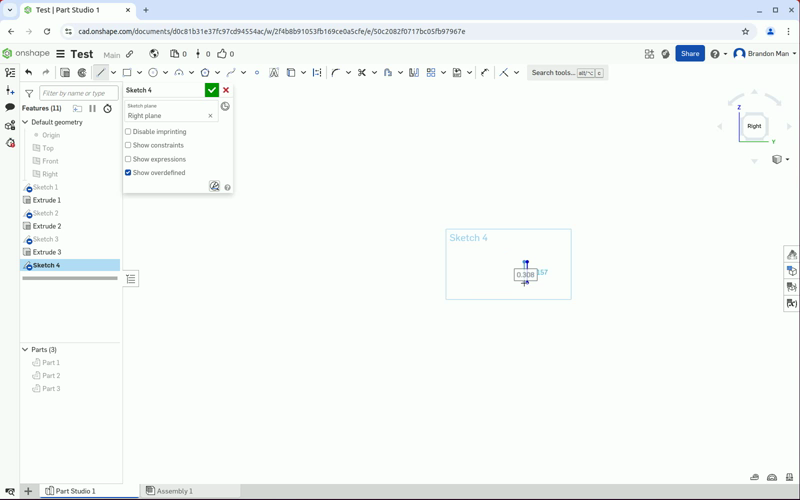
scroll(6)
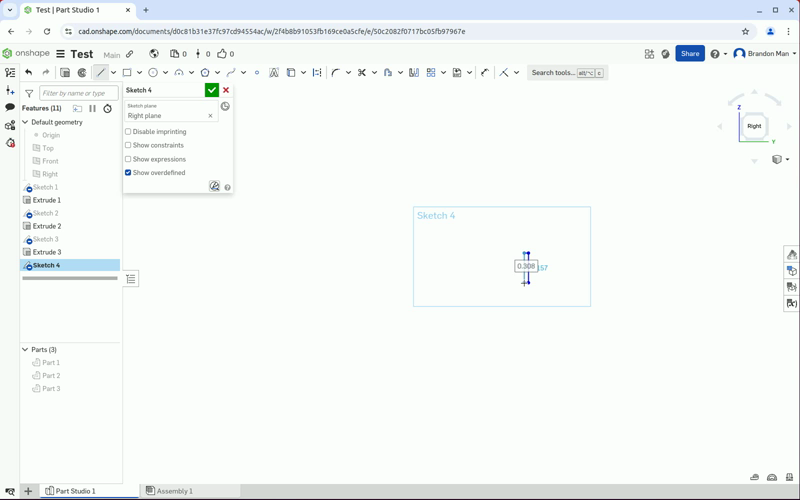
scroll(6)
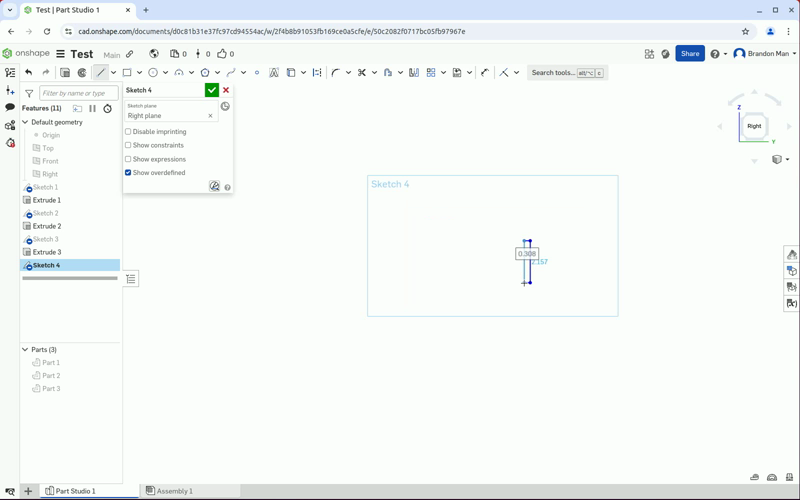
scroll(6)
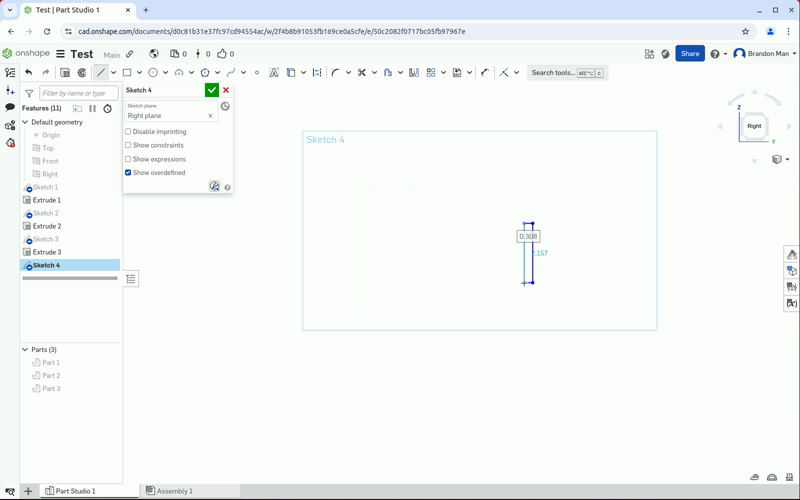
scroll(6)
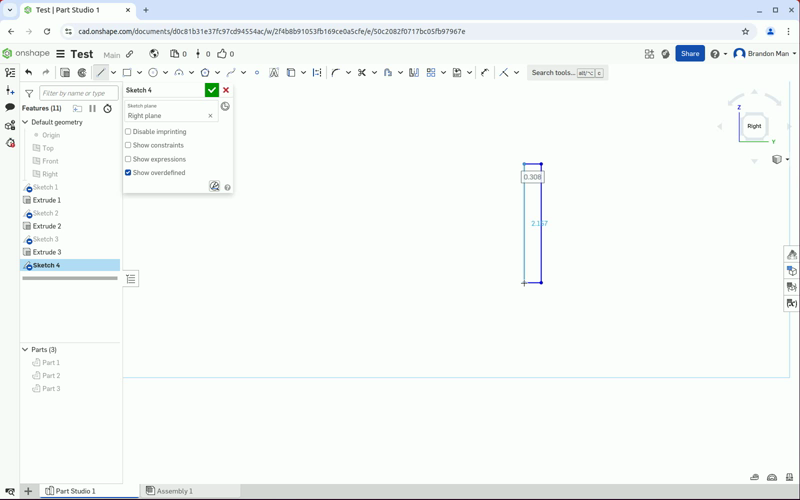
key_up(shift)
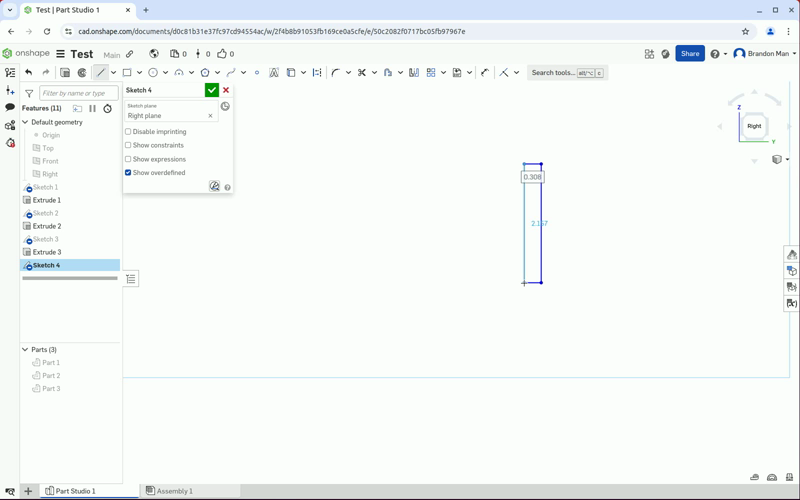
click(524, 282)
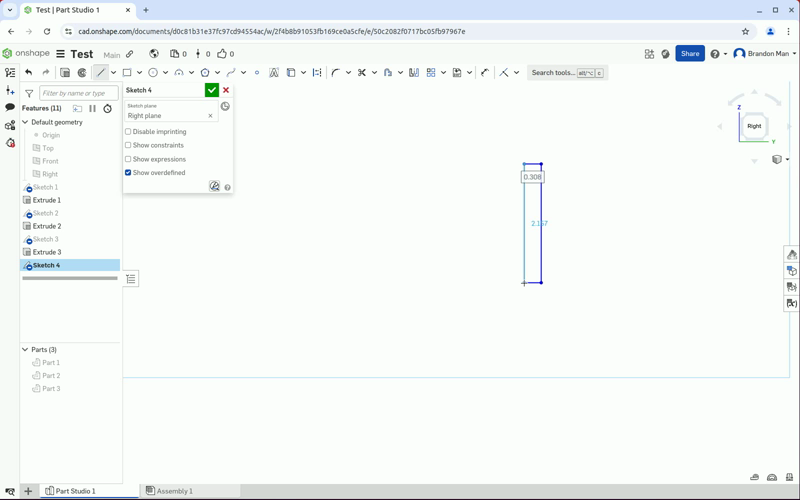
scroll(-6)
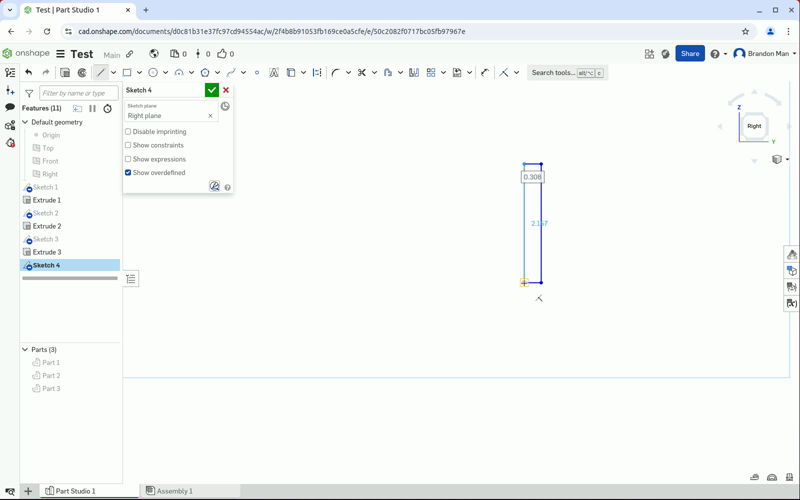
scroll(-6)
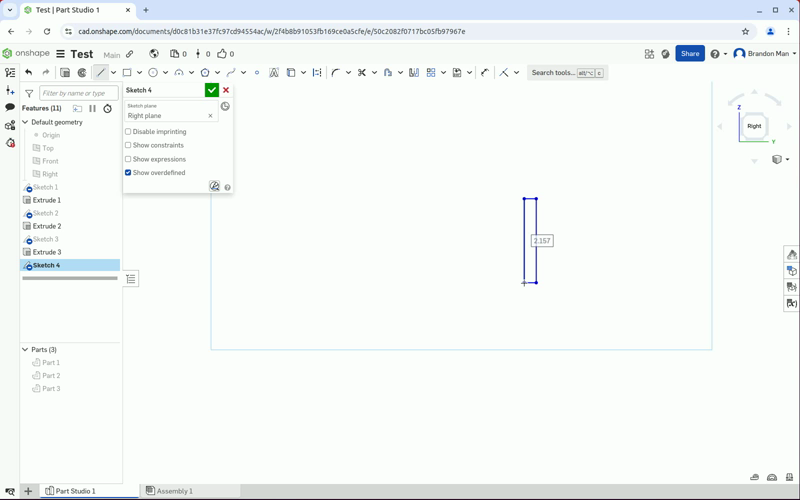
scroll(-6)
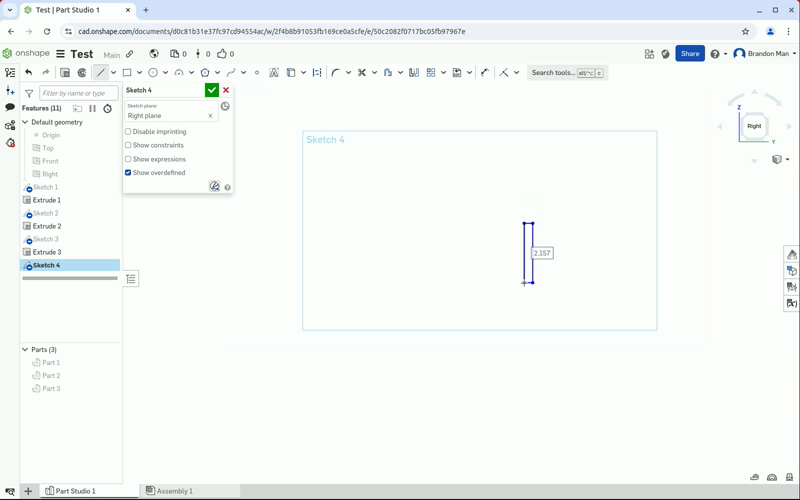
scroll(-6)
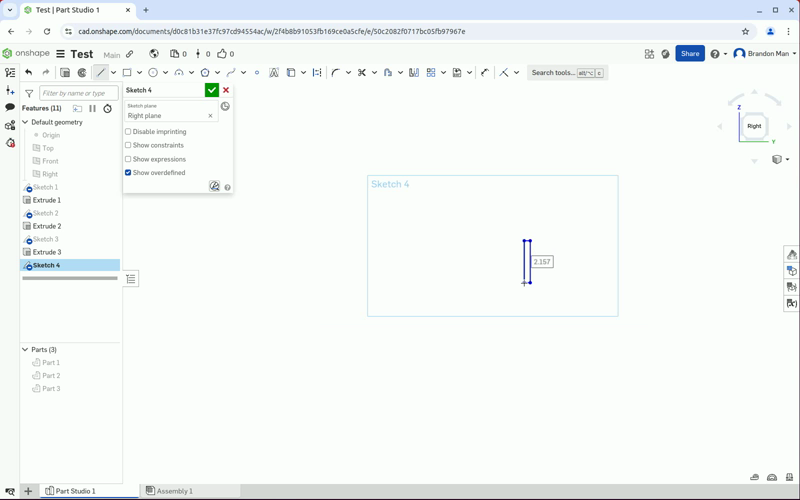
scroll(-6)
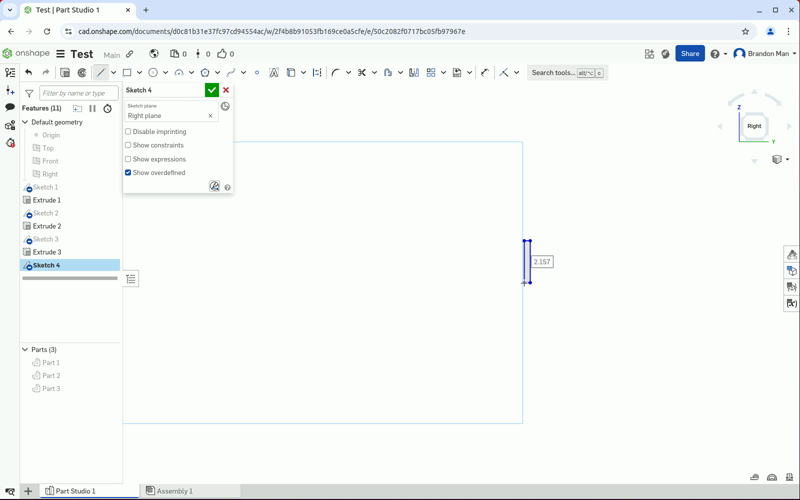
scroll(-6)
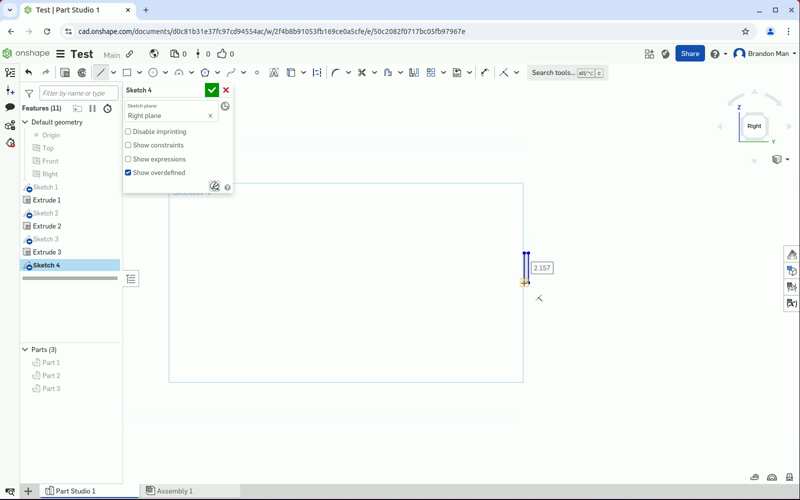
scroll(-6)
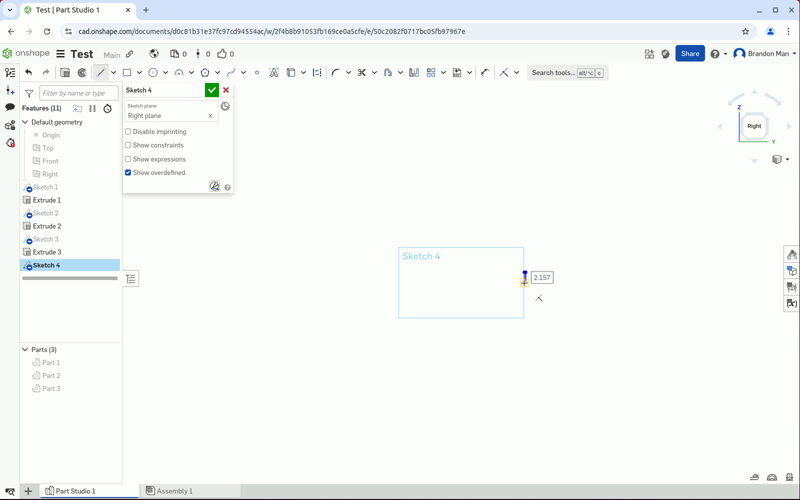
key(esc)
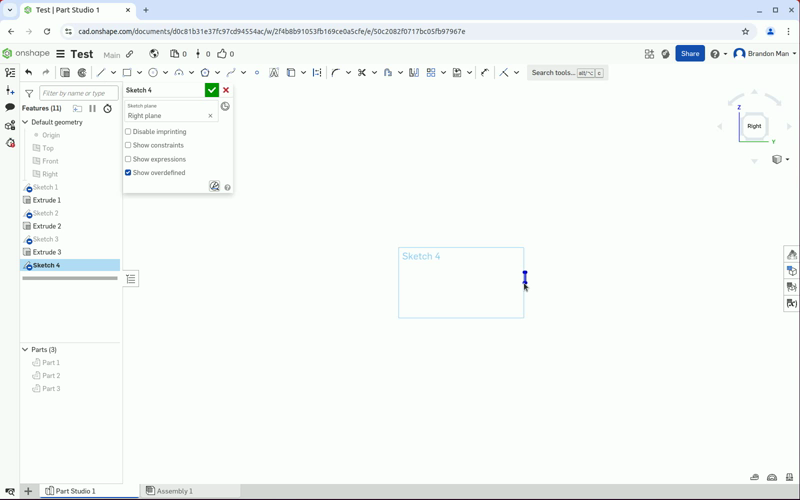
mouse_move(524, 276)
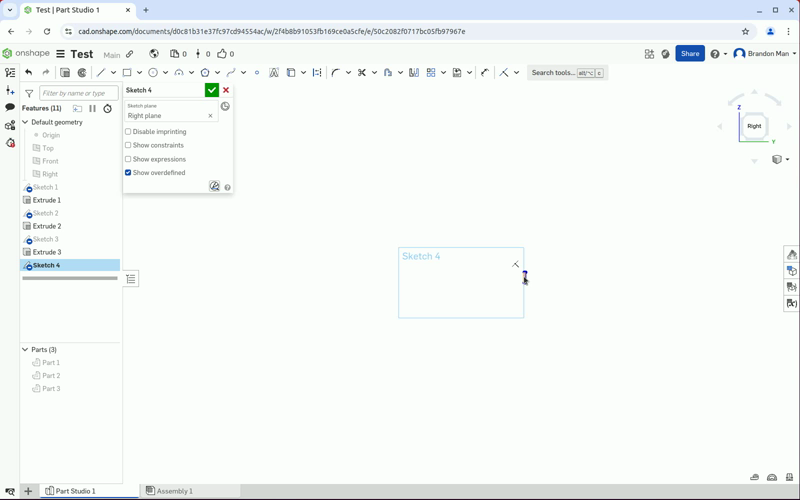
scroll(6)
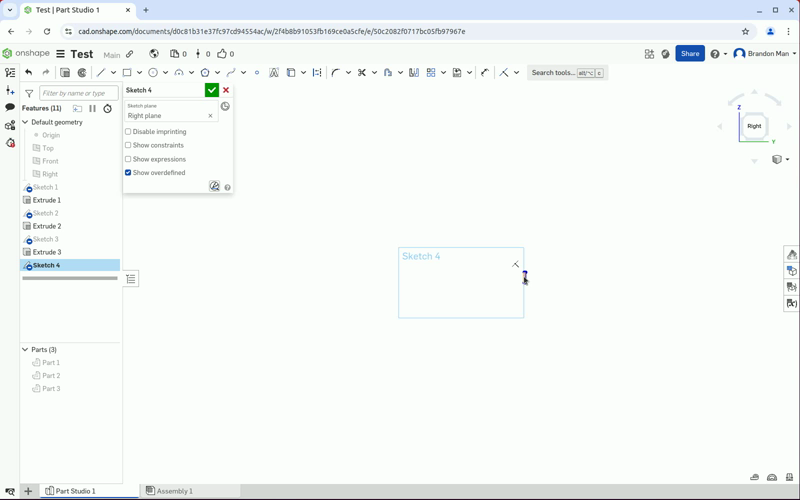
scroll(6)
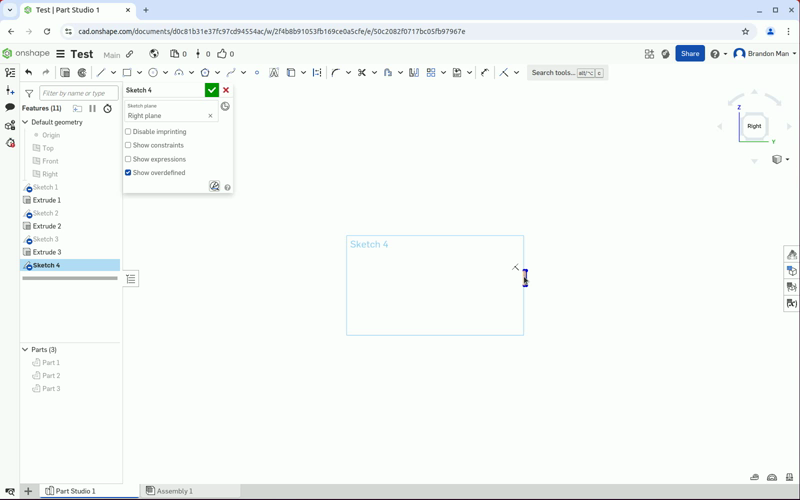
scroll(6)
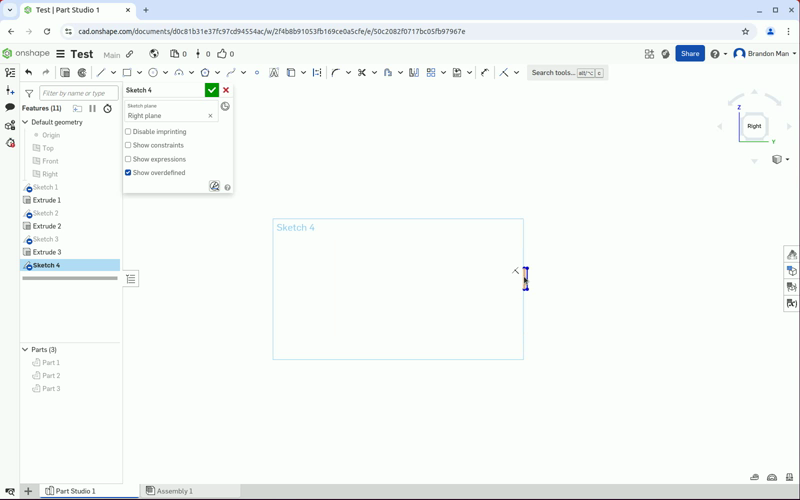
scroll(6)
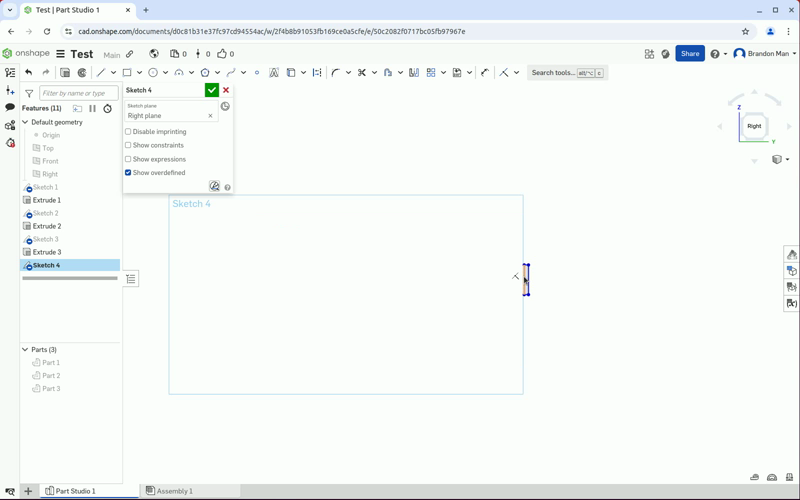
scroll(6)
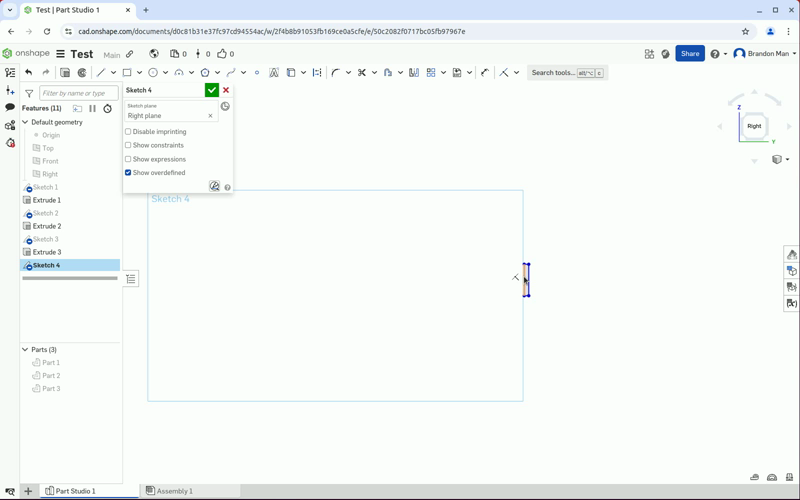
scroll(6)
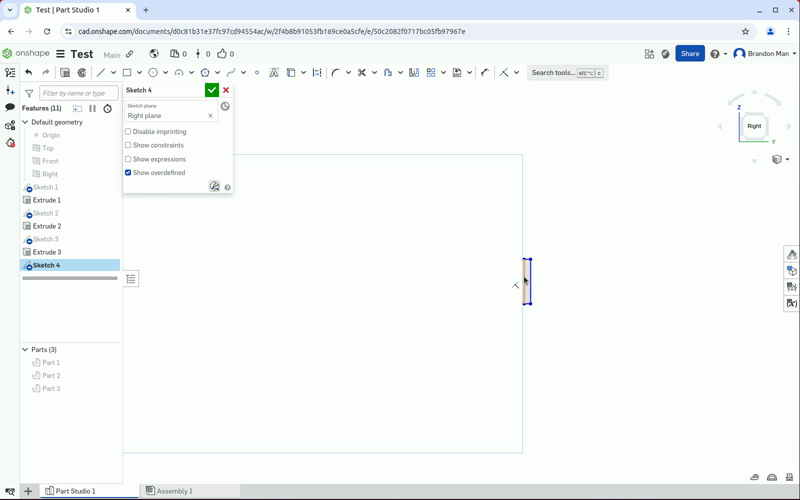
scroll(6)
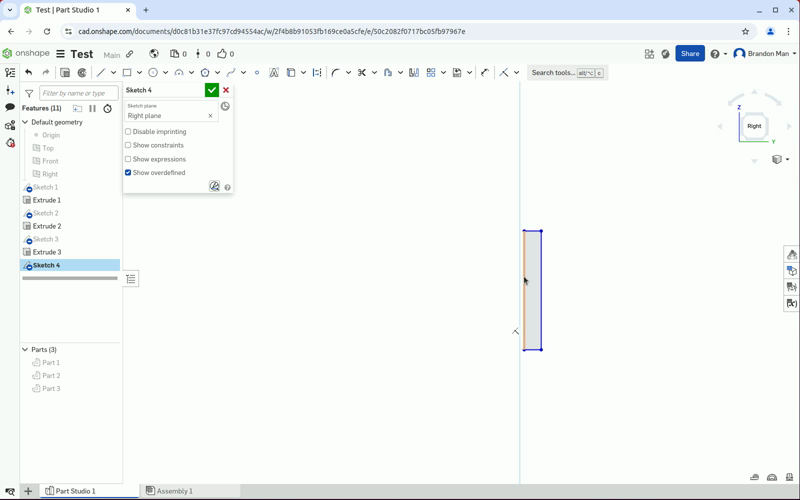
click(524, 276)
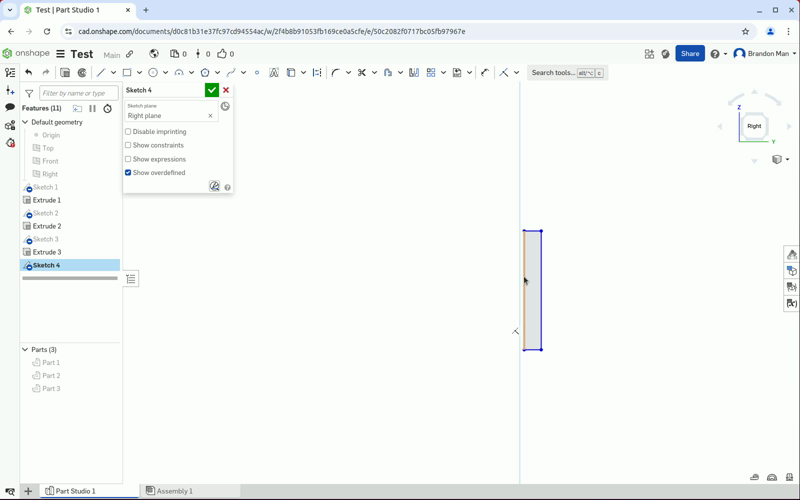
scroll(-6)
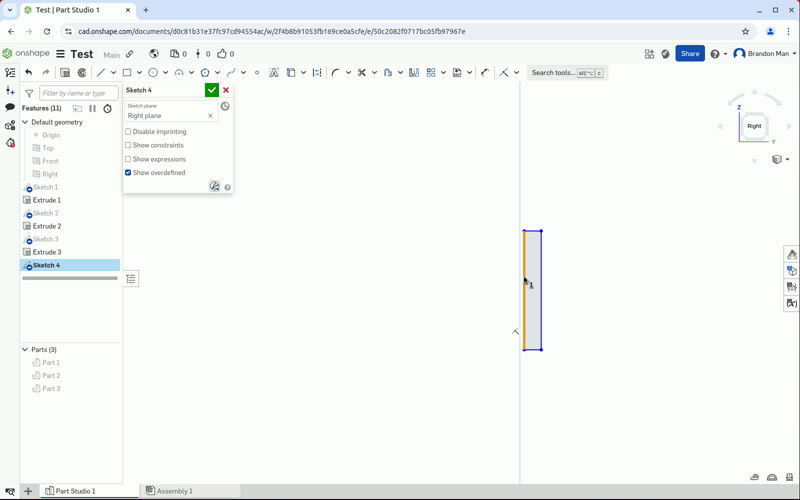
scroll(-6)
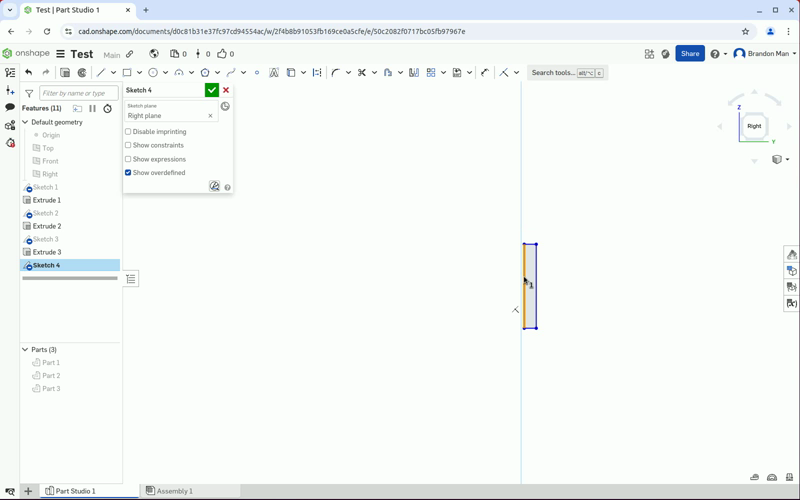
scroll(-6)
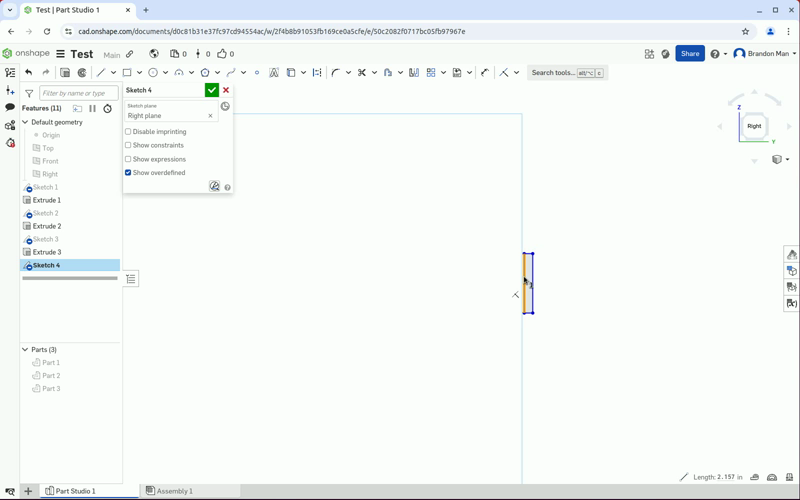
scroll(-6)
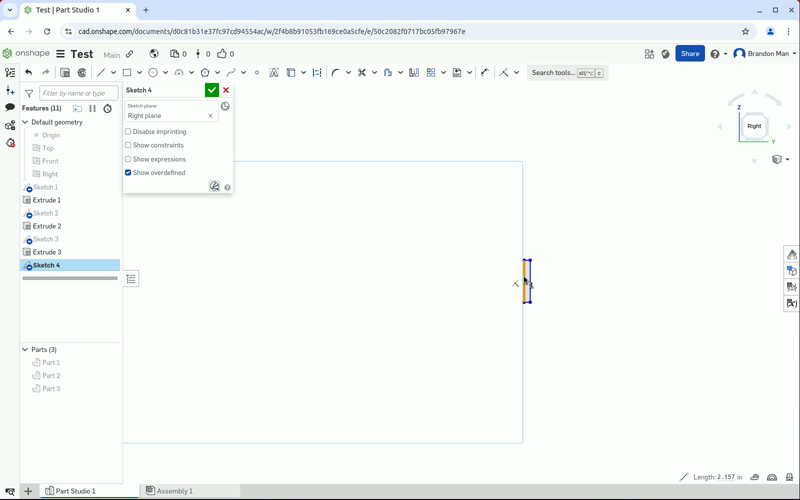
scroll(-6)
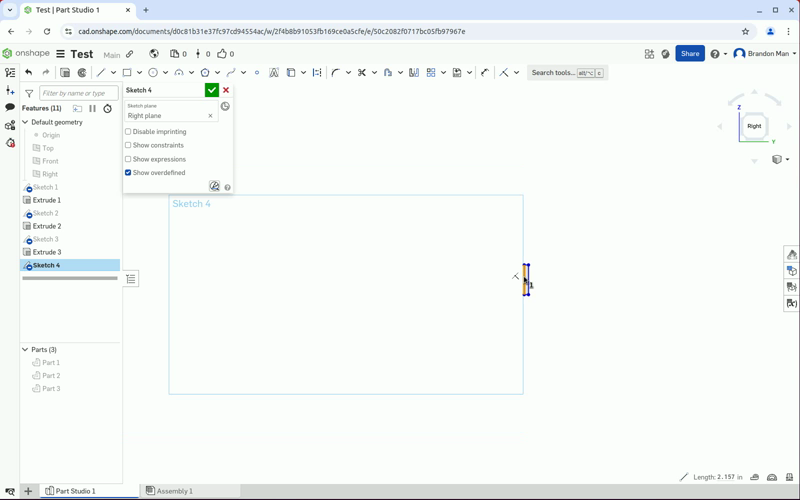
scroll(-6)
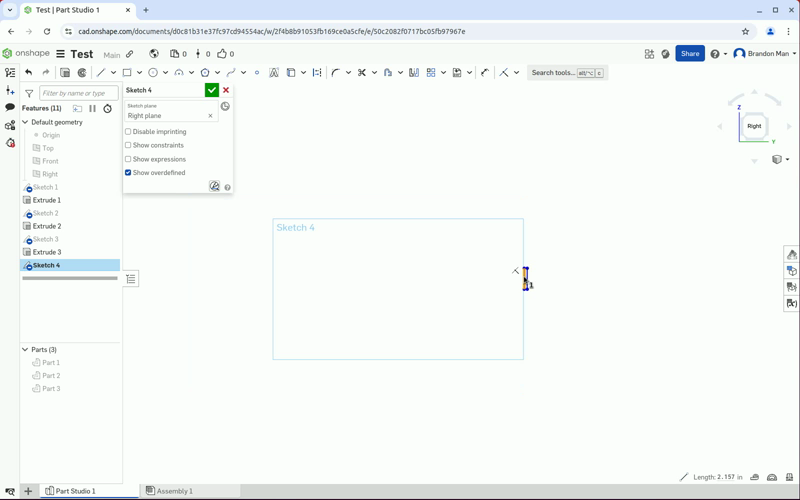
scroll(-6)
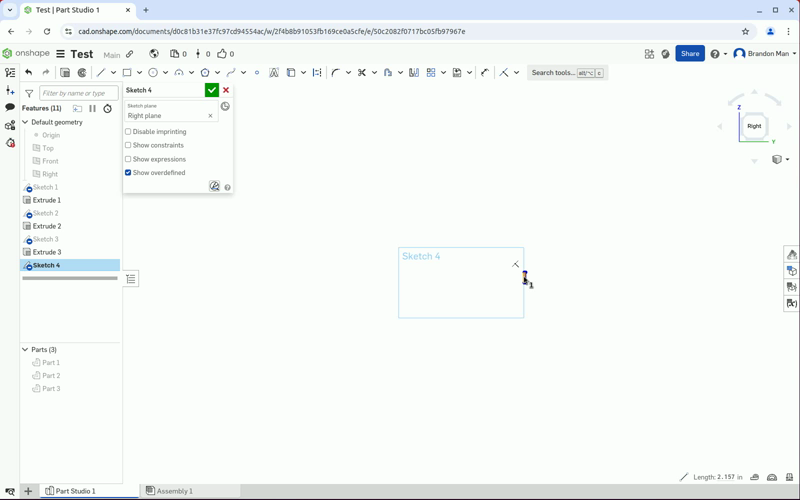
mouse_move(73, 352)
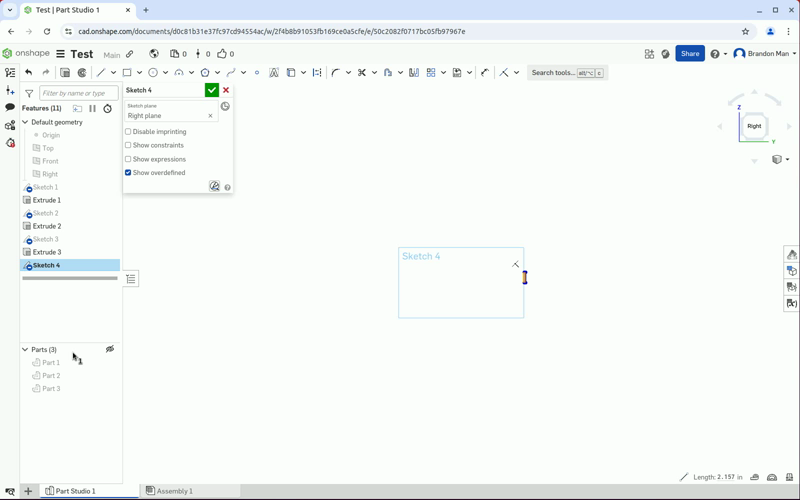
key(shift+y)
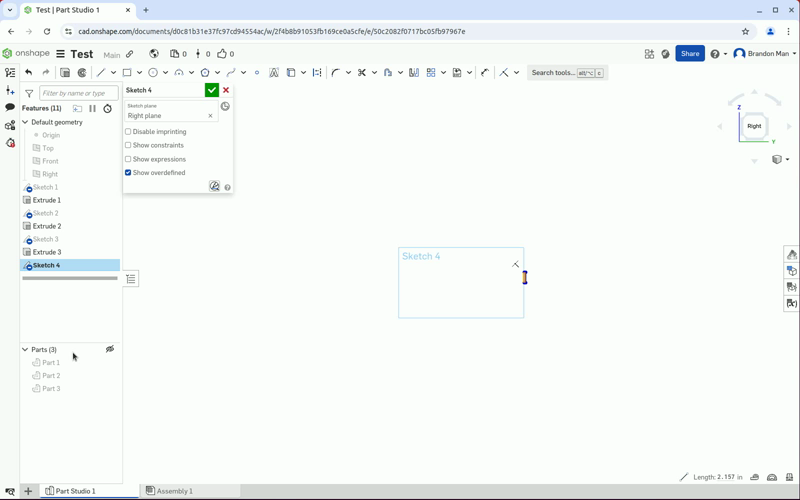
key(shift+e)
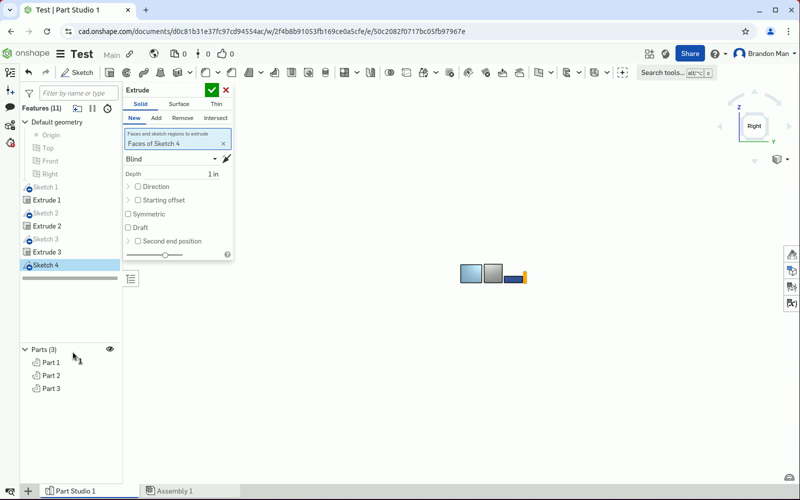
mouse_move(143, 106)
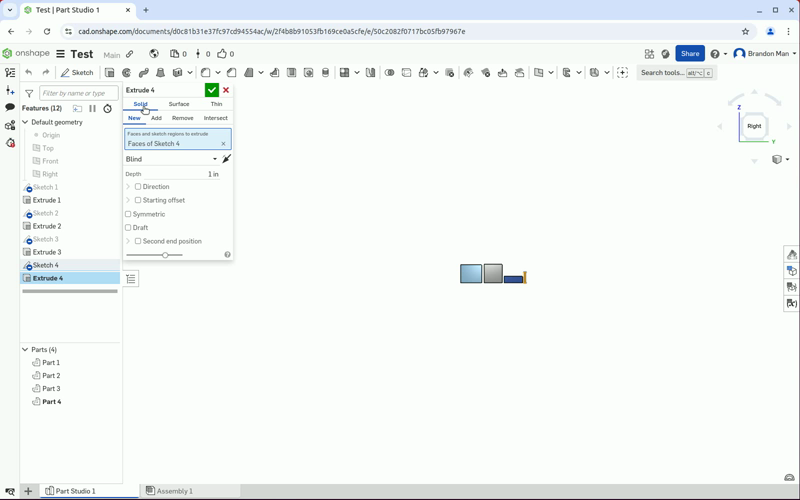
click(143, 106)
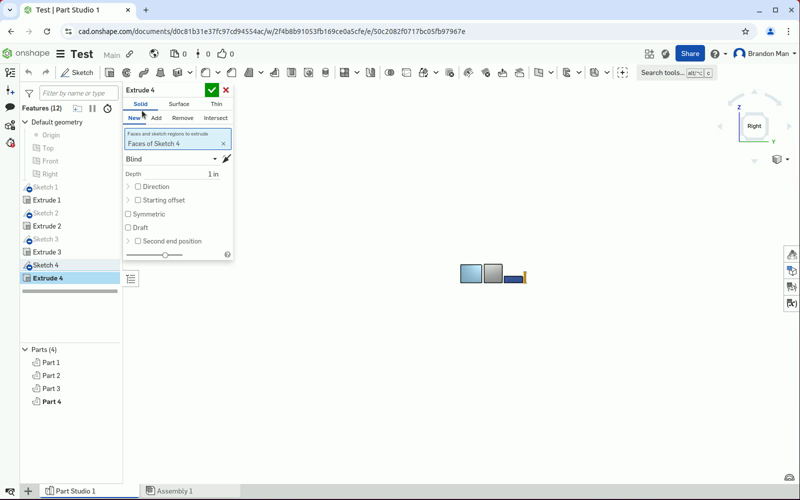
mouse_move(137, 120)
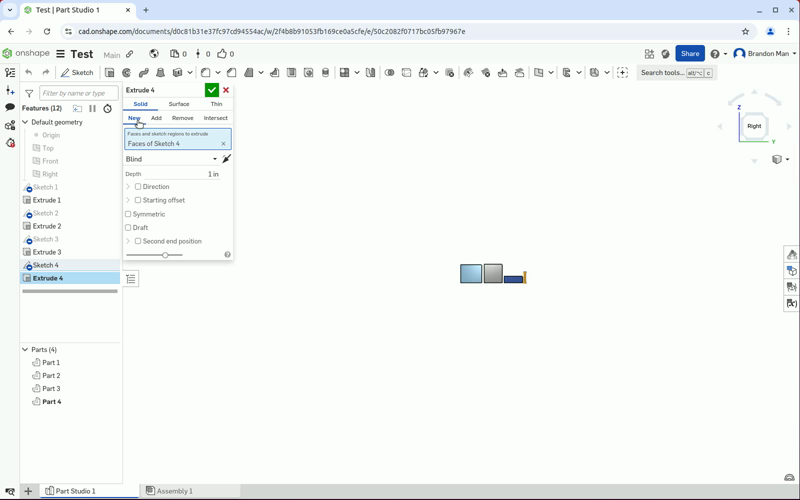
click(137, 120)
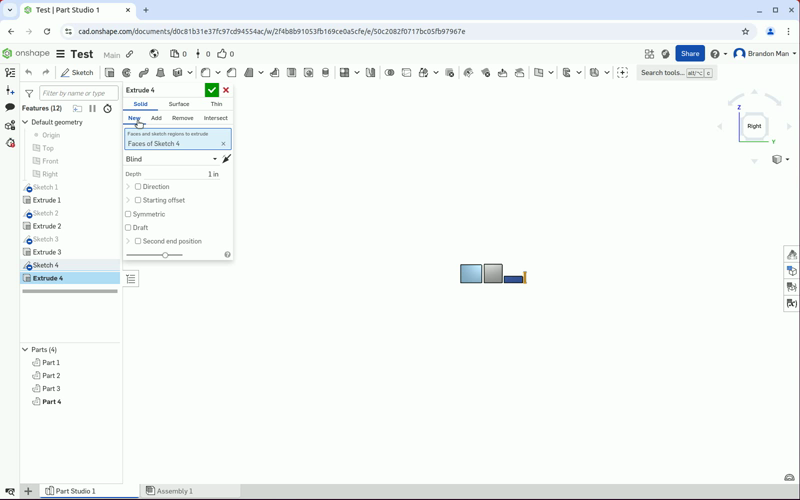
key(tab, 4)
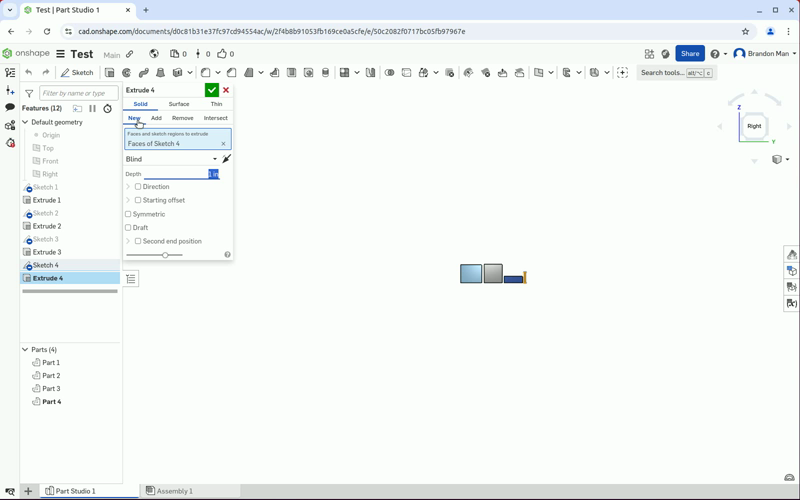
text(-0.241)
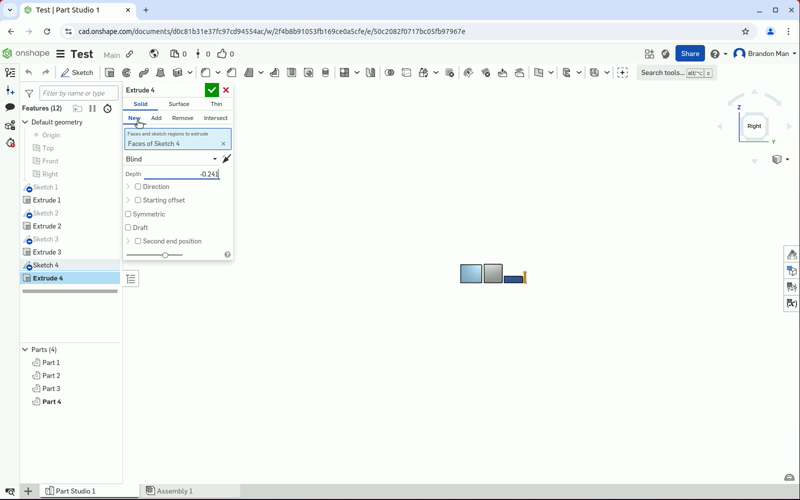
key(enter)
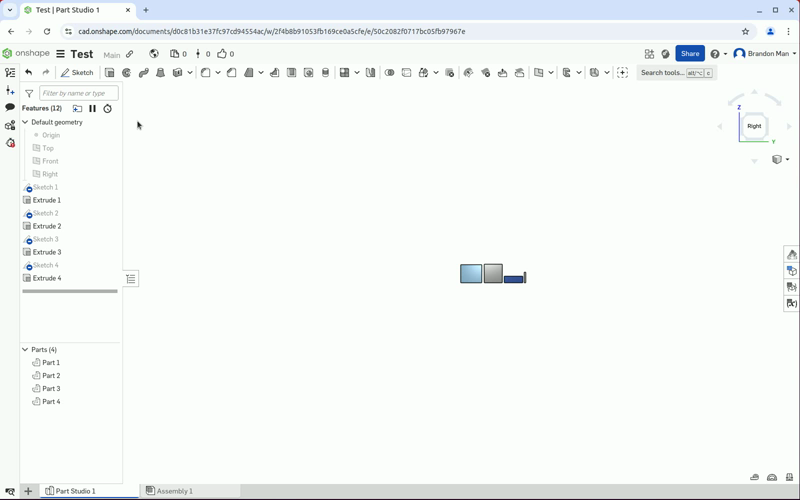
key(shift+h)
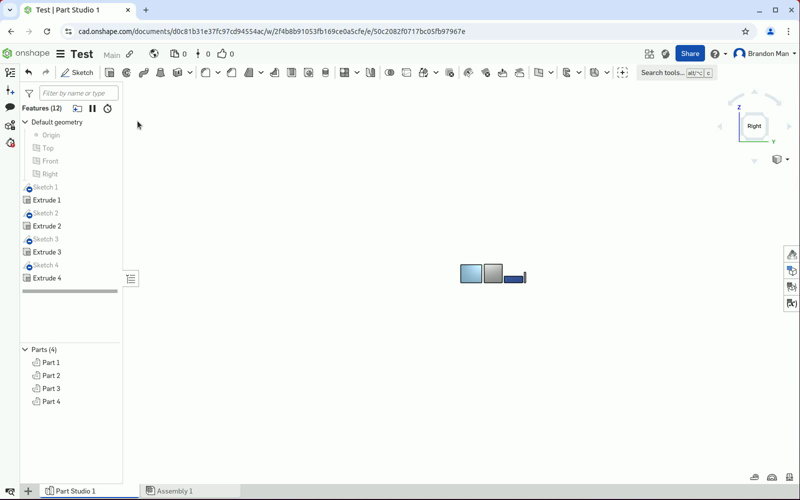
key(shift+h)
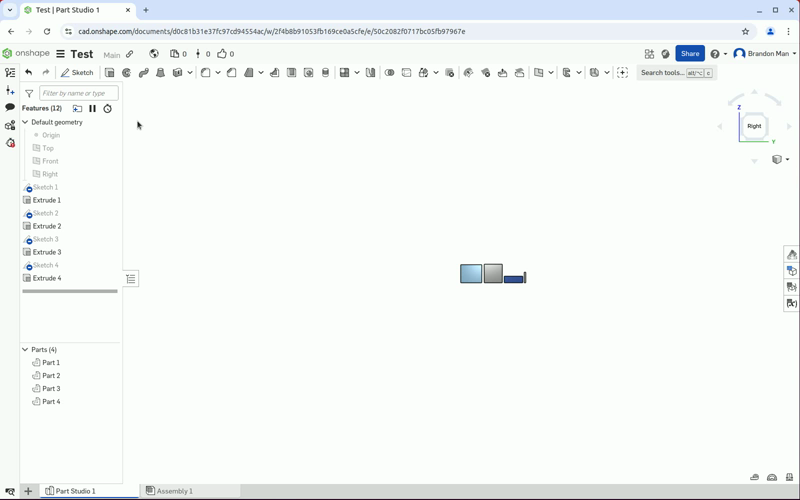
mouse_move(73, 189)
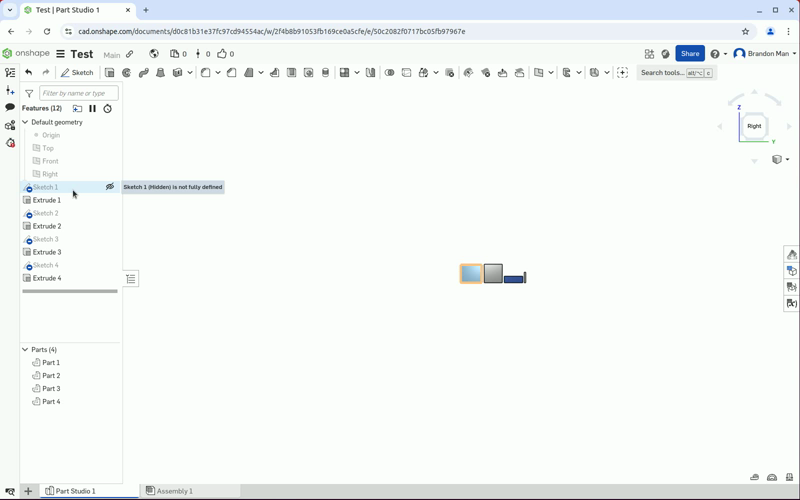
click(73, 189)
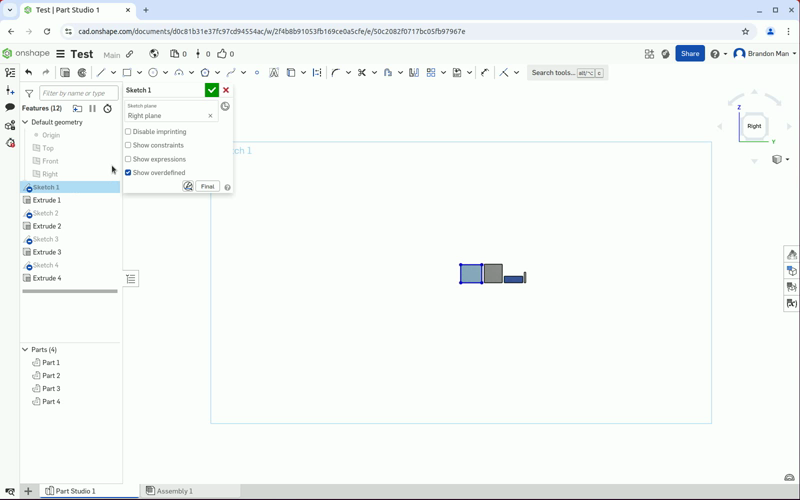
mouse_move(229, 92)
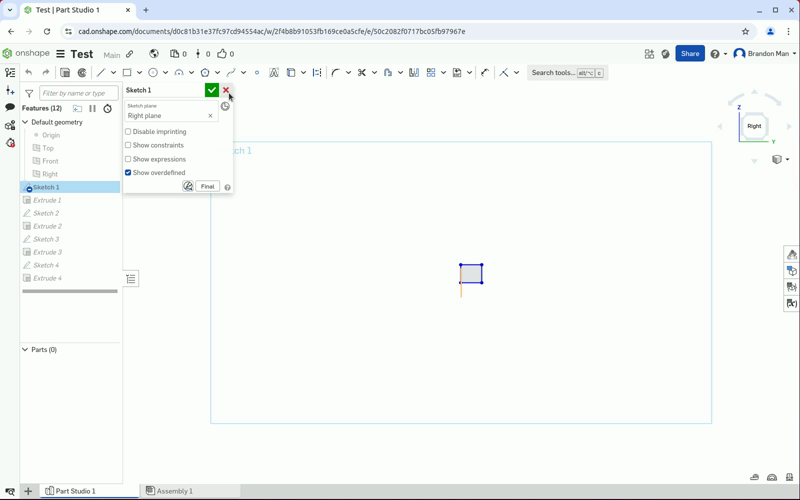
click(229, 92)
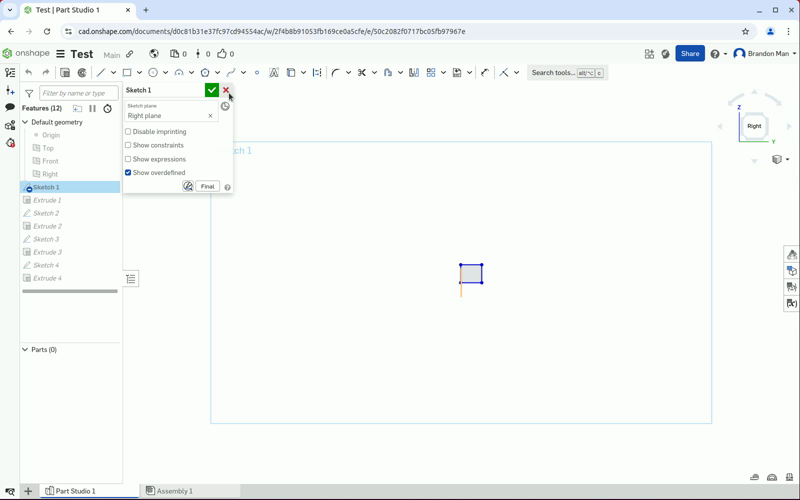
key(shift+s)
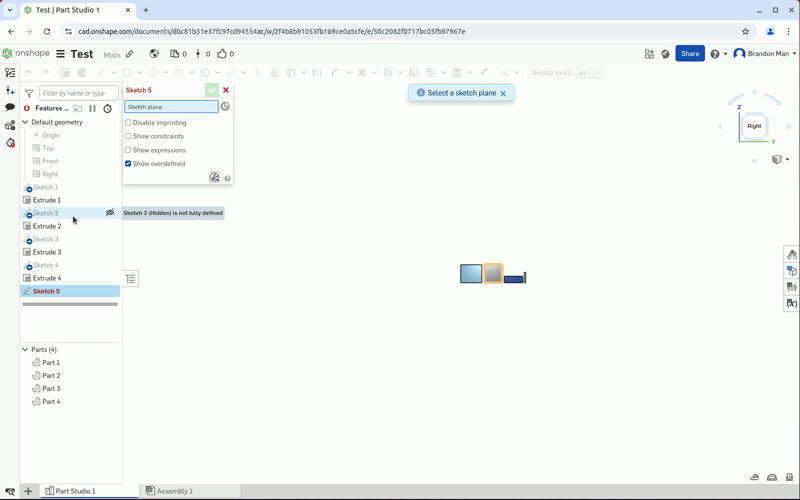
scroll(3)
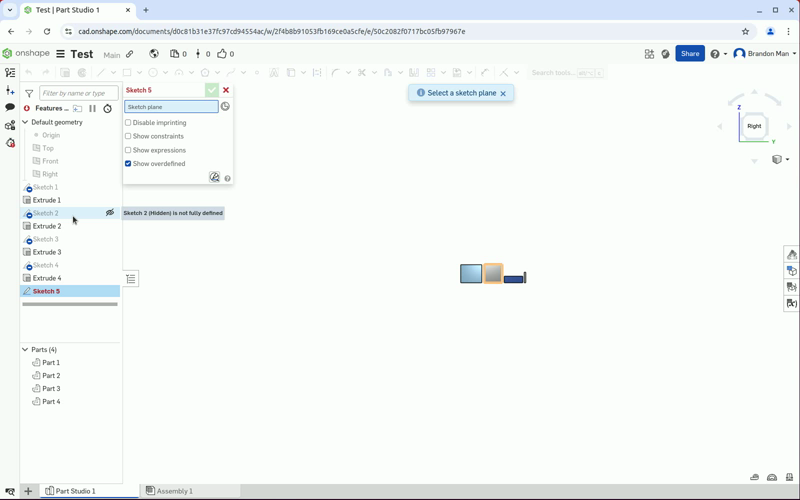
mouse_move(73, 176)
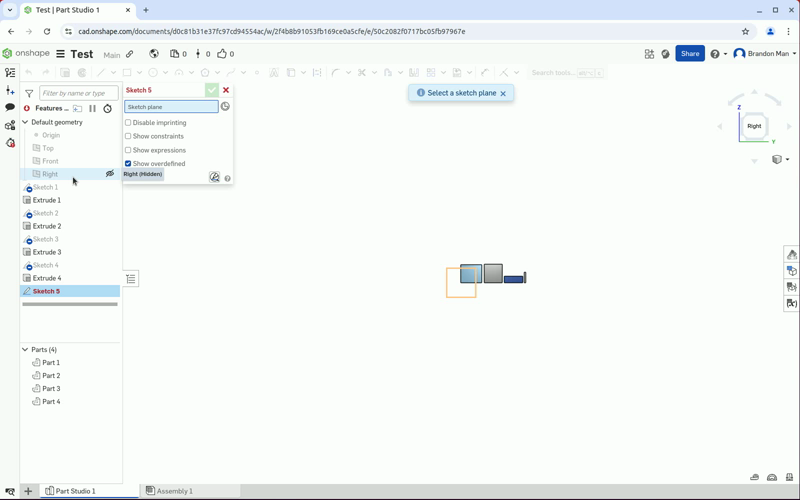
click(73, 176)
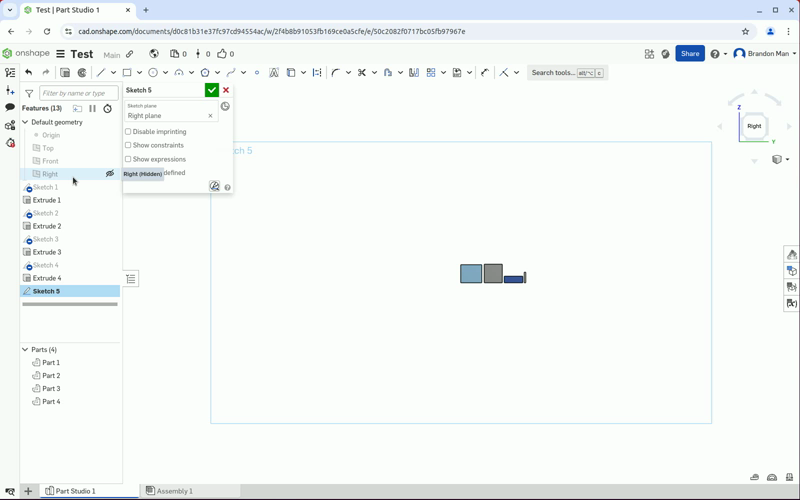
mouse_move(73, 352)
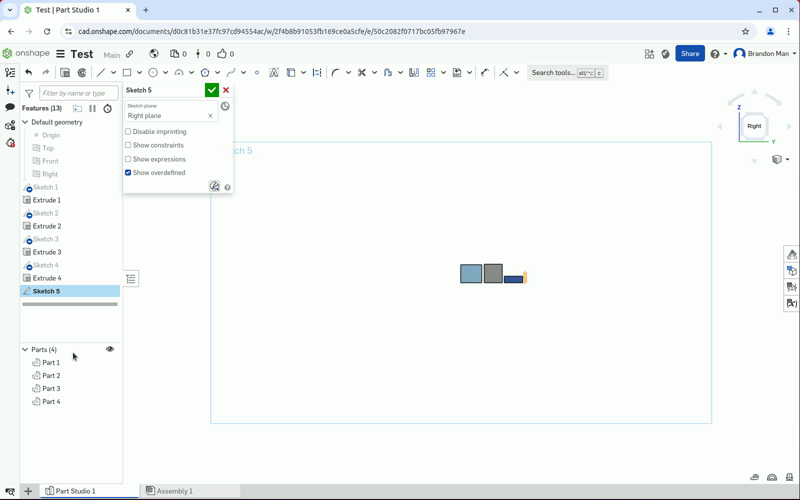
key(y)
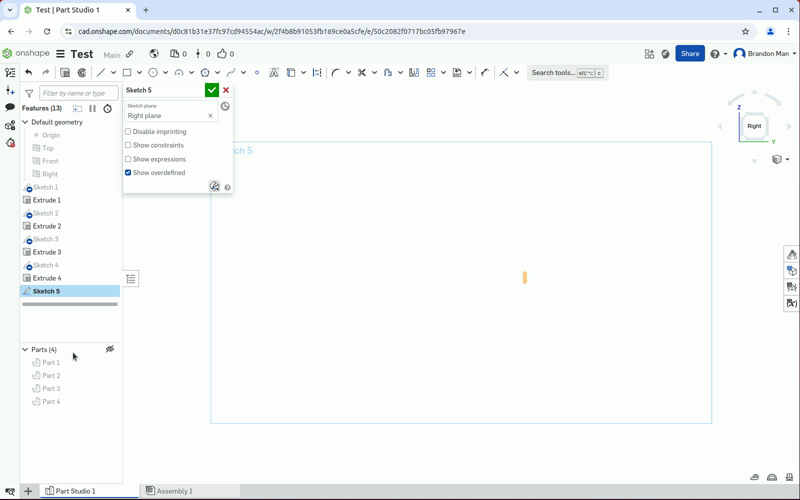
key(l)
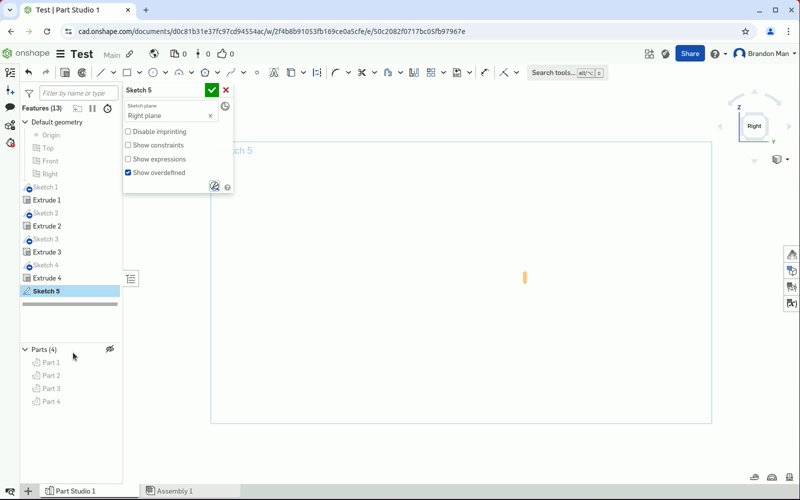
key_down(shift)
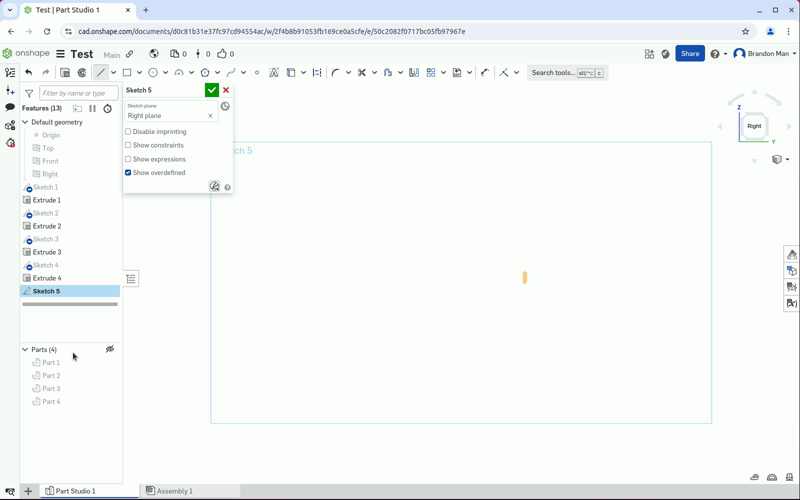
mouse_move(528, 282)
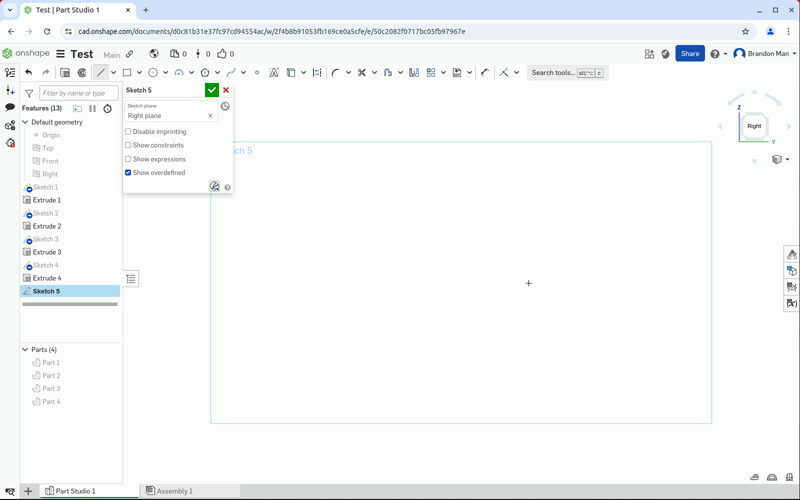
click(528, 282)
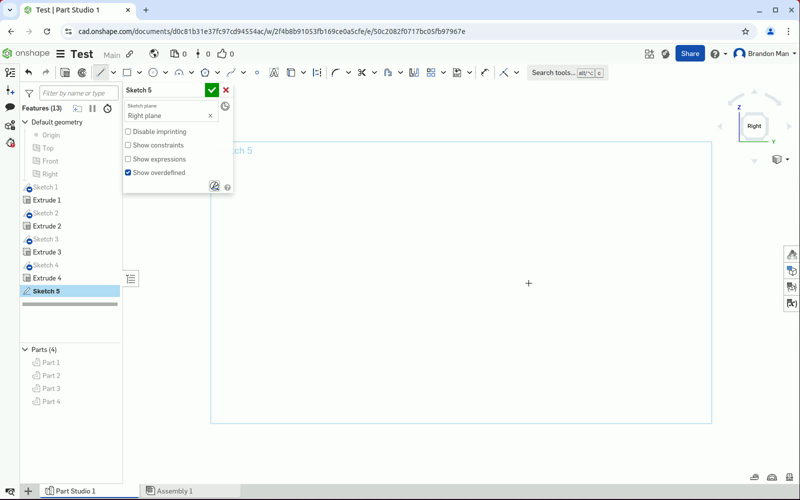
key_up(shift)
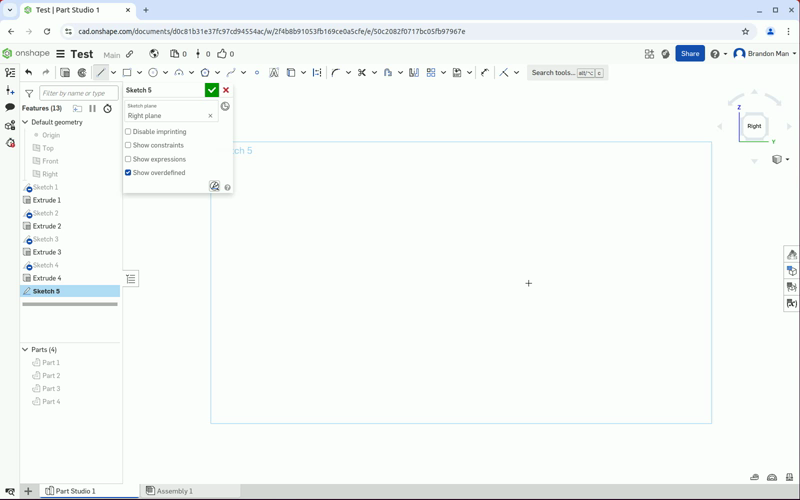
key_down(shift)
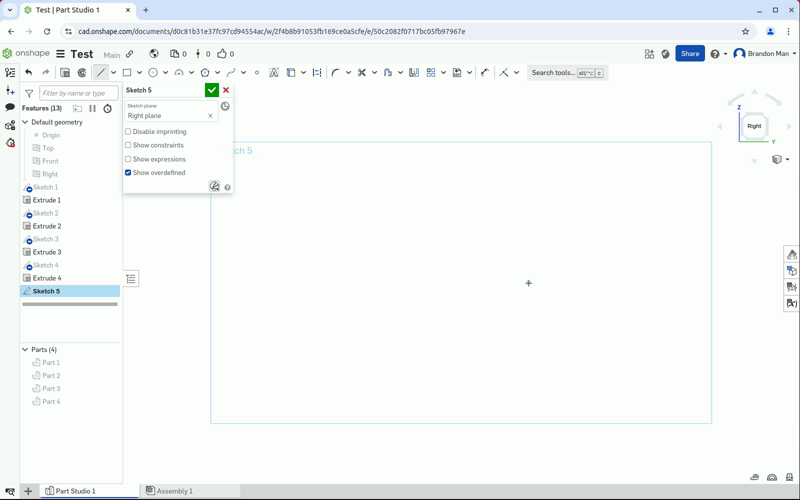
mouse_move(558, 282)
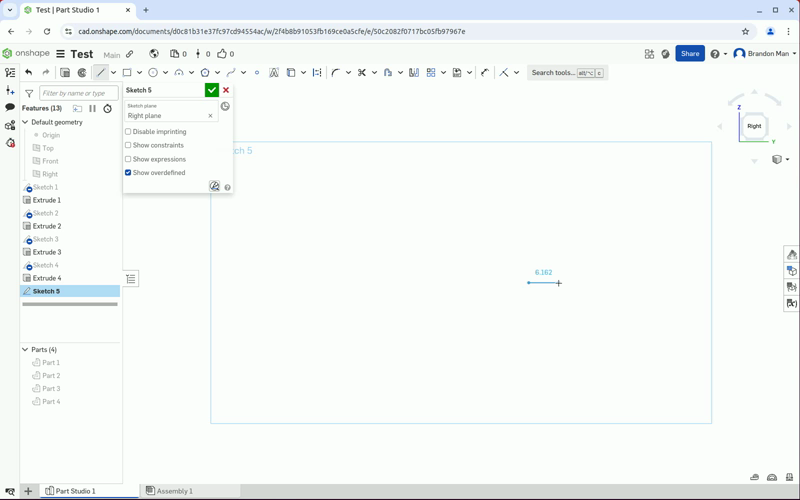
mouse_move(550, 282)
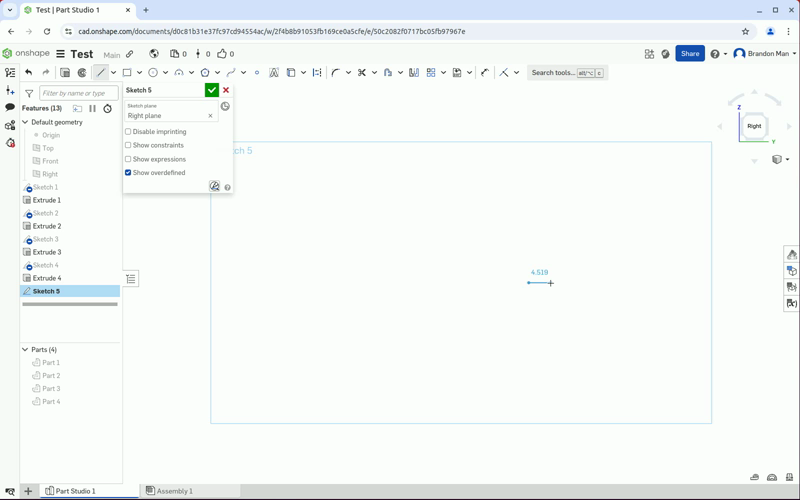
click(550, 282)
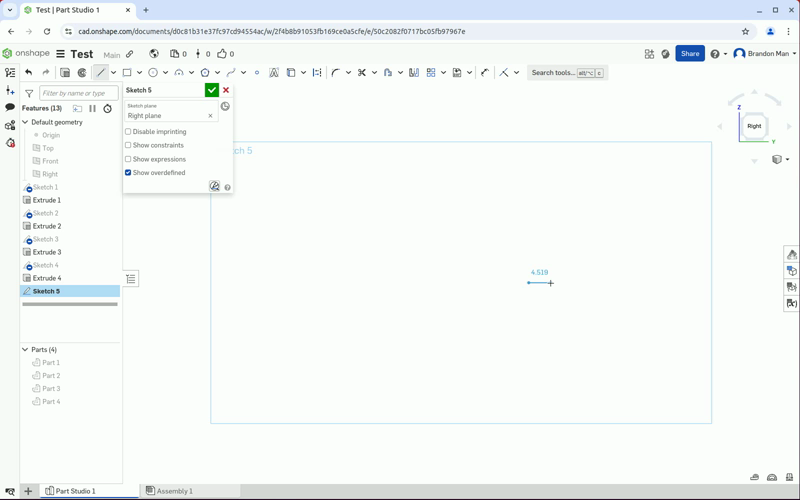
key_up(shift)
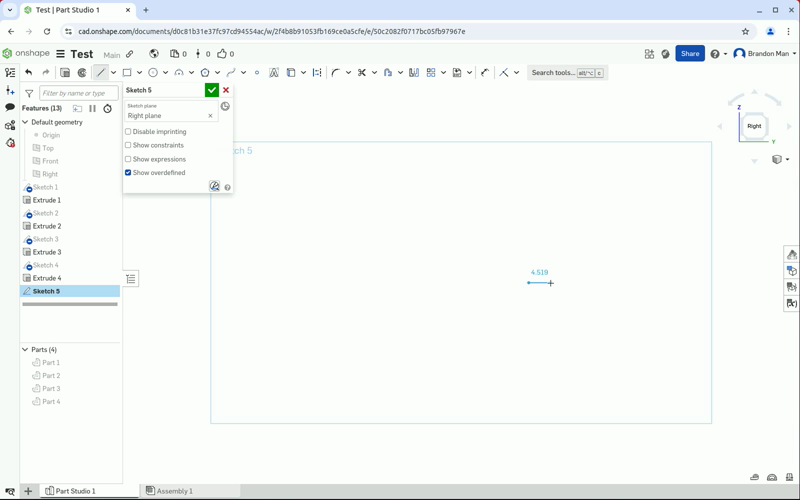
key_down(shift)
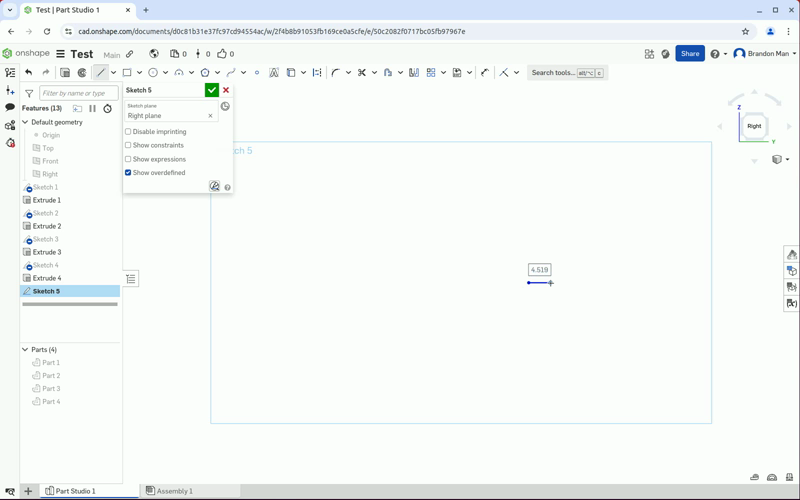
mouse_move(580, 282)
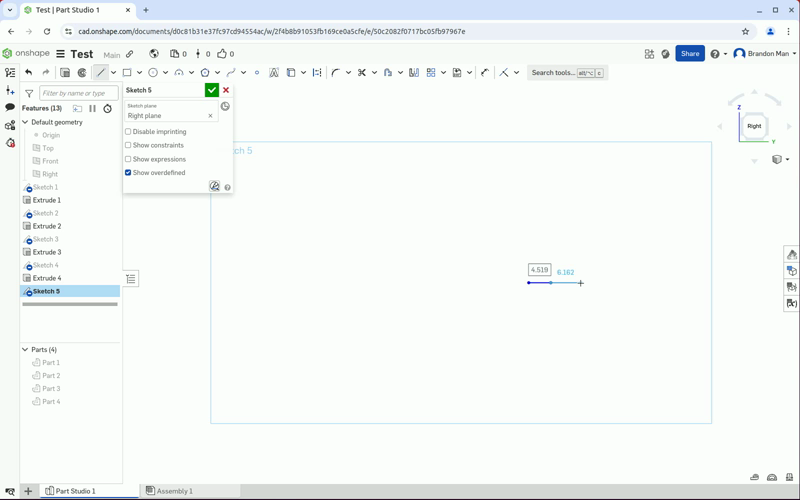
mouse_move(550, 281)
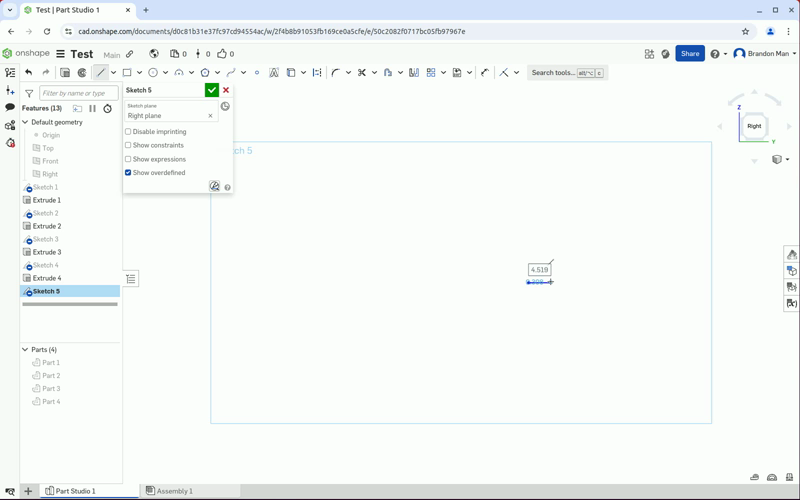
scroll(6)
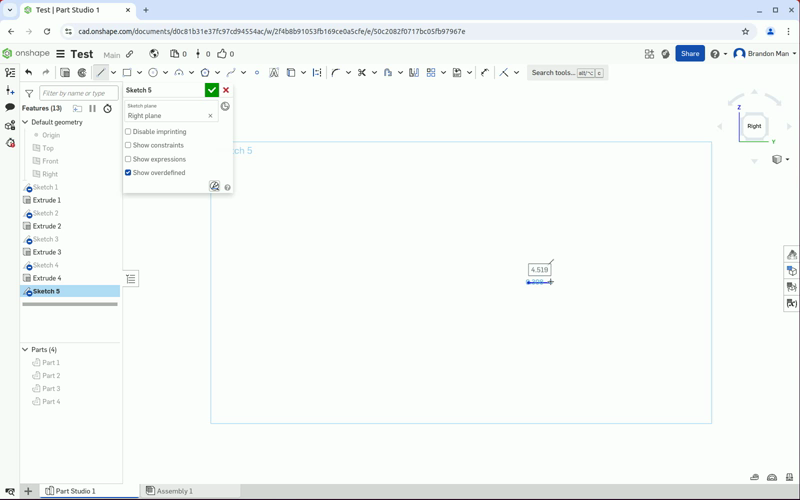
scroll(6)
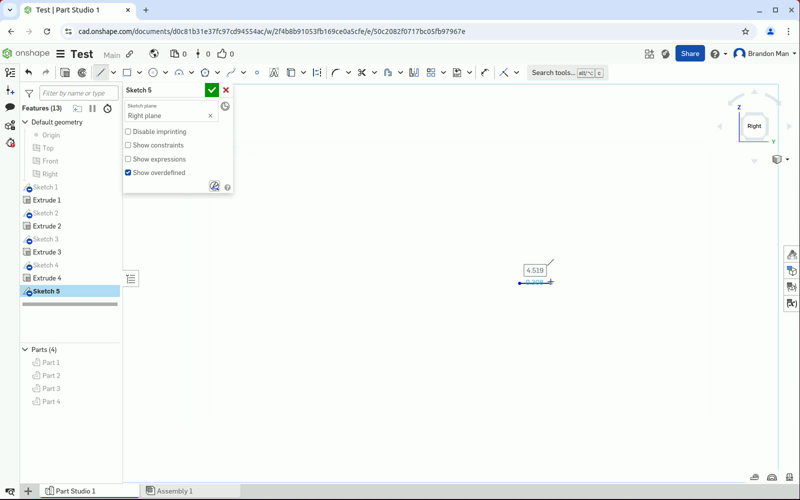
scroll(6)
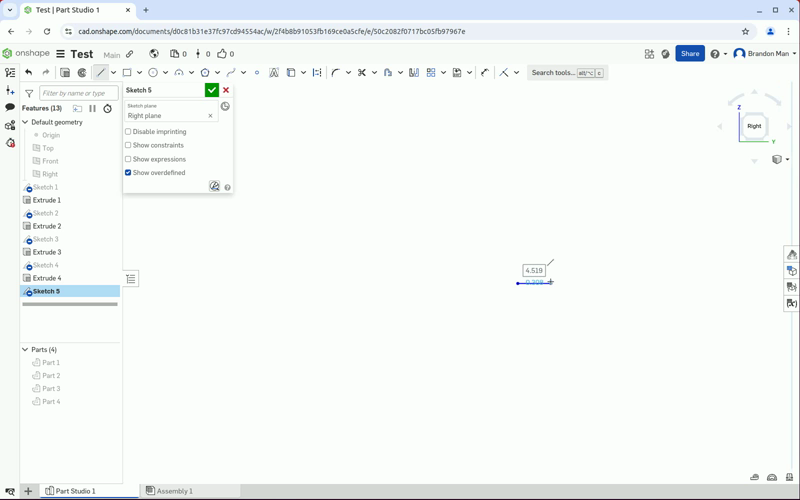
scroll(6)
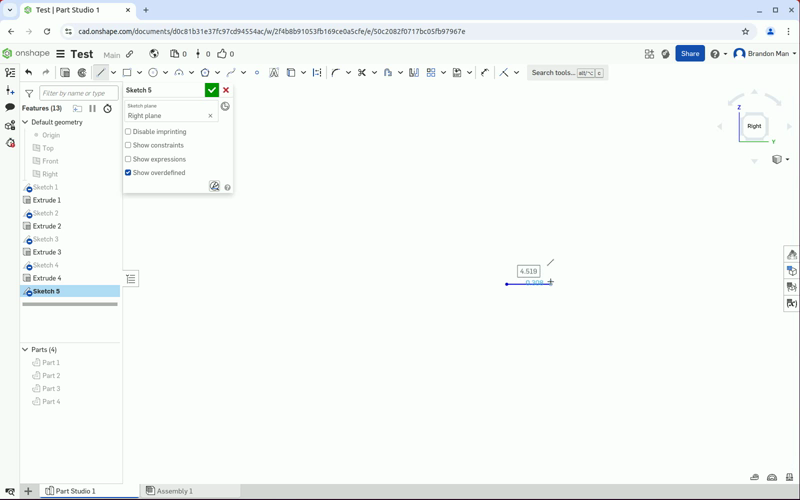
scroll(6)
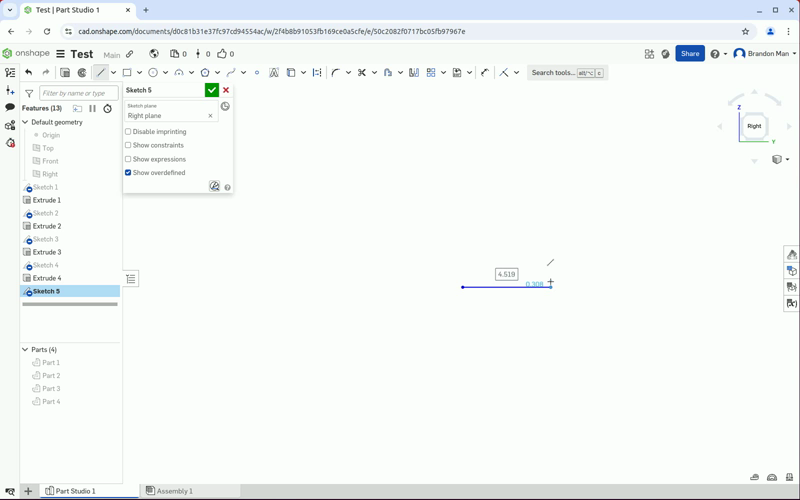
scroll(6)
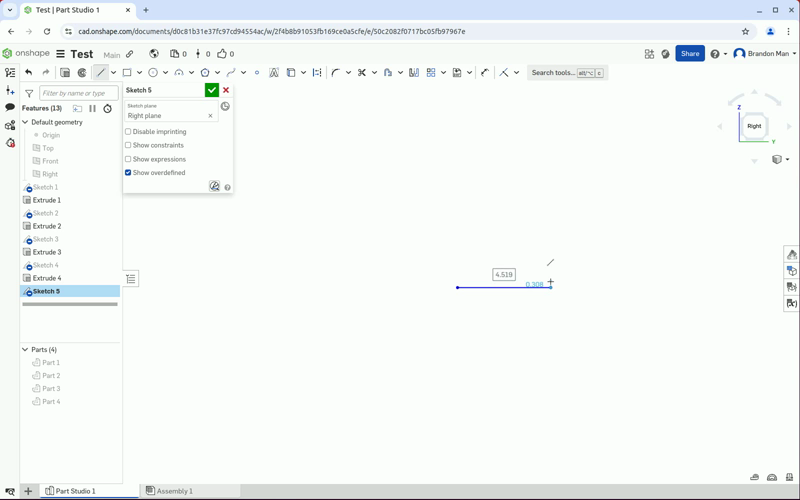
scroll(6)
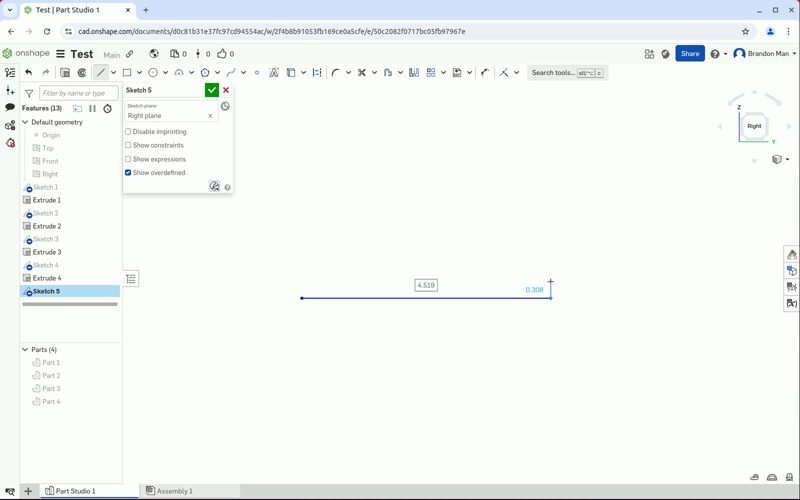
click(550, 281)
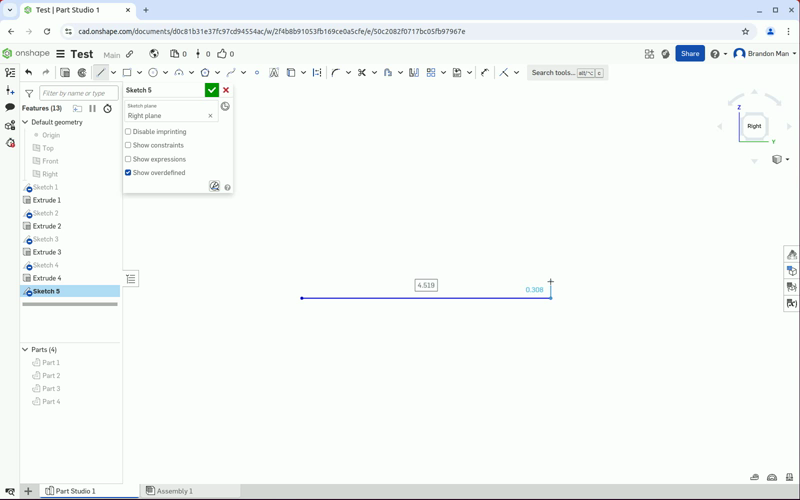
scroll(-6)
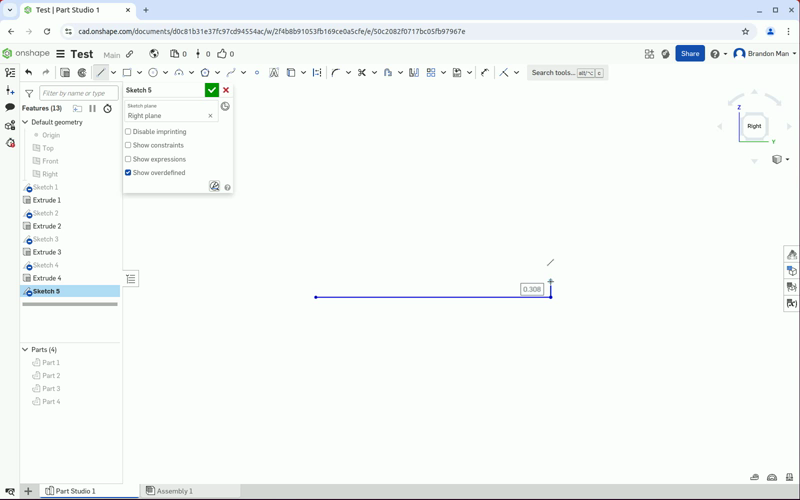
scroll(-6)
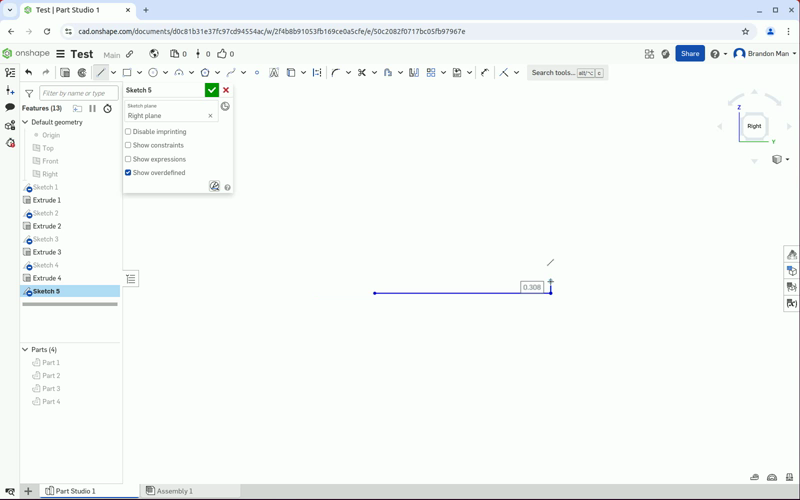
scroll(-6)
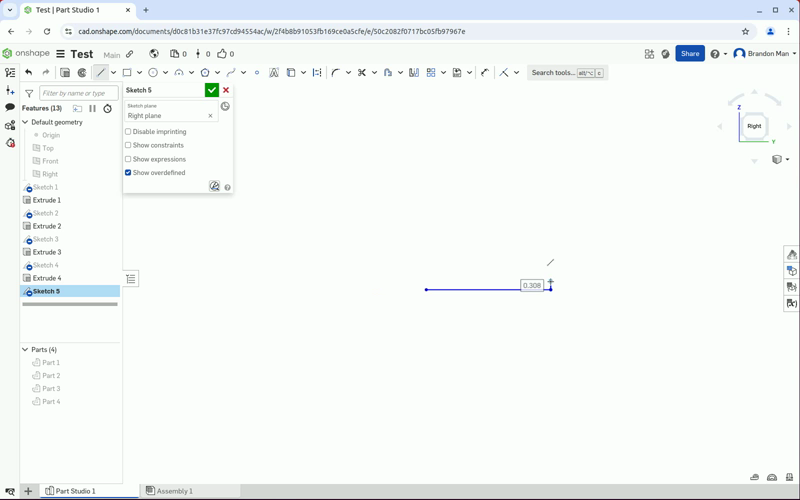
scroll(-6)
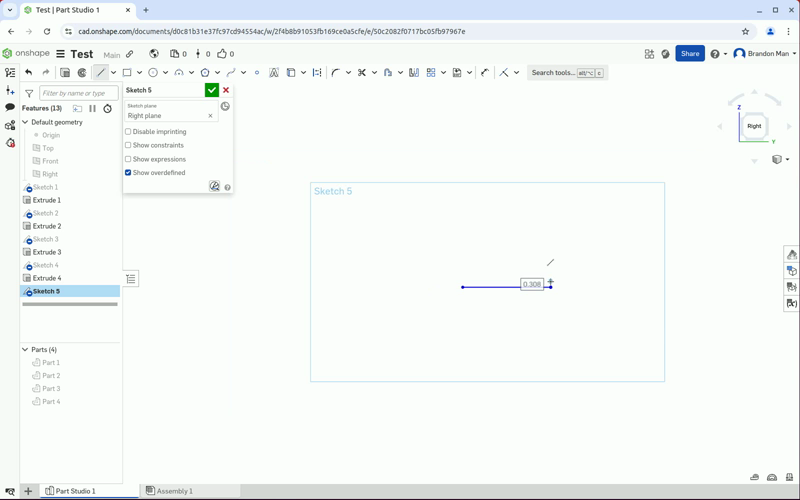
scroll(-6)
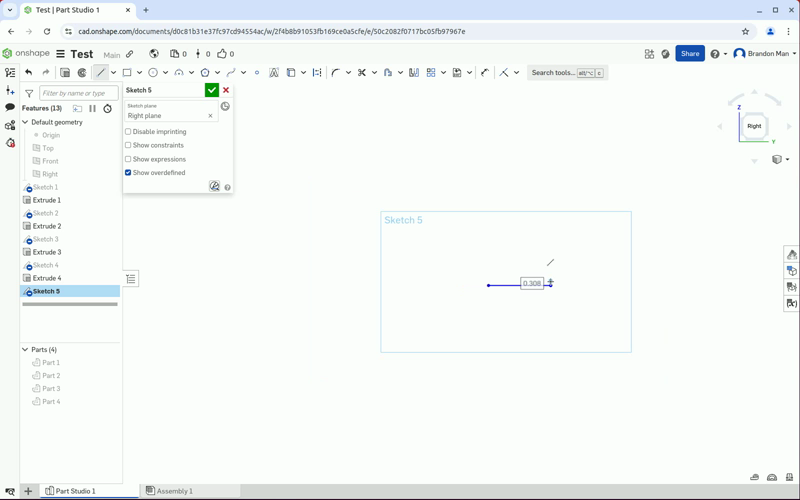
scroll(-6)
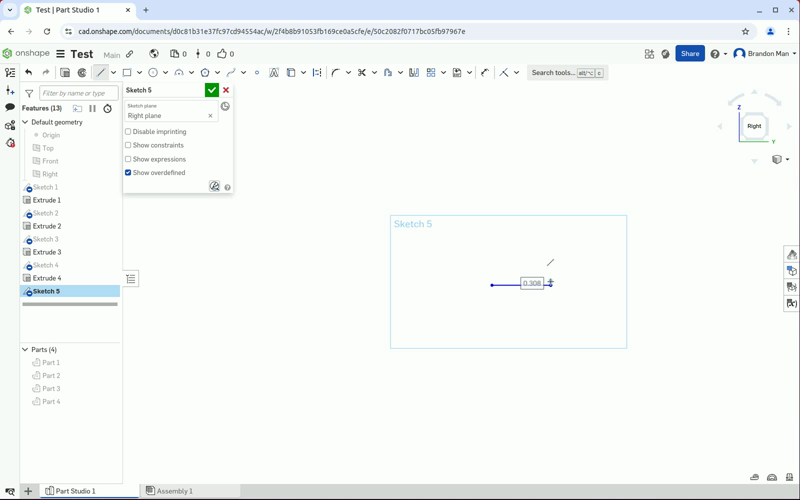
scroll(-6)
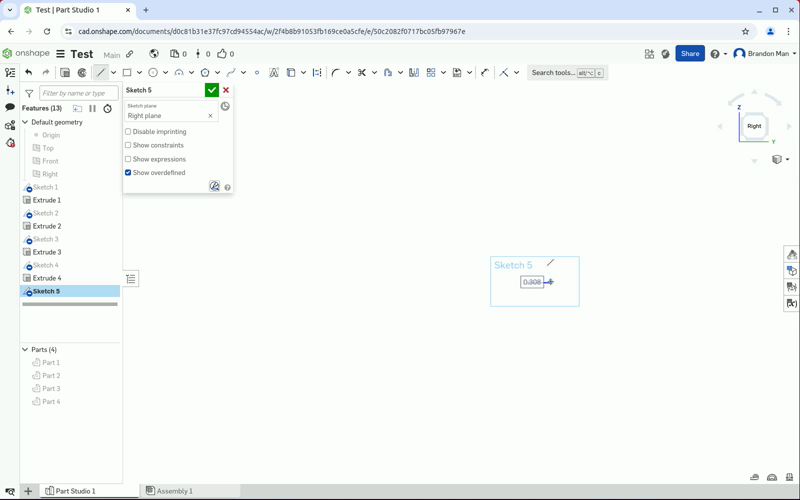
key_up(shift)
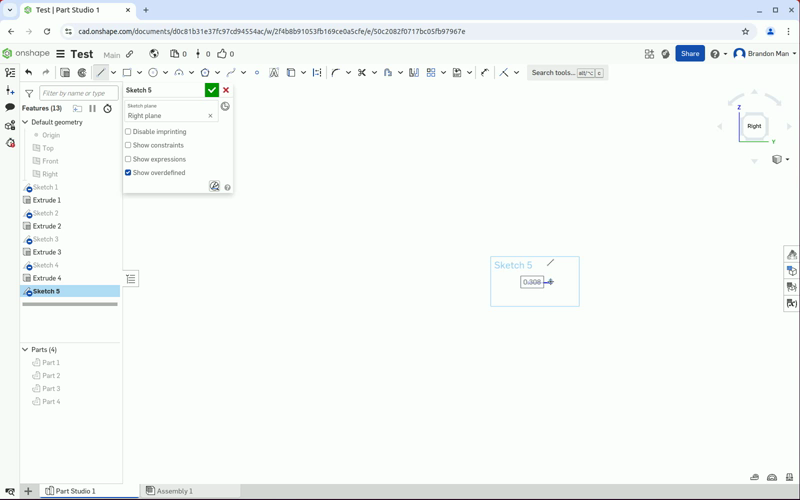
key_down(shift)
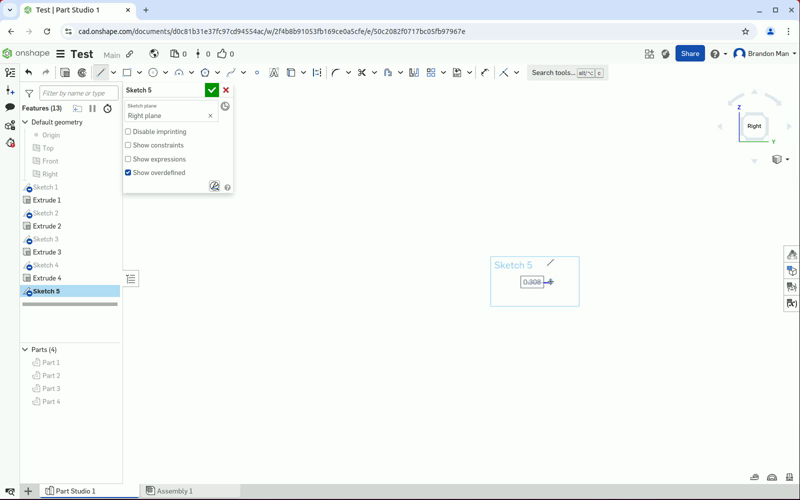
mouse_move(580, 281)
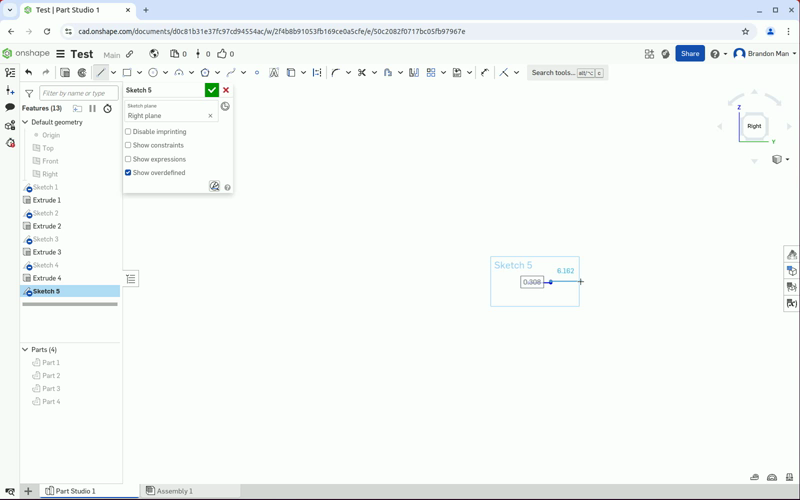
mouse_move(528, 281)
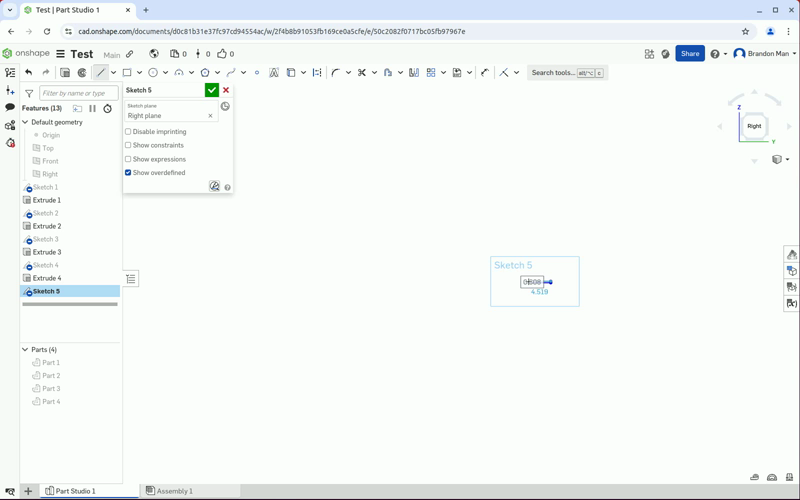
scroll(6)
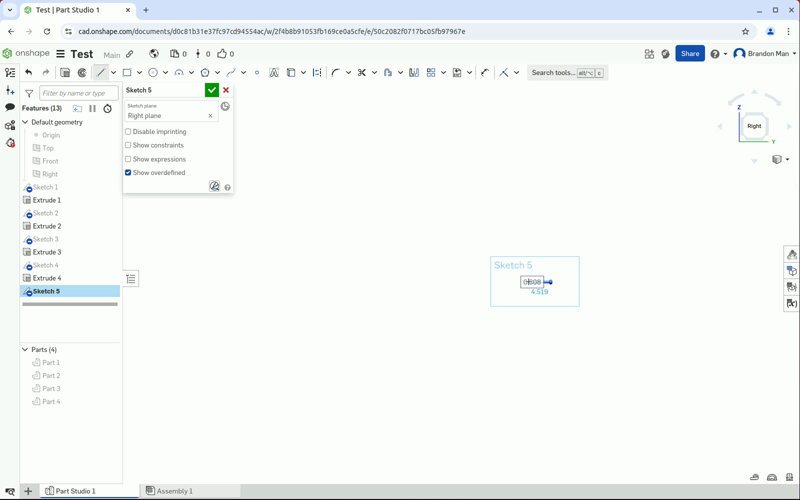
scroll(6)
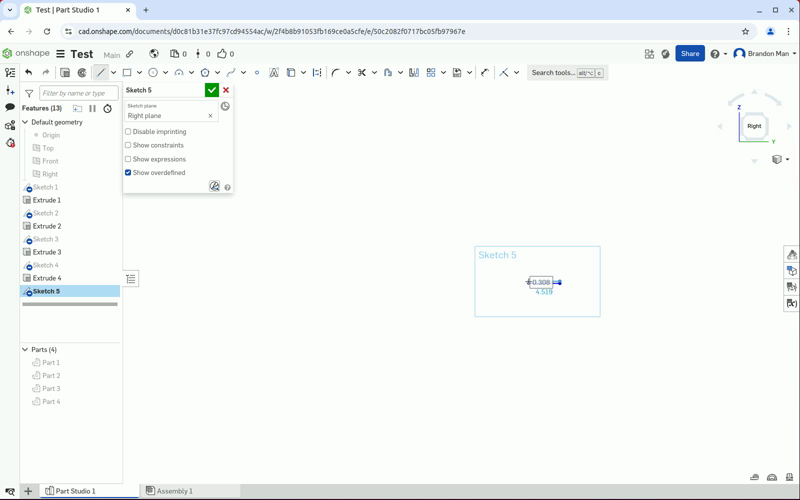
scroll(6)
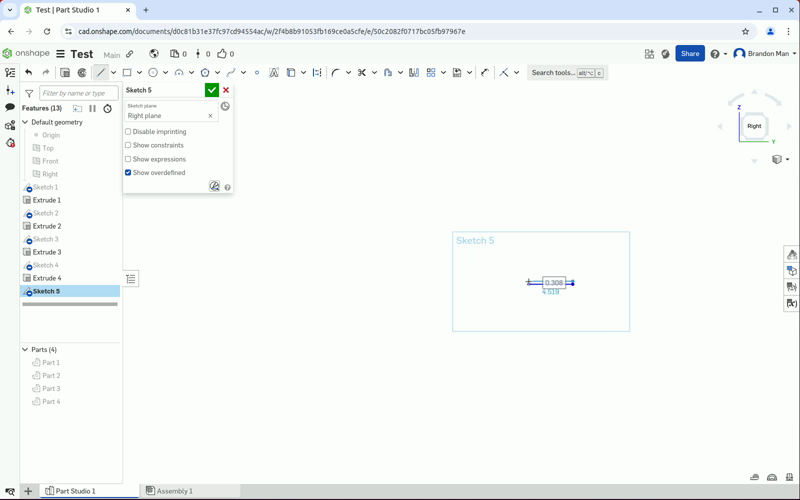
scroll(6)
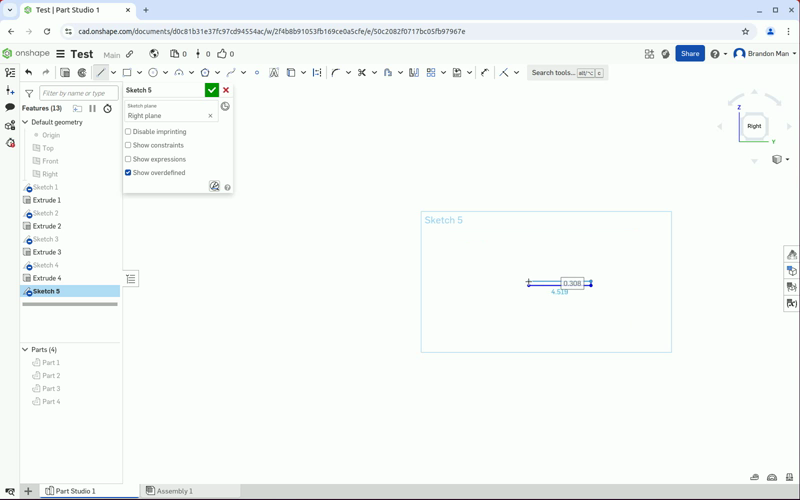
scroll(6)
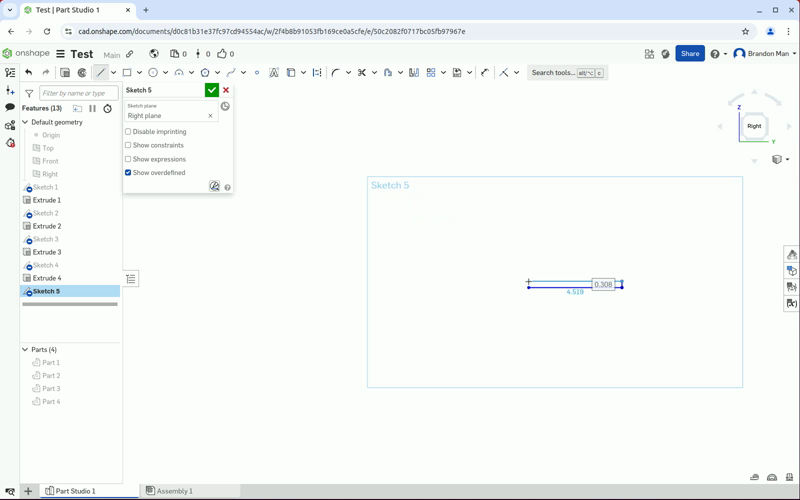
scroll(6)
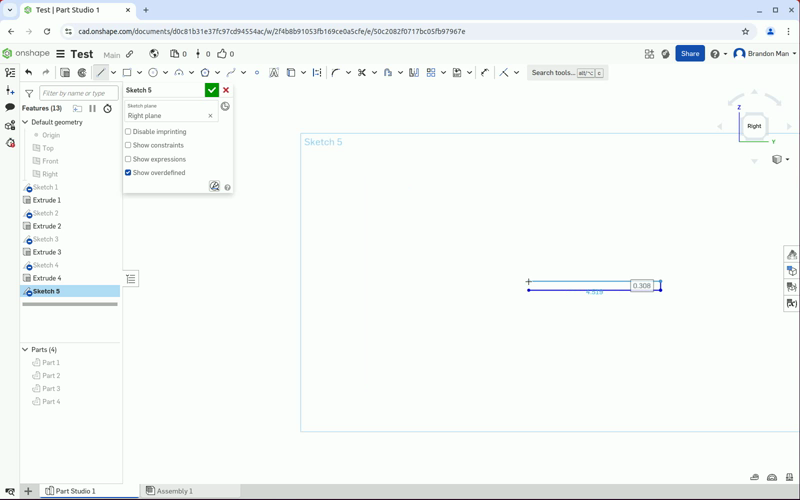
scroll(6)
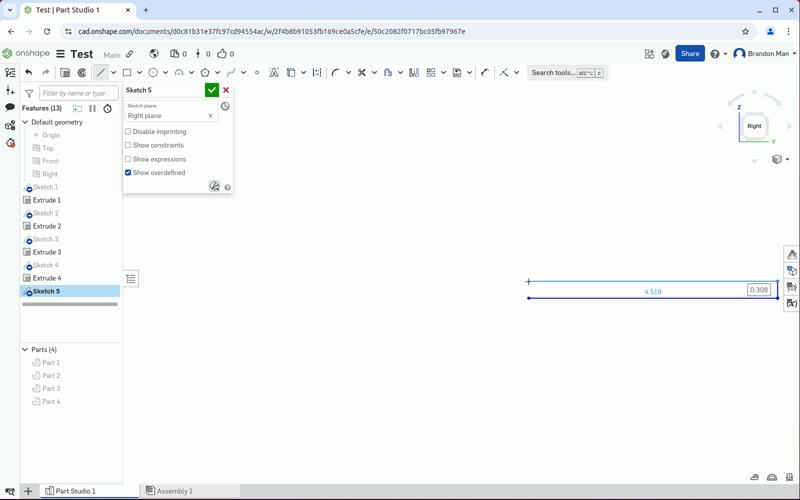
click(528, 281)
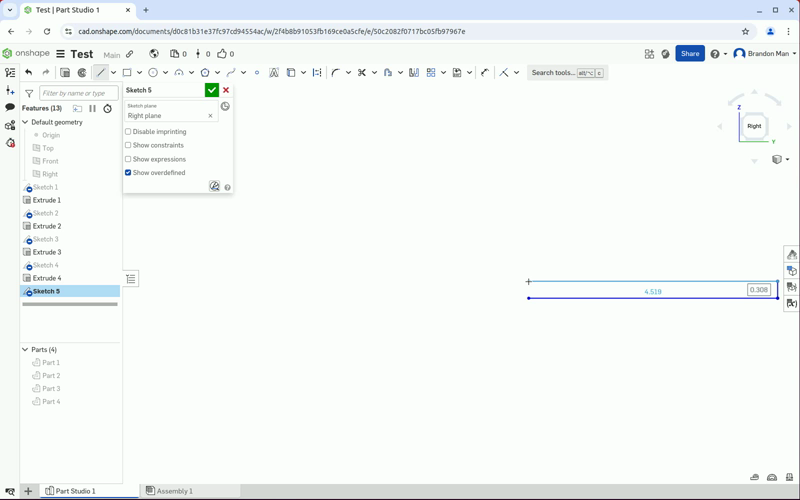
scroll(-6)
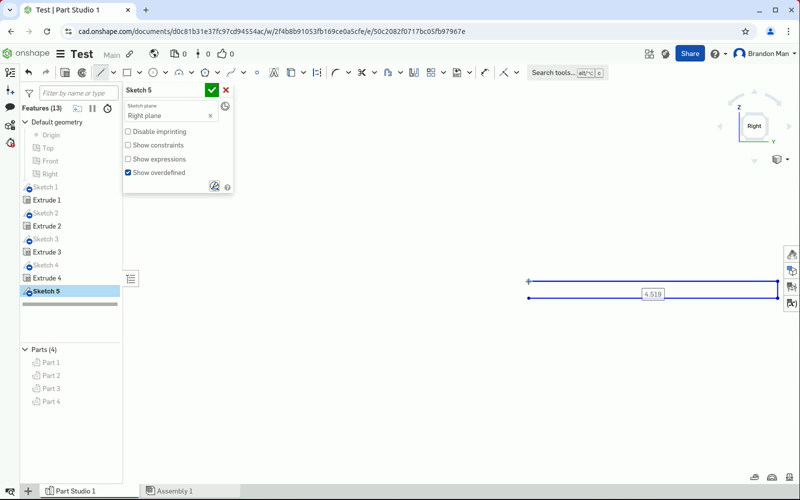
scroll(-6)
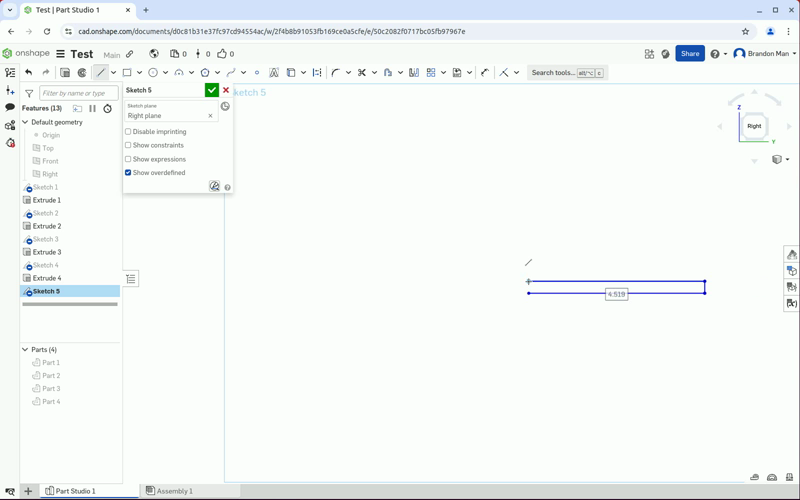
scroll(-6)
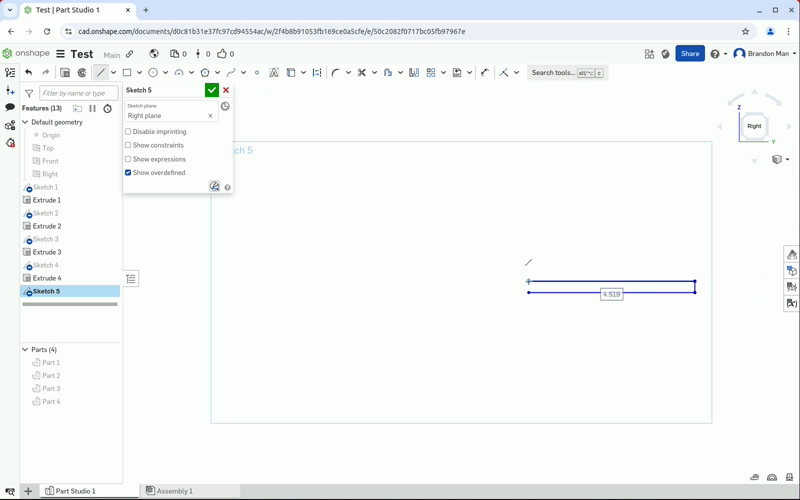
scroll(-6)
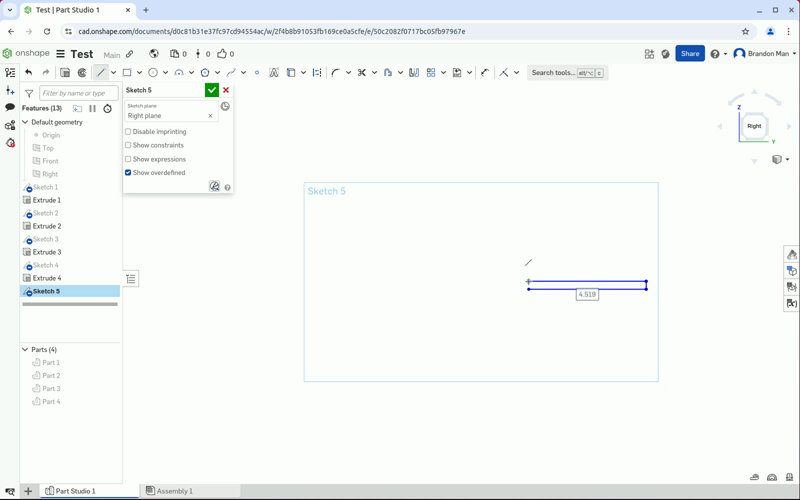
scroll(-6)
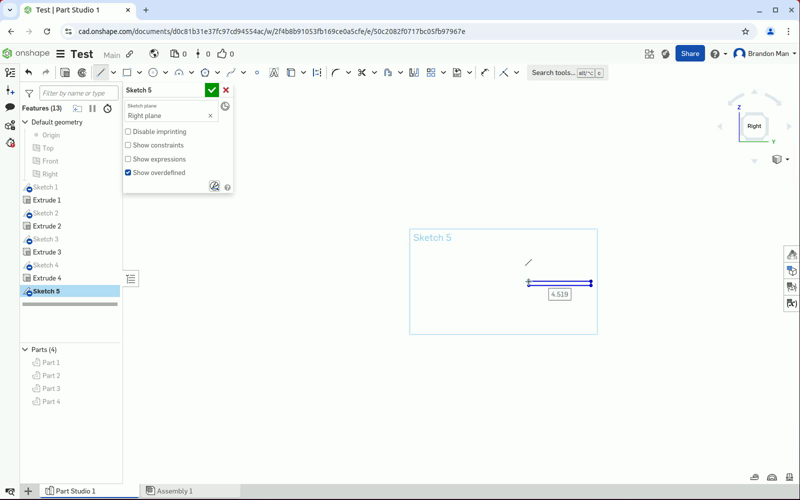
scroll(-6)
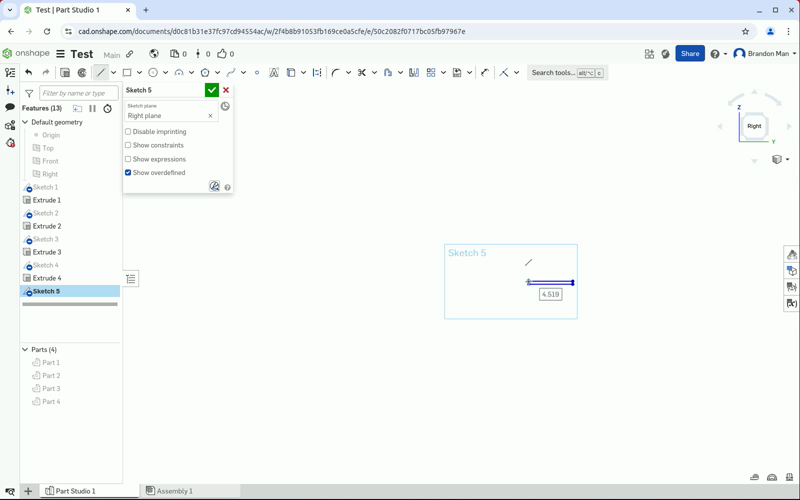
scroll(-6)
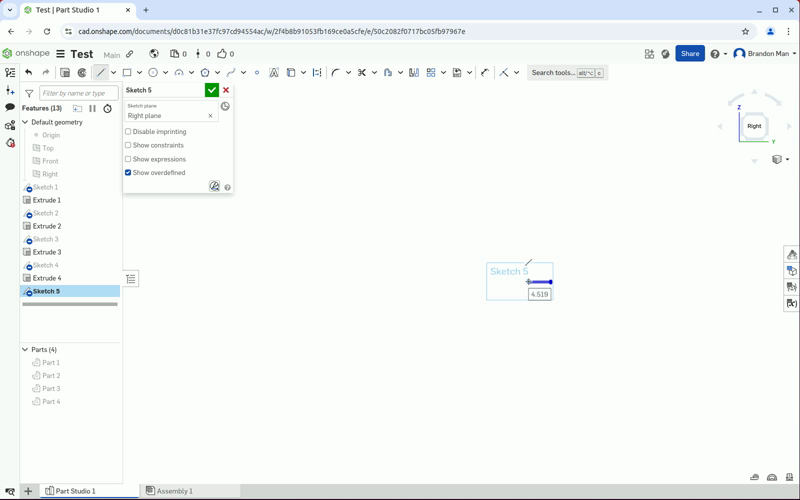
key_up(shift)
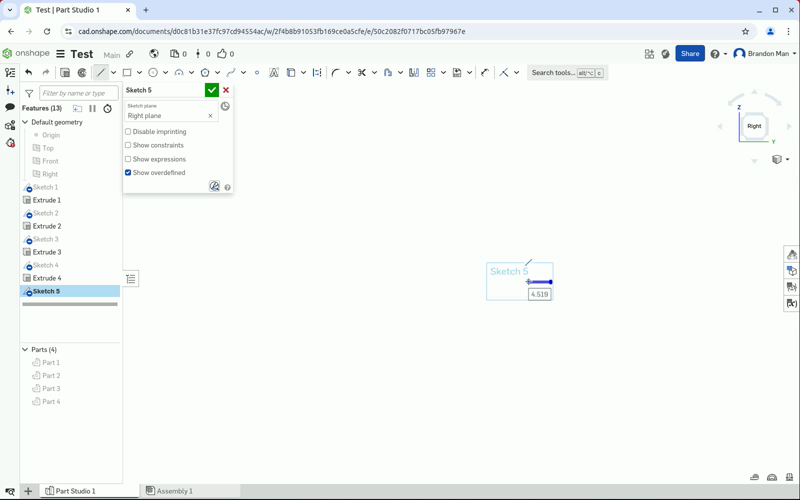
mouse_move(558, 281)
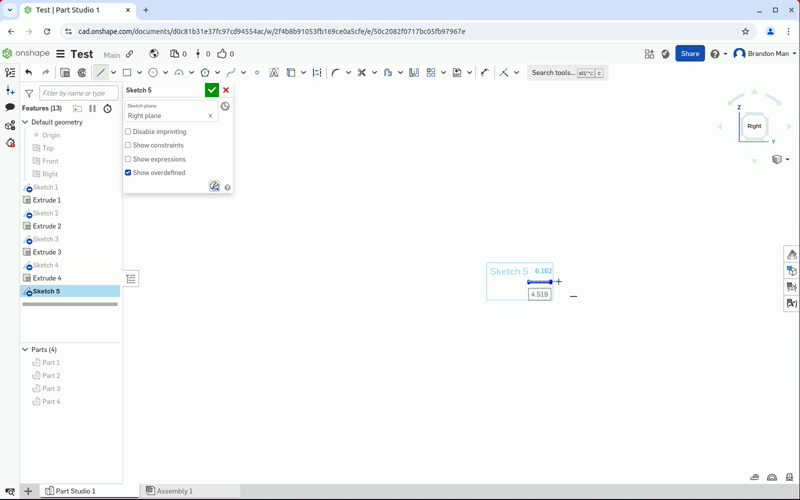
key_down(shift)
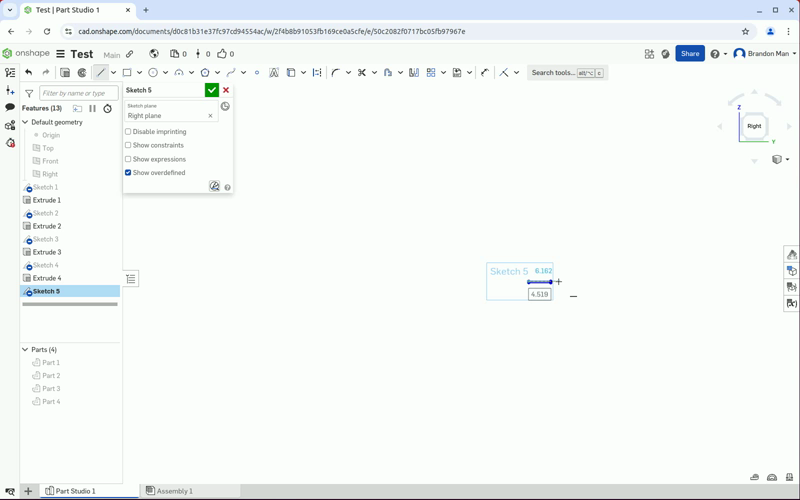
mouse_move(528, 282)
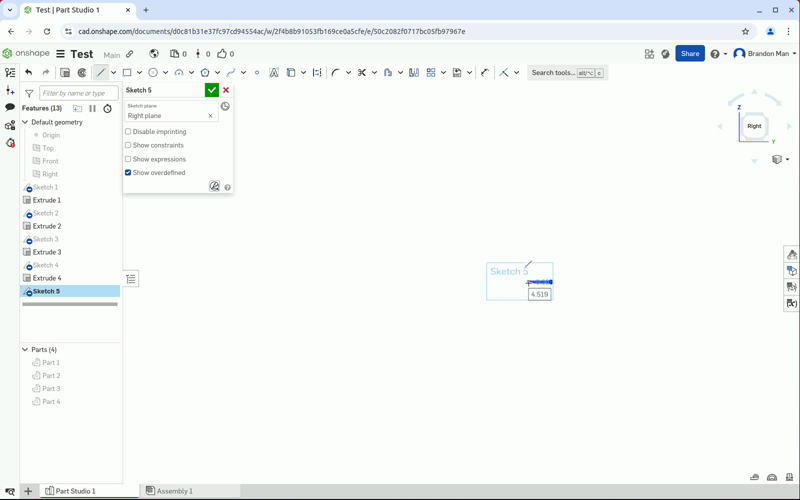
scroll(6)
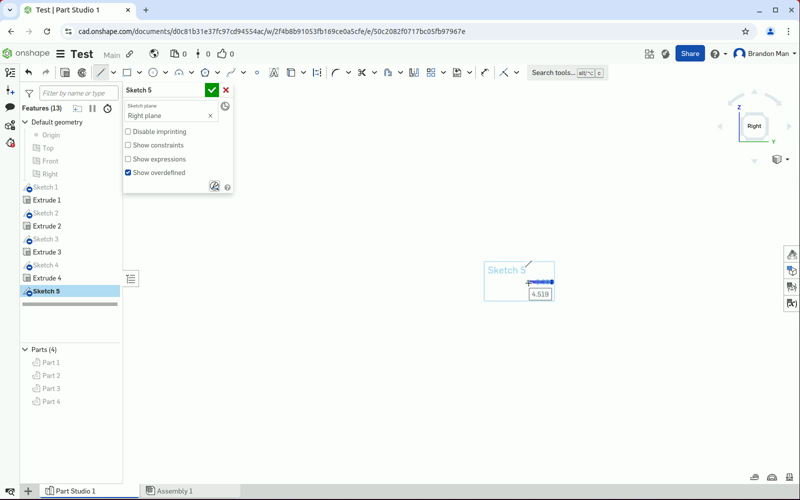
scroll(6)
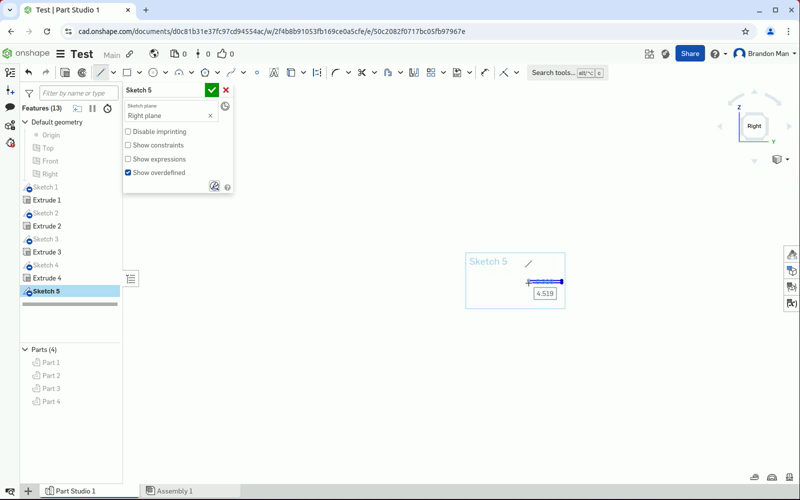
scroll(6)
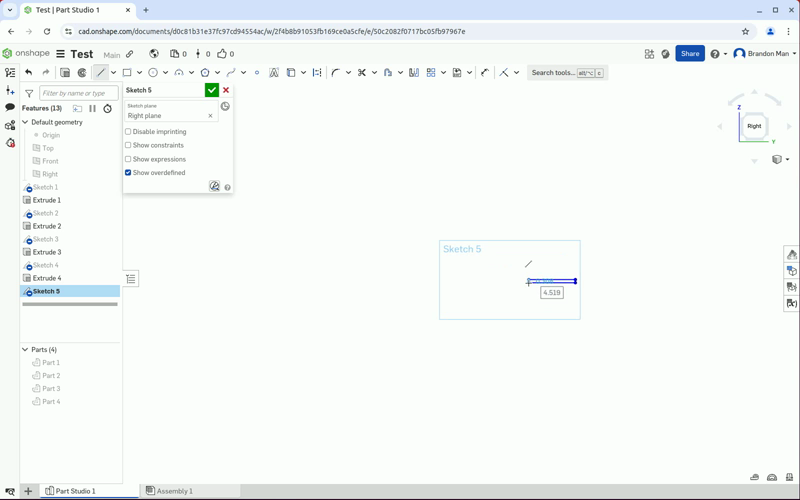
scroll(6)
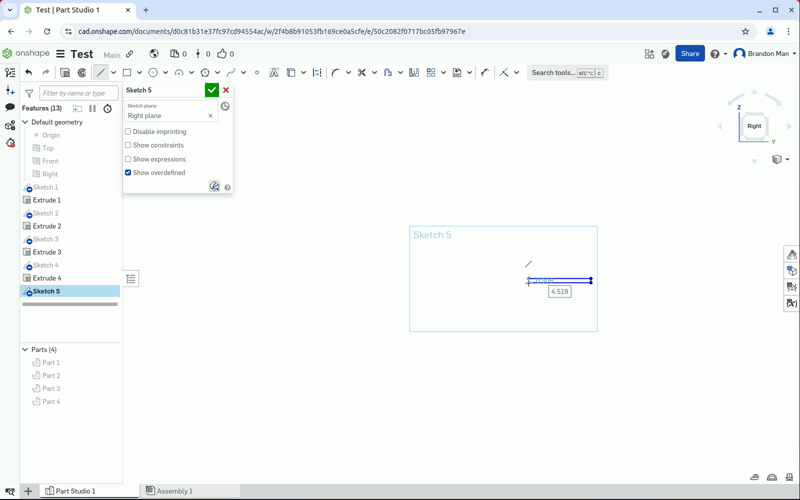
scroll(6)
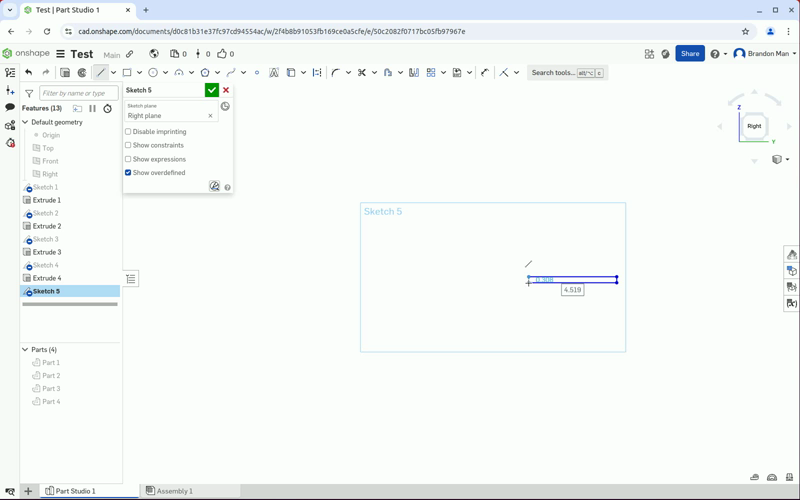
scroll(6)
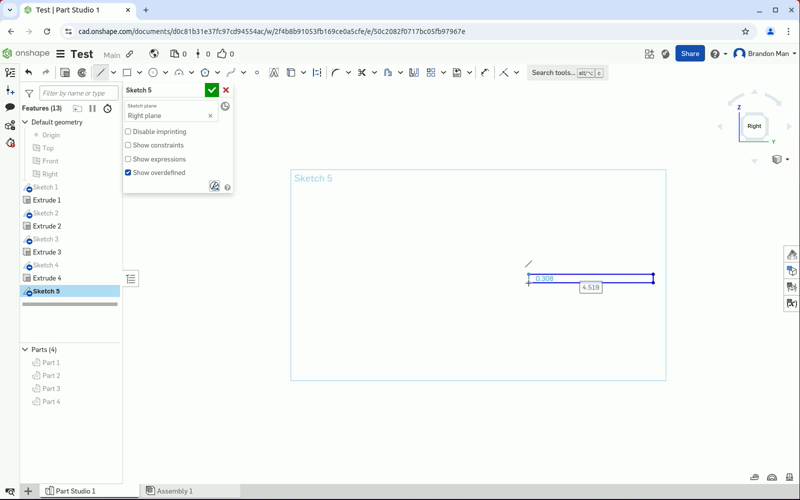
scroll(6)
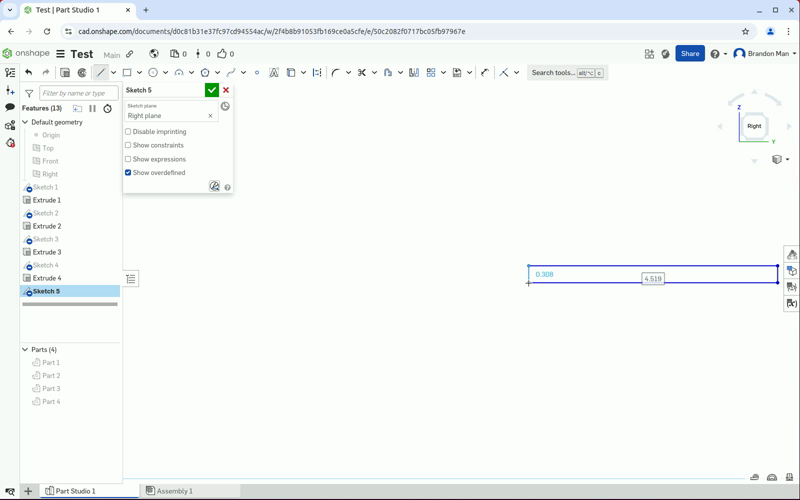
key_up(shift)
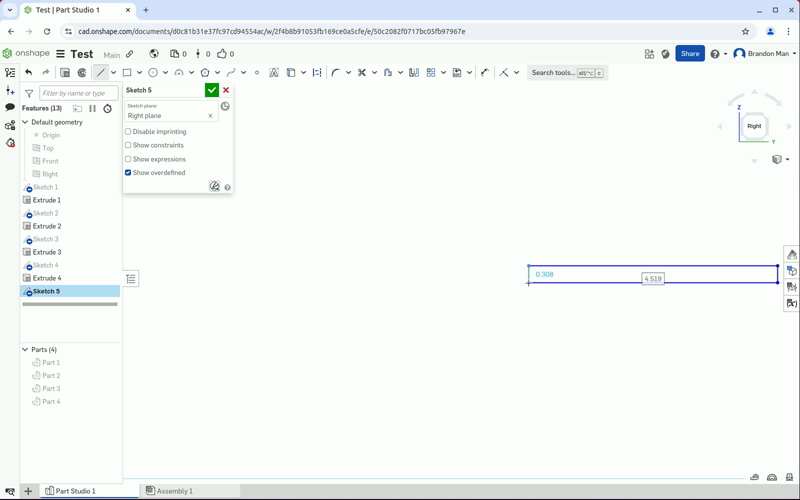
click(528, 282)
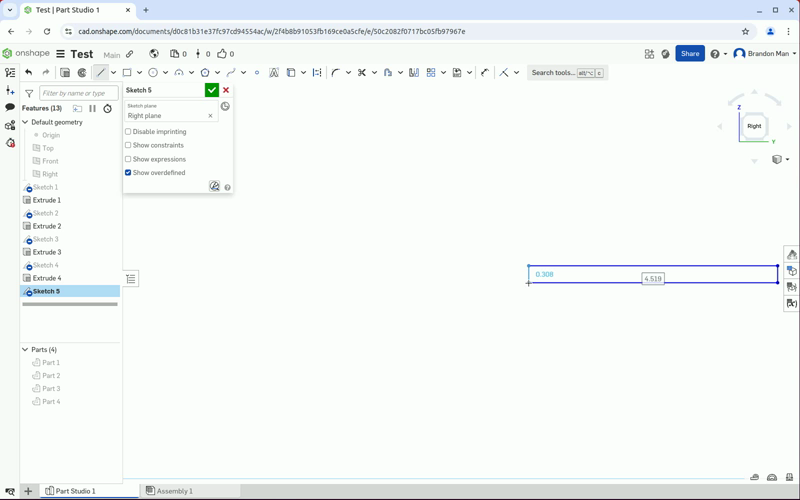
scroll(-6)
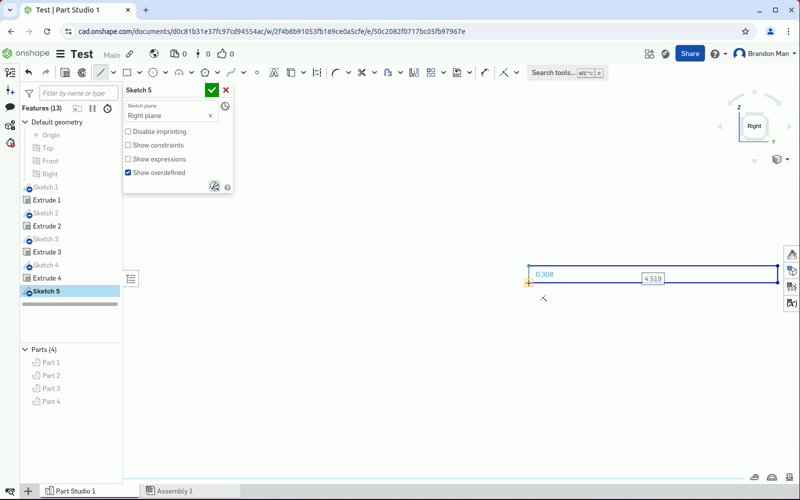
scroll(-6)
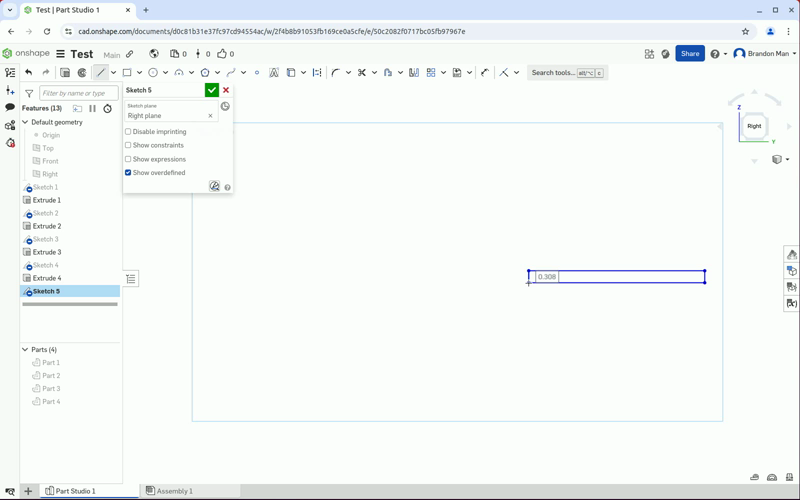
scroll(-6)
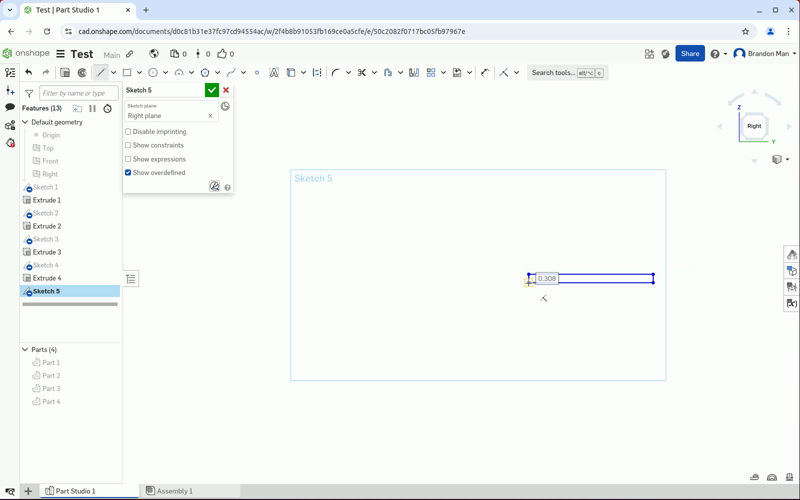
scroll(-6)
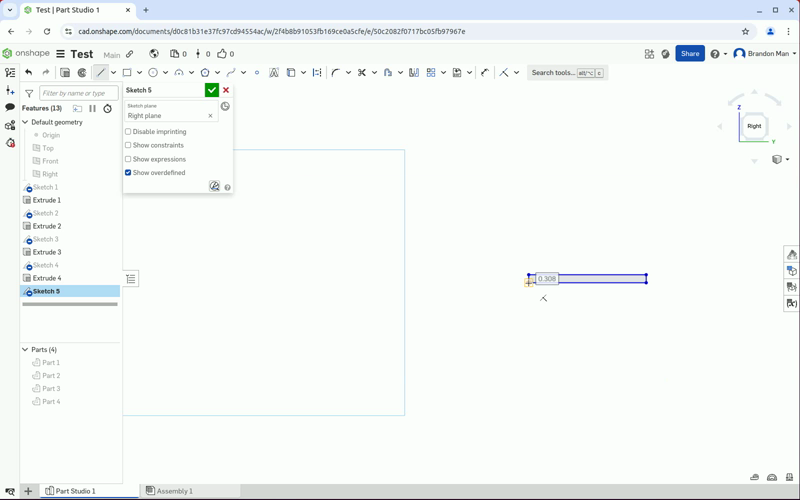
scroll(-6)
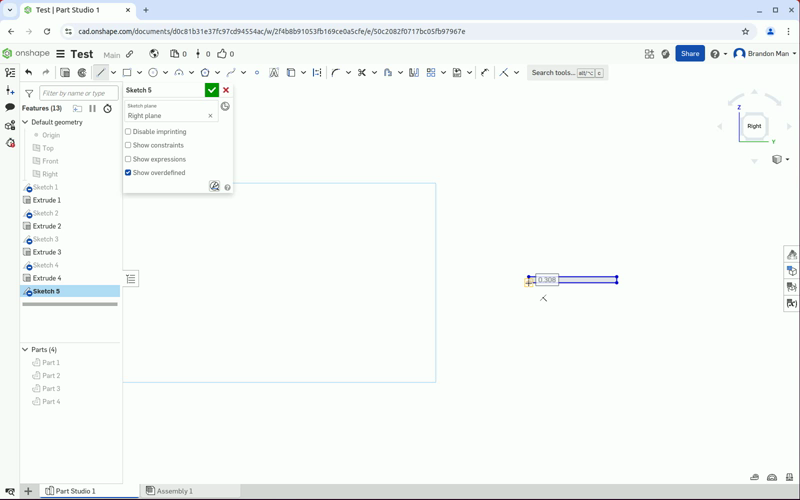
scroll(-6)
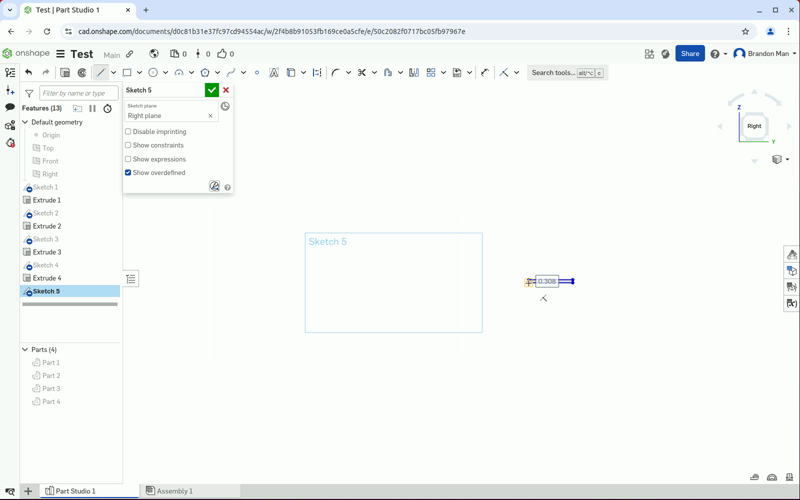
scroll(-6)
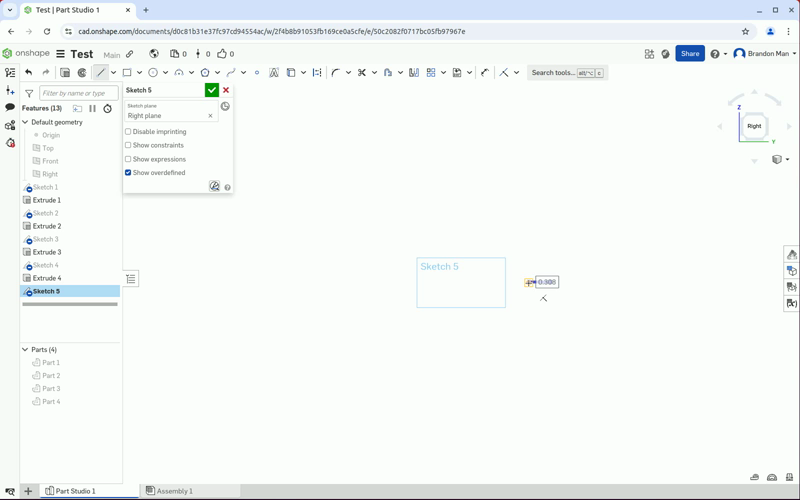
key(esc)
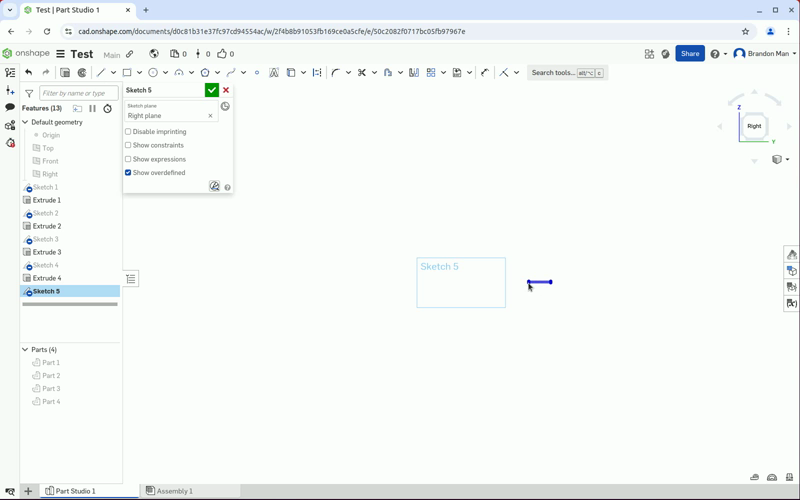
mouse_move(532, 282)
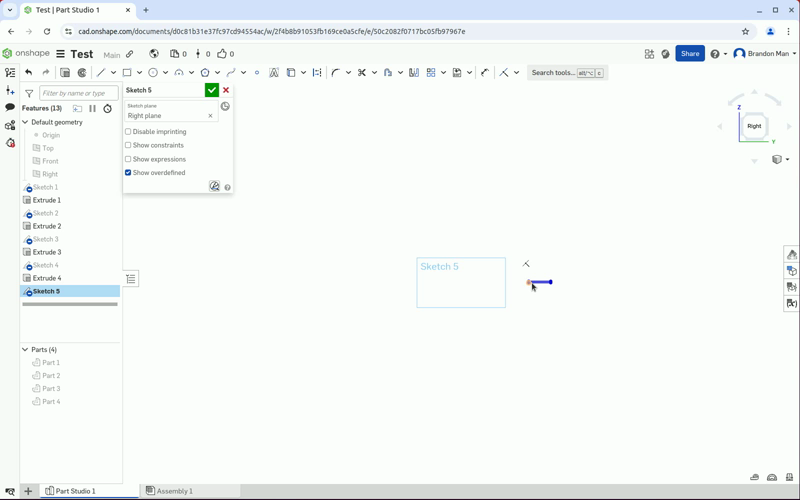
scroll(6)
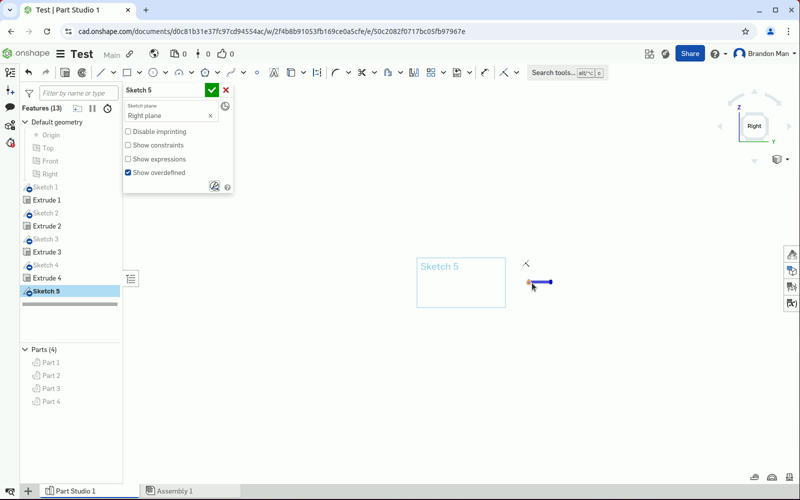
scroll(6)
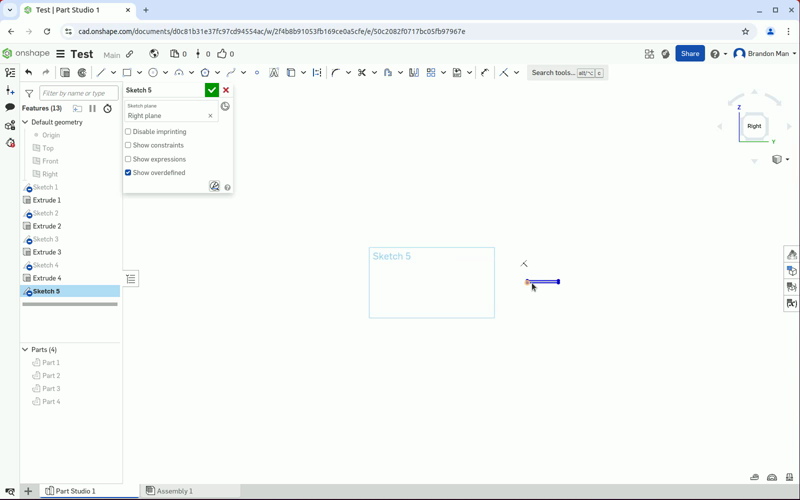
scroll(6)
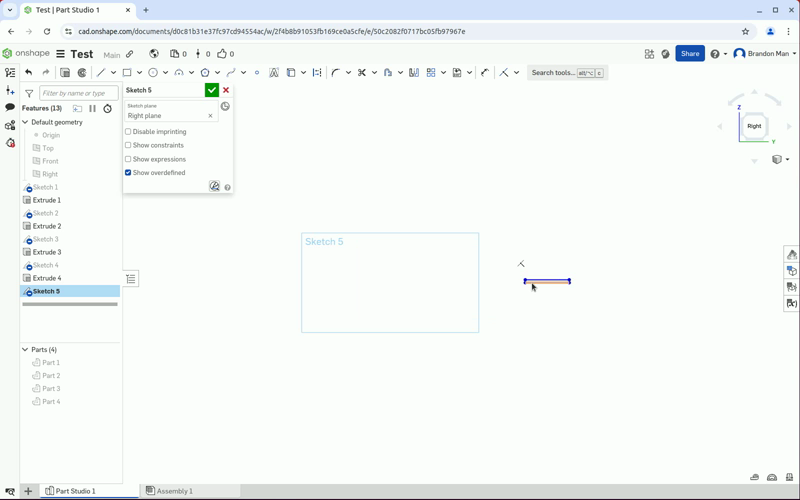
scroll(6)
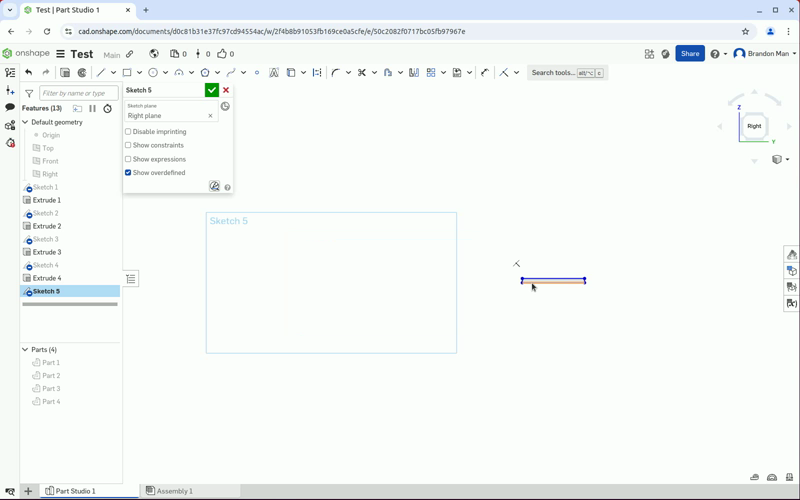
scroll(6)
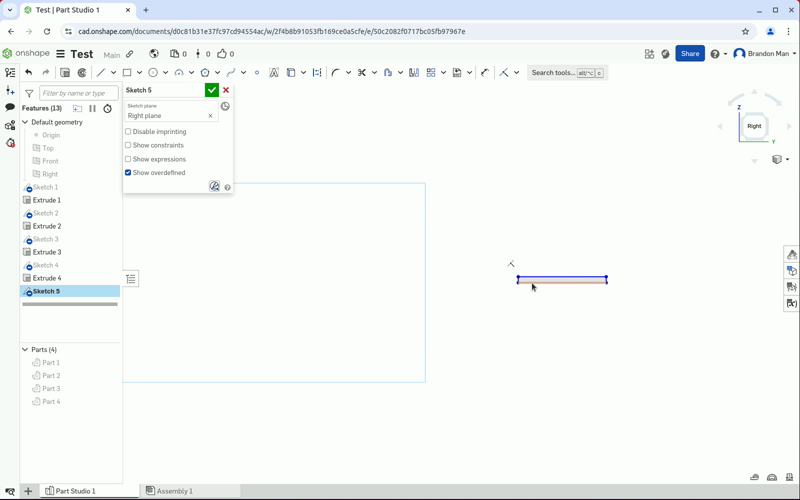
scroll(6)
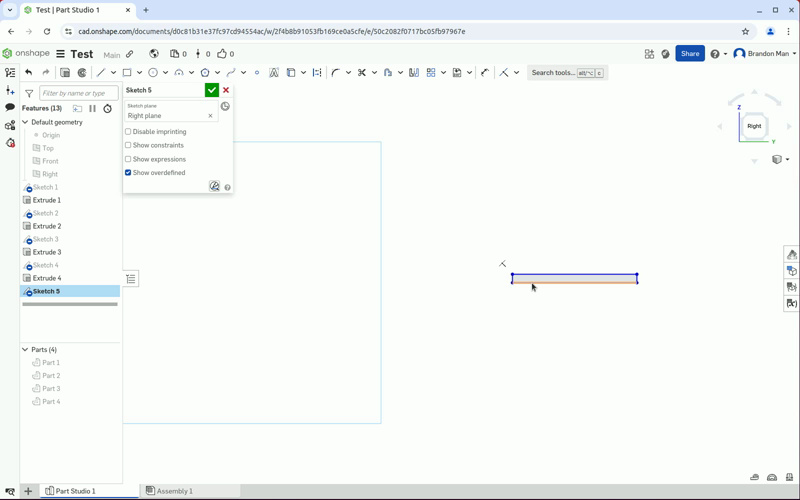
scroll(6)
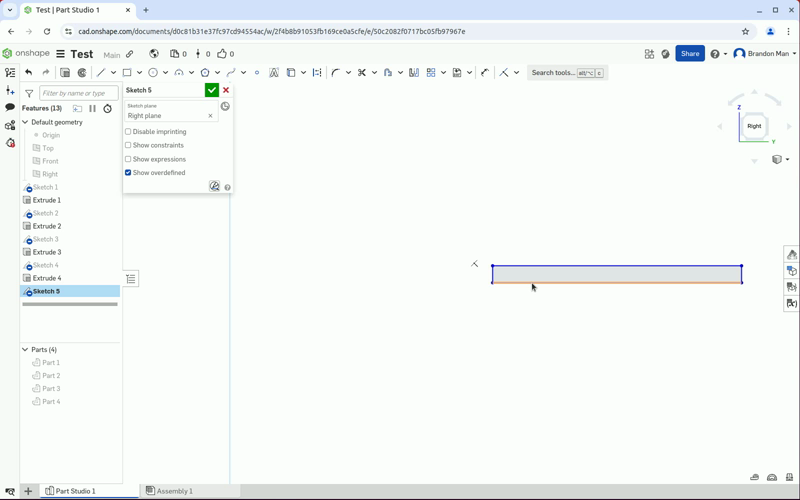
click(532, 282)
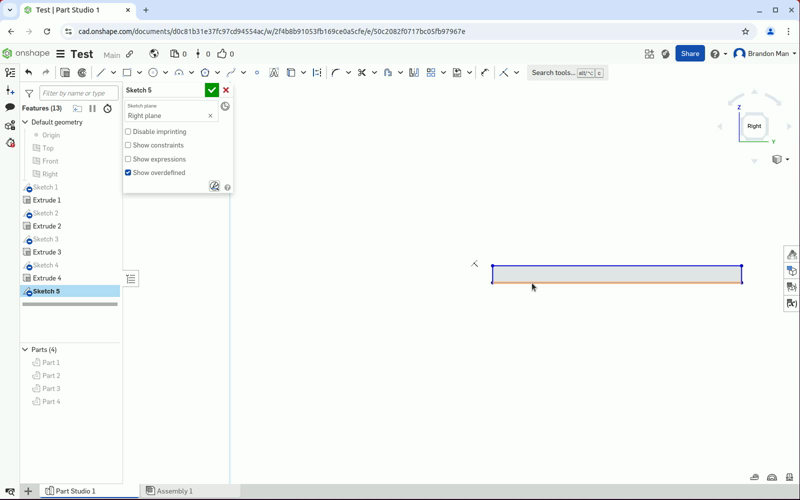
scroll(-6)
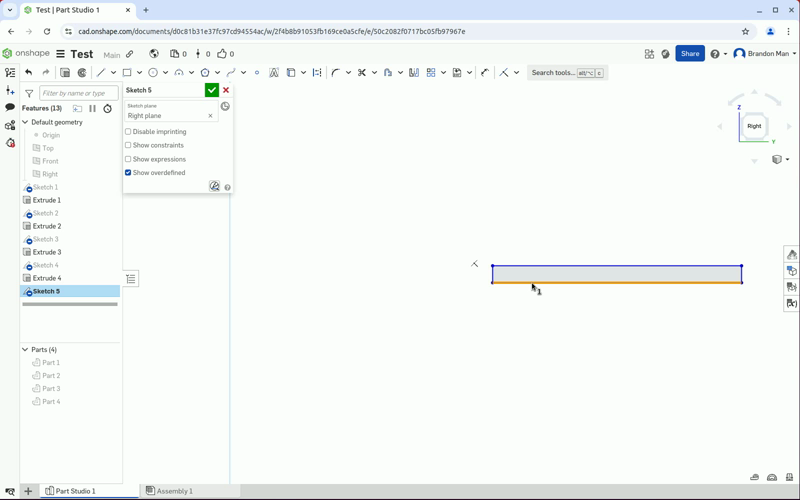
scroll(-6)
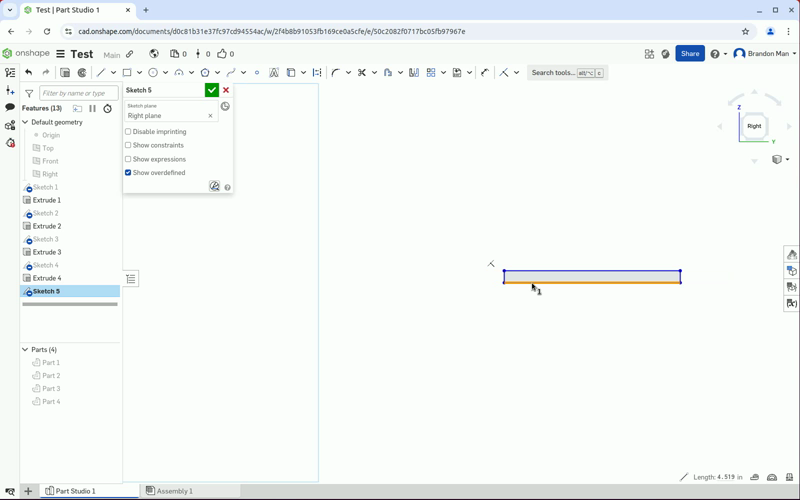
scroll(-6)
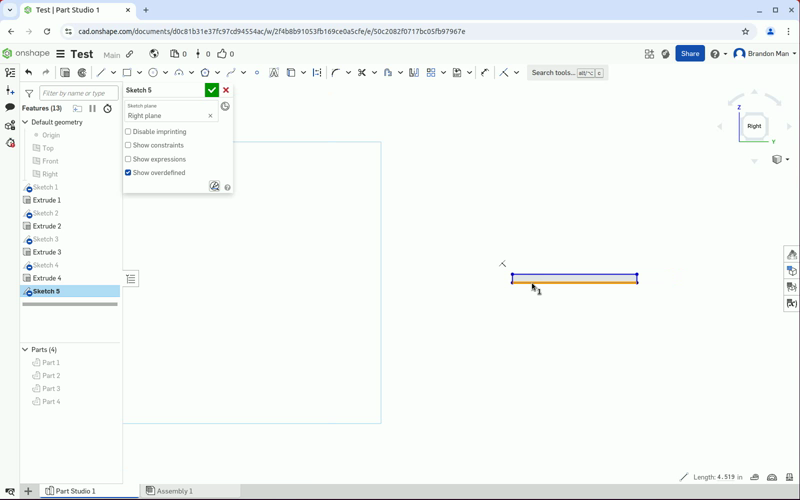
scroll(-6)
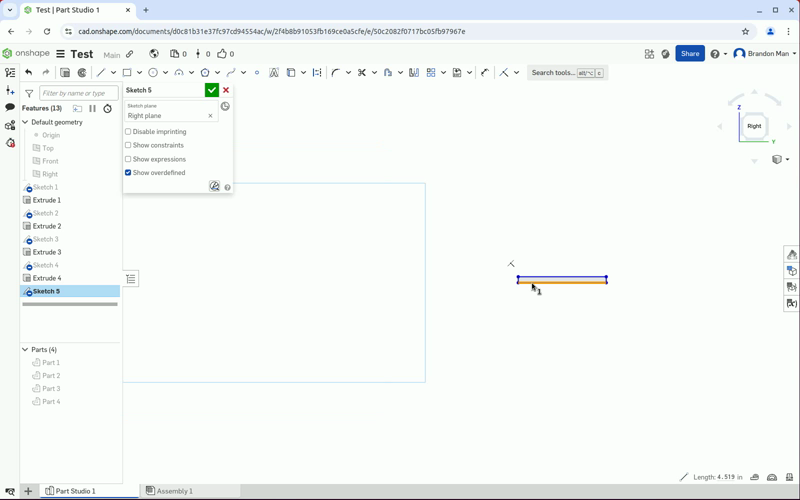
scroll(-6)
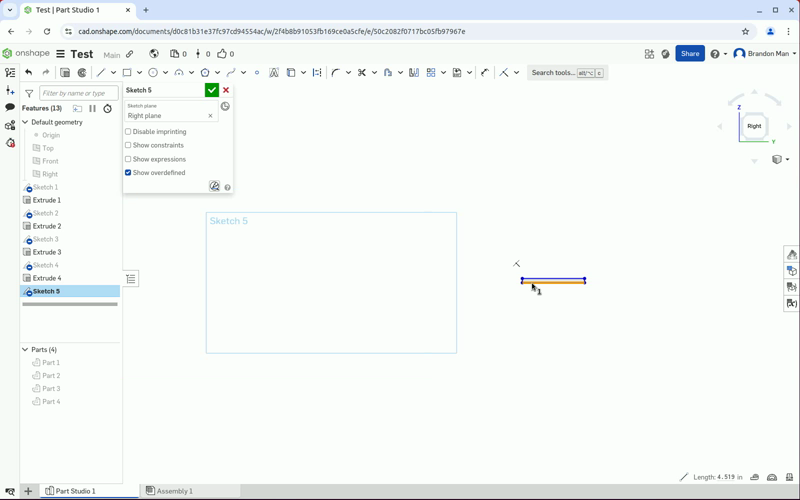
scroll(-6)
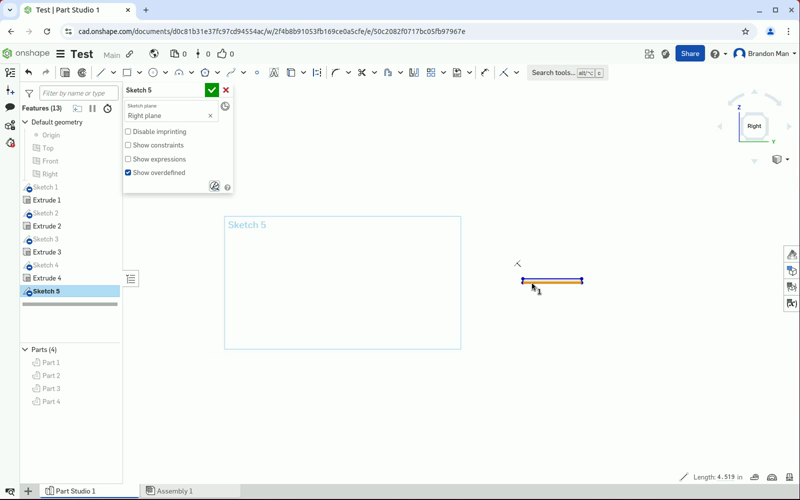
scroll(-6)
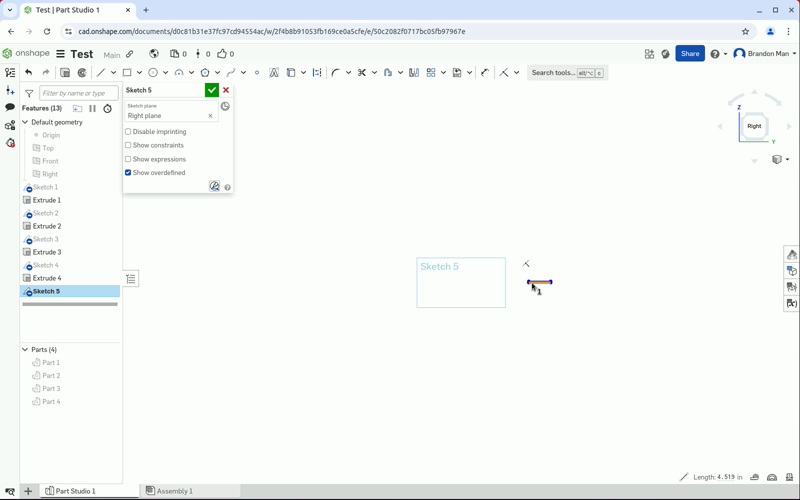
mouse_move(73, 352)
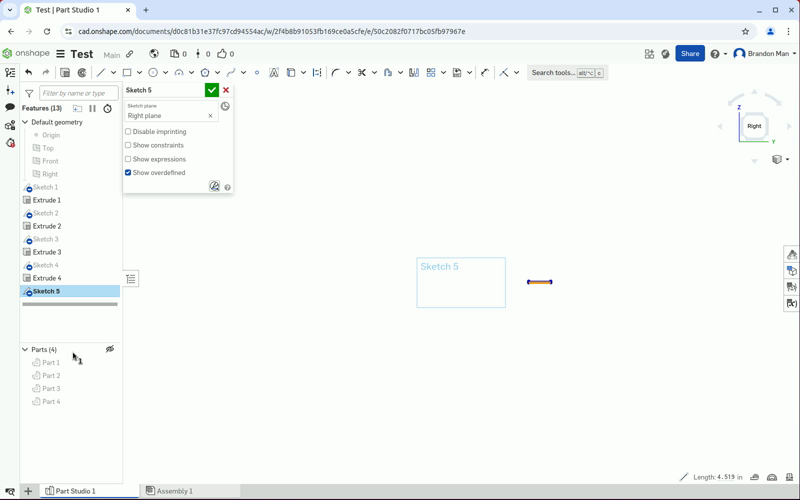
key(shift+y)
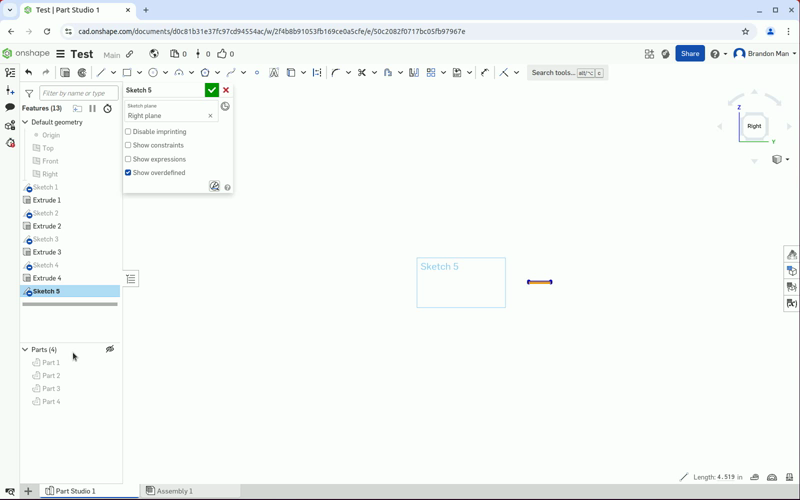
key(shift+e)
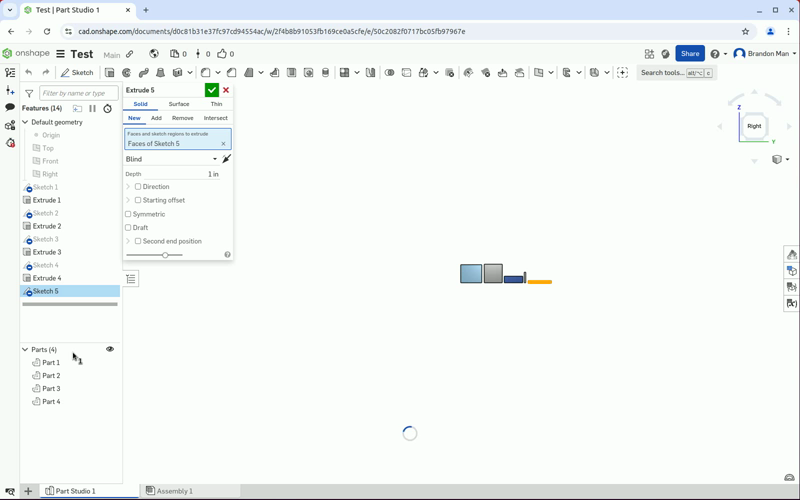
mouse_move(143, 106)
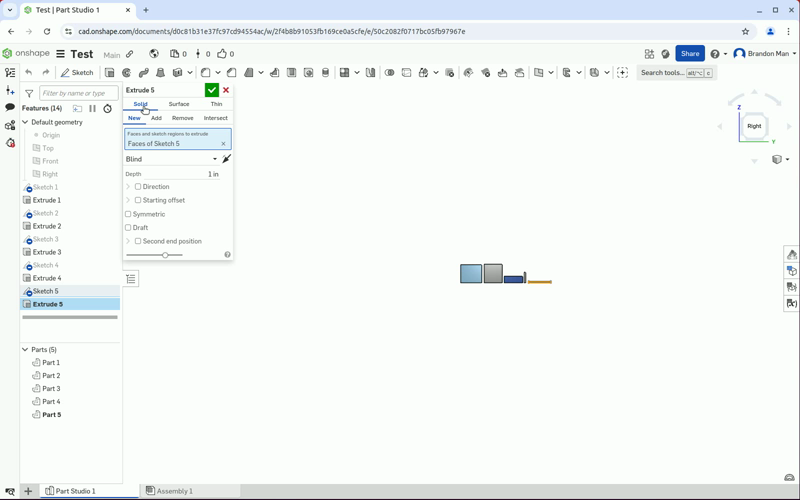
click(143, 106)
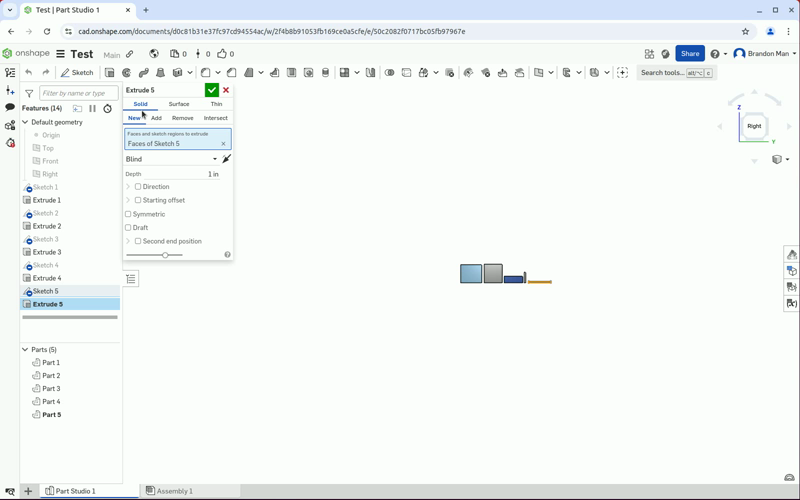
mouse_move(137, 120)
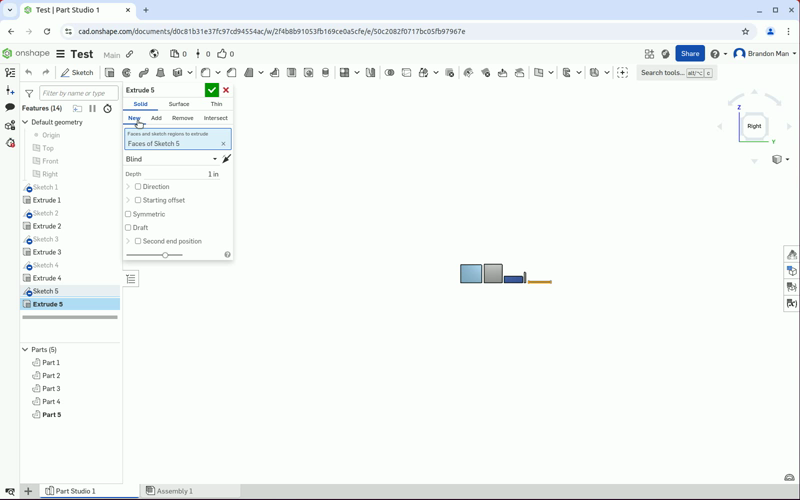
click(137, 120)
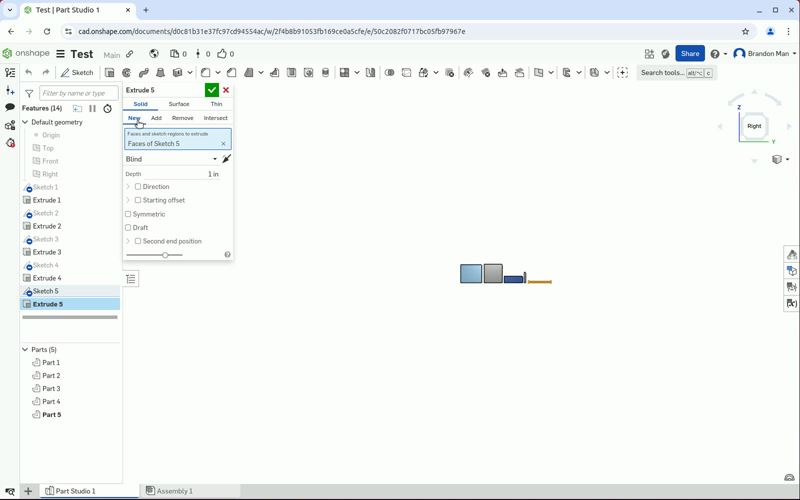
key(tab, 4)
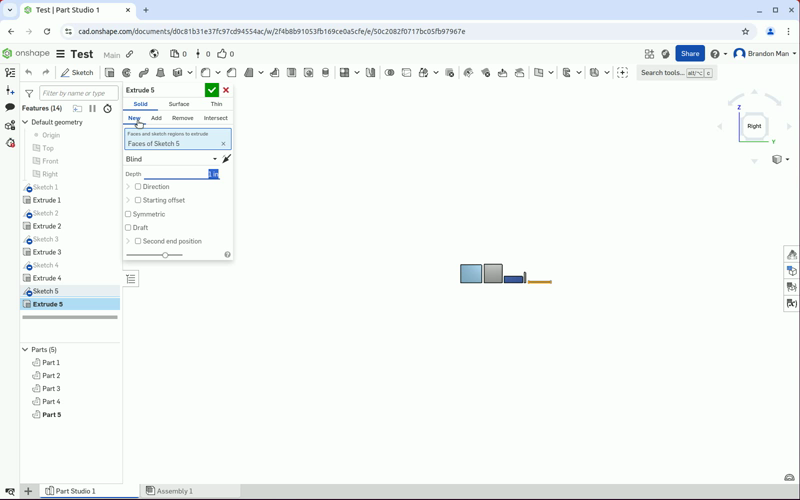
text(-0.241)
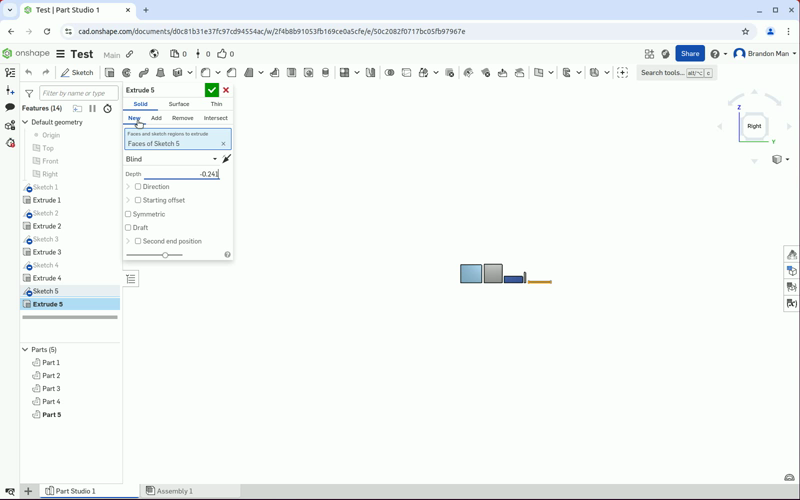
key(enter)
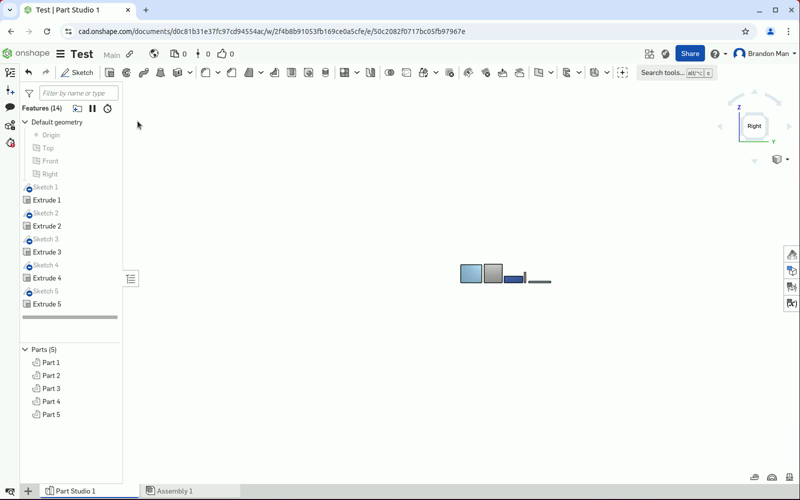
key(shift+h)
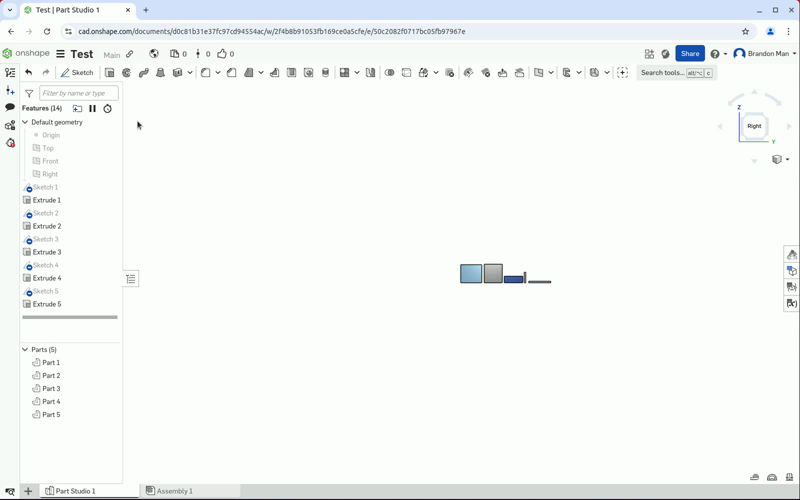
key(shift+h)
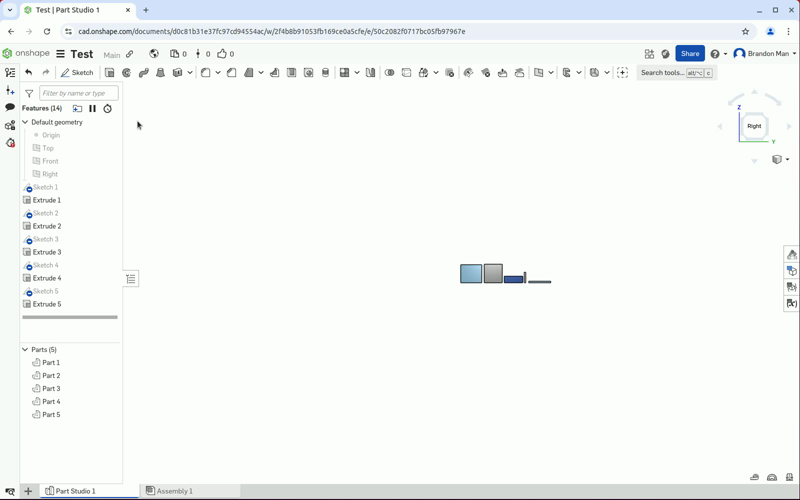
mouse_move(73, 189)
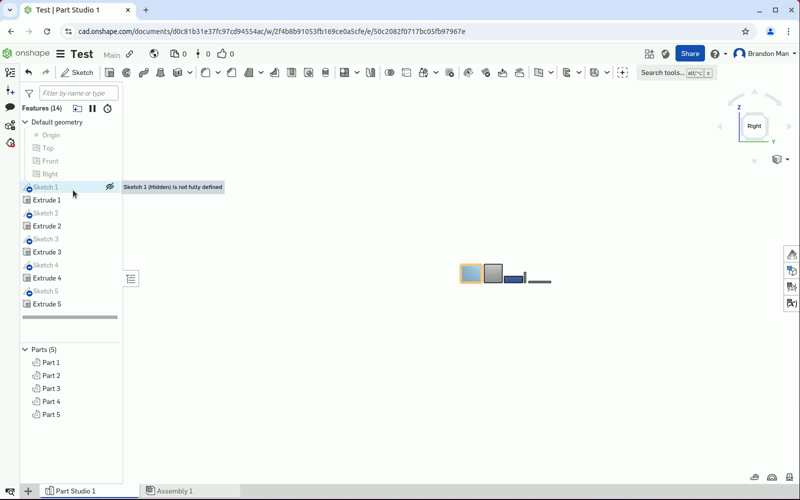
click(73, 189)
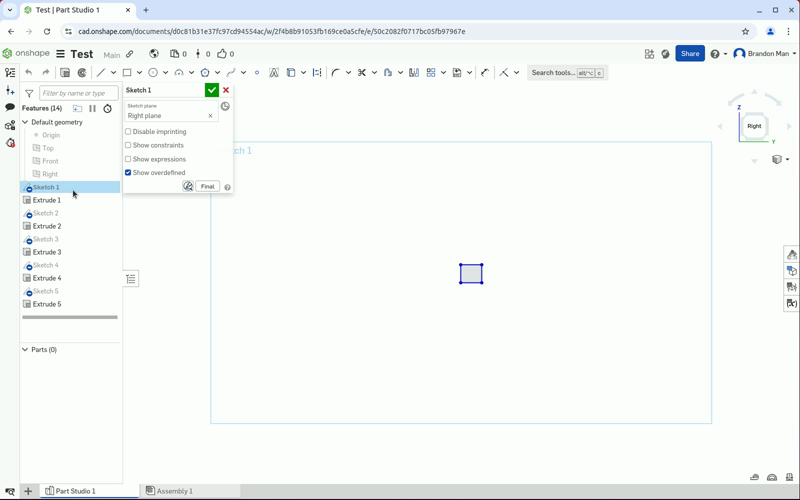
mouse_move(229, 92)
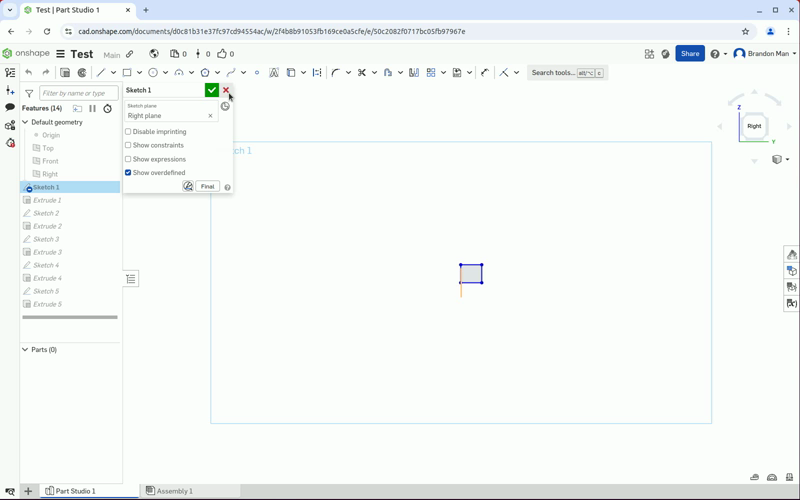
click(229, 92)
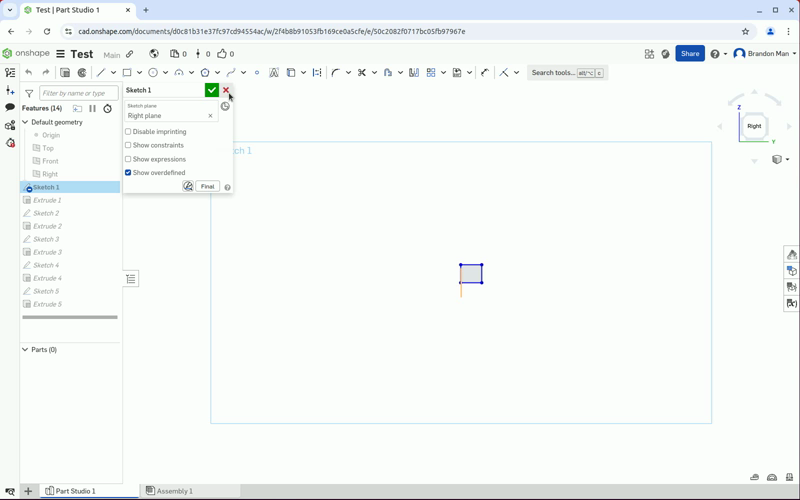
key(shift+s)
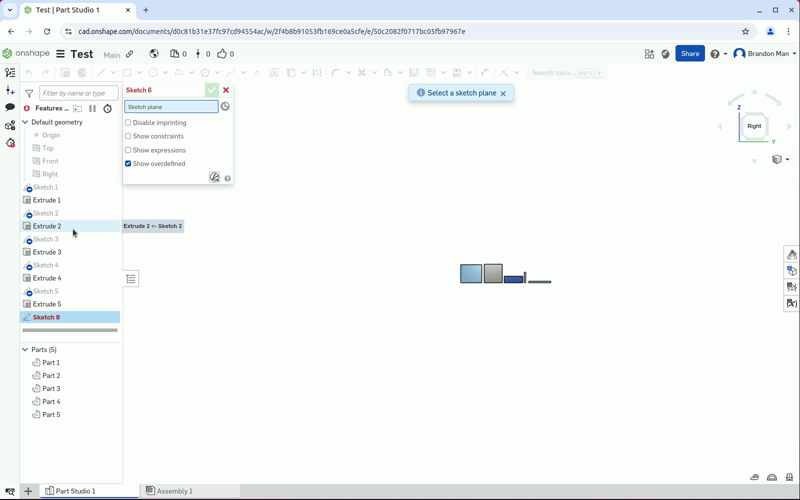
scroll(3)
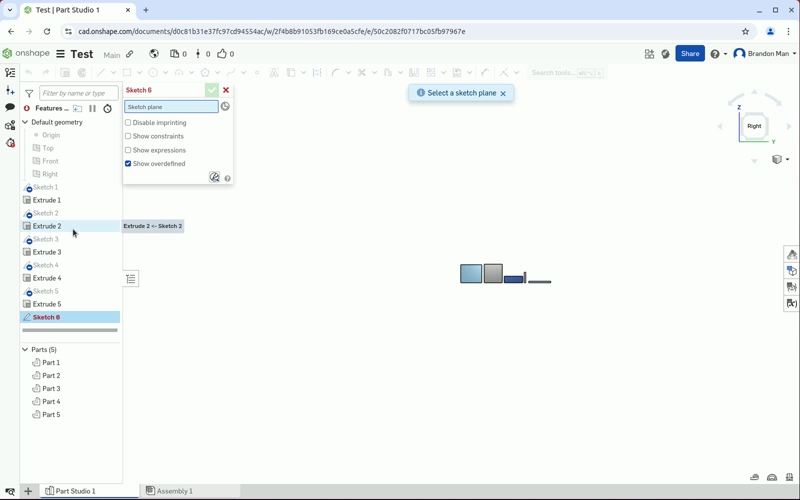
mouse_move(73, 176)
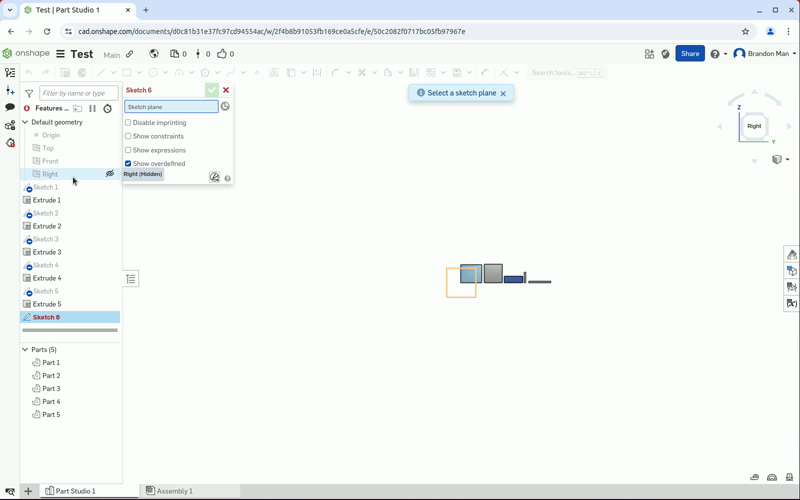
click(73, 176)
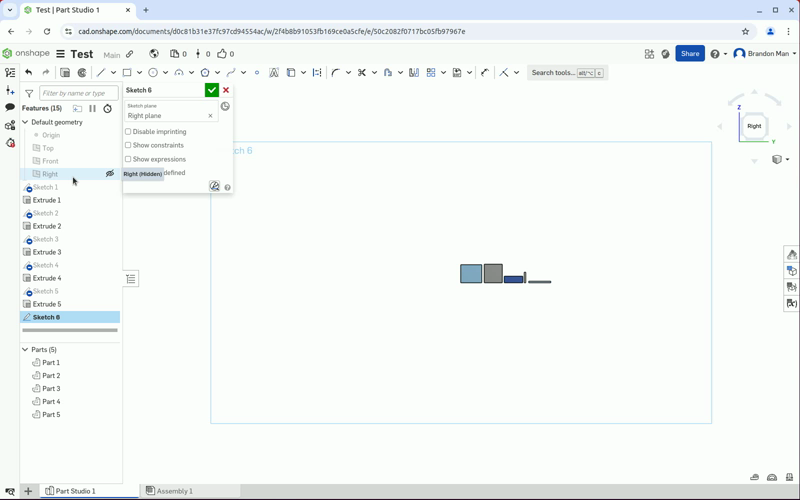
mouse_move(73, 352)
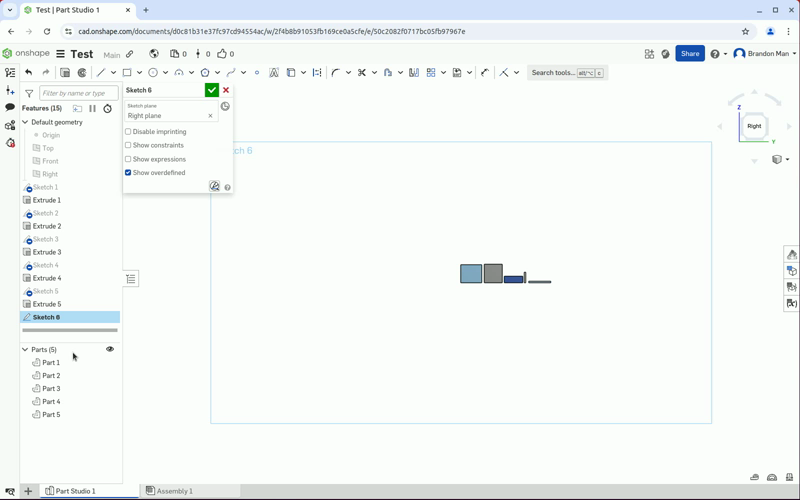
key(y)
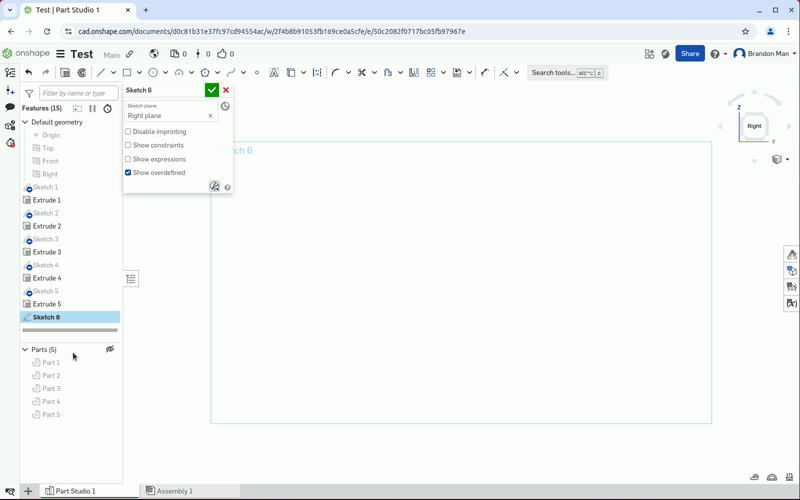
key(l)
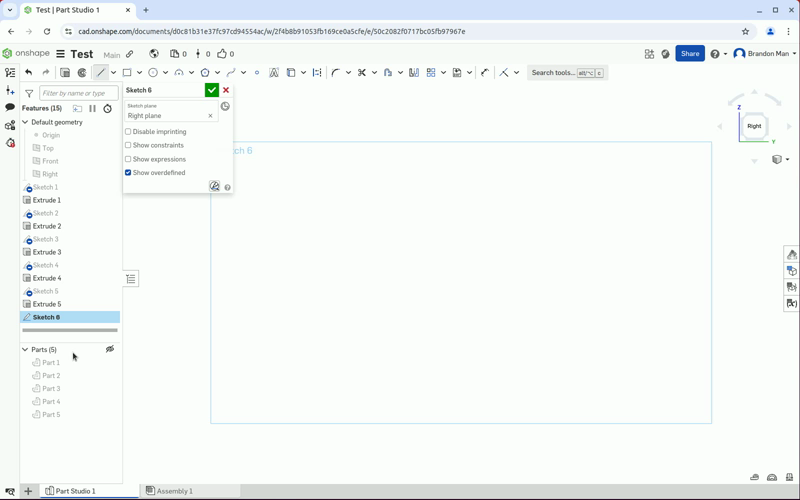
key_down(shift)
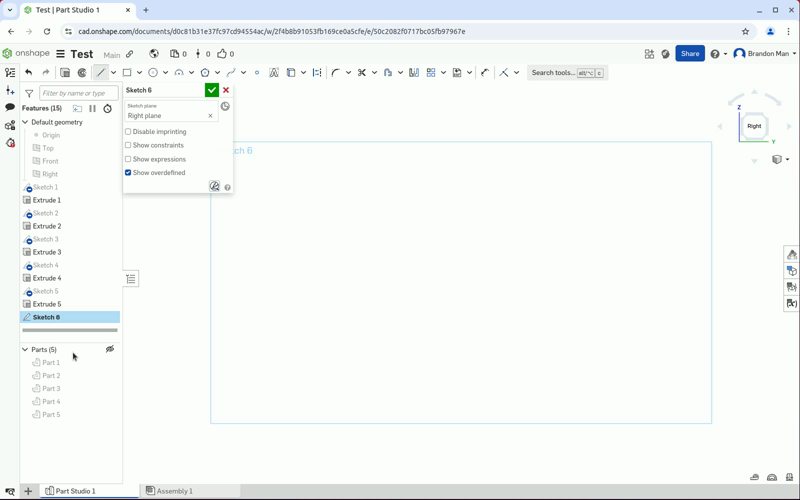
mouse_move(551, 282)
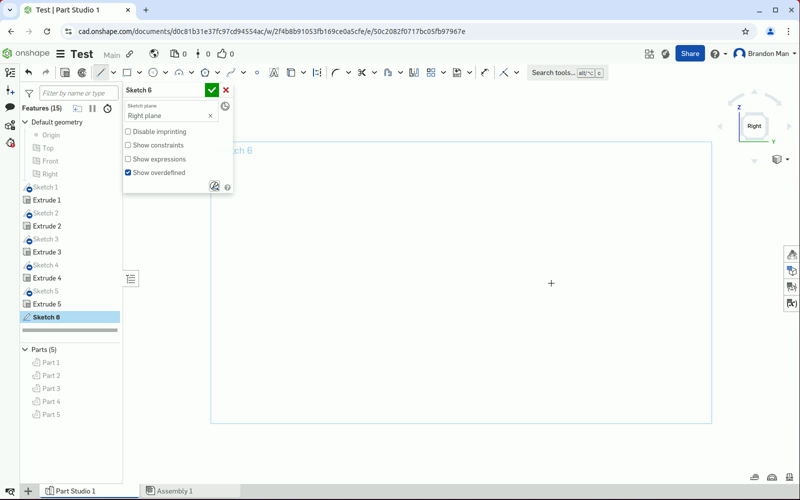
click(551, 282)
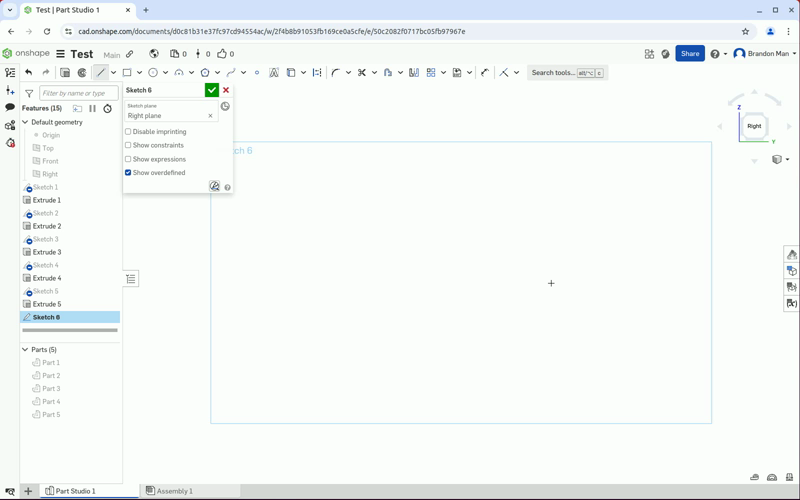
key_up(shift)
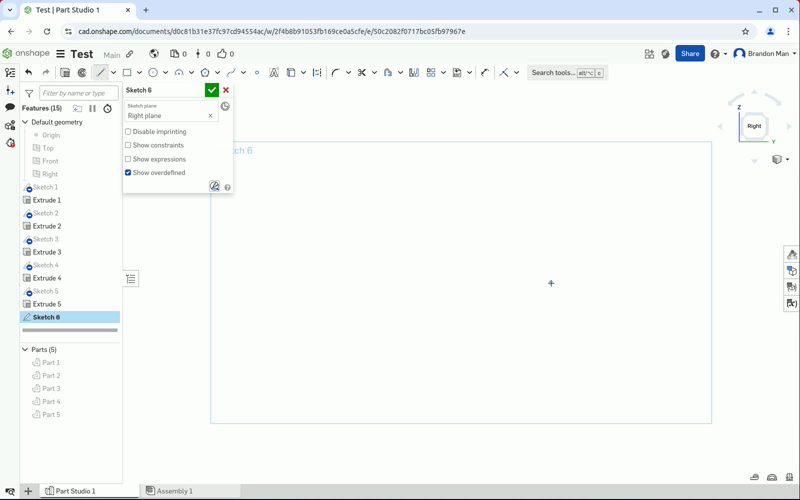
key_down(shift)
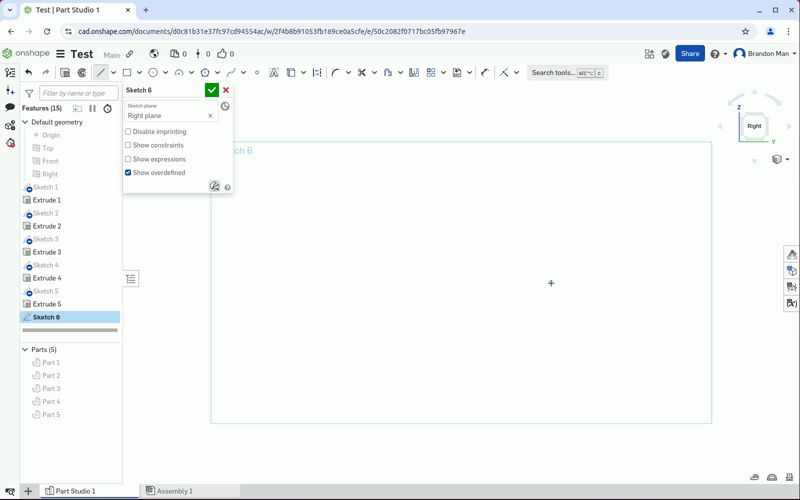
mouse_move(581, 282)
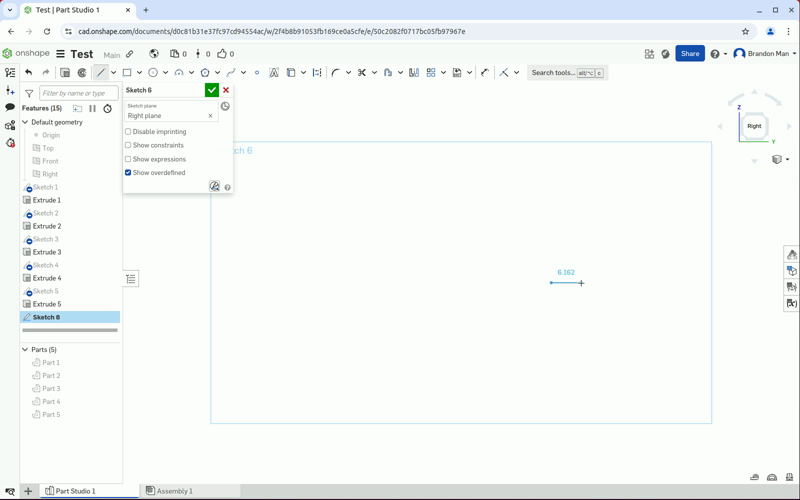
mouse_move(555, 282)
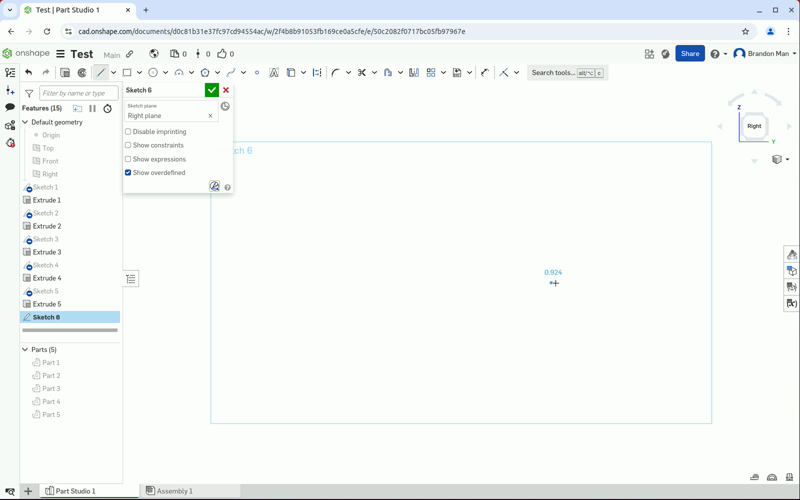
scroll(6)
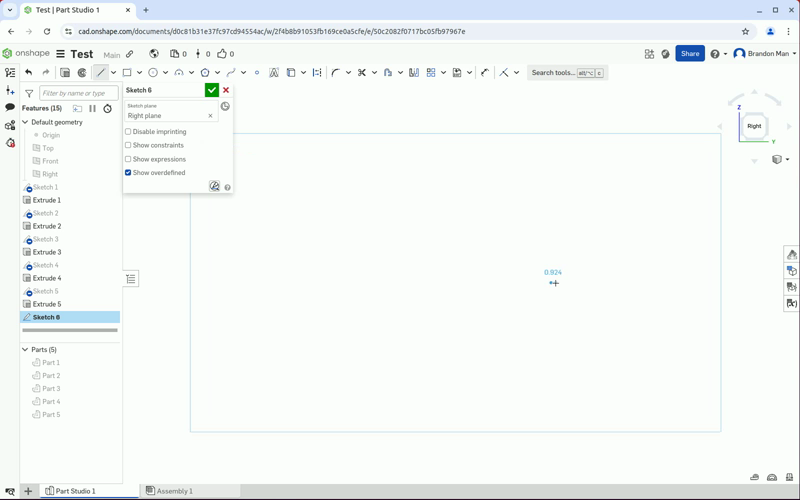
scroll(6)
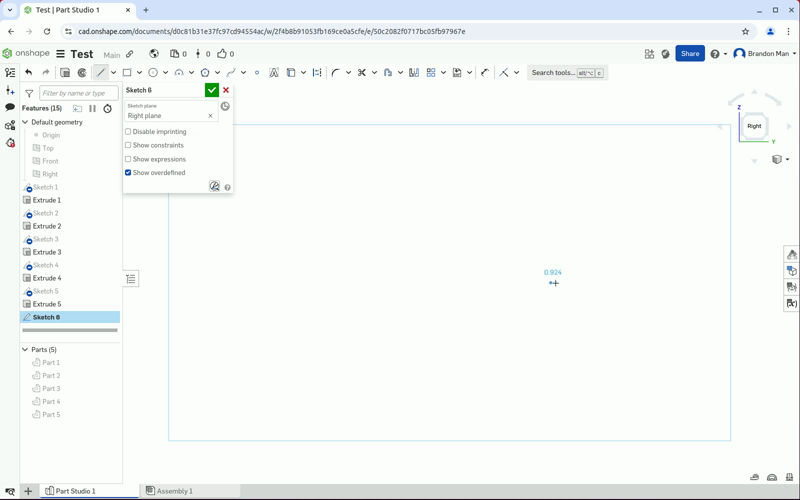
scroll(6)
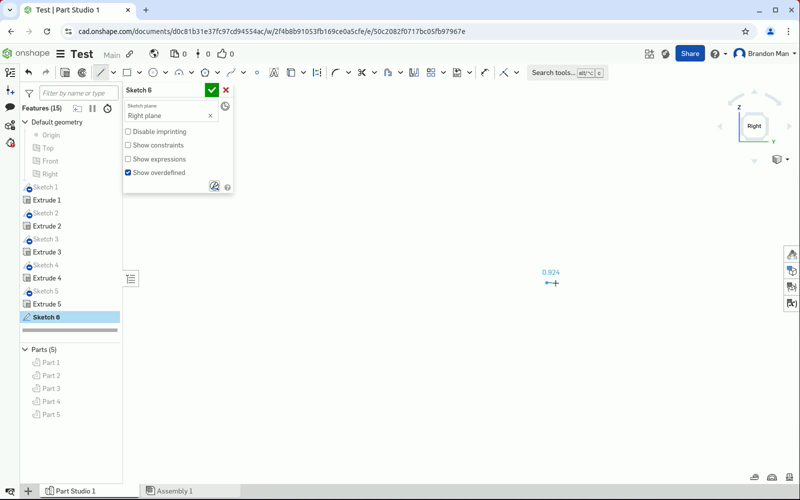
scroll(6)
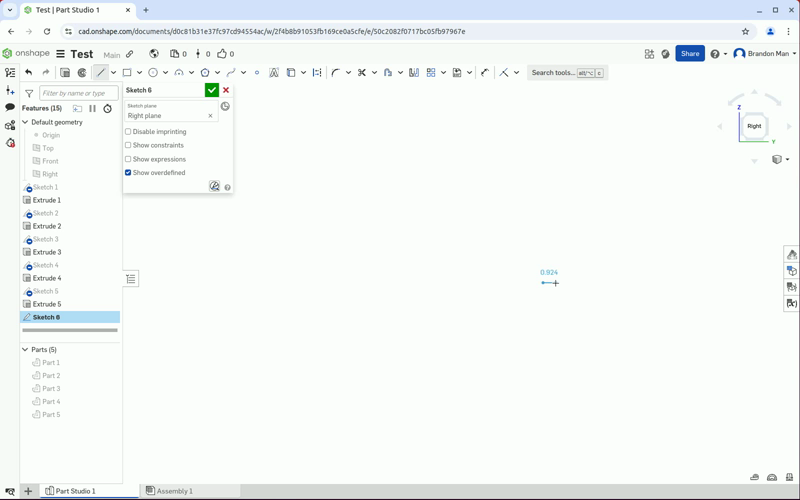
scroll(6)
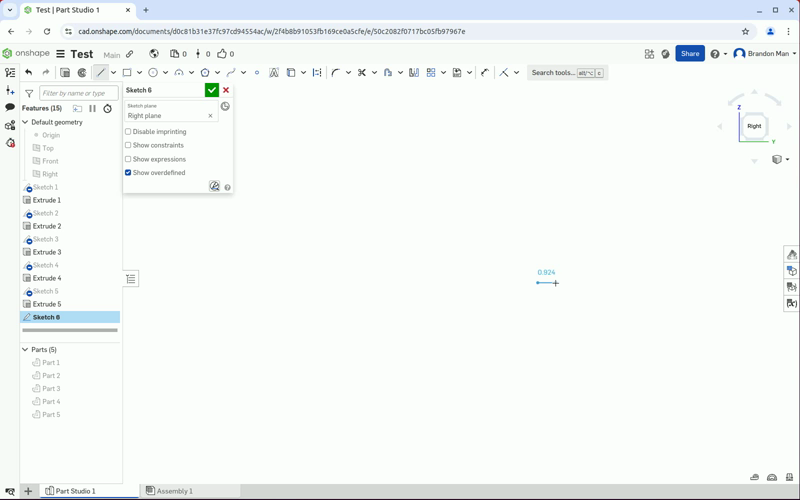
scroll(6)
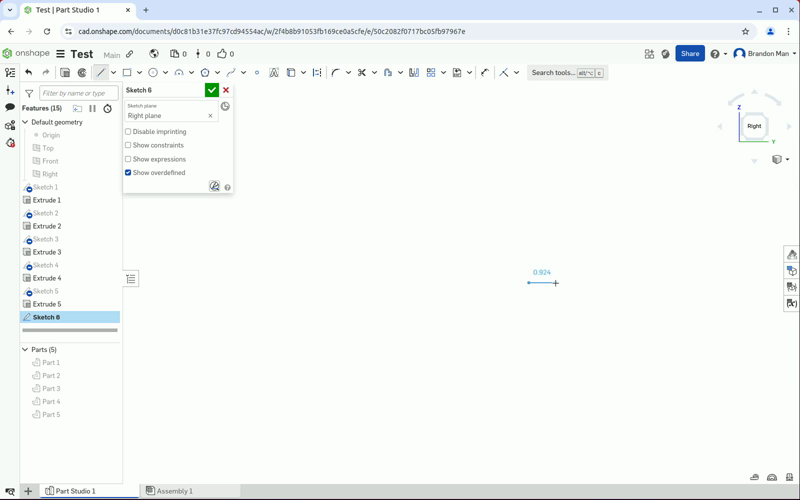
scroll(6)
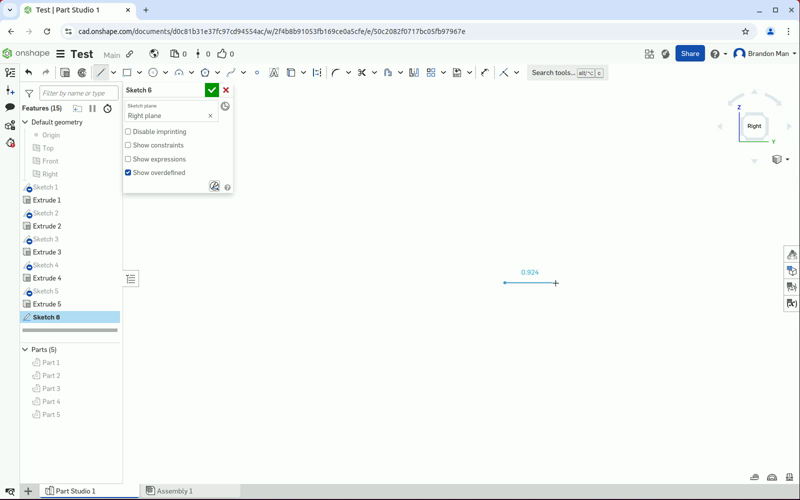
click(555, 282)
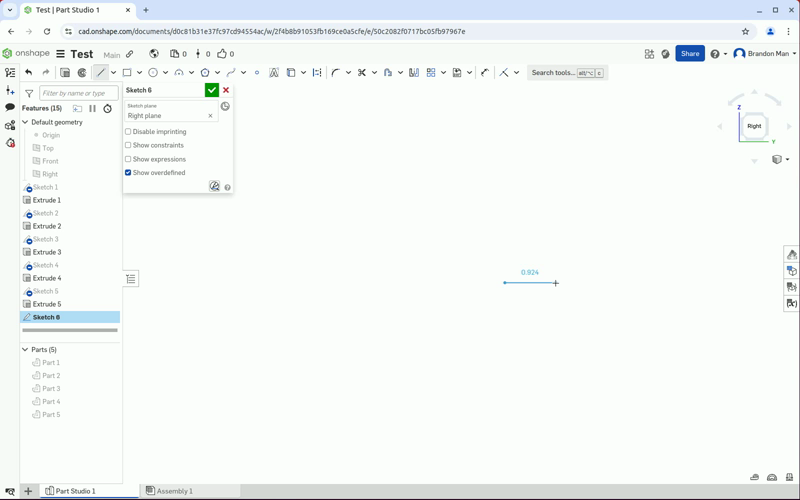
scroll(-6)
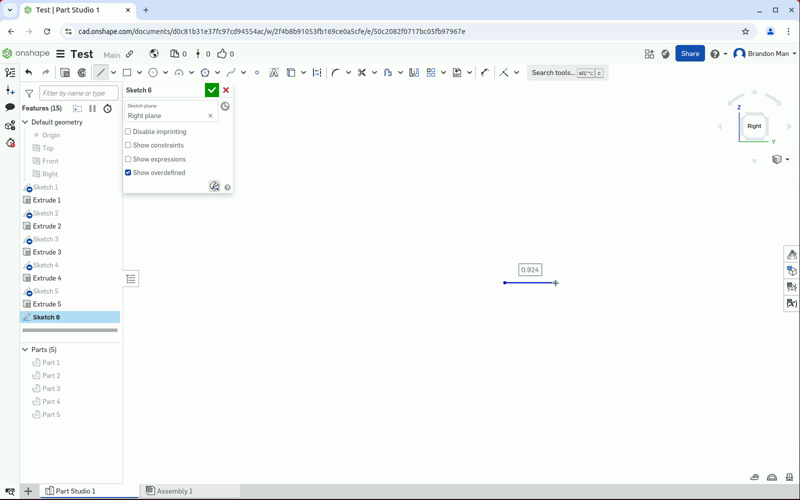
scroll(-6)
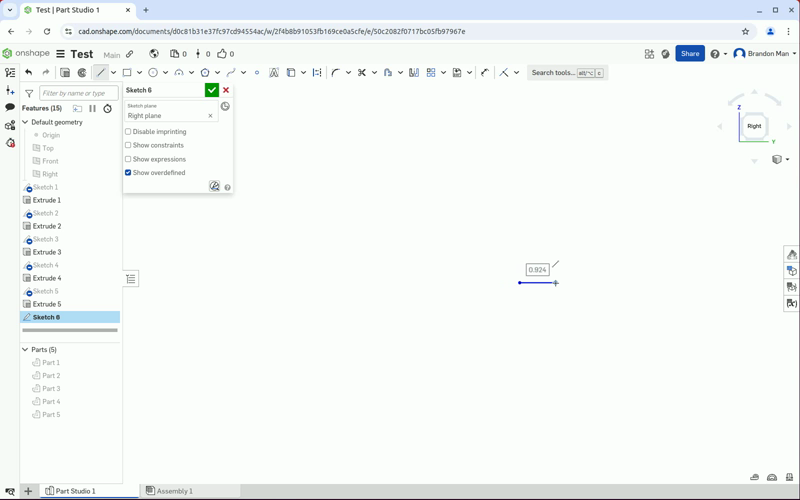
scroll(-6)
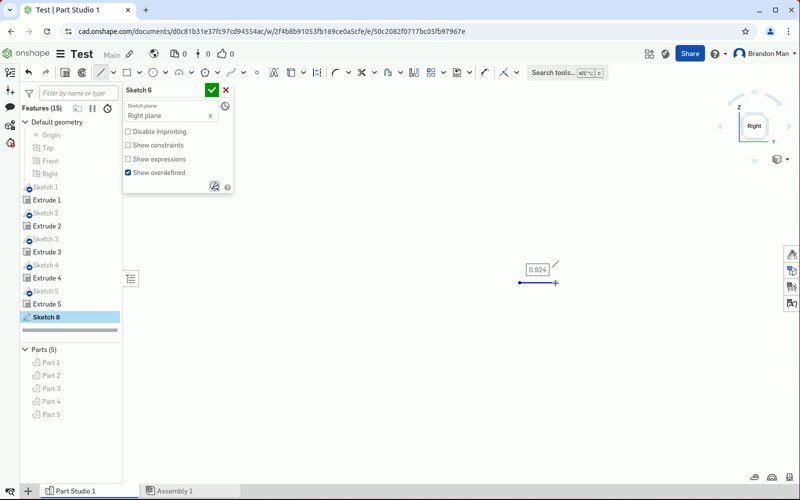
scroll(-6)
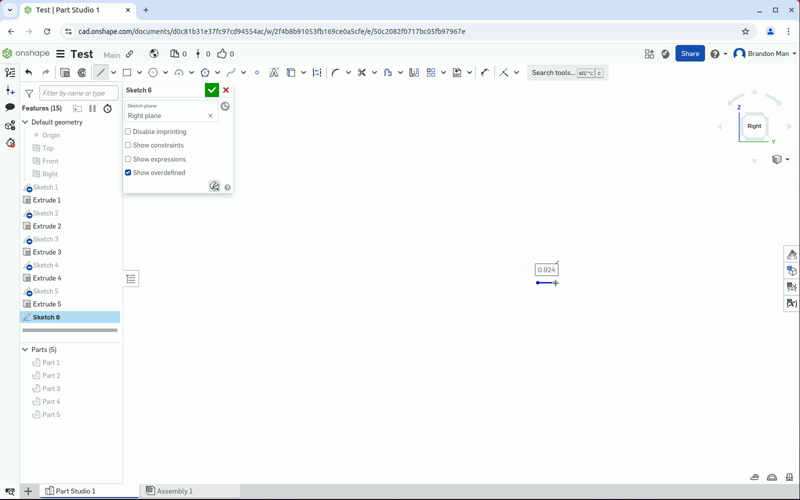
scroll(-6)
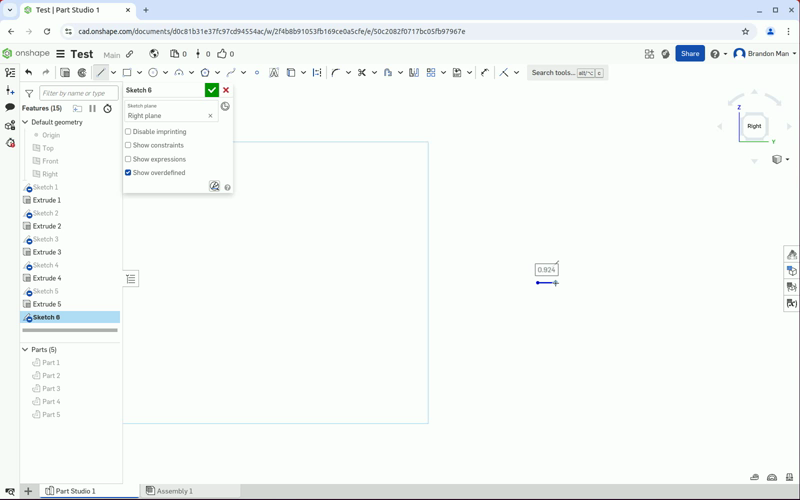
scroll(-6)
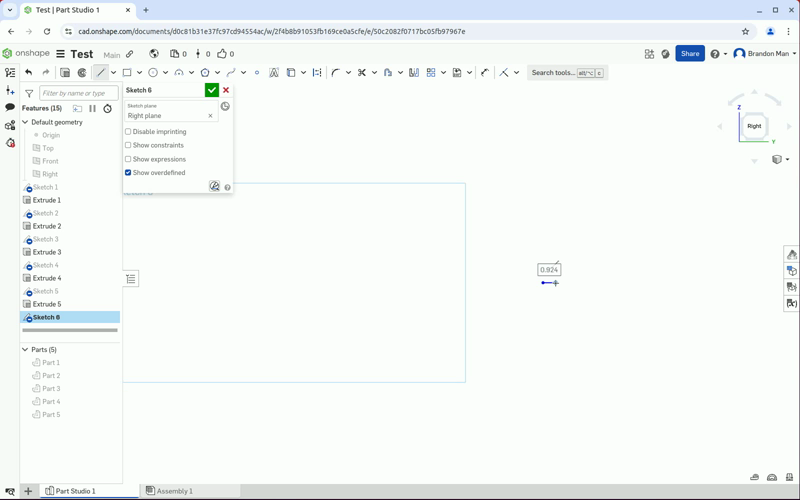
scroll(-6)
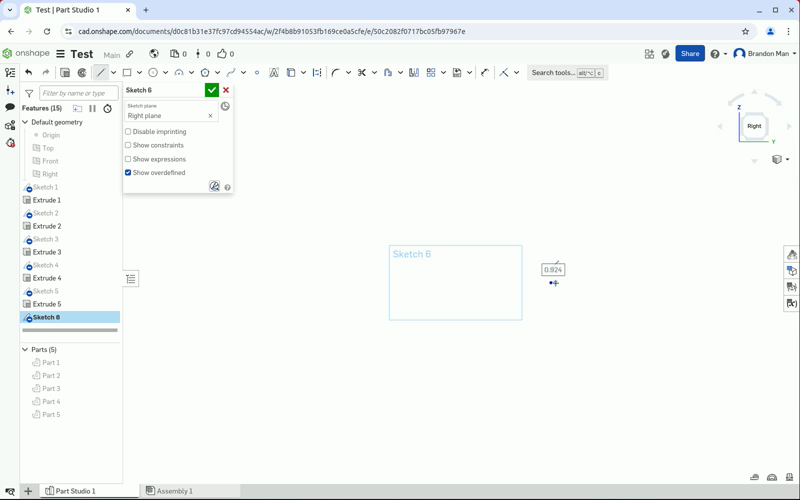
key_up(shift)
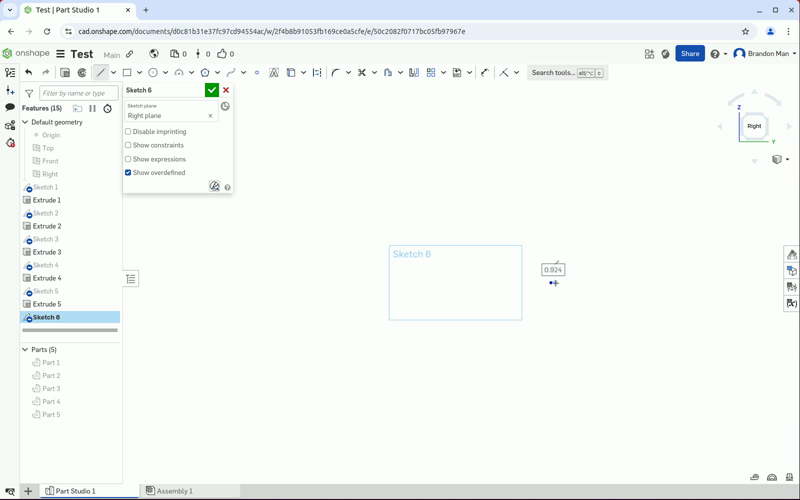
key_down(shift)
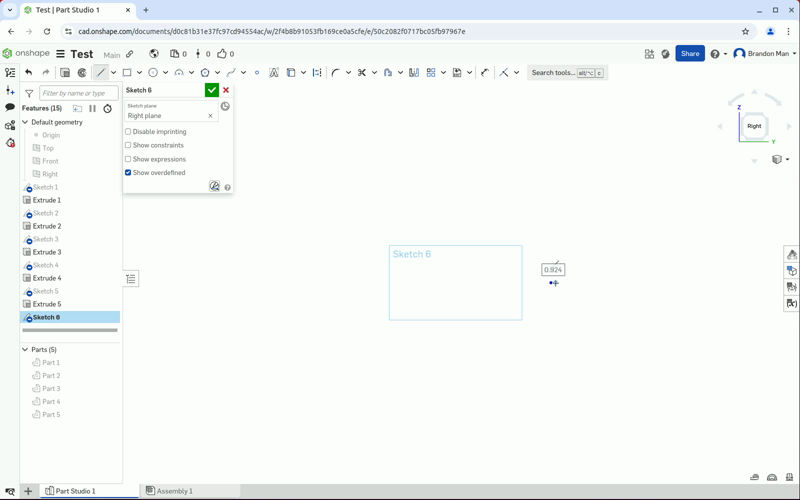
mouse_move(585, 282)
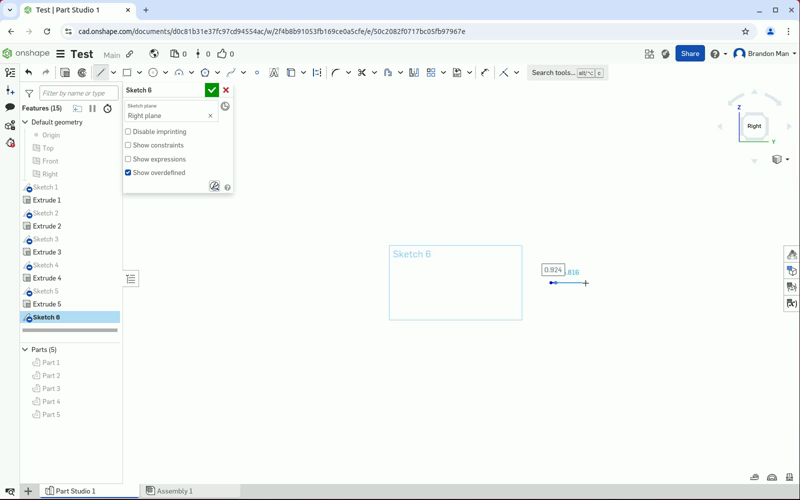
mouse_move(555, 279)
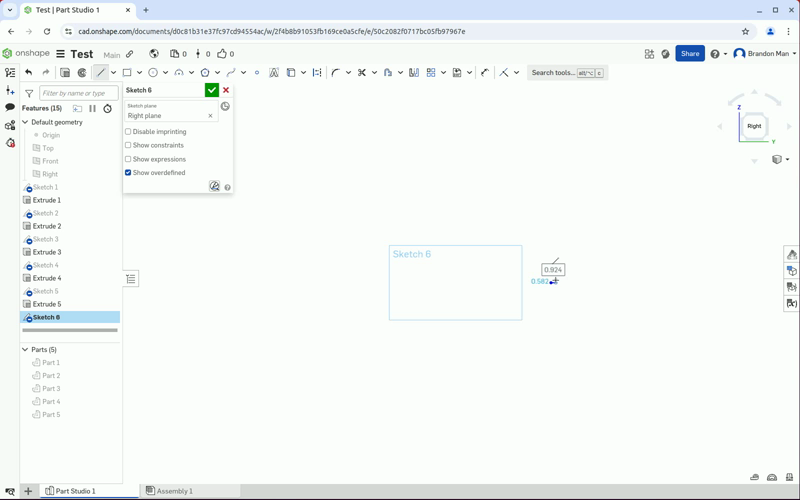
scroll(6)
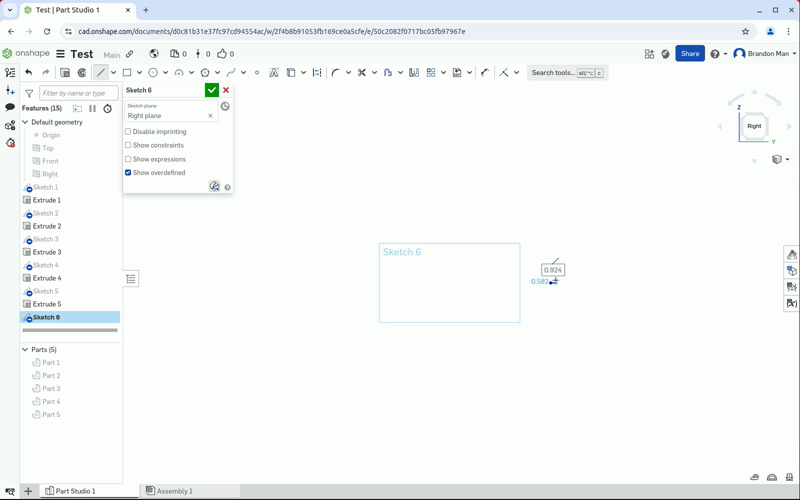
scroll(6)
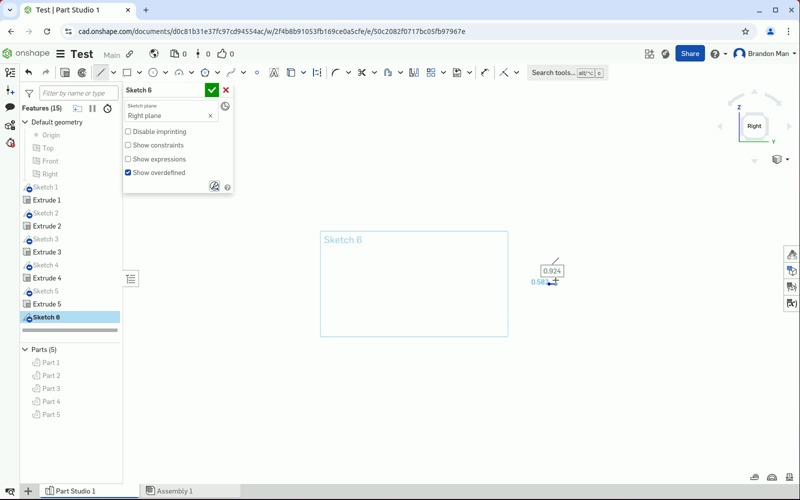
scroll(6)
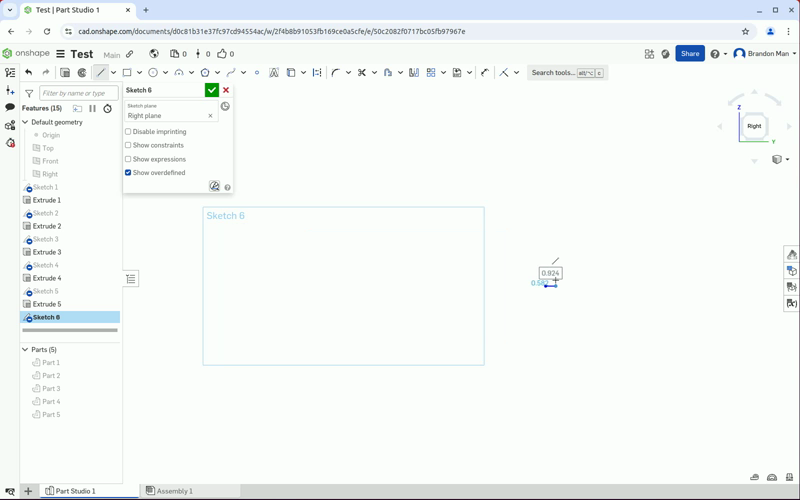
scroll(6)
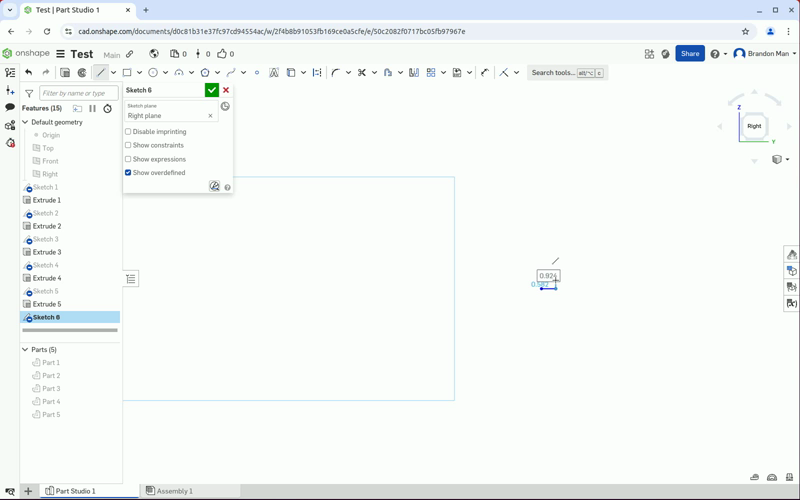
scroll(6)
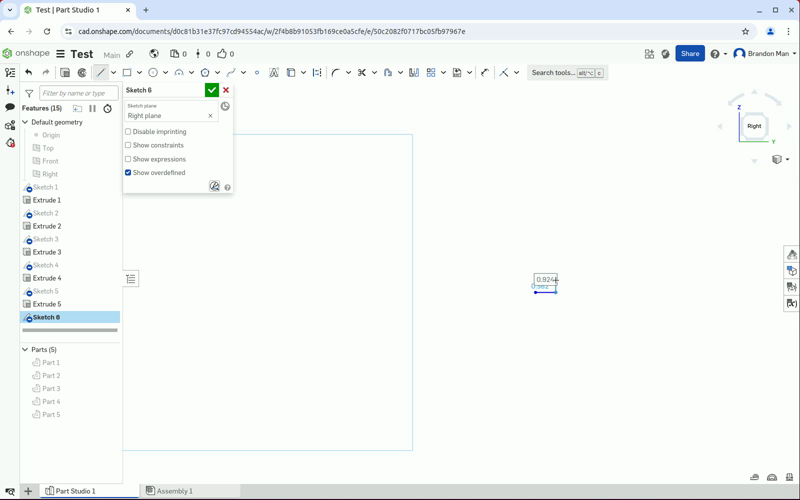
scroll(6)
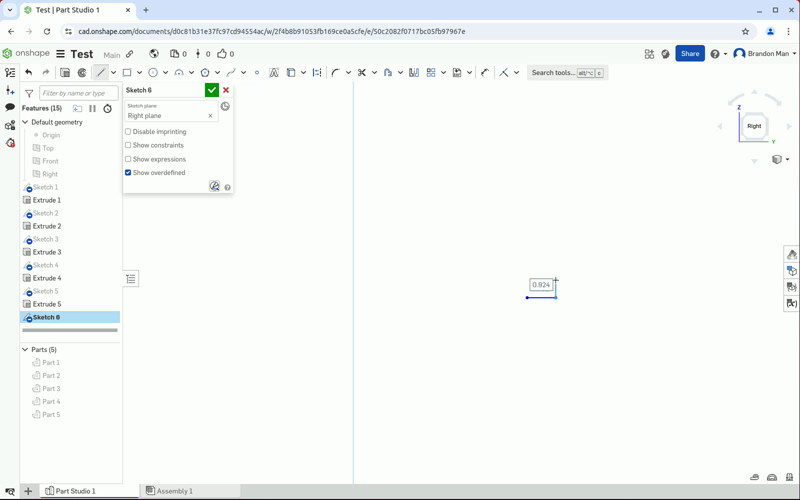
scroll(6)
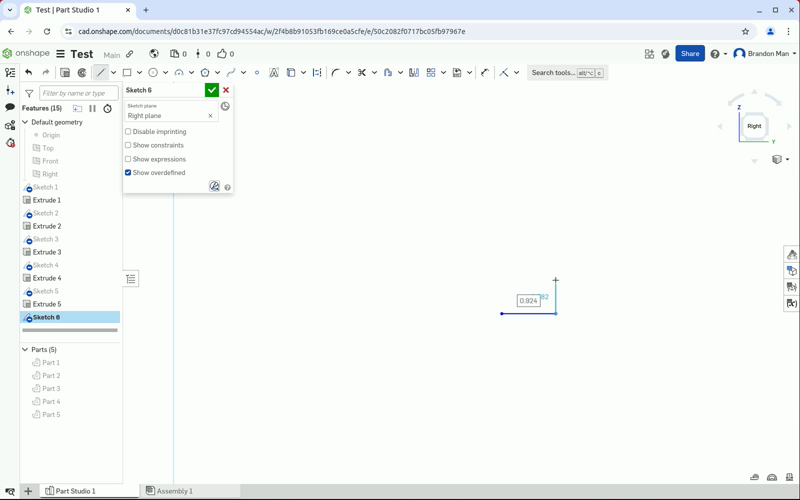
click(555, 279)
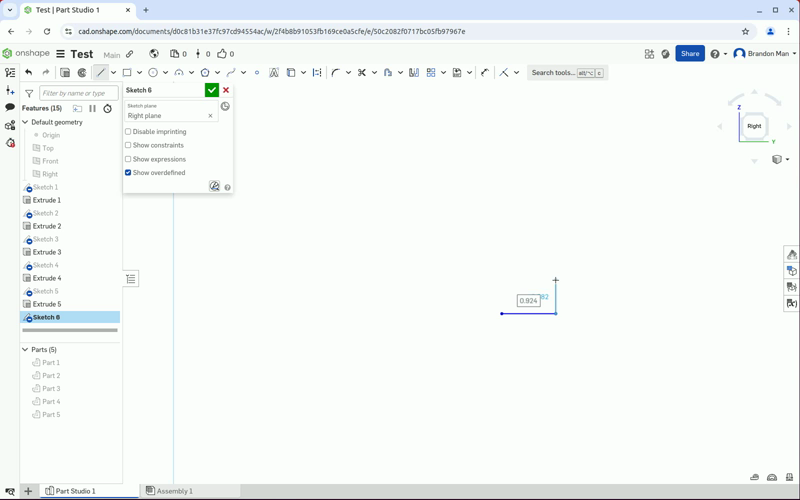
scroll(-6)
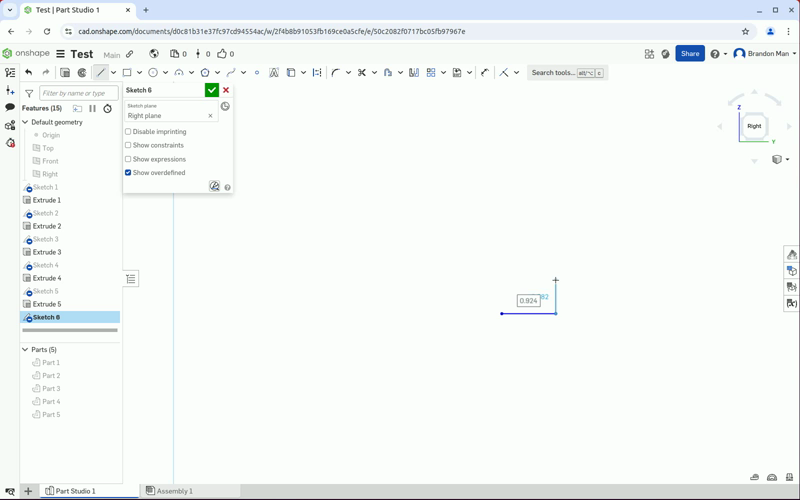
scroll(-6)
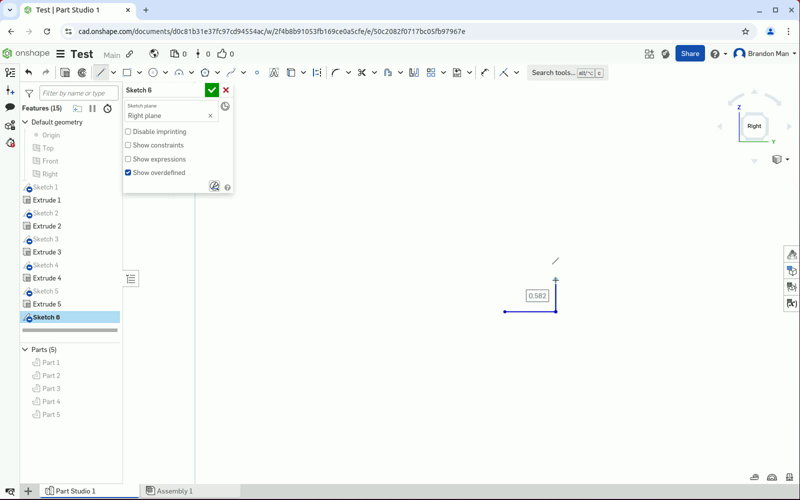
scroll(-6)
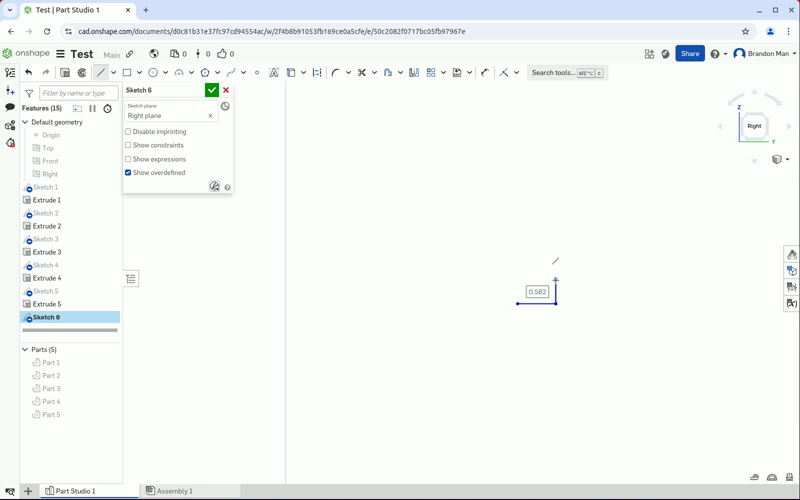
scroll(-6)
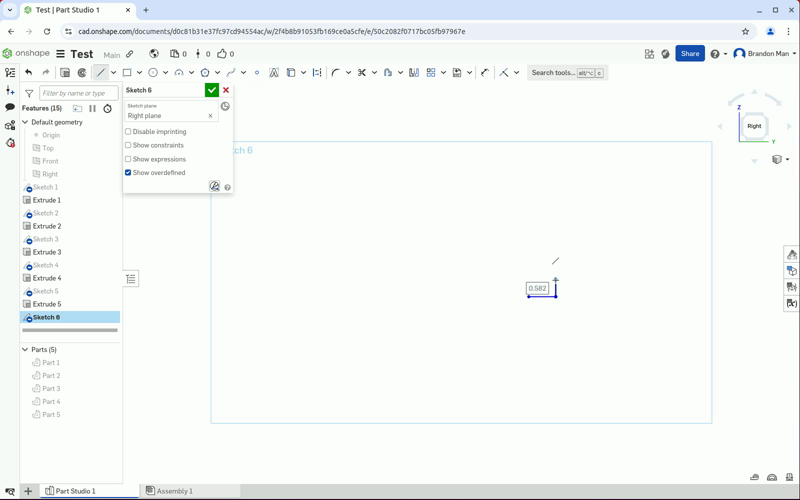
scroll(-6)
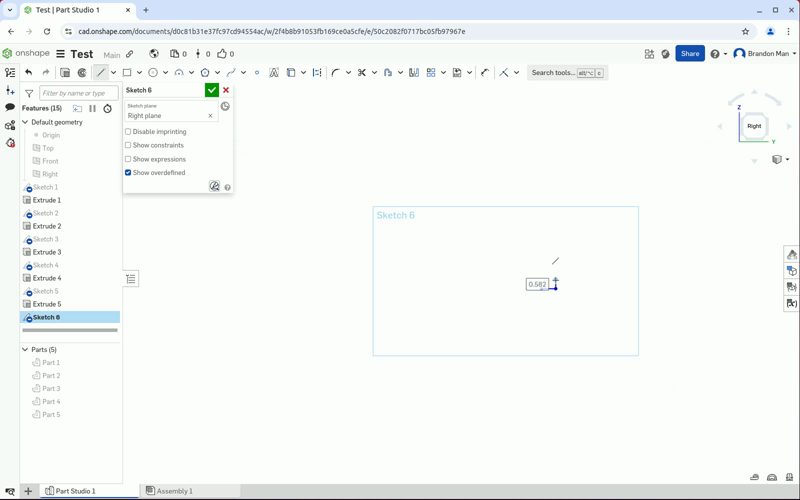
scroll(-6)
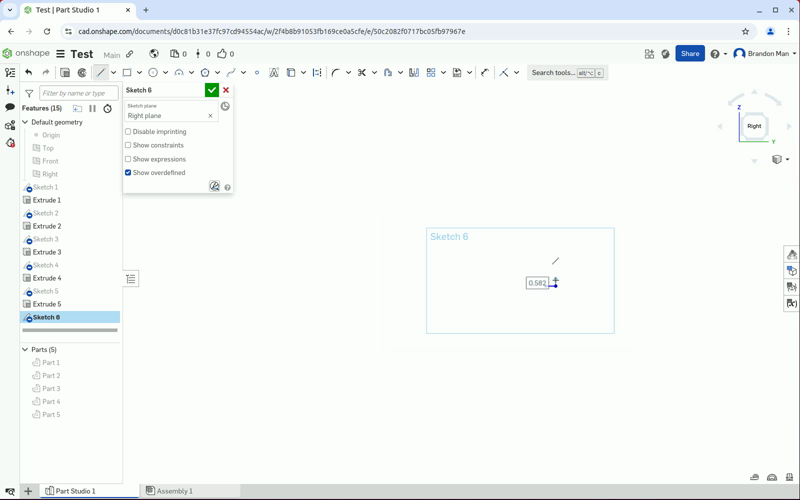
scroll(-6)
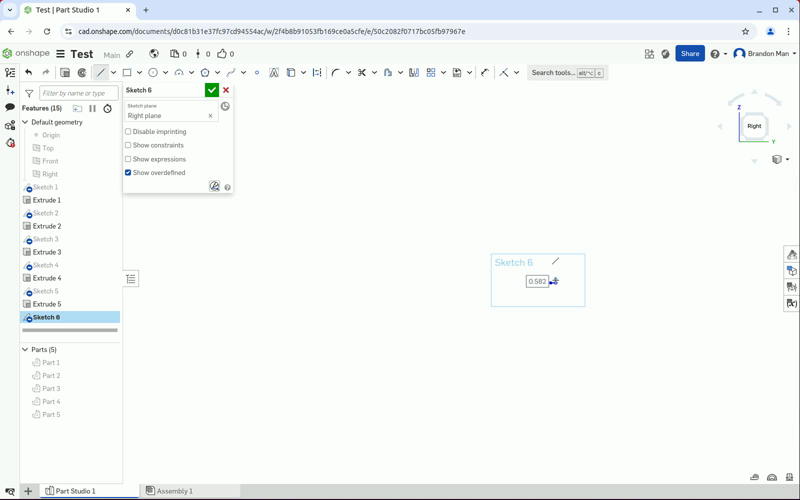
key_up(shift)
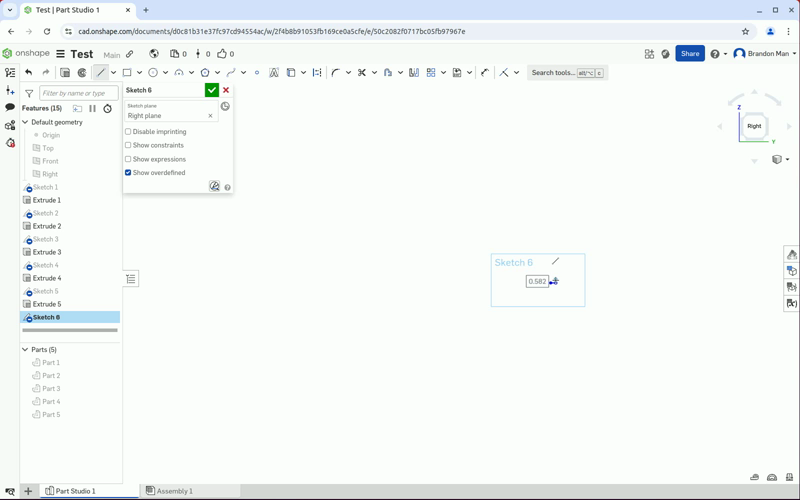
key_down(shift)
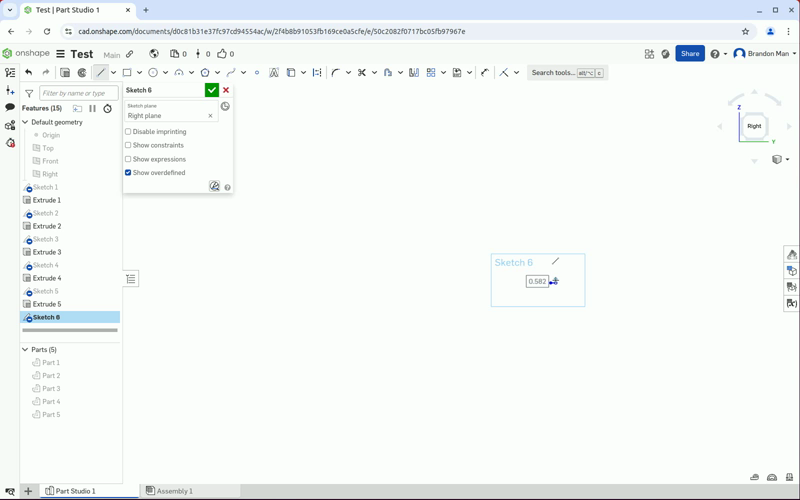
mouse_move(585, 279)
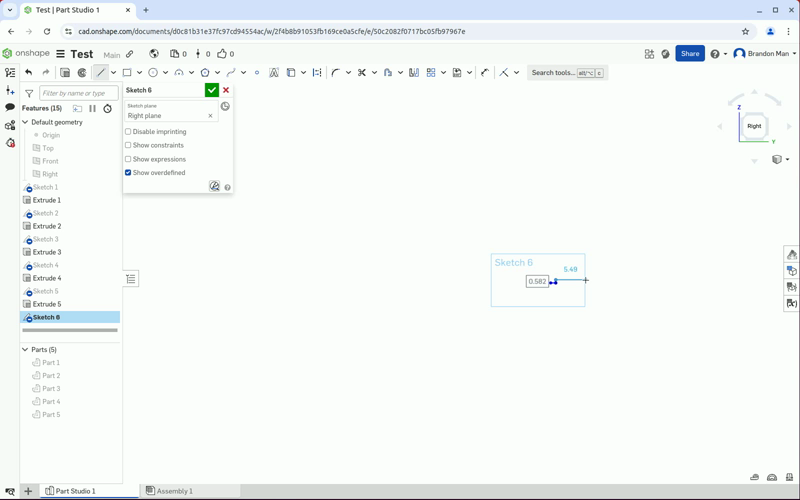
mouse_move(551, 279)
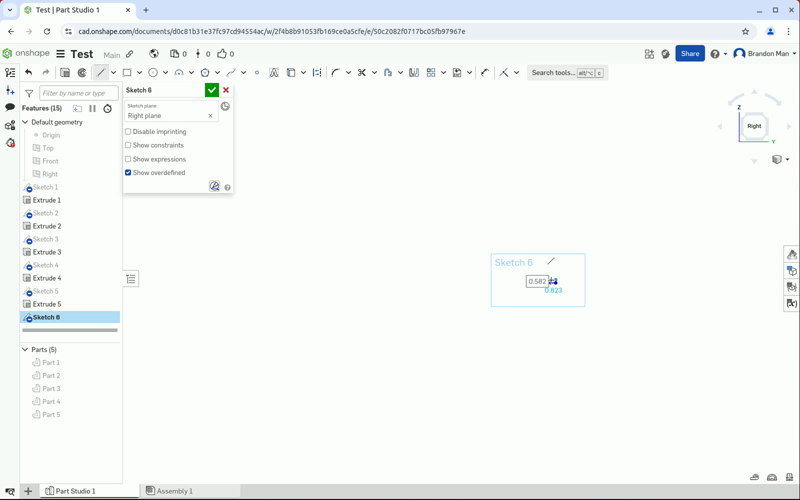
scroll(6)
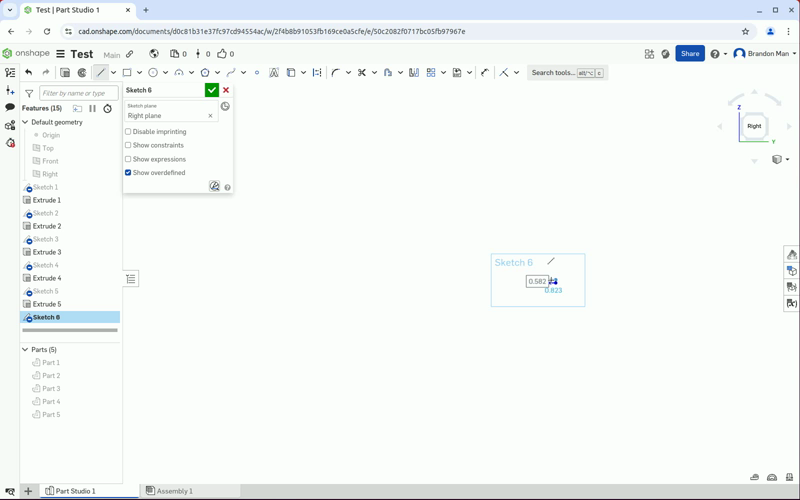
scroll(6)
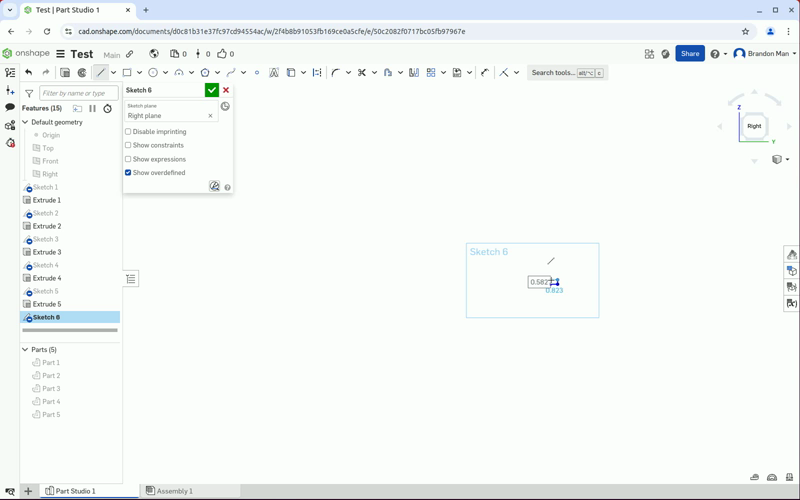
scroll(6)
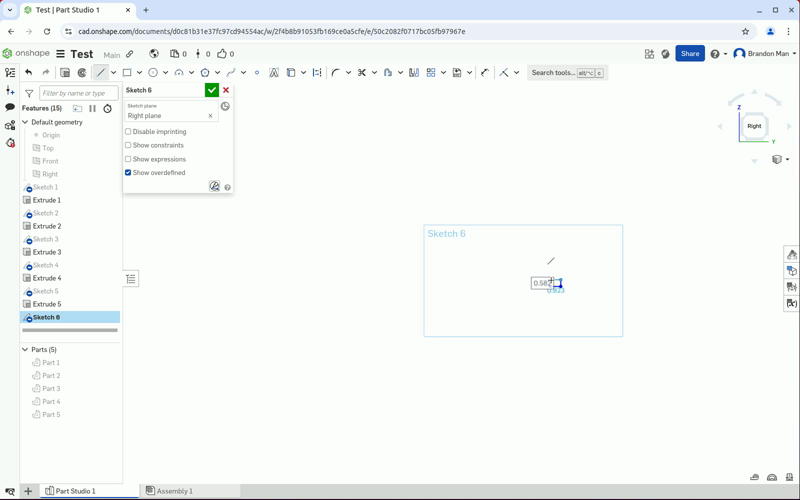
scroll(6)
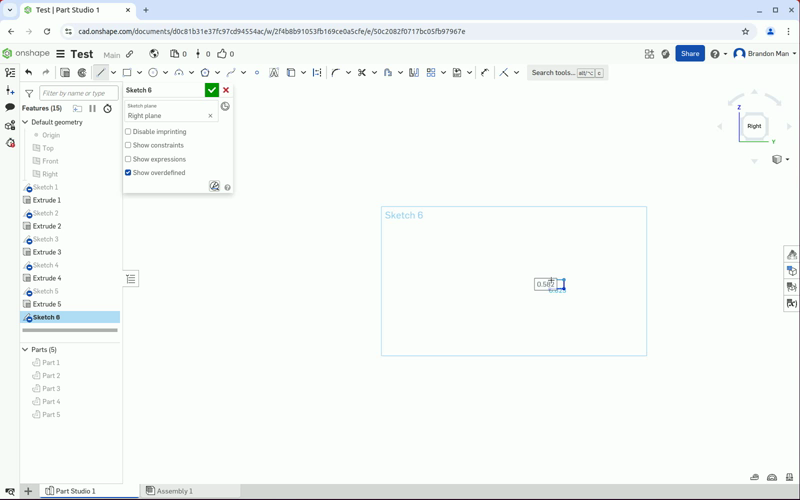
scroll(6)
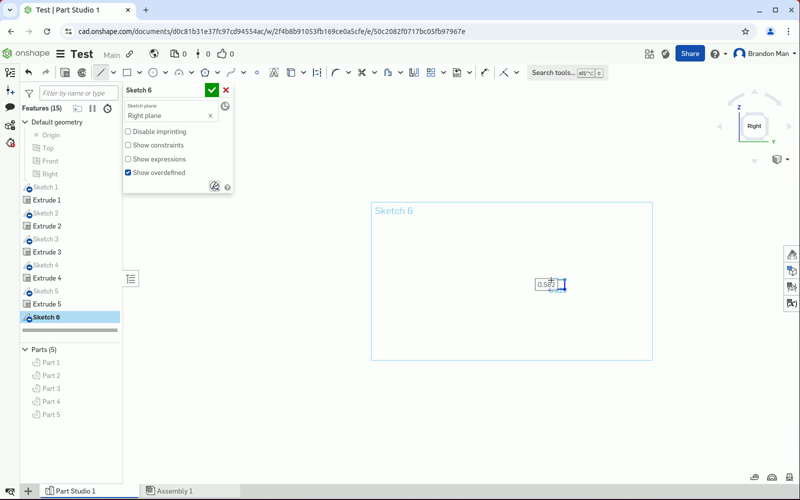
scroll(6)
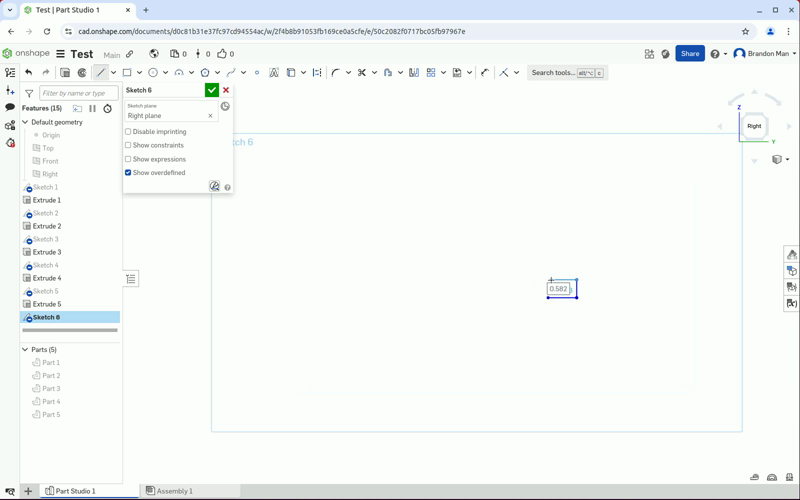
scroll(6)
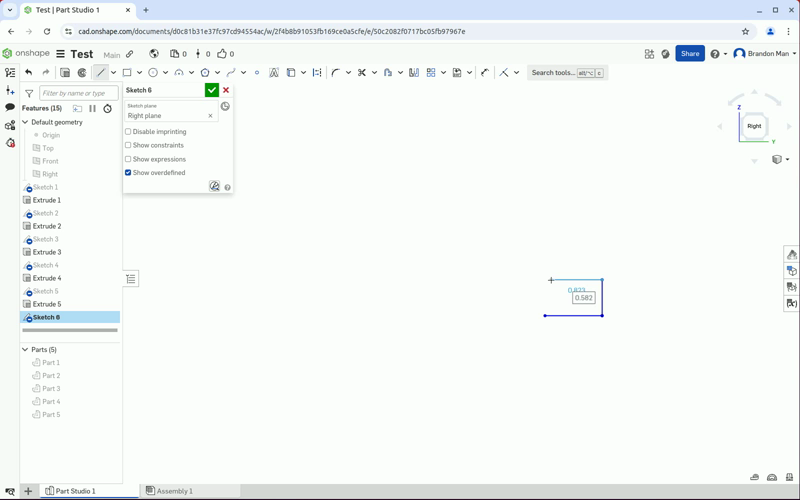
click(551, 279)
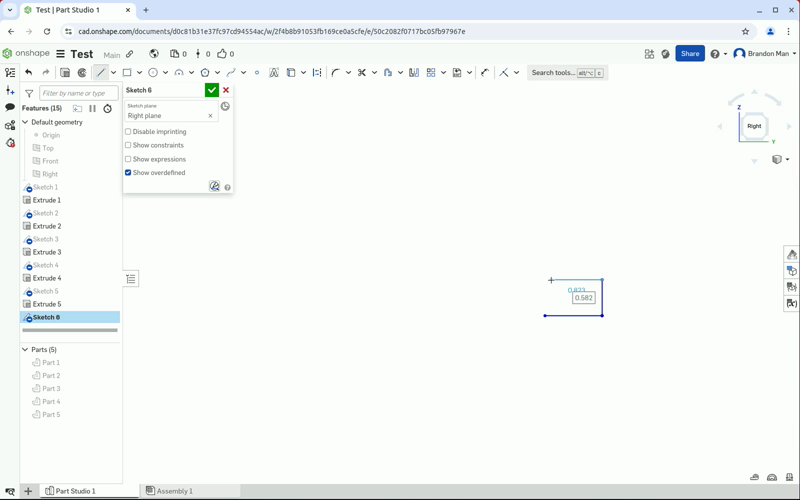
scroll(-6)
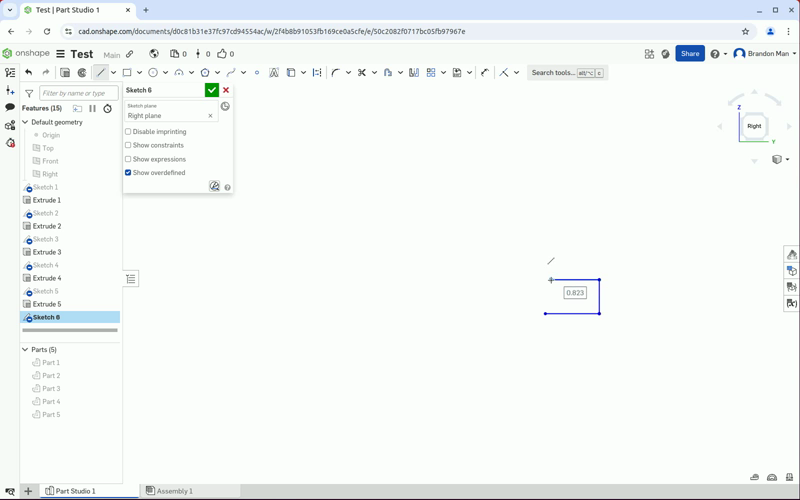
scroll(-6)
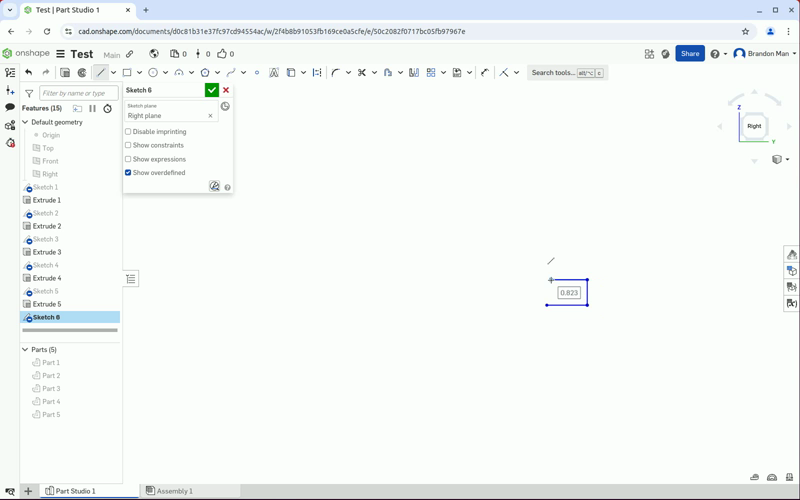
scroll(-6)
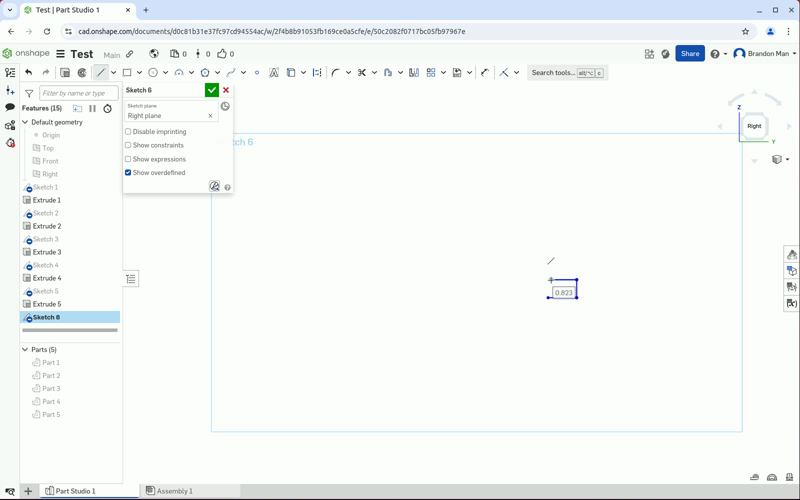
scroll(-6)
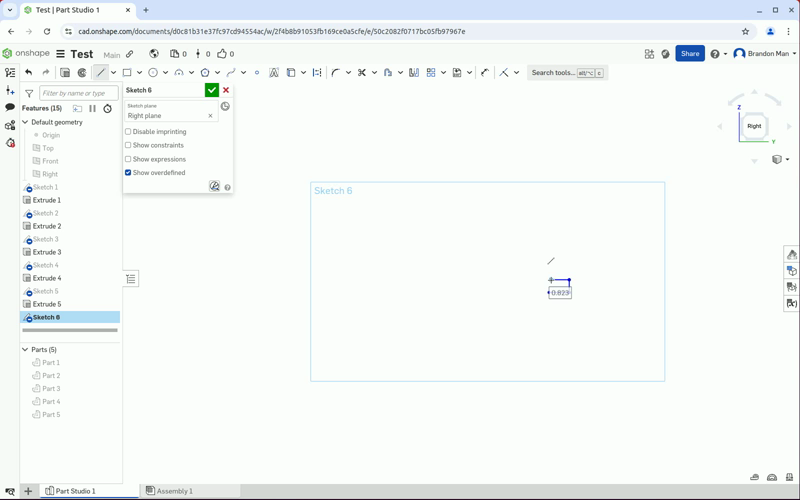
scroll(-6)
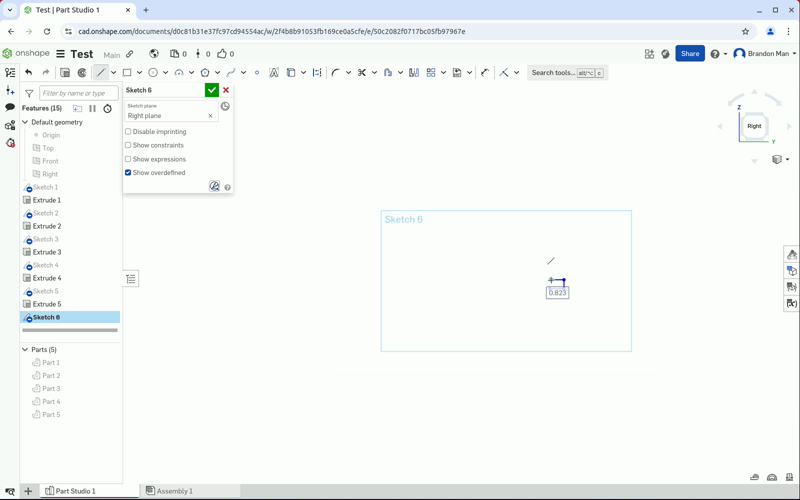
scroll(-6)
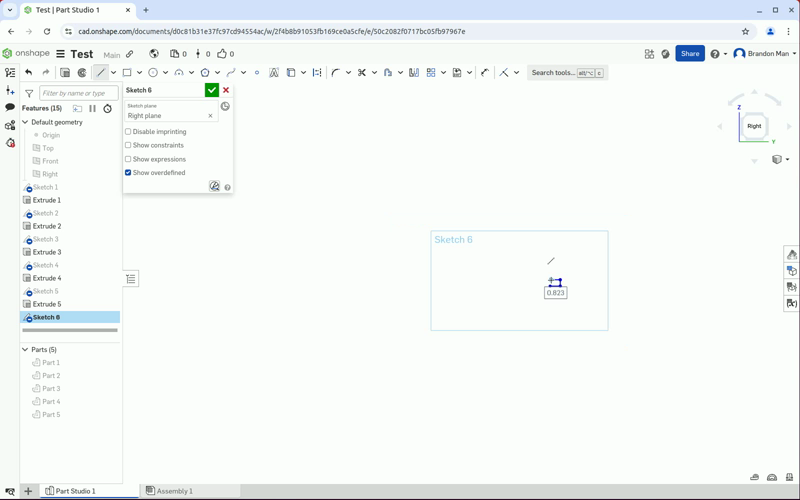
scroll(-6)
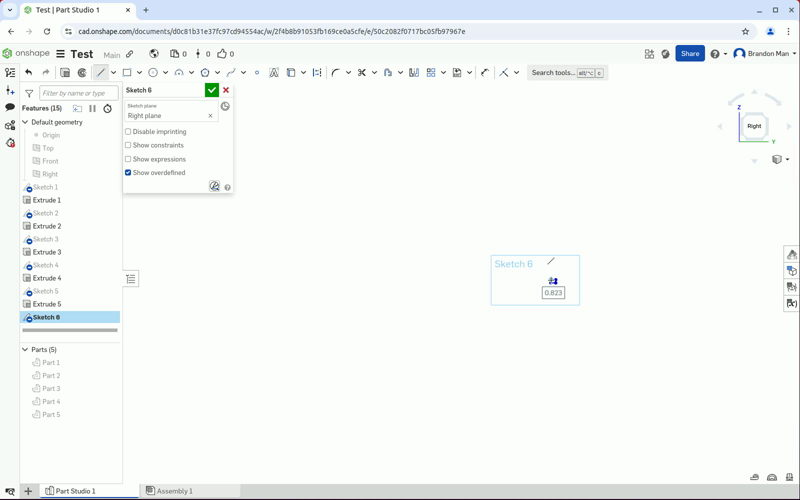
key_up(shift)
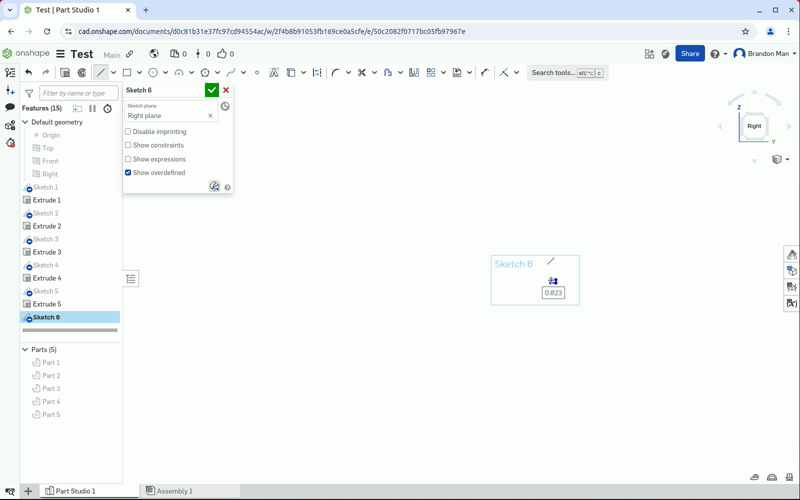
mouse_move(581, 279)
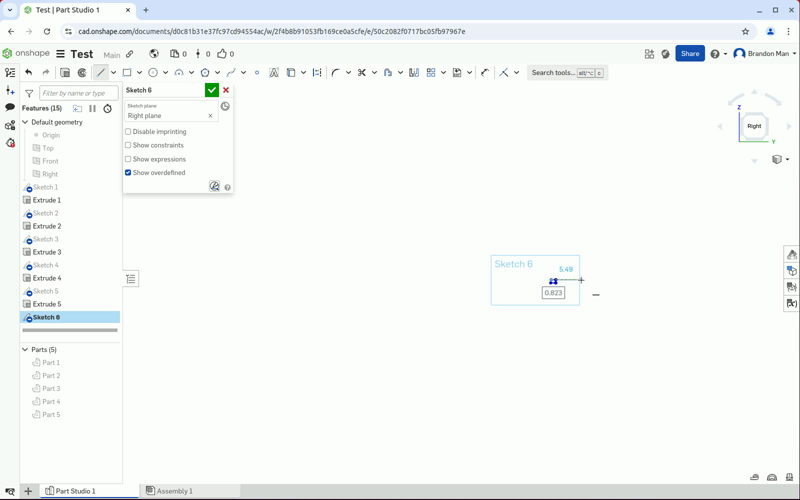
key_down(shift)
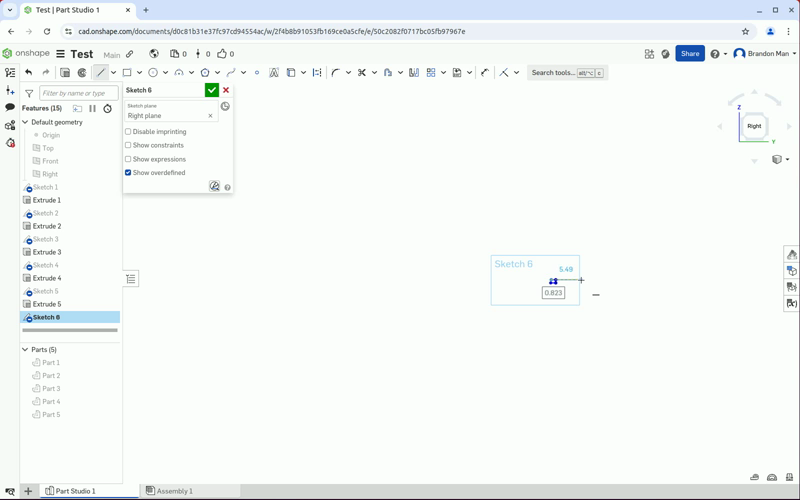
mouse_move(551, 282)
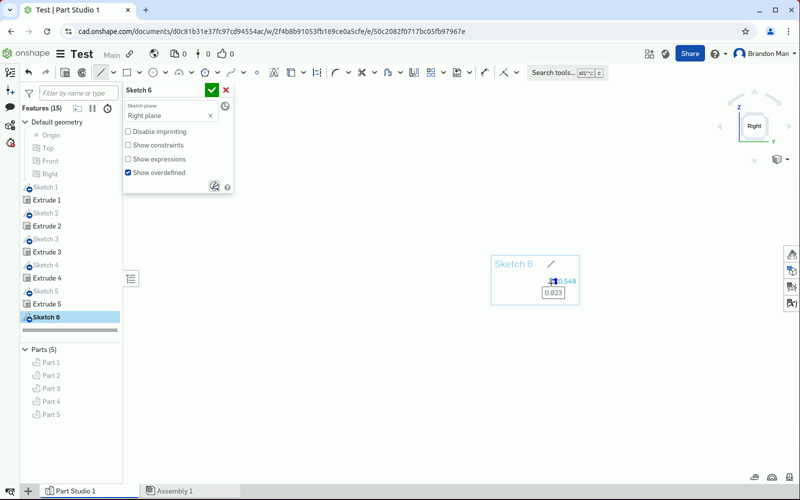
scroll(6)
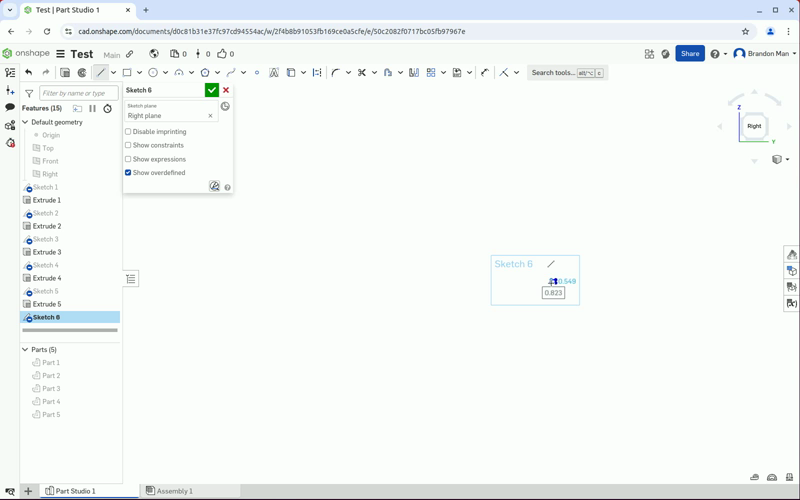
scroll(6)
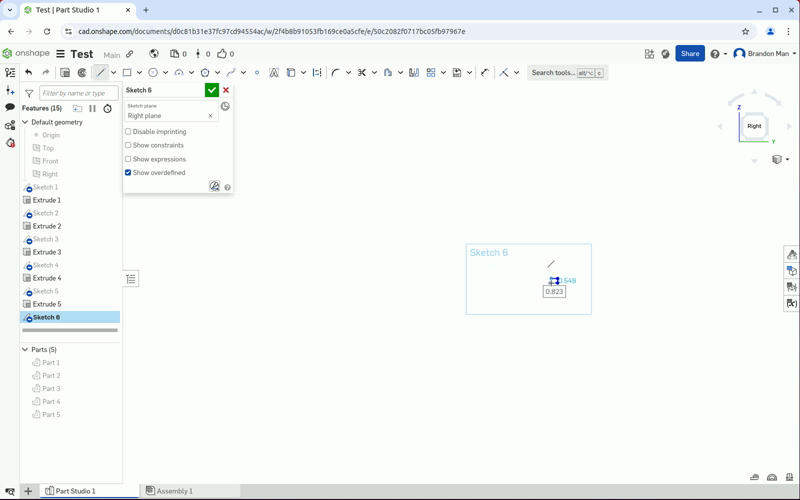
scroll(6)
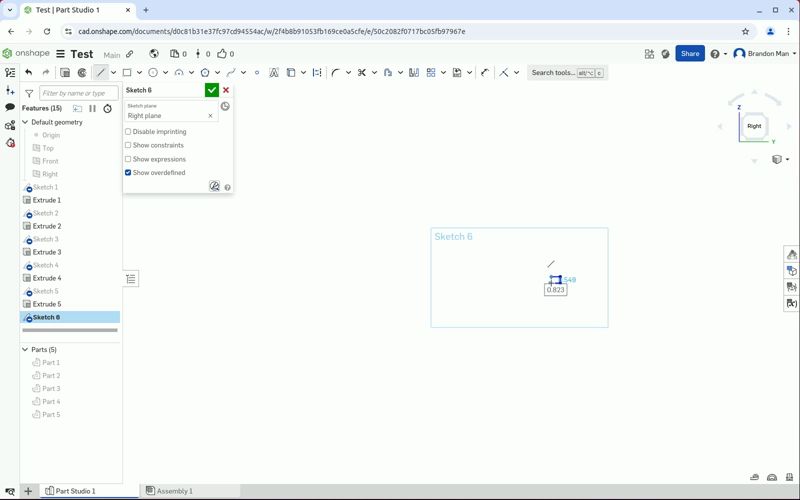
scroll(6)
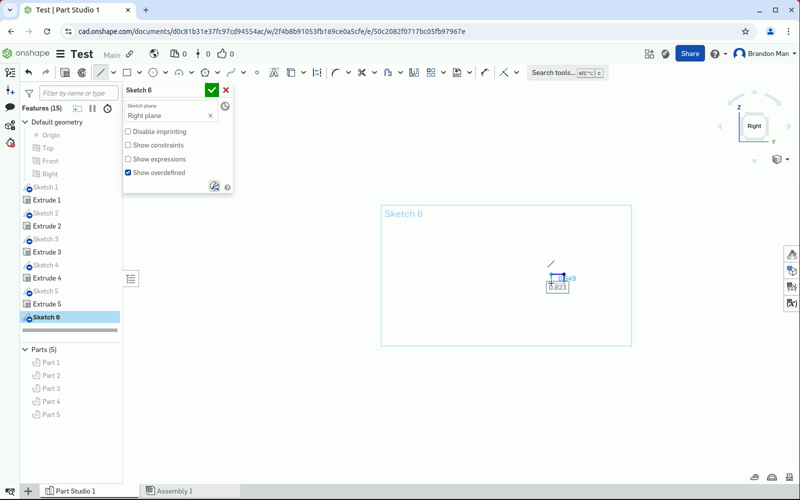
scroll(6)
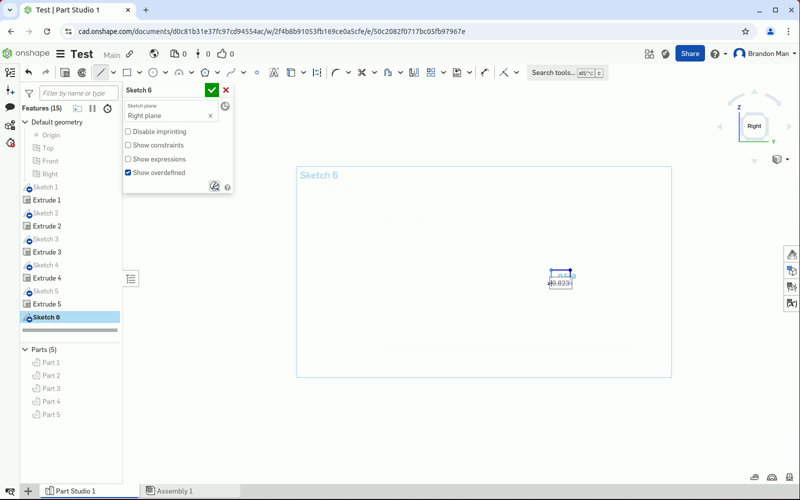
scroll(6)
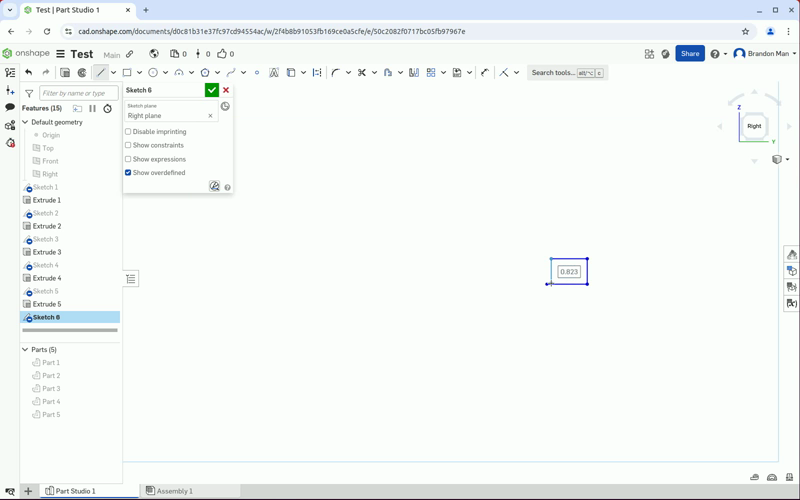
scroll(6)
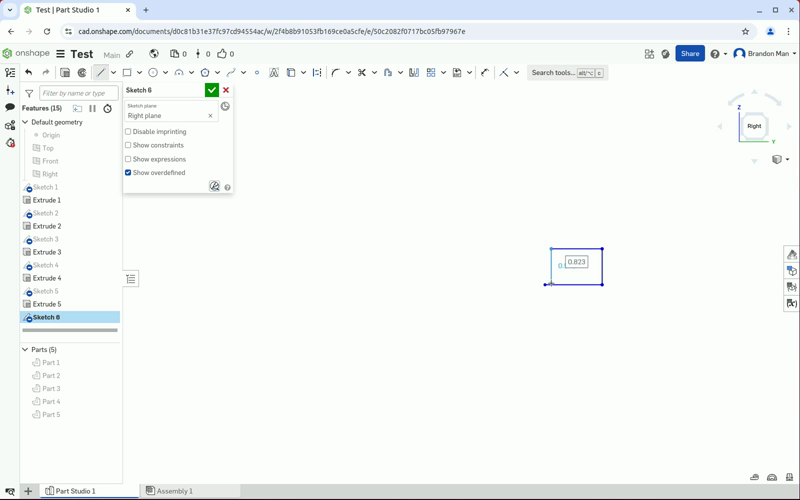
key_up(shift)
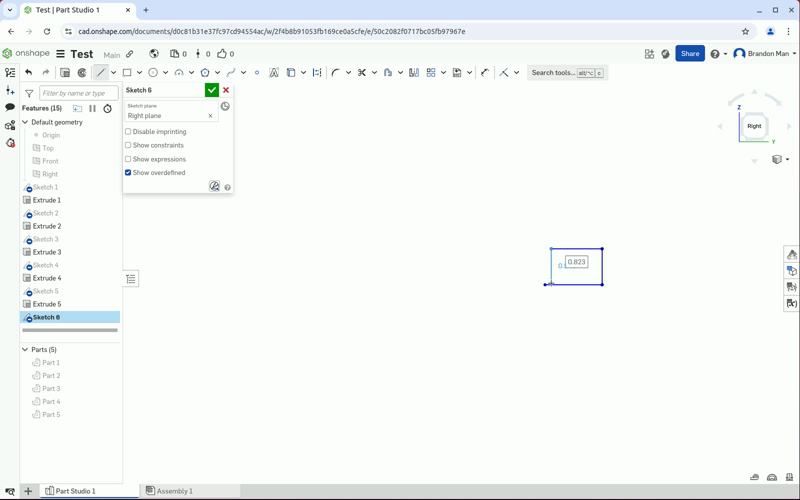
click(551, 282)
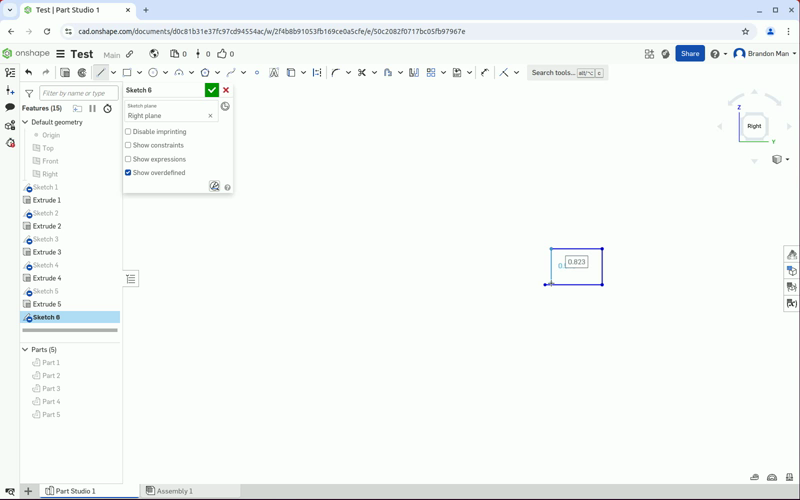
scroll(-6)
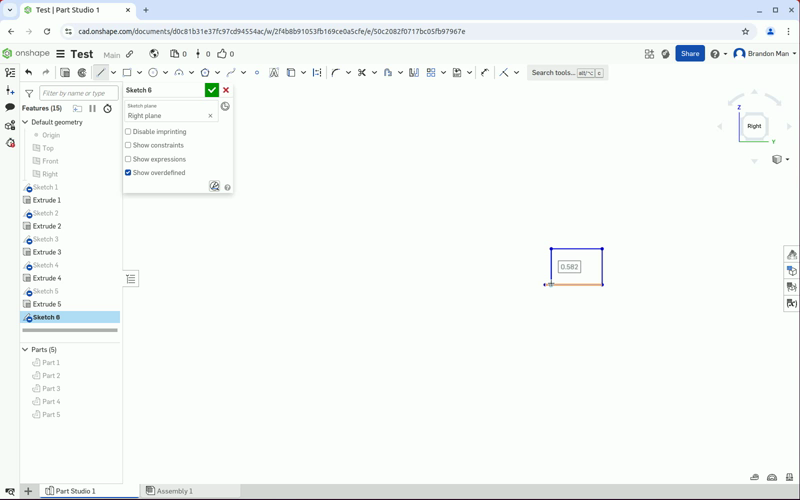
scroll(-6)
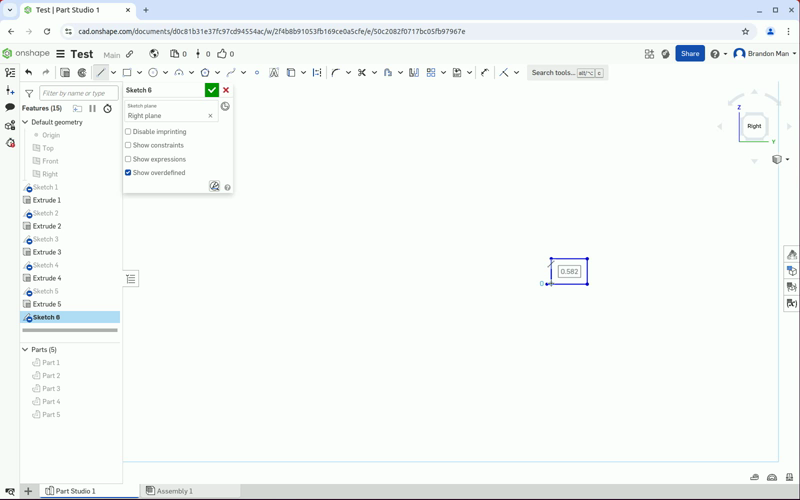
scroll(-6)
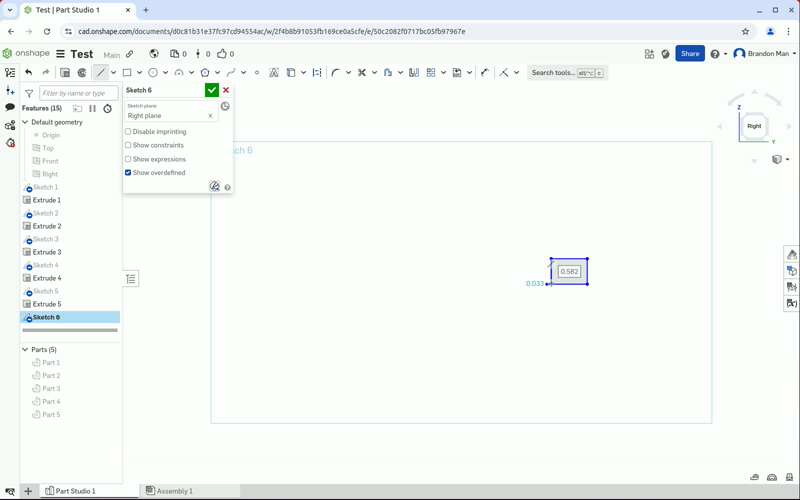
scroll(-6)
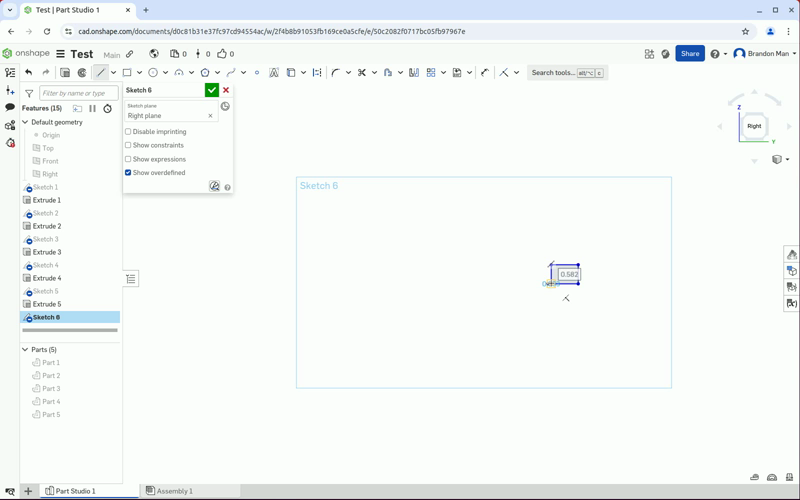
scroll(-6)
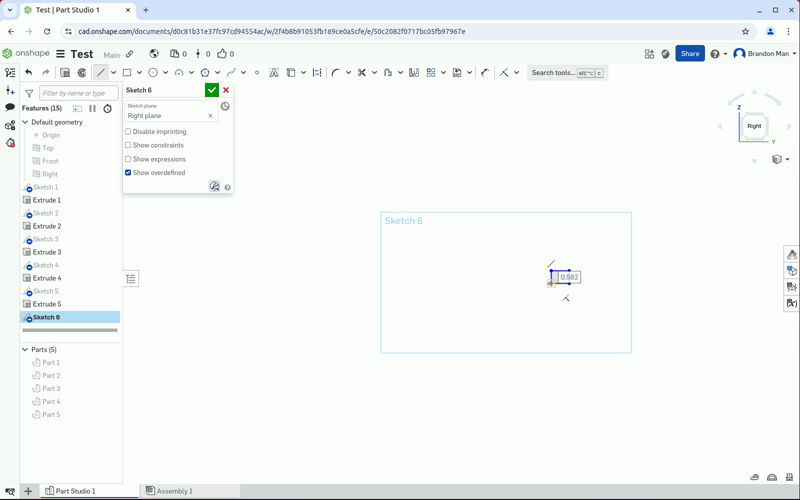
scroll(-6)
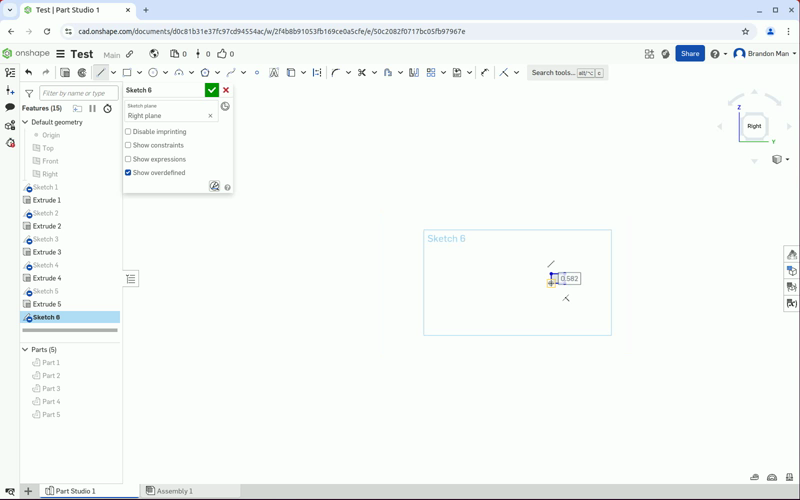
scroll(-6)
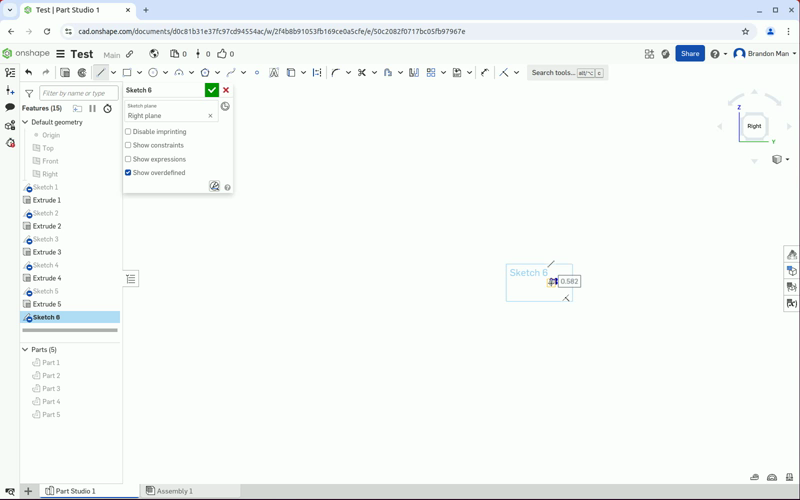
key(esc)
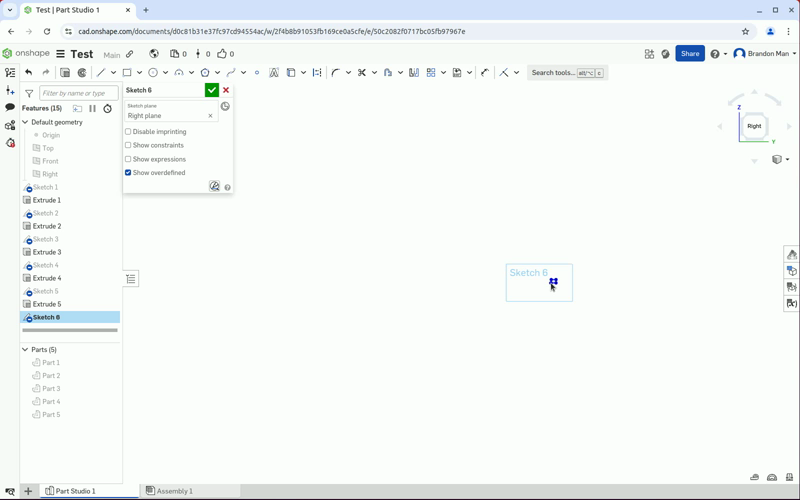
mouse_move(555, 280)
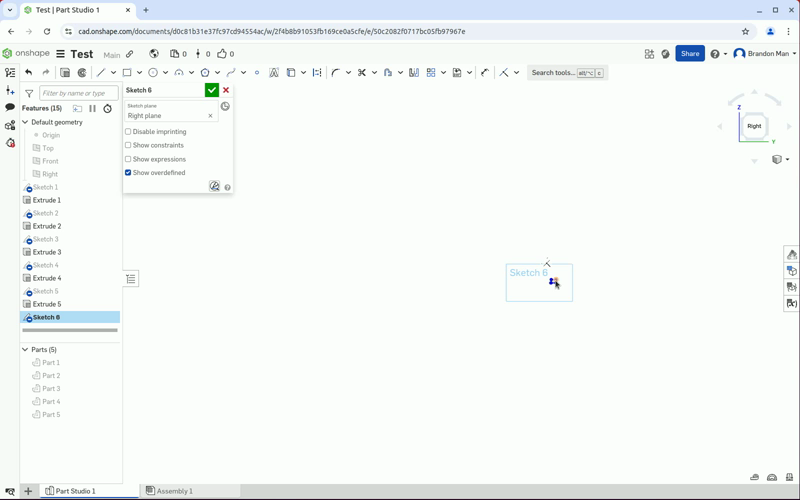
scroll(6)
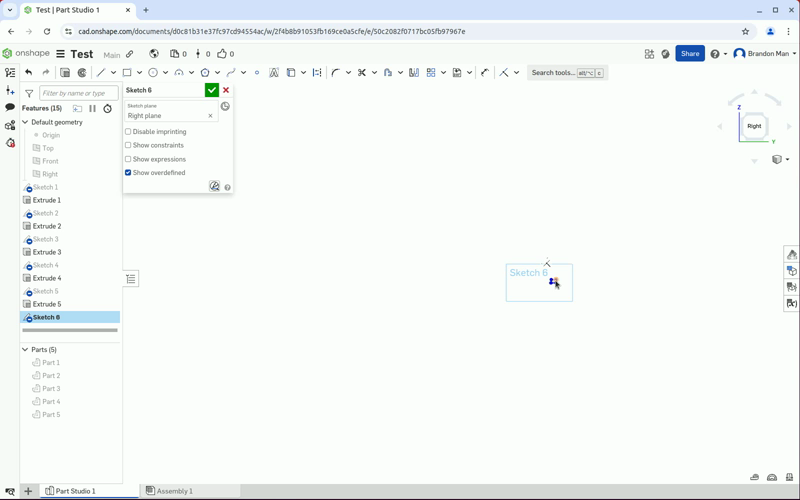
scroll(6)
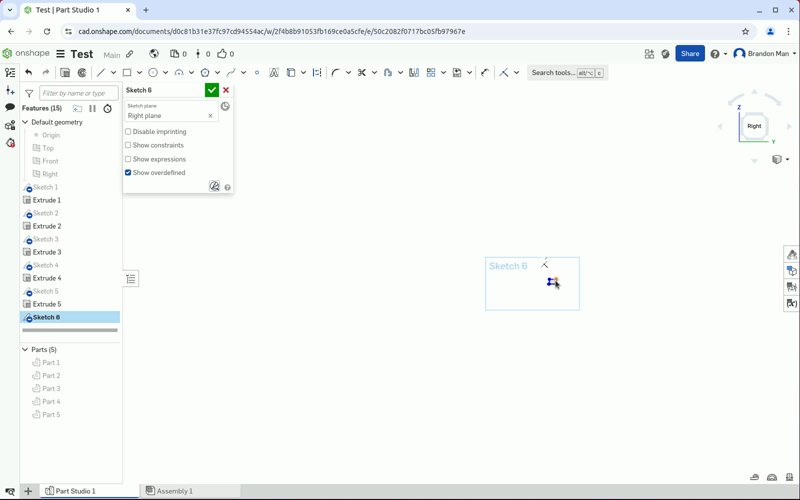
scroll(6)
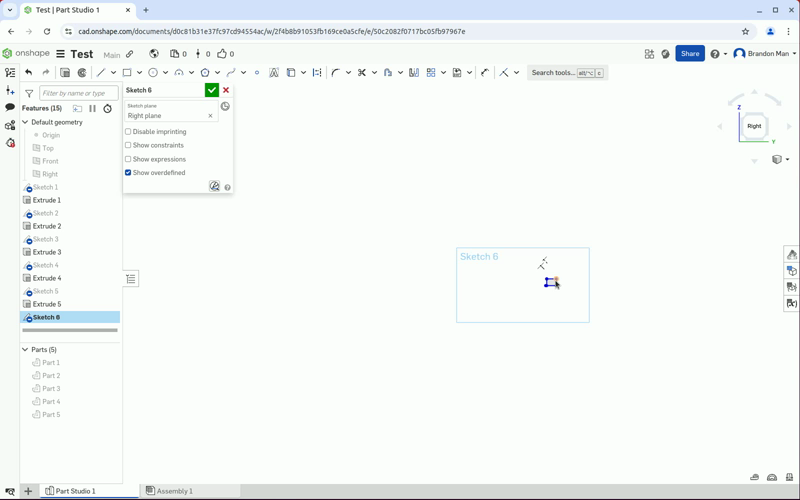
scroll(6)
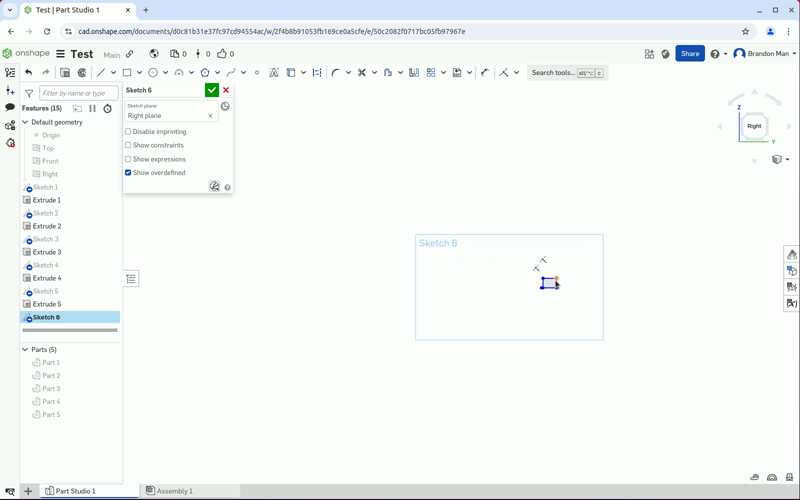
scroll(6)
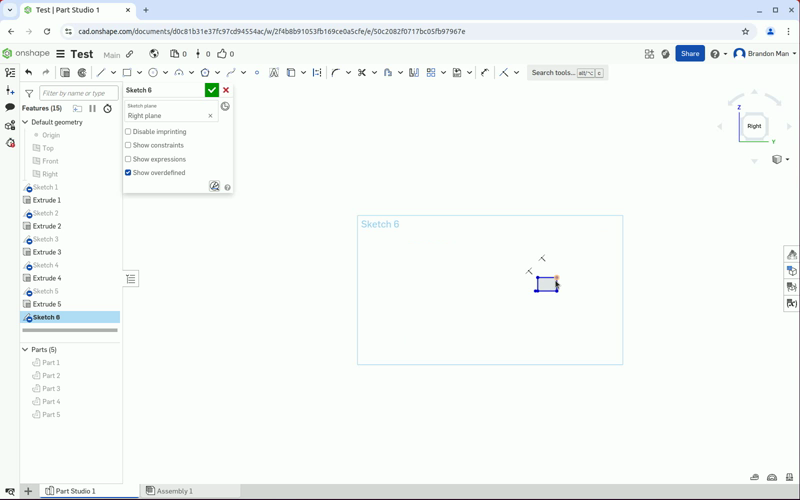
scroll(6)
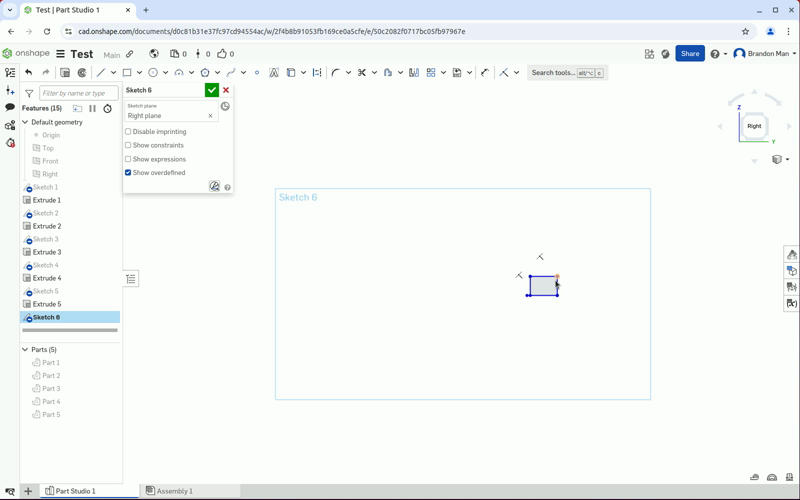
scroll(6)
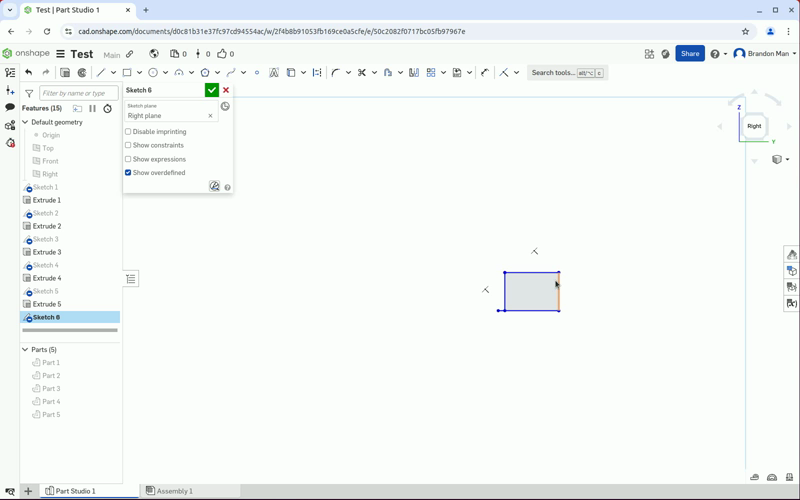
click(555, 280)
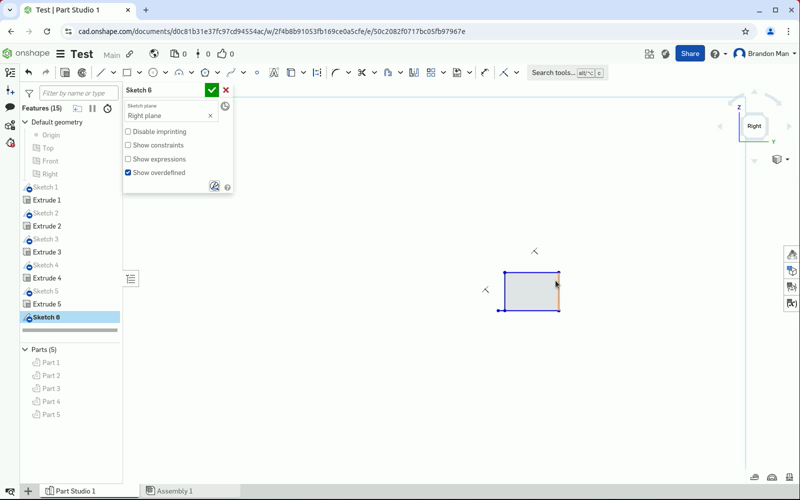
scroll(-6)
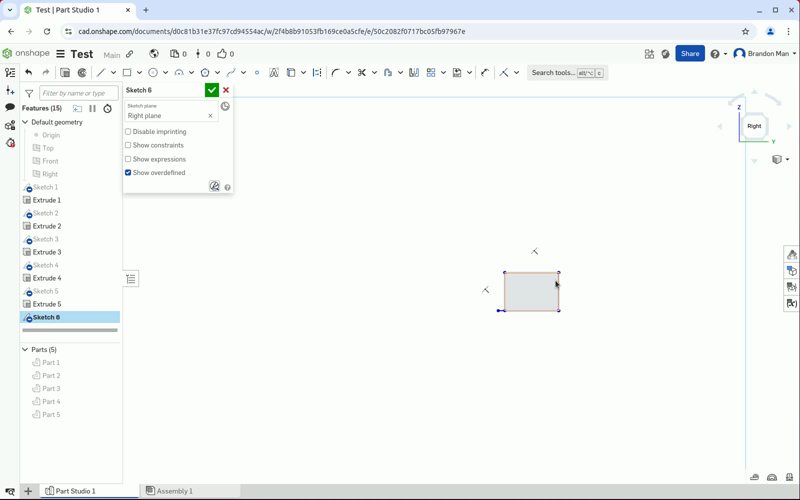
scroll(-6)
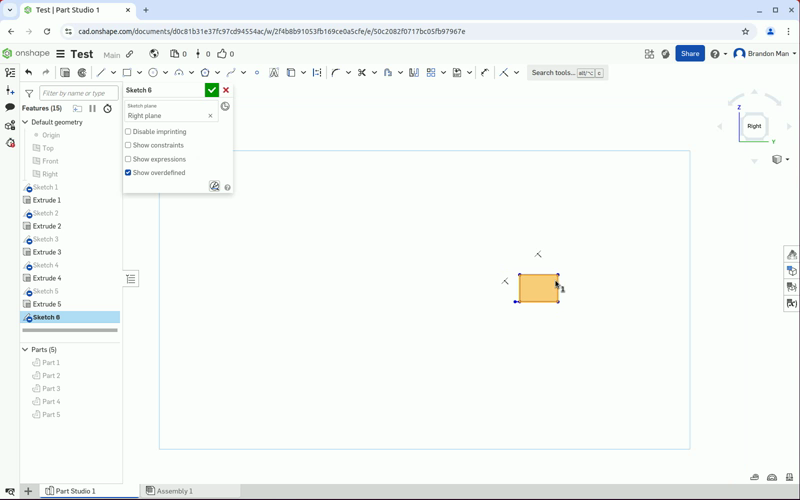
scroll(-6)
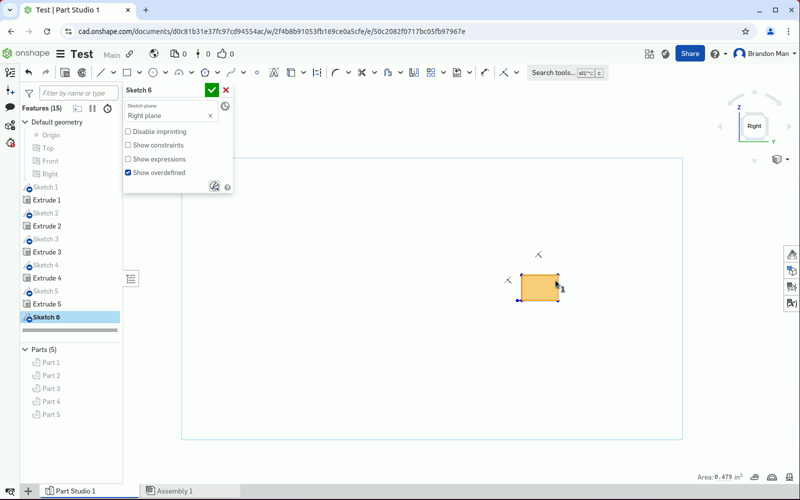
scroll(-6)
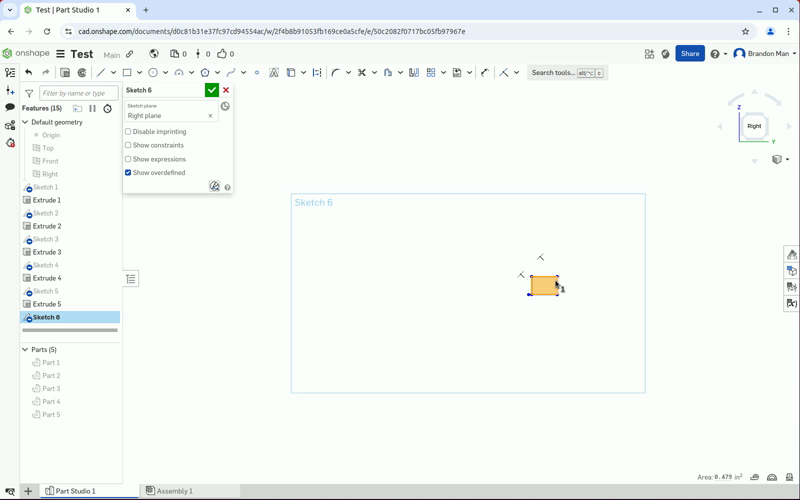
scroll(-6)
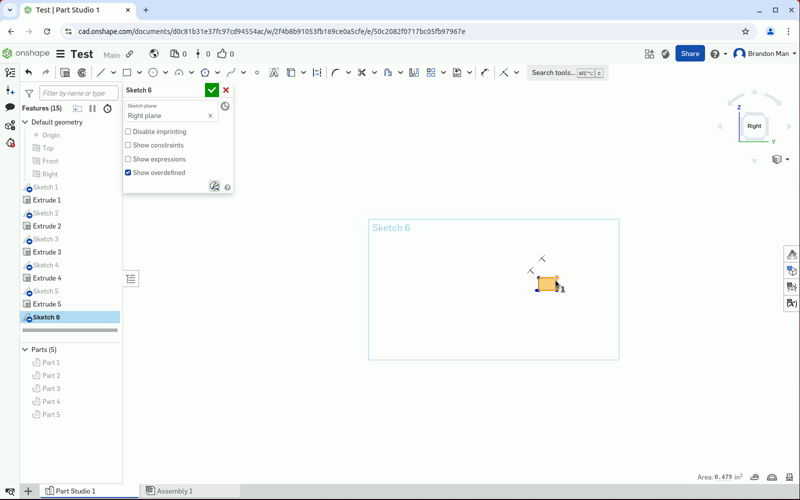
scroll(-6)
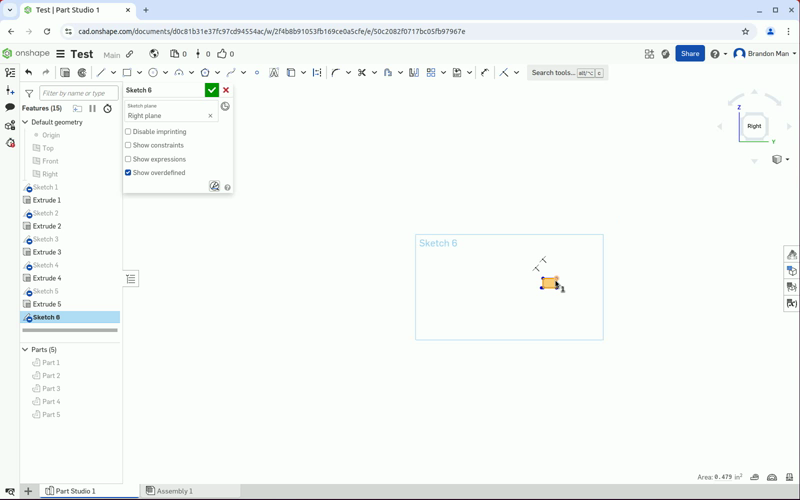
scroll(-6)
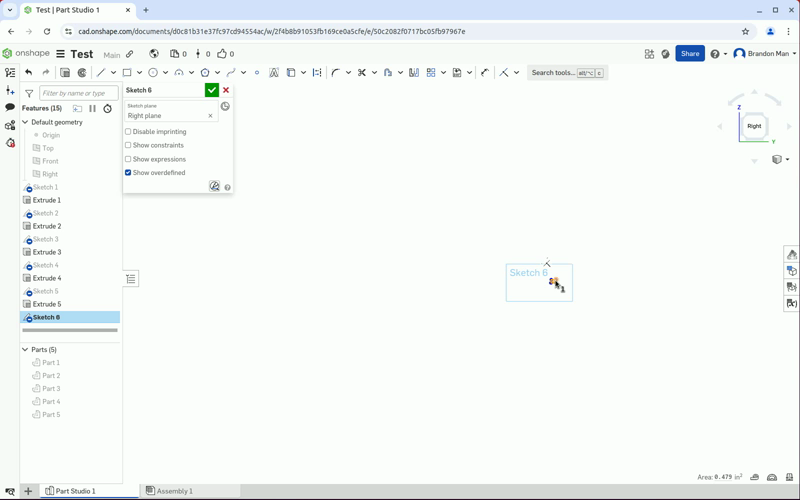
mouse_move(73, 352)
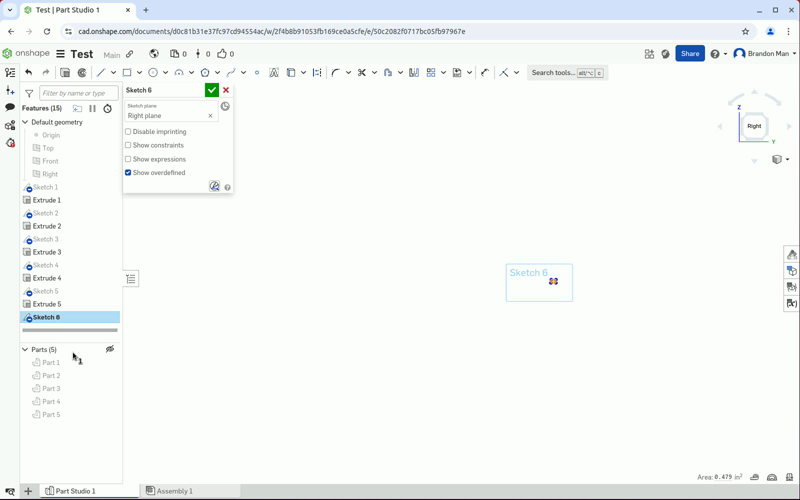
key(shift+y)
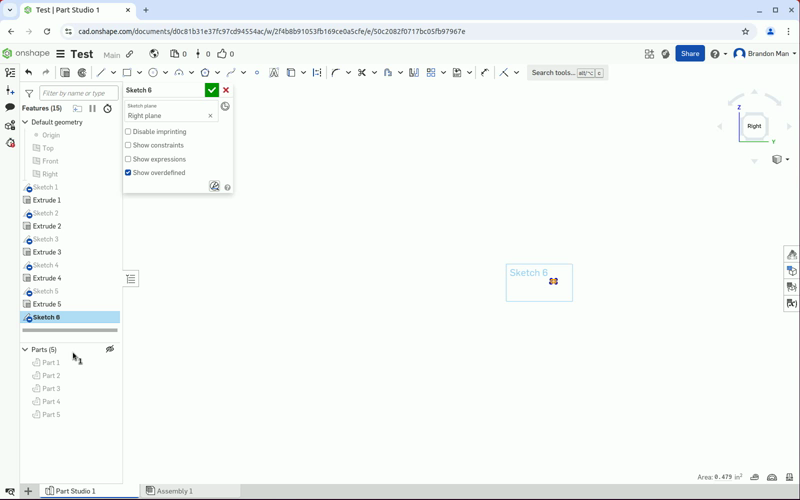
key(shift+e)
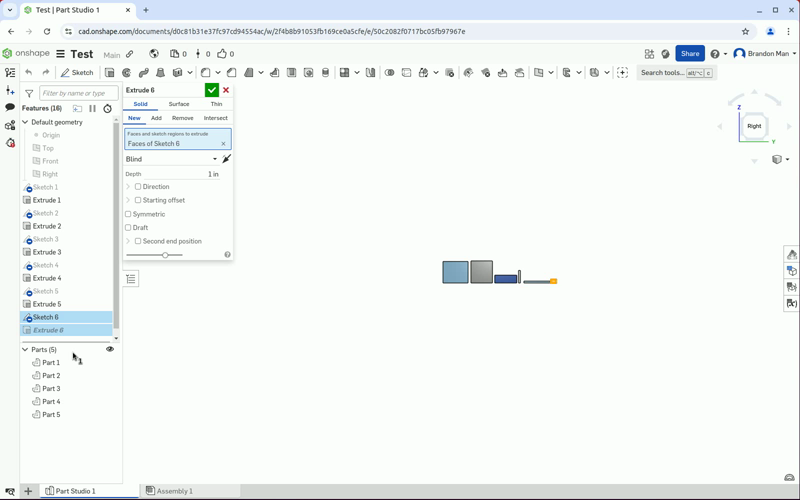
mouse_move(143, 106)
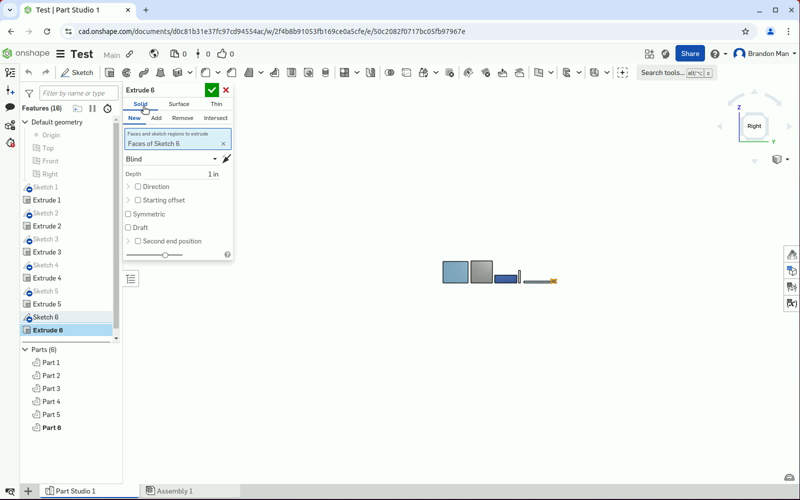
click(143, 106)
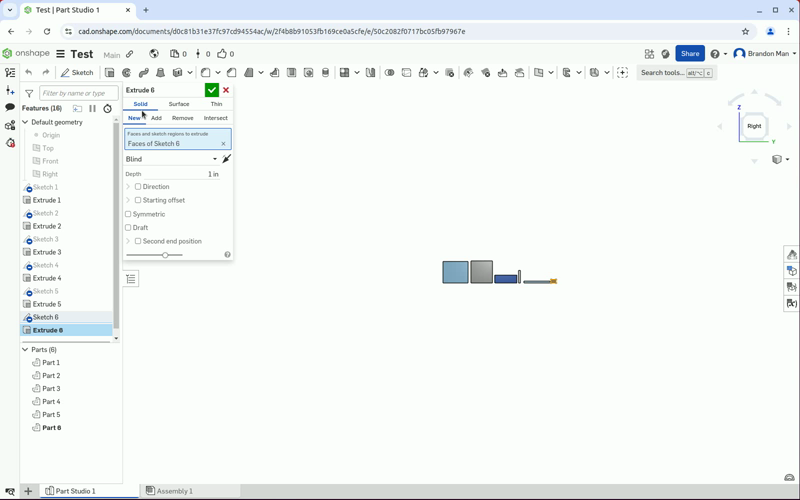
mouse_move(137, 120)
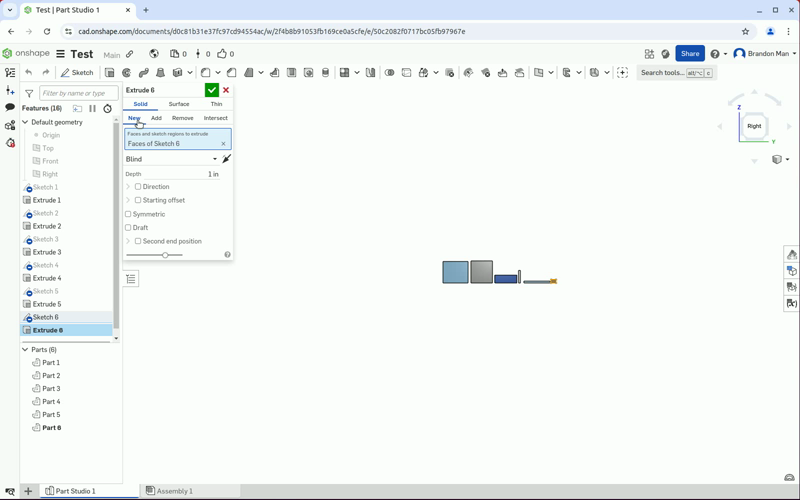
click(137, 120)
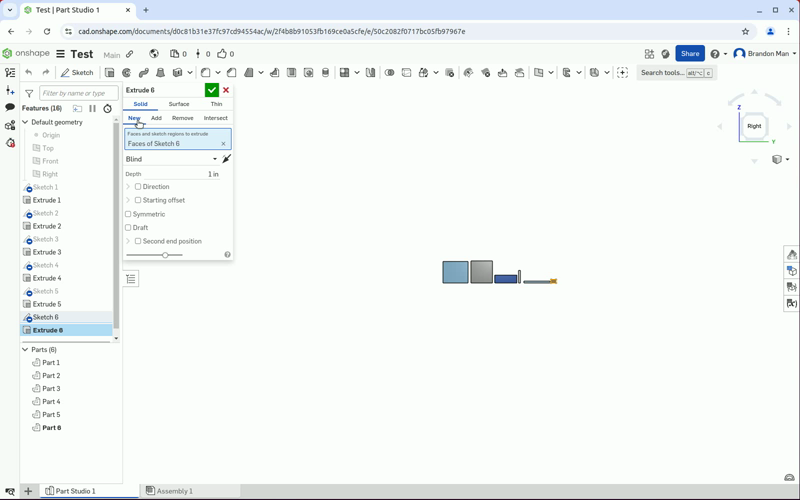
key(tab, 4)
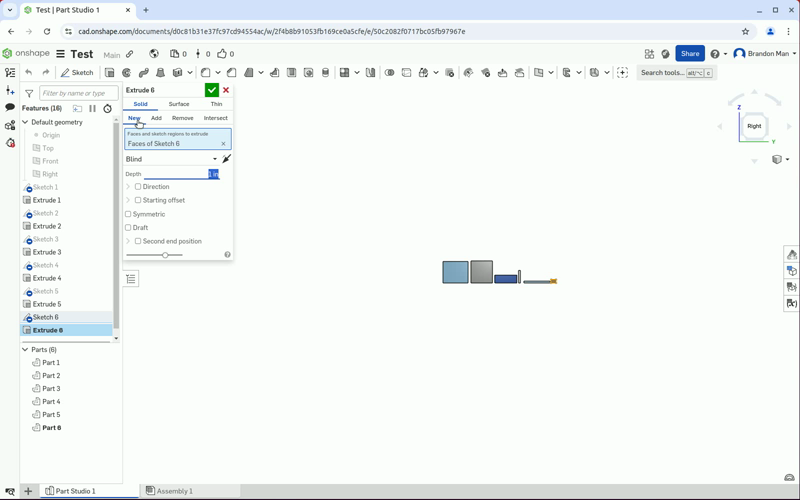
text(-0.241)
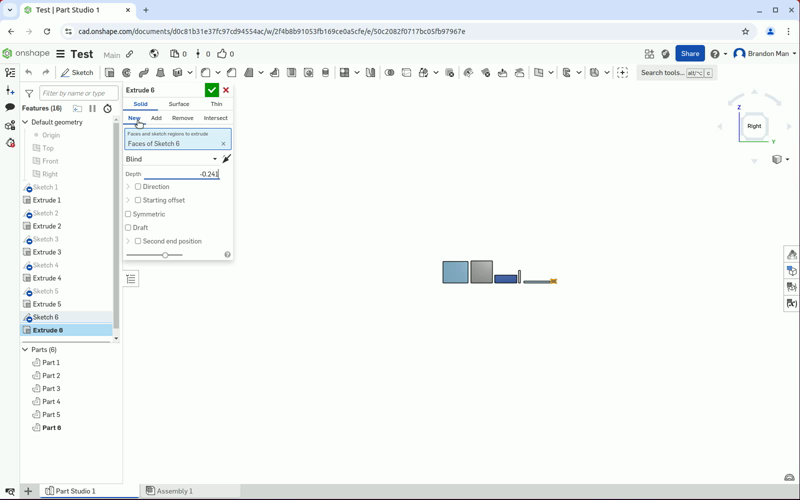
key(enter)
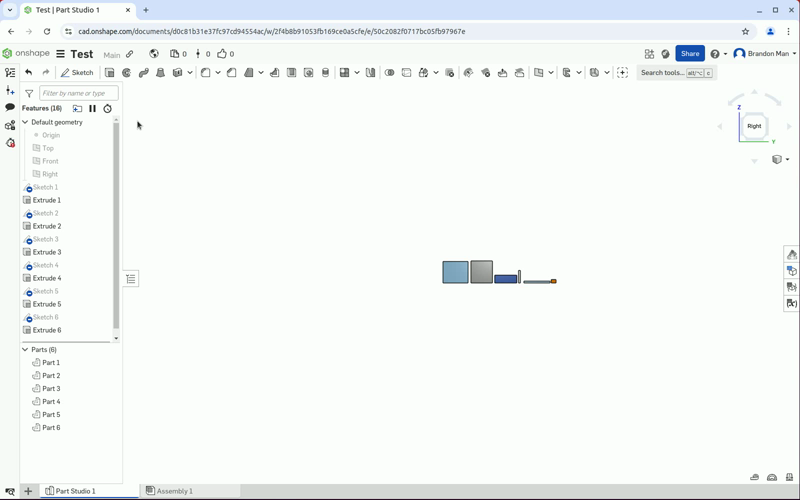
key(shift+h)
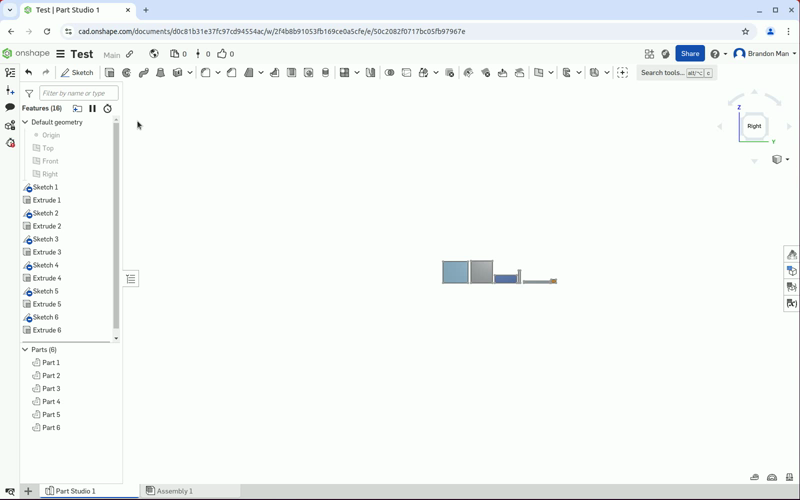
key(shift+h)
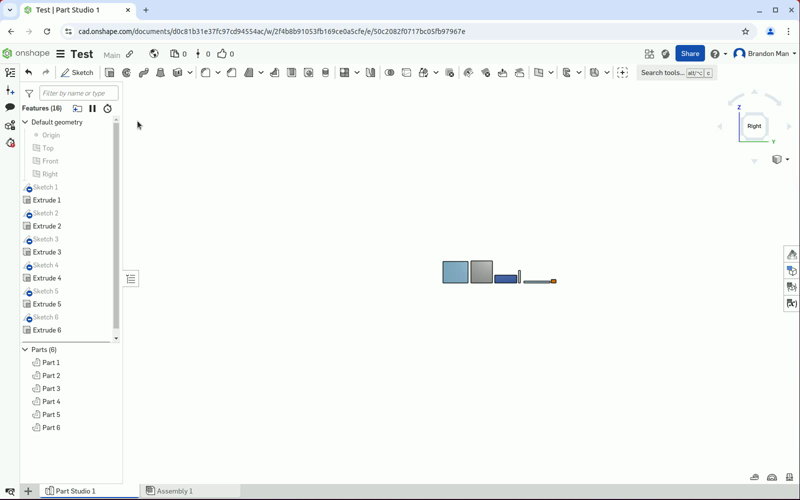
mouse_move(69, 189)
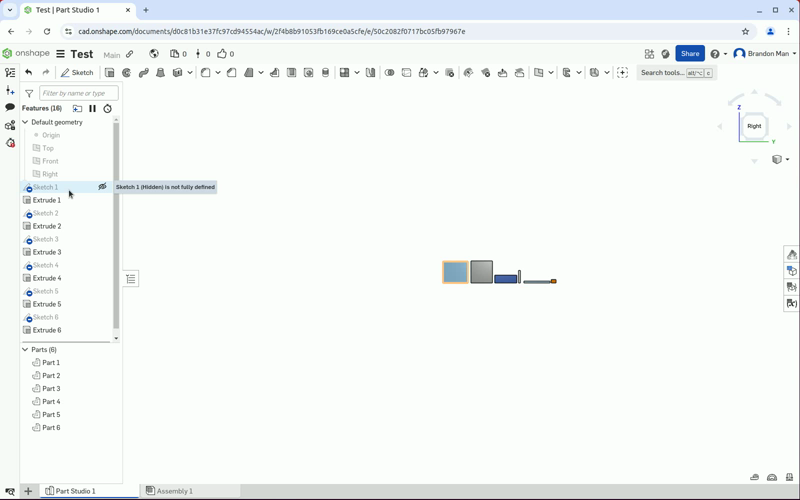
click(69, 189)
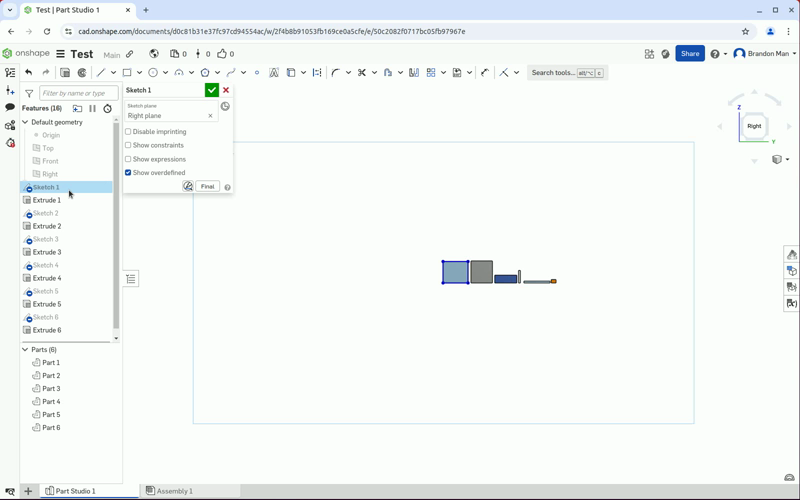
mouse_move(229, 92)
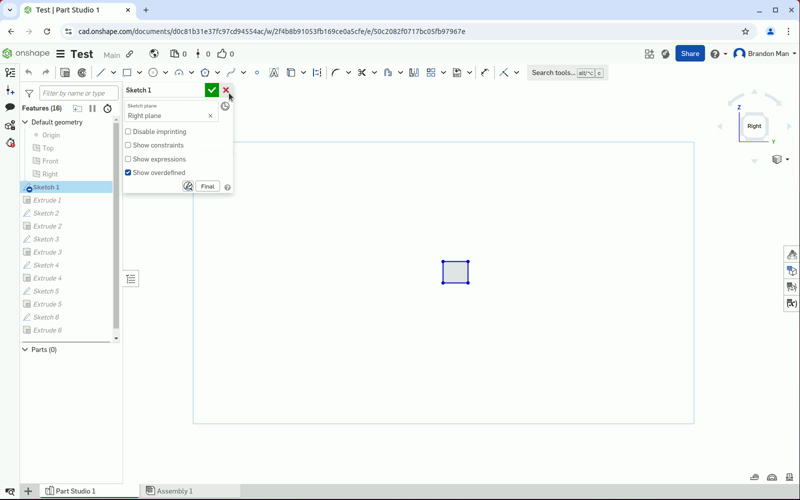
click(229, 92)
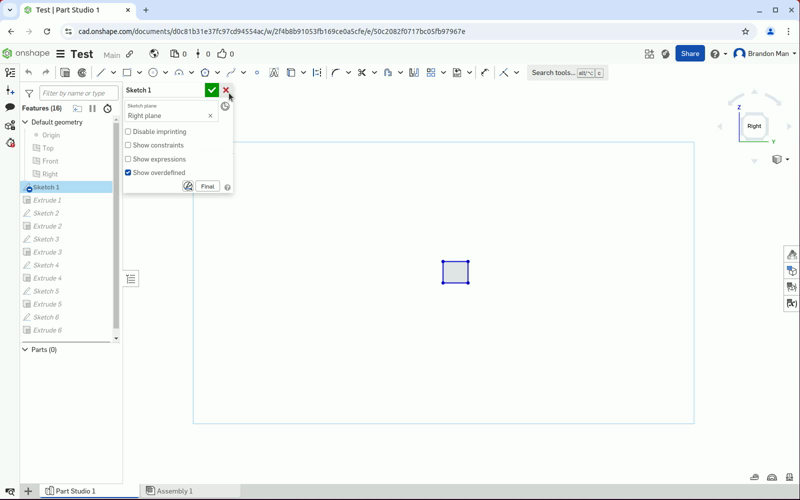
key(shift+s)
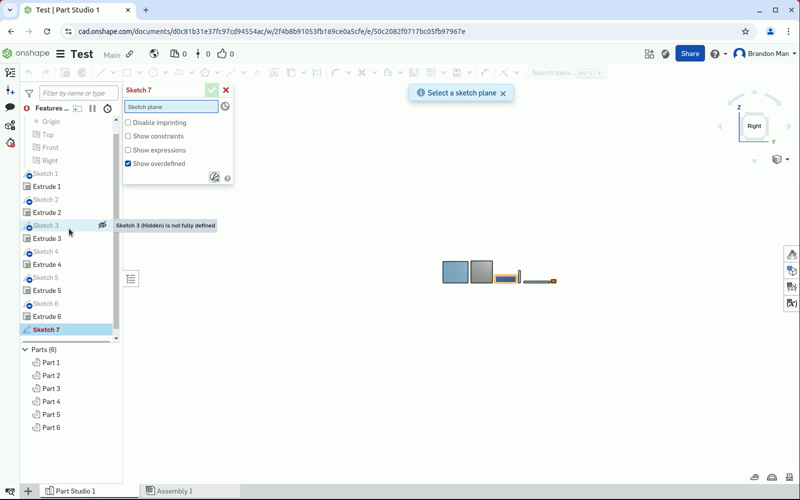
scroll(3)
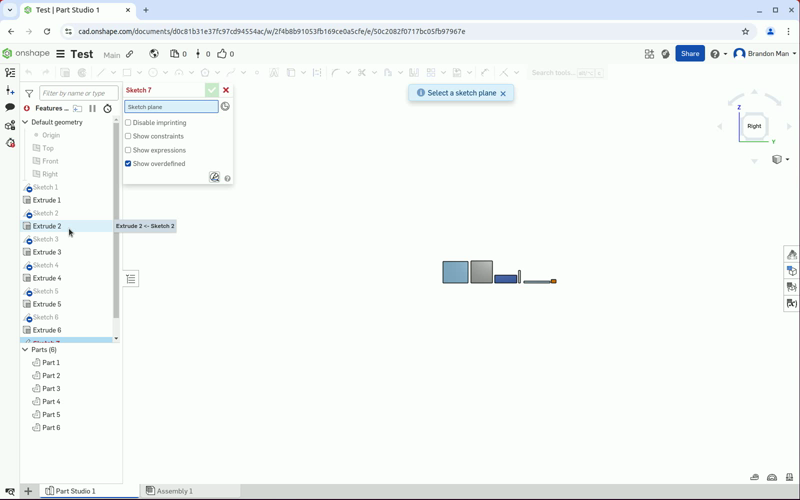
mouse_move(69, 176)
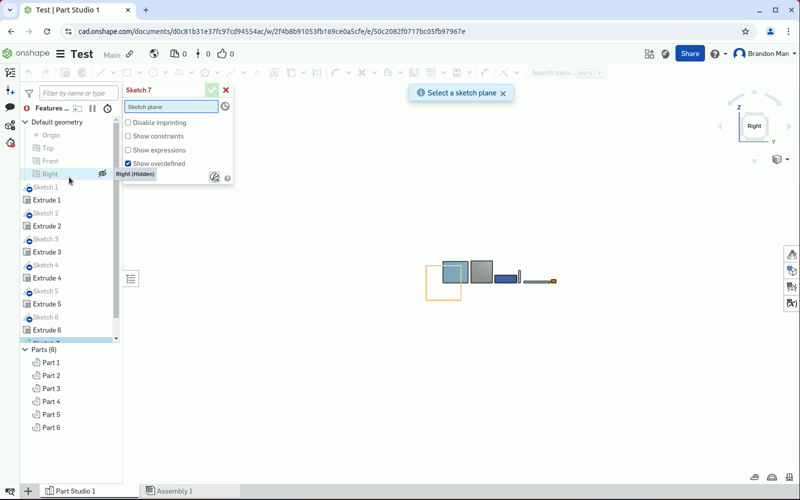
click(69, 176)
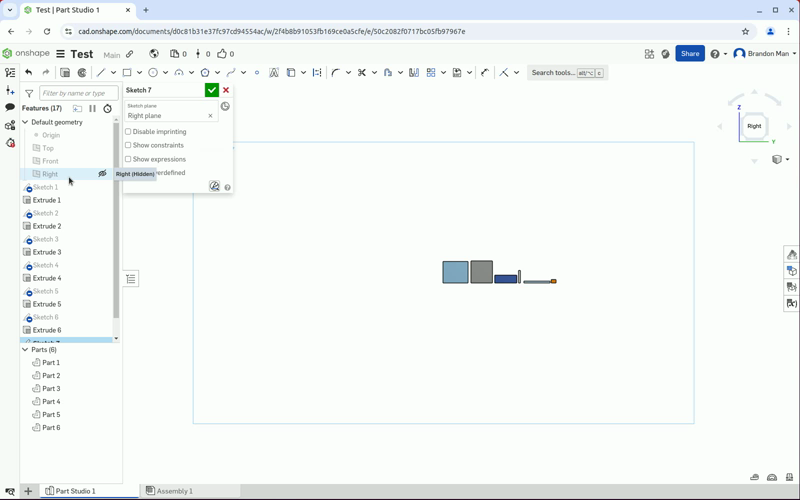
mouse_move(73, 352)
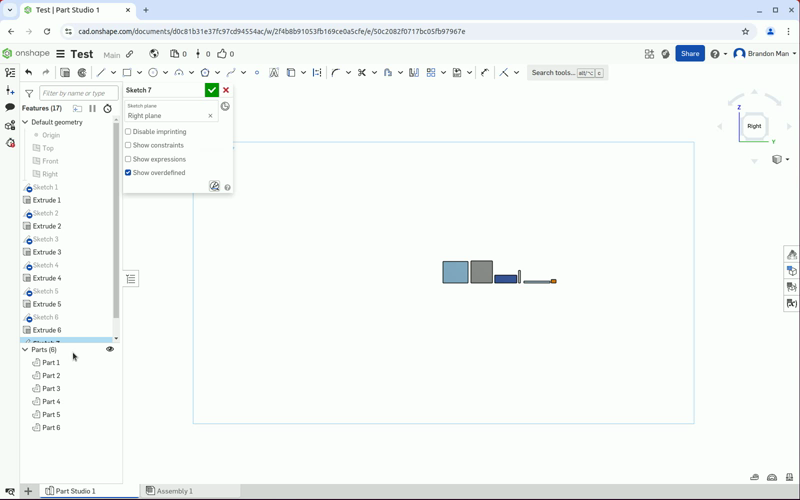
key(y)
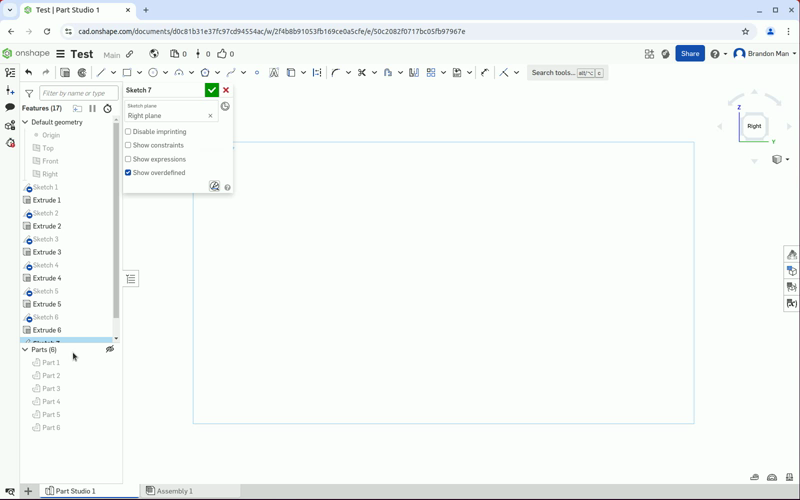
key(l)
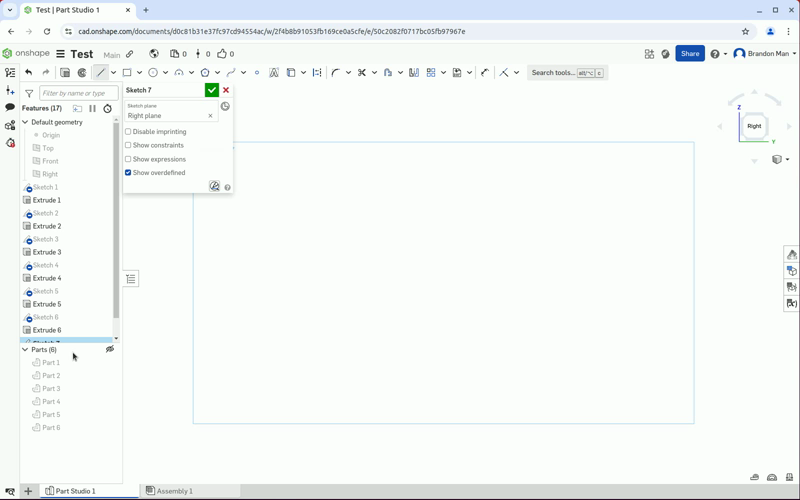
key_down(shift)
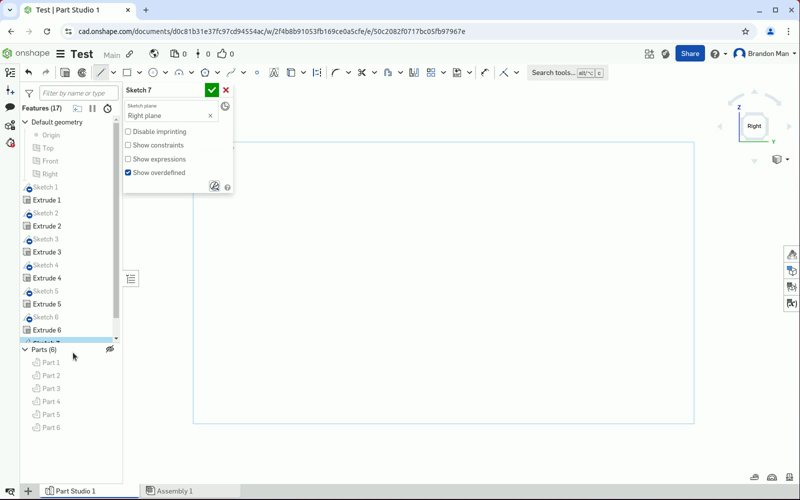
mouse_move(555, 282)
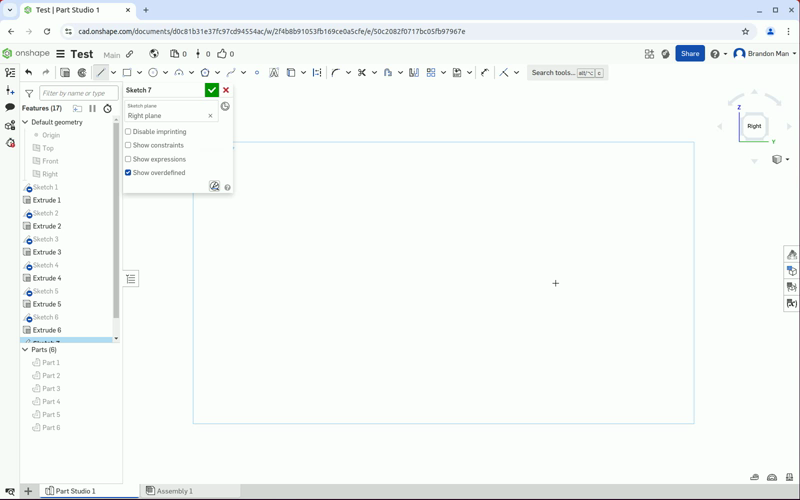
click(555, 282)
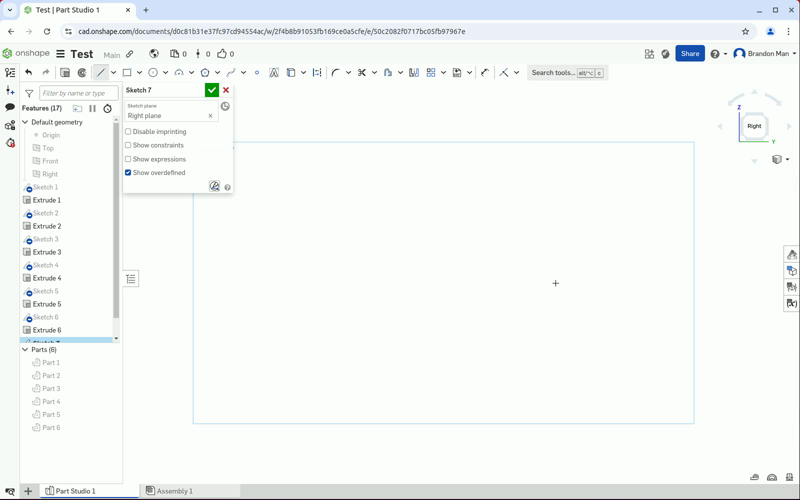
key_up(shift)
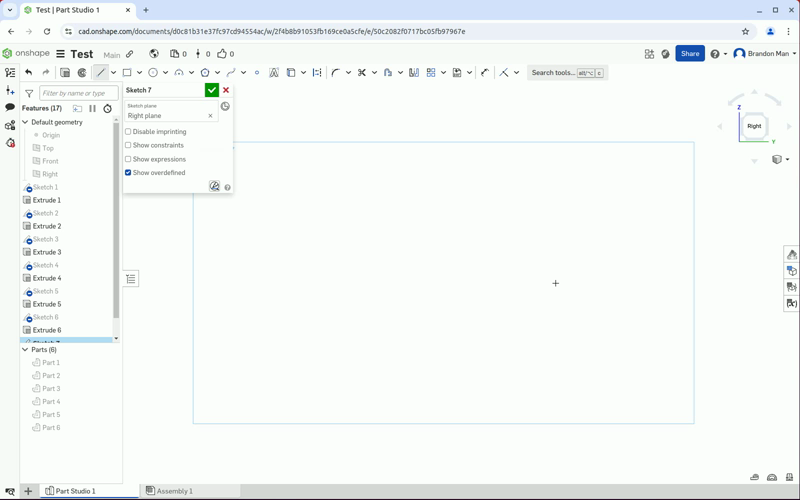
key_down(shift)
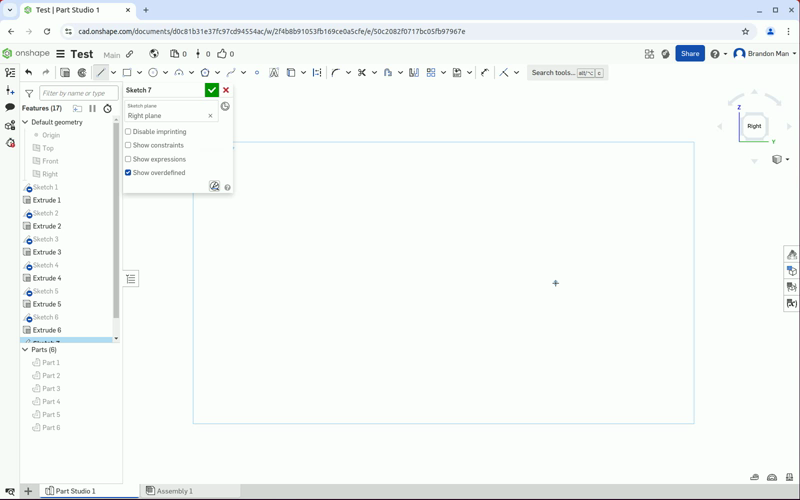
mouse_move(585, 282)
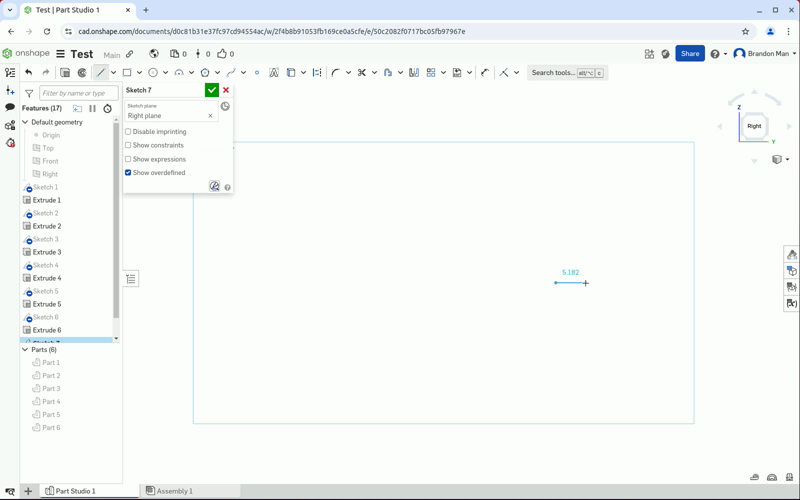
mouse_move(574, 282)
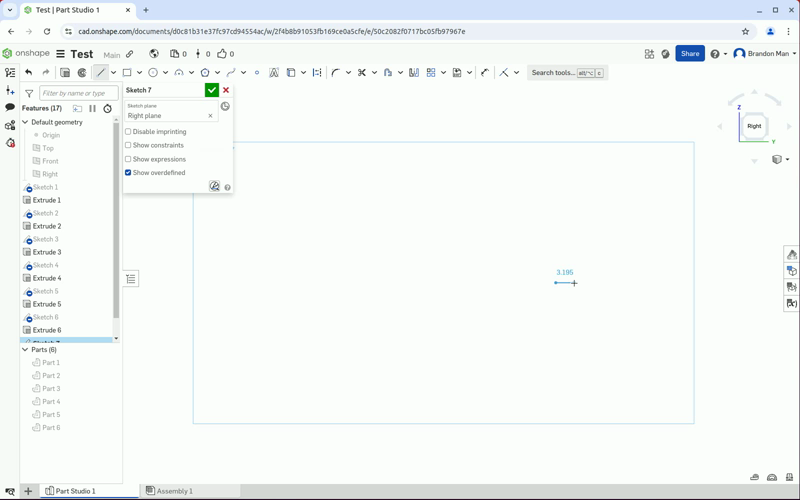
click(574, 282)
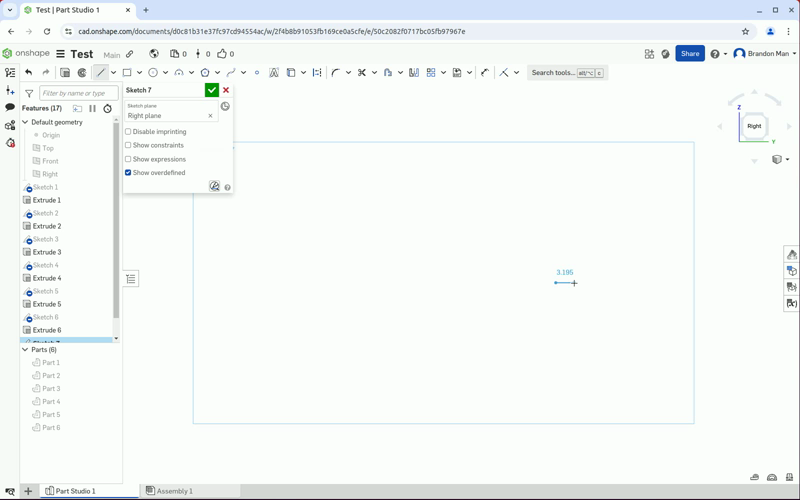
key_up(shift)
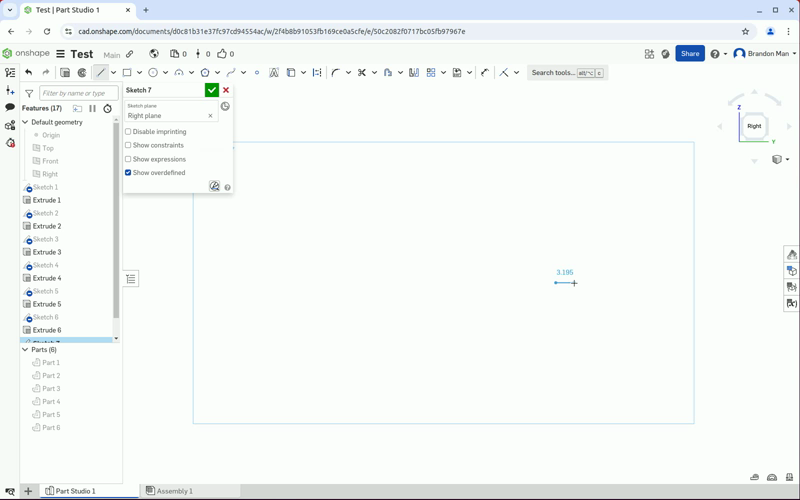
key_down(shift)
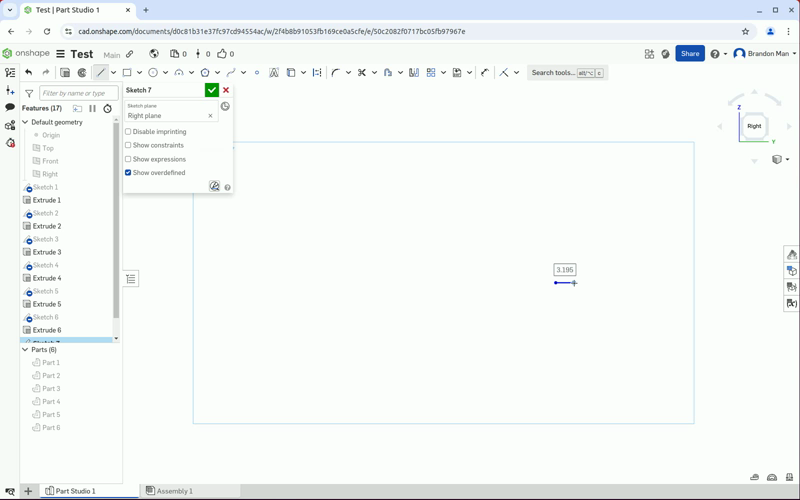
mouse_move(589, 282)
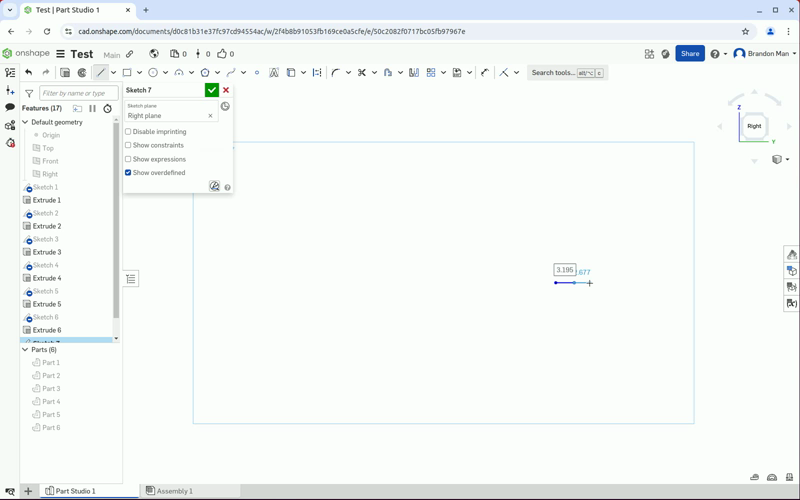
mouse_move(574, 281)
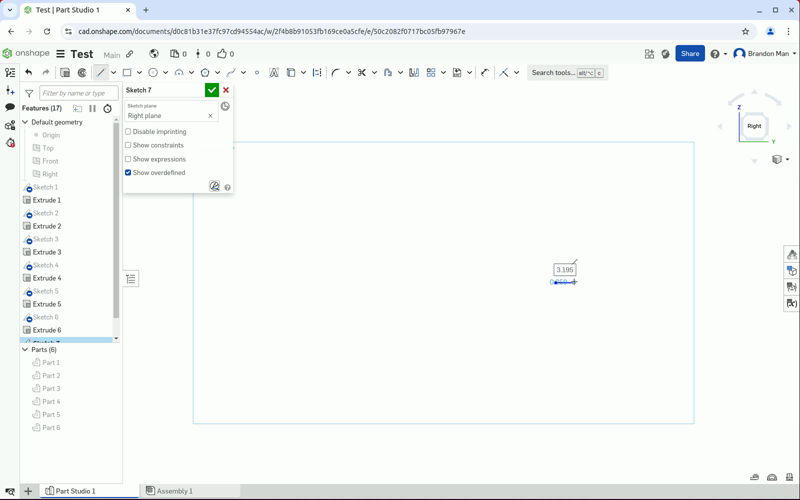
scroll(6)
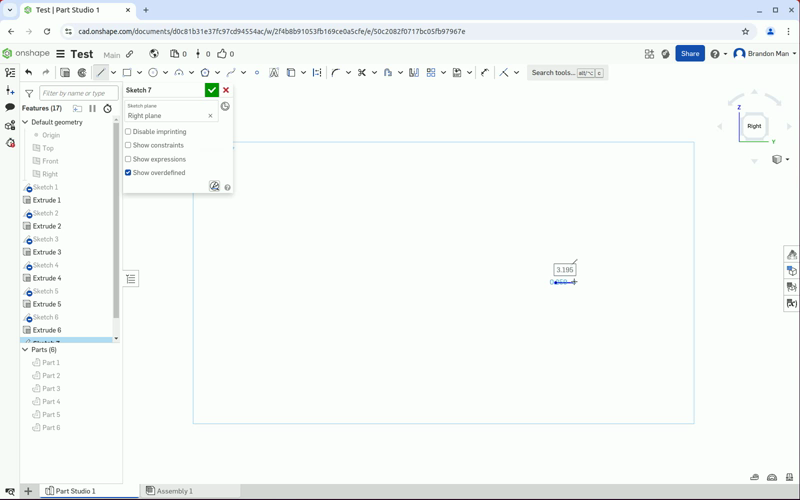
scroll(6)
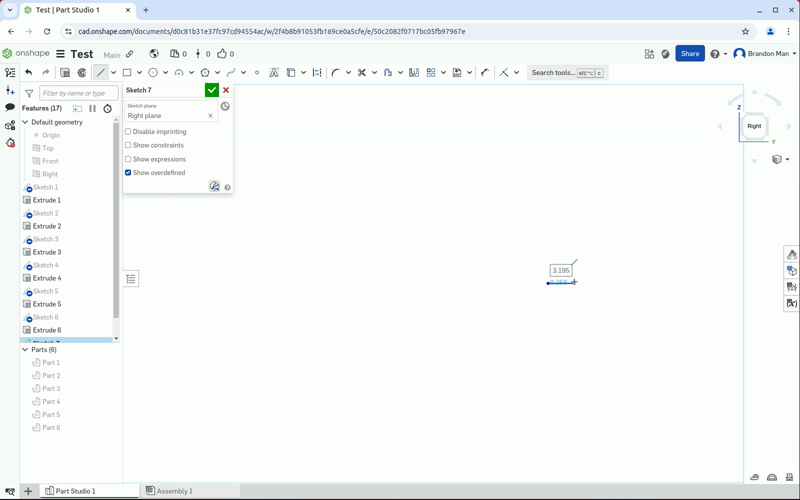
scroll(6)
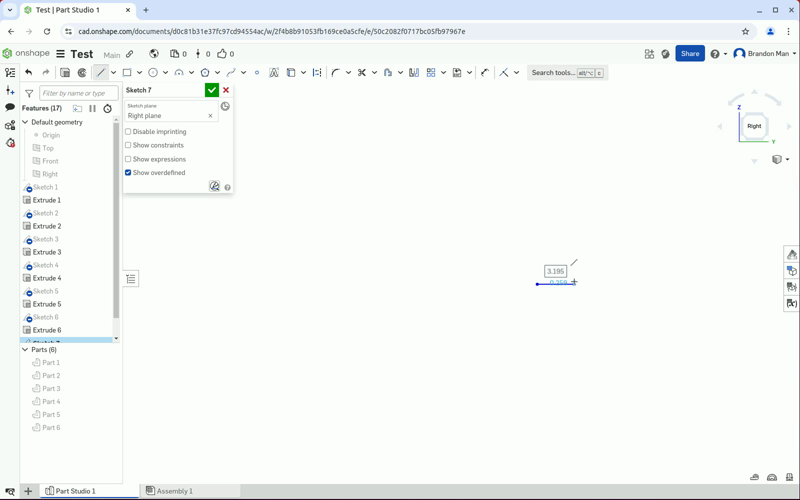
scroll(6)
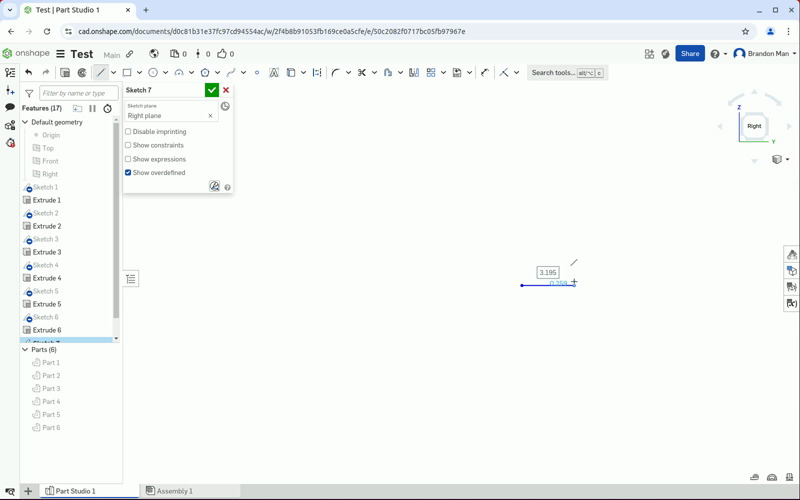
scroll(6)
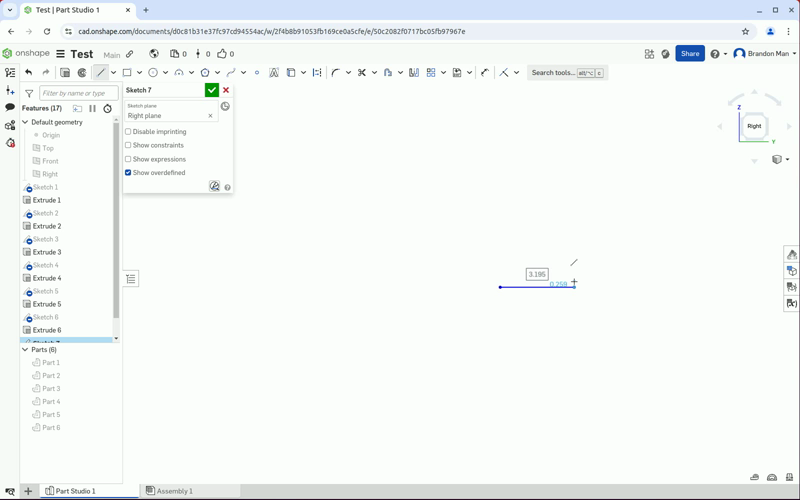
scroll(6)
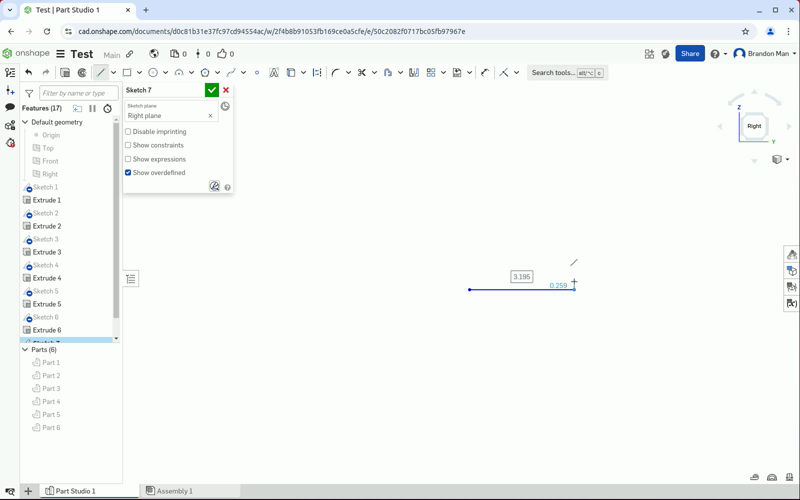
scroll(6)
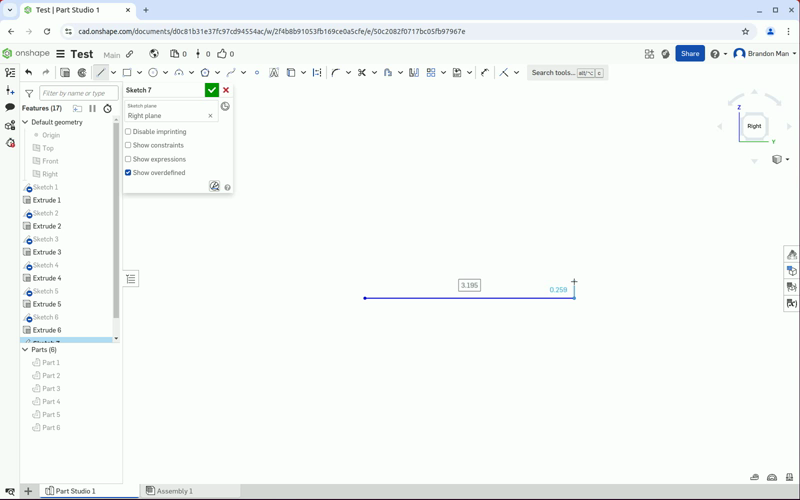
click(574, 281)
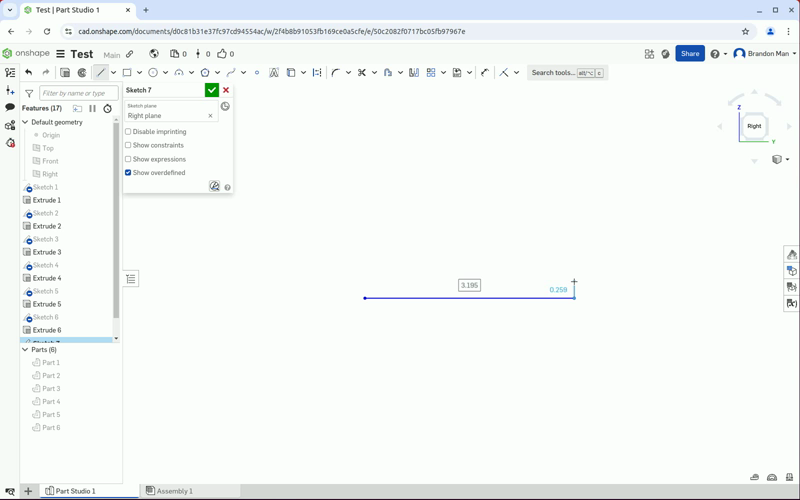
scroll(-6)
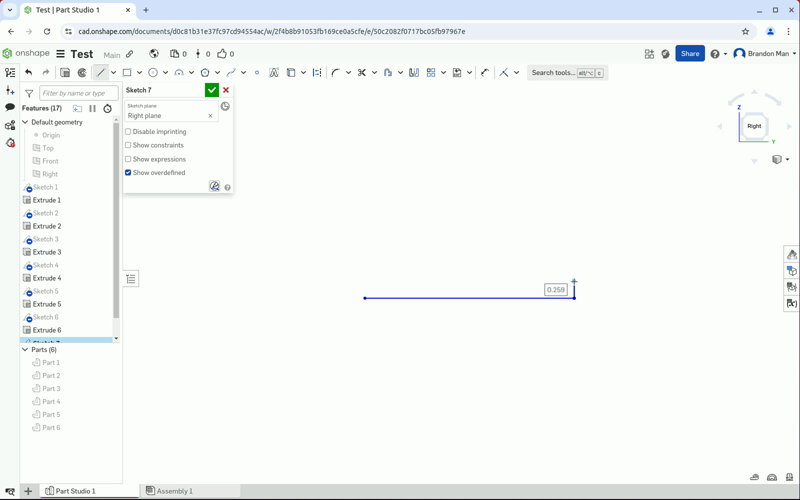
scroll(-6)
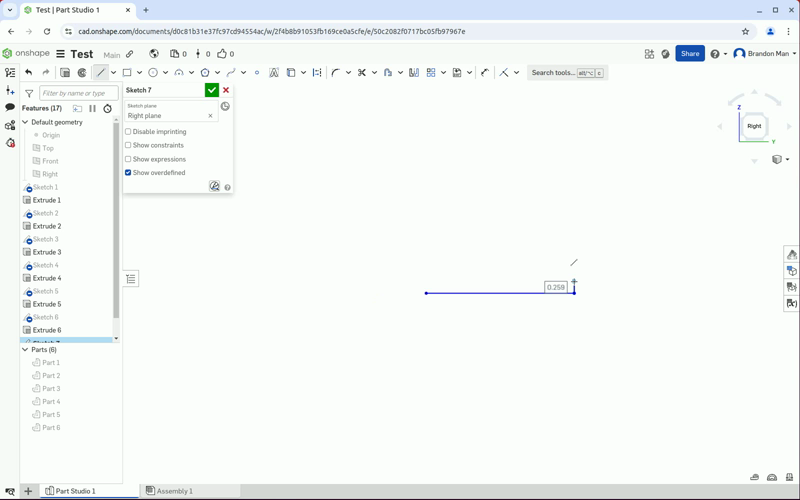
scroll(-6)
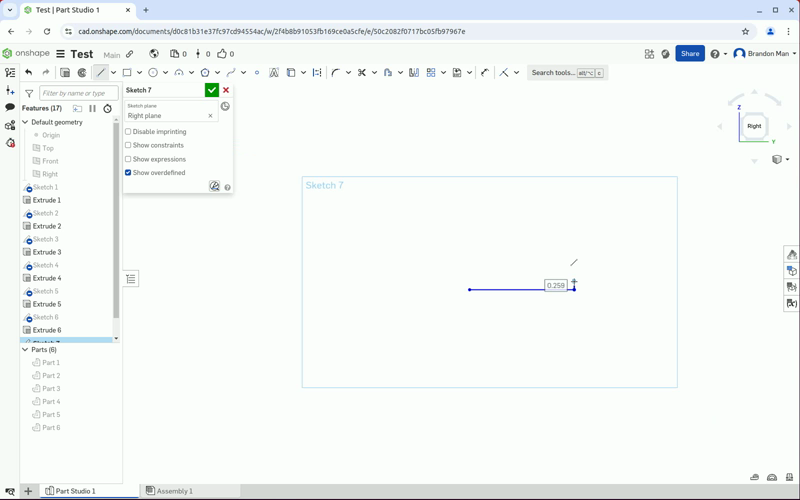
scroll(-6)
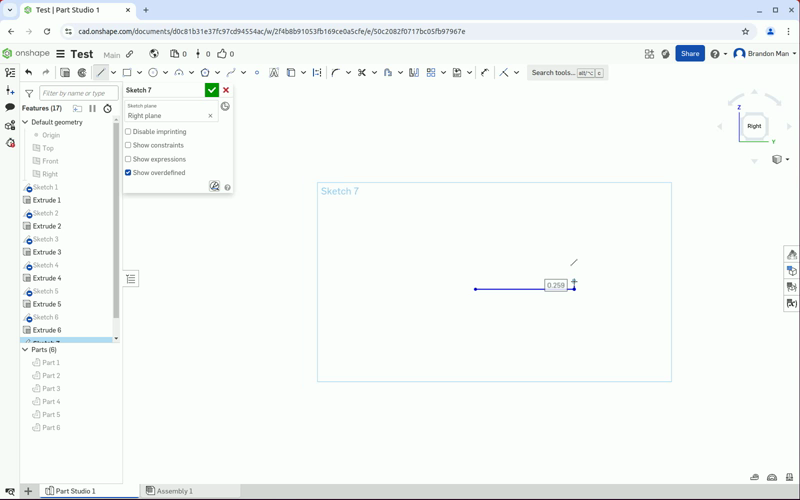
scroll(-6)
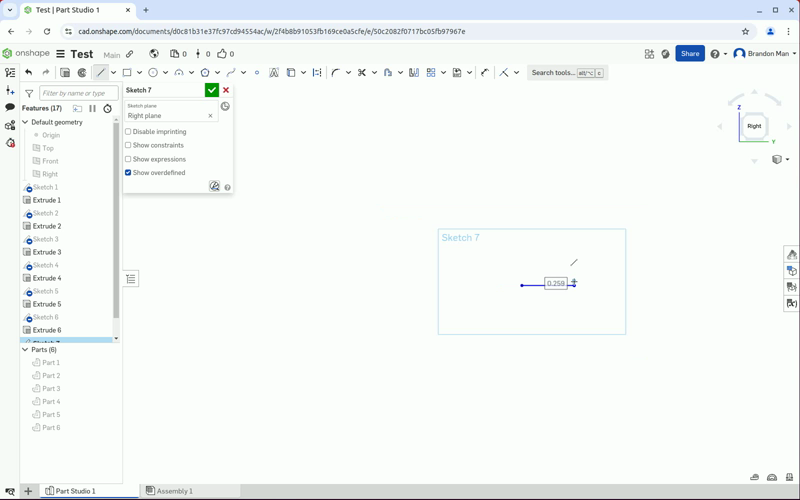
scroll(-6)
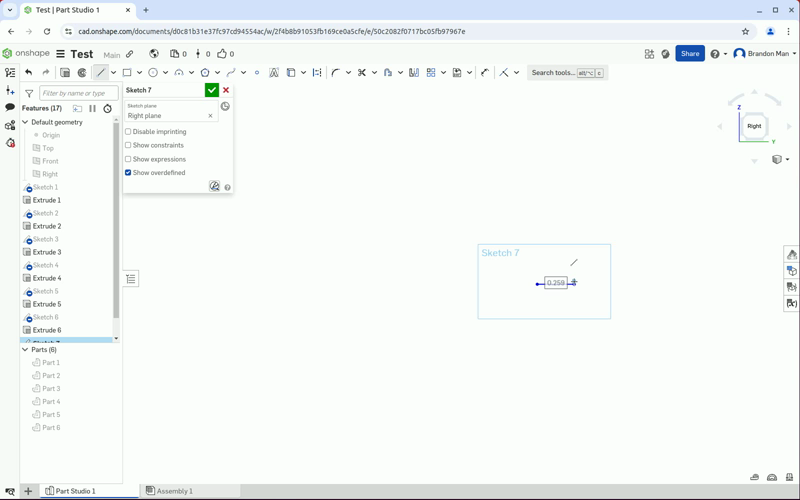
scroll(-6)
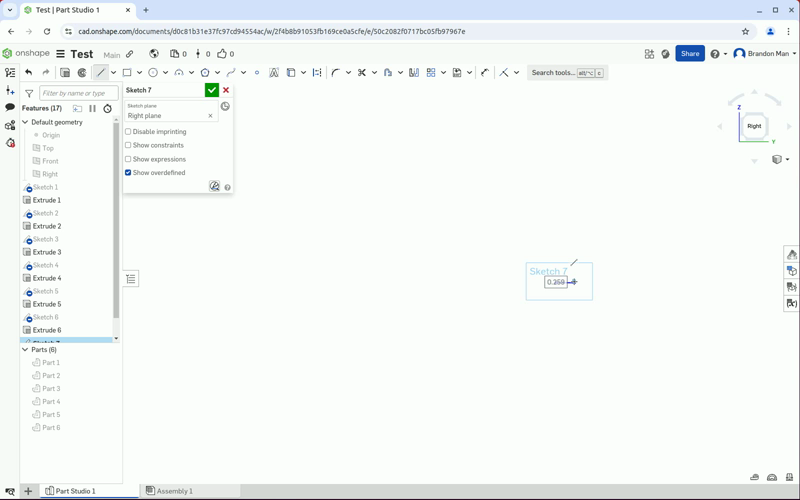
key_up(shift)
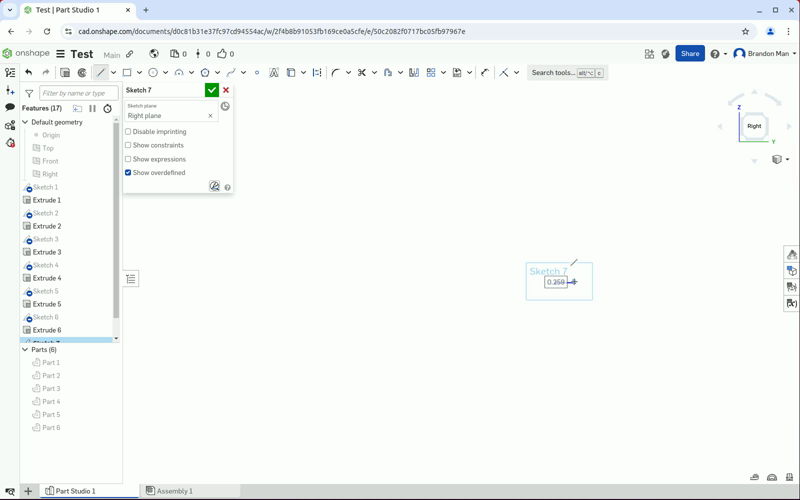
key_down(shift)
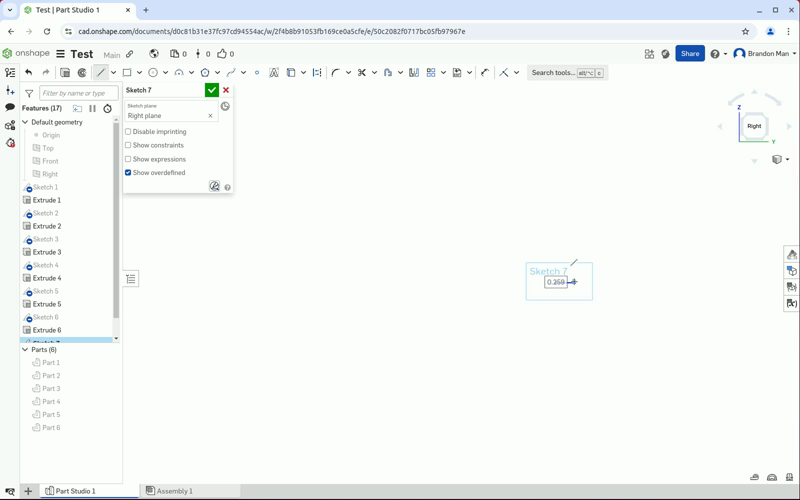
mouse_move(589, 281)
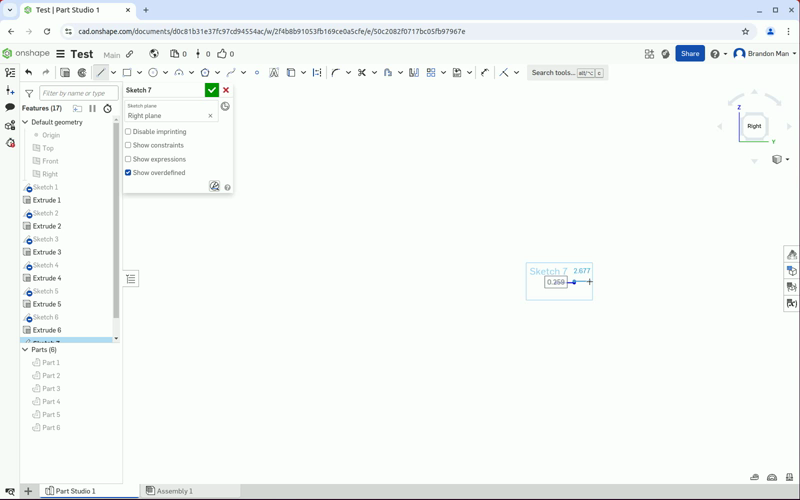
mouse_move(555, 281)
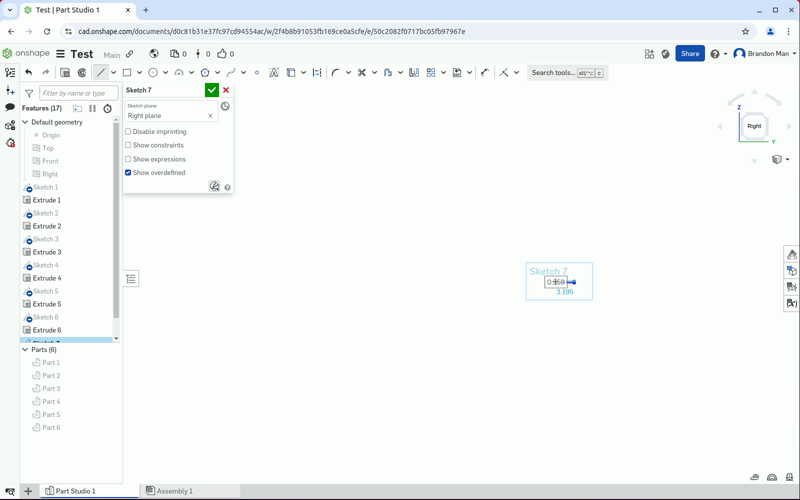
scroll(6)
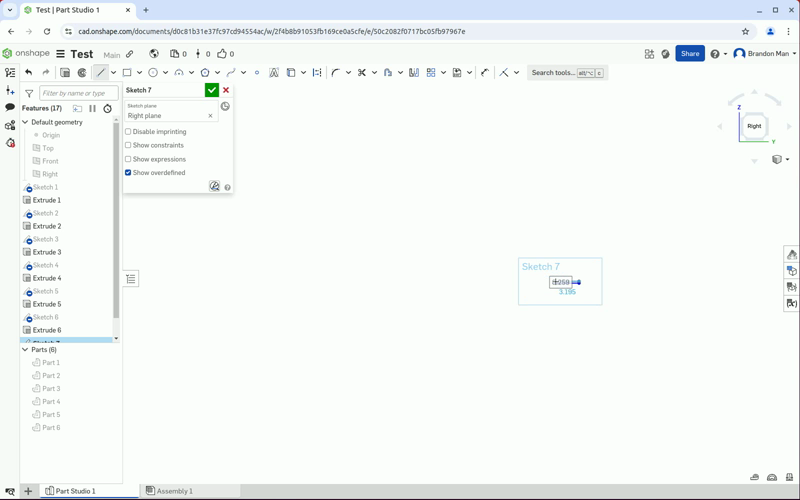
scroll(6)
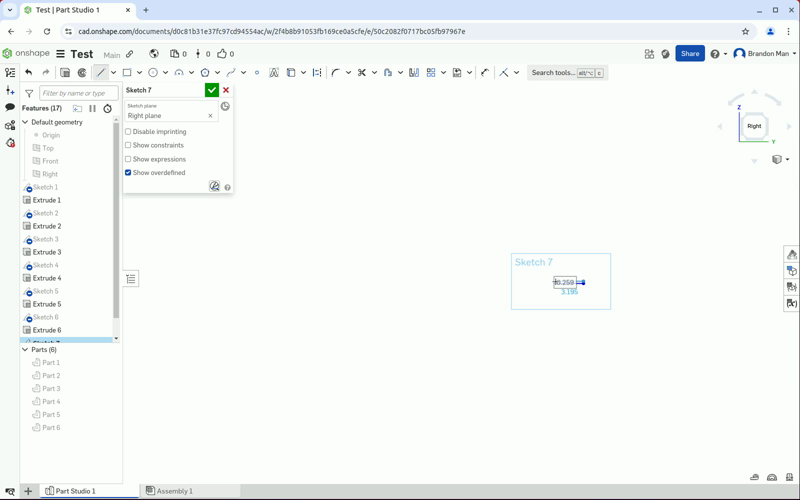
scroll(6)
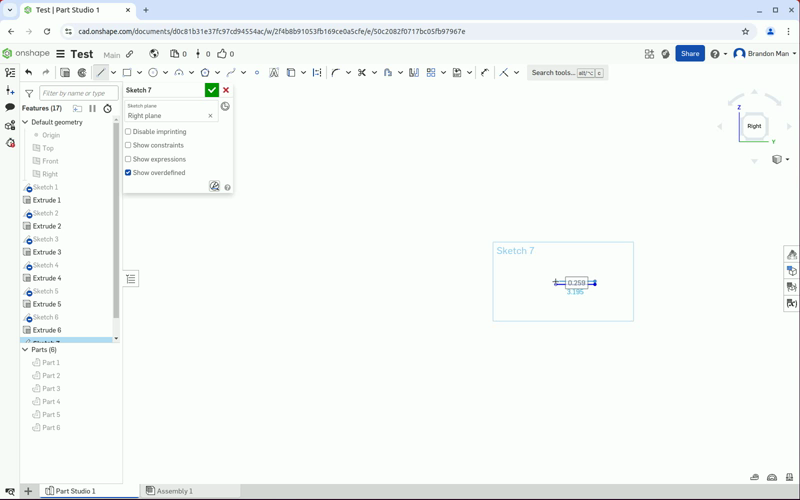
scroll(6)
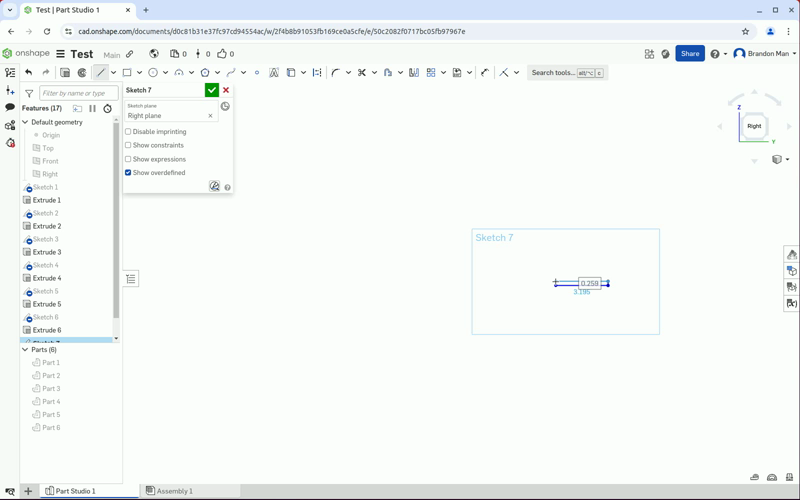
scroll(6)
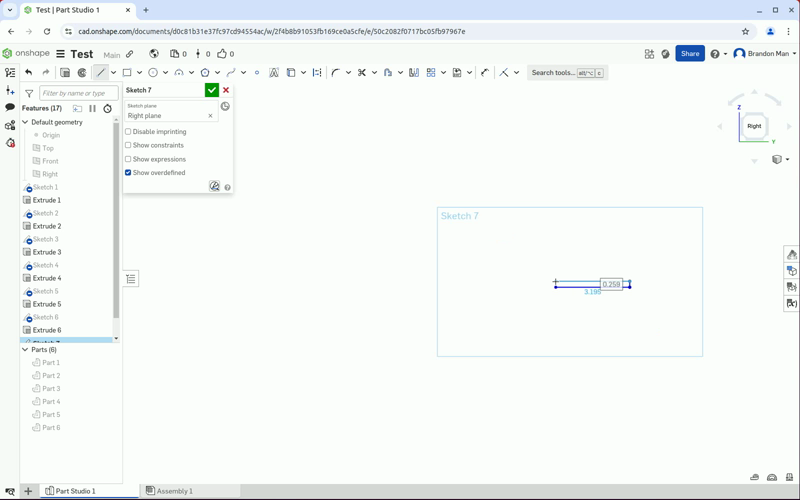
scroll(6)
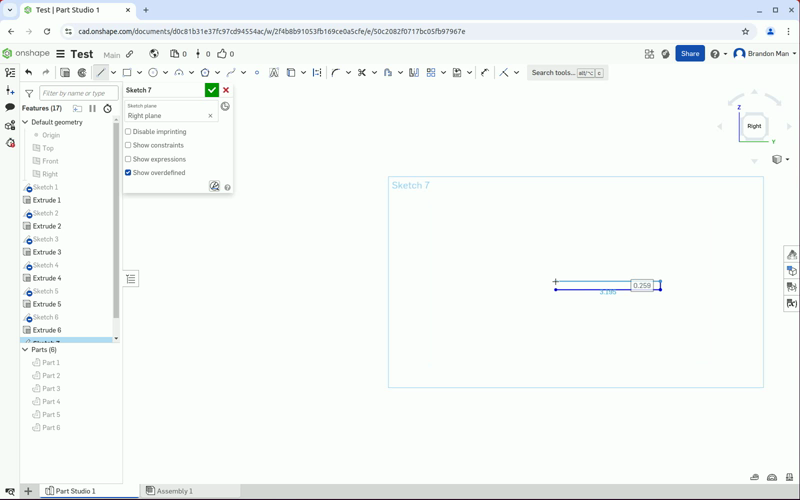
scroll(6)
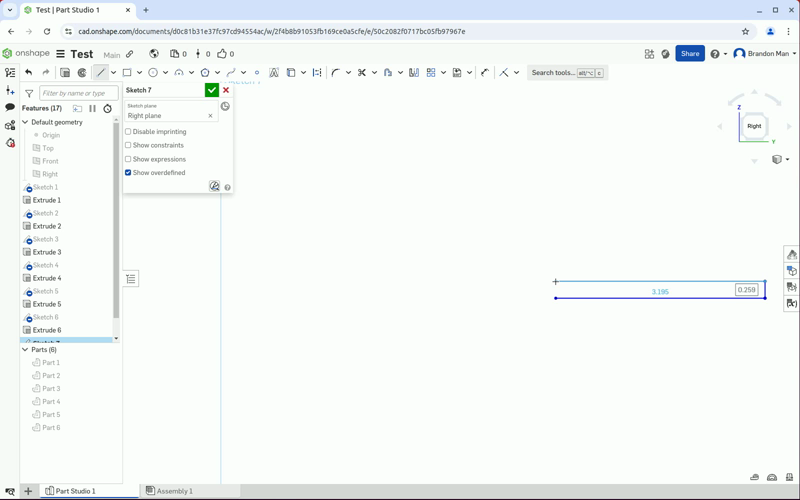
click(555, 281)
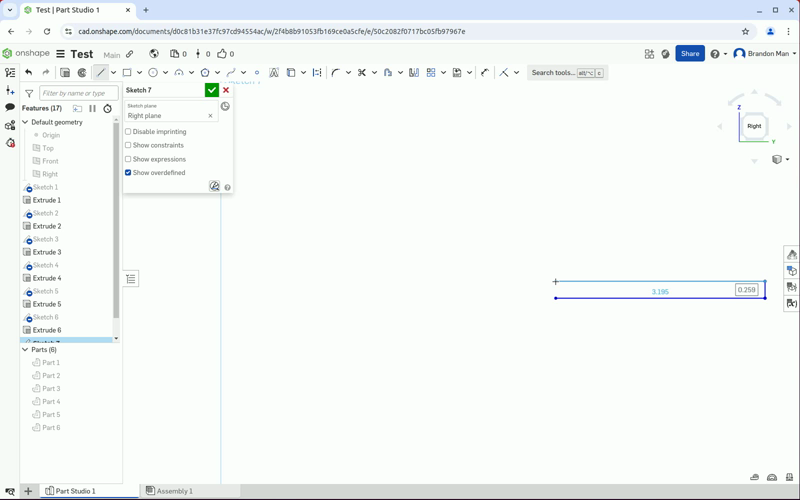
scroll(-6)
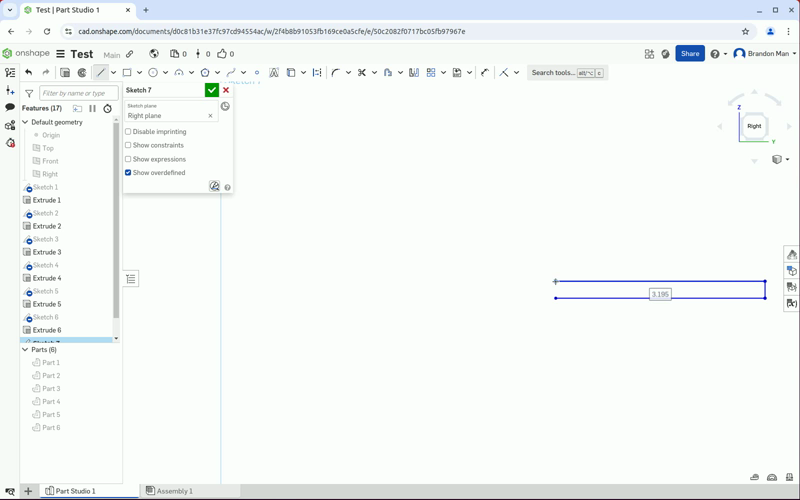
scroll(-6)
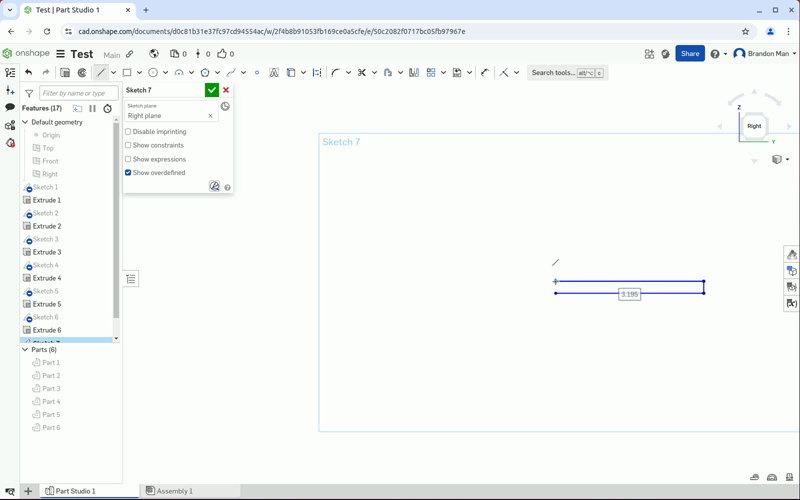
scroll(-6)
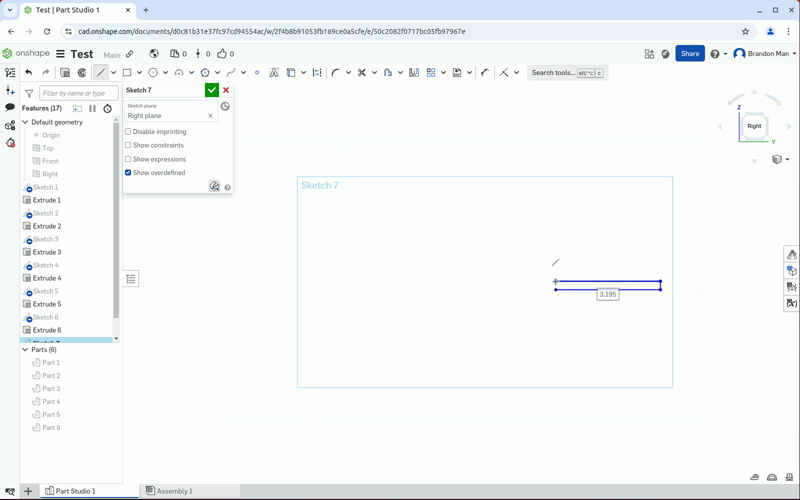
scroll(-6)
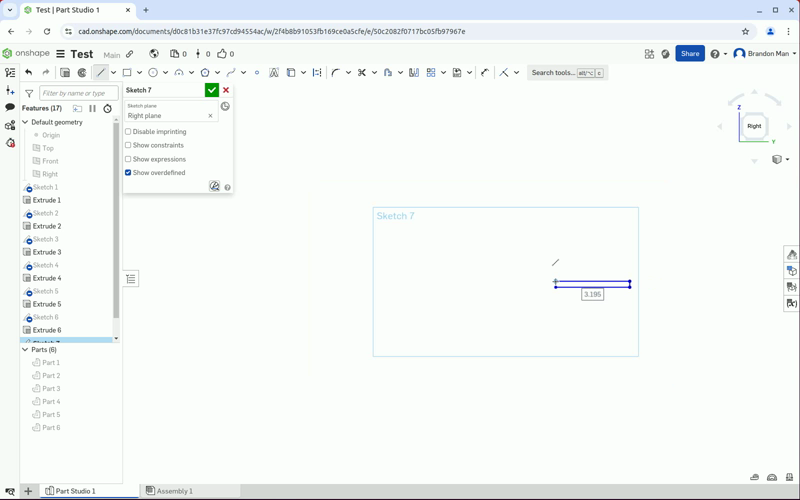
scroll(-6)
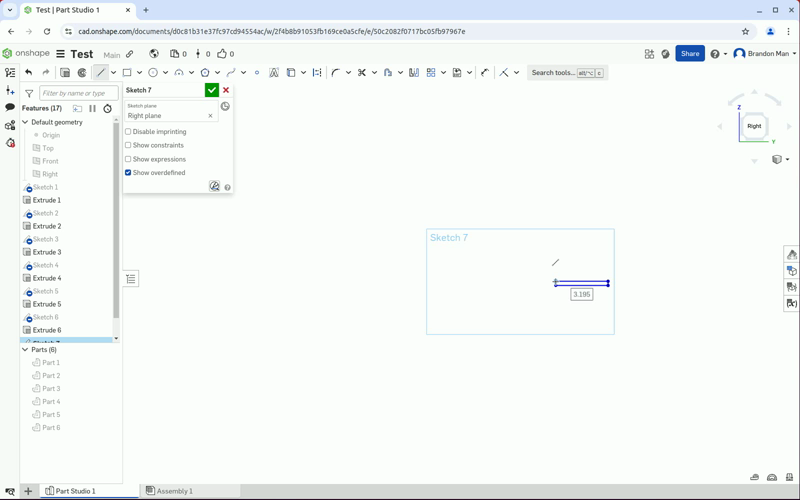
scroll(-6)
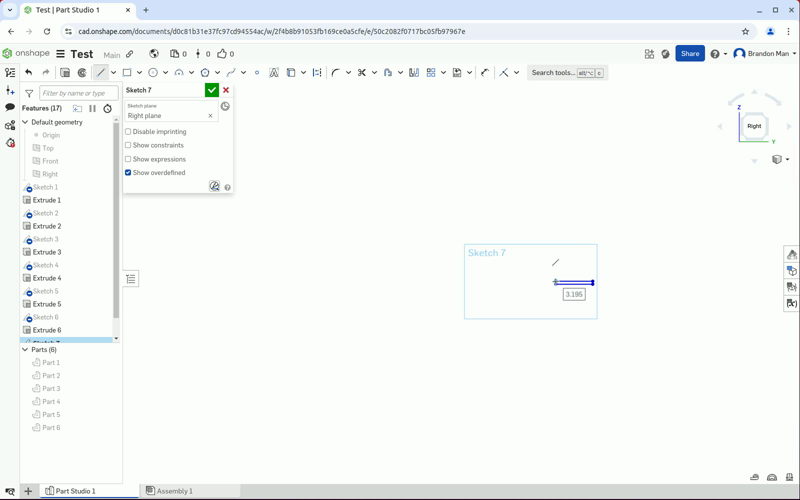
scroll(-6)
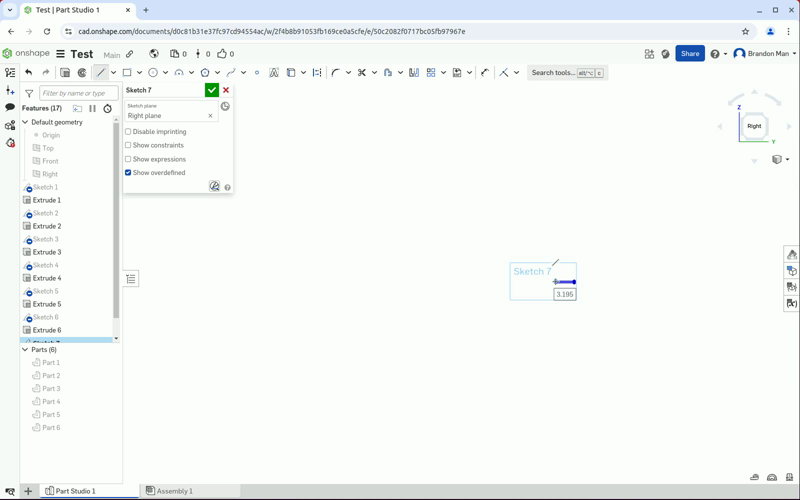
key_up(shift)
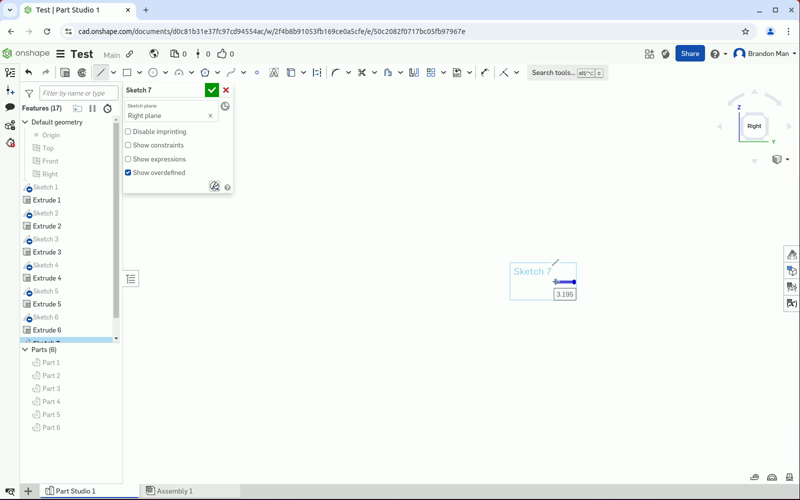
mouse_move(585, 281)
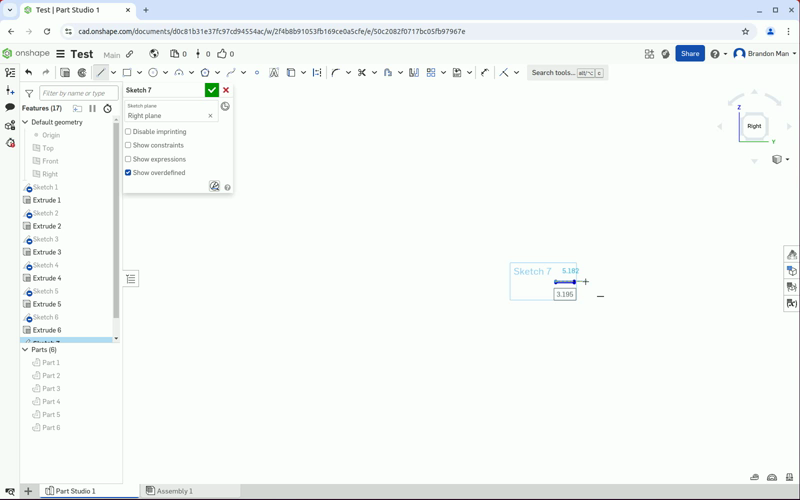
key_down(shift)
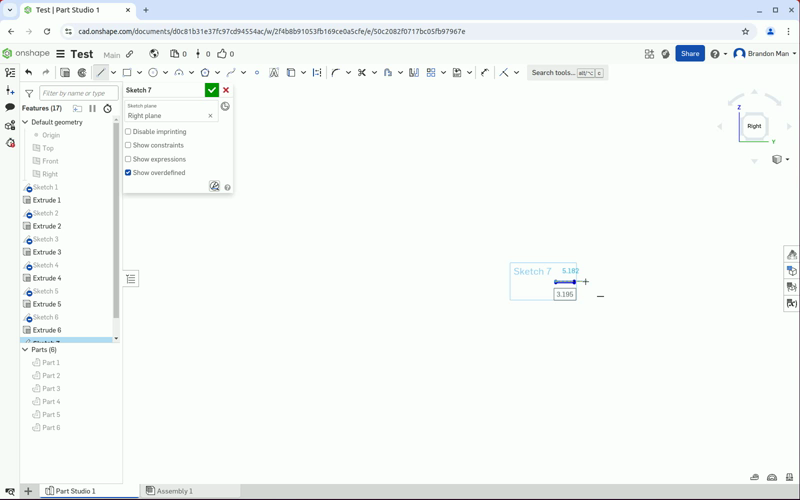
mouse_move(555, 282)
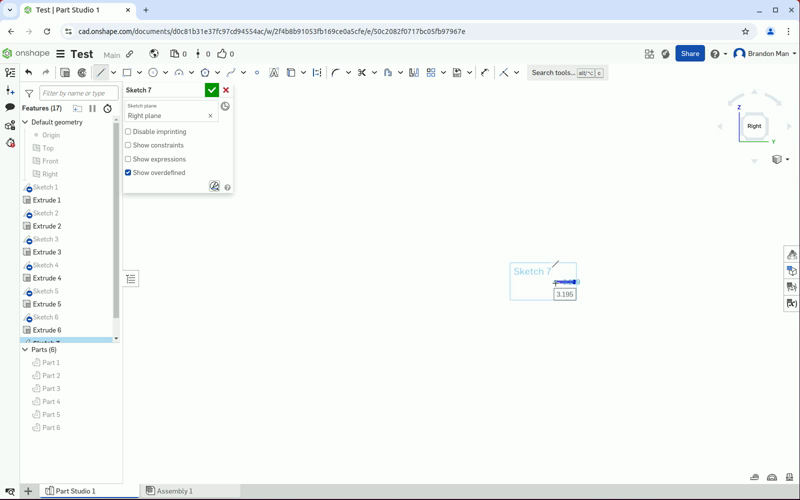
scroll(6)
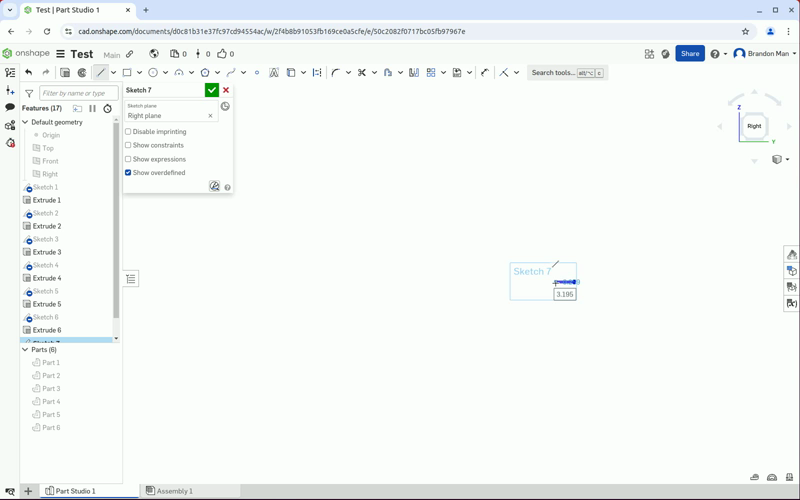
scroll(6)
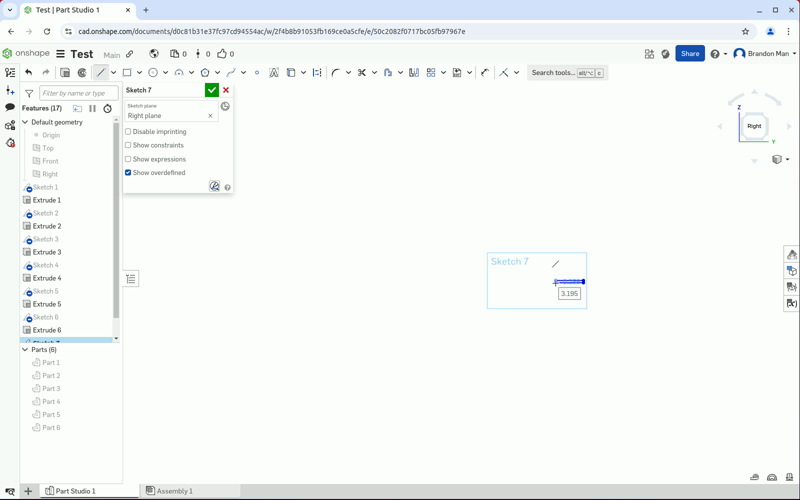
scroll(6)
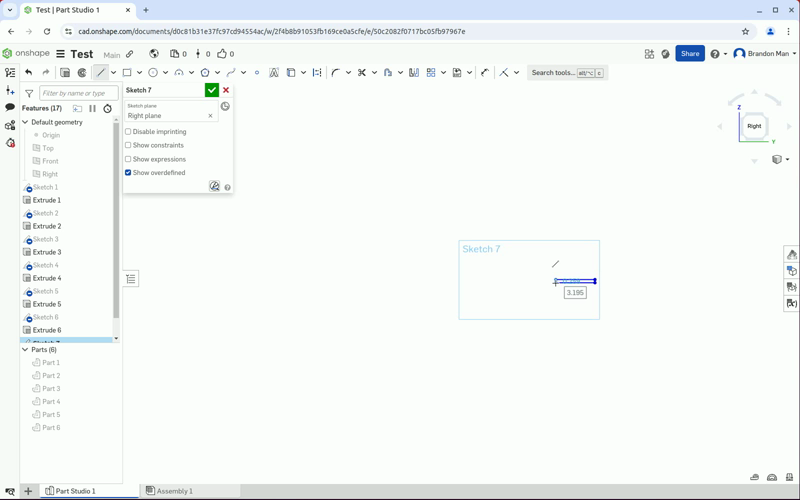
scroll(6)
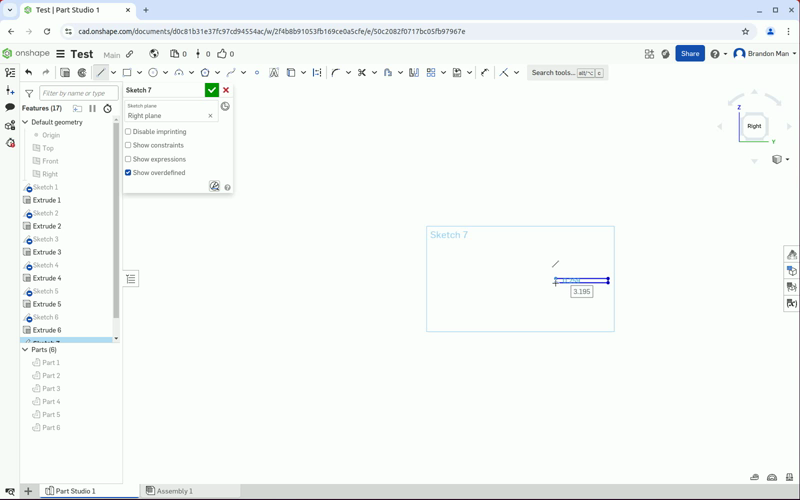
scroll(6)
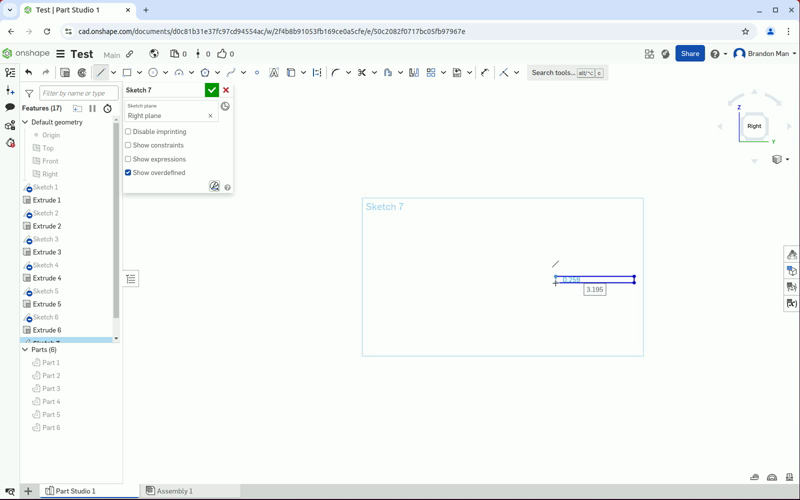
scroll(6)
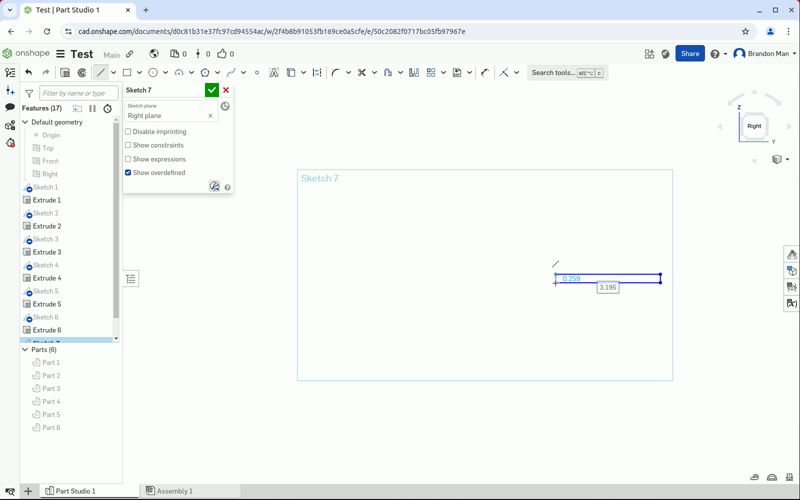
scroll(6)
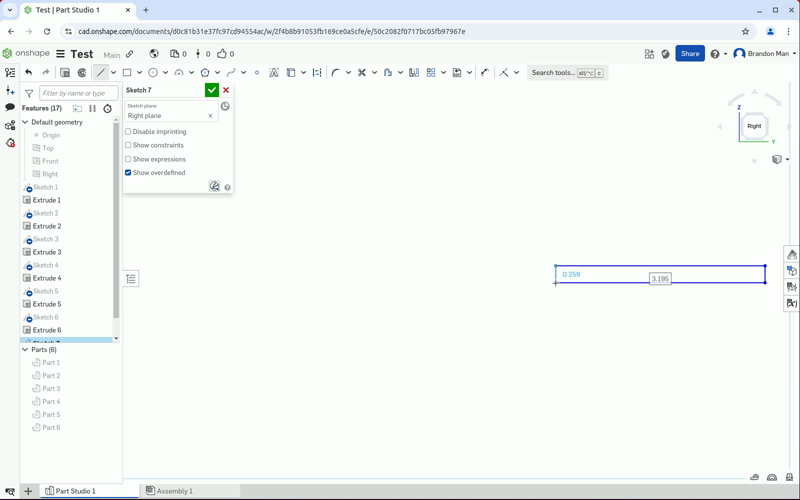
key_up(shift)
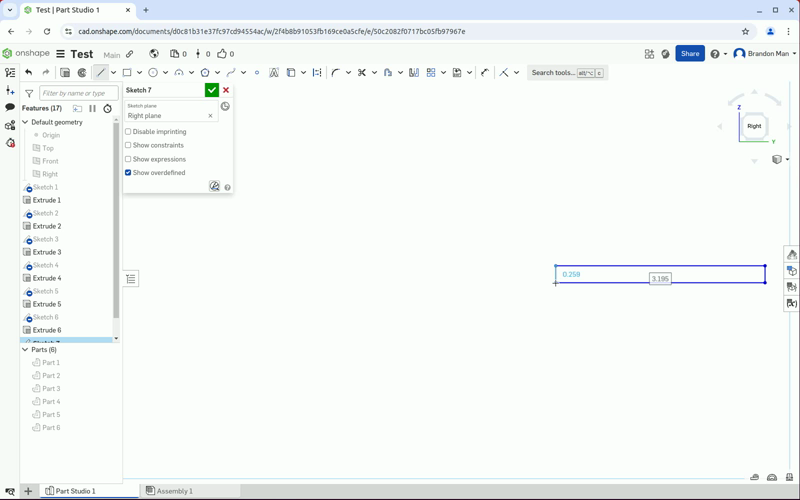
click(555, 282)
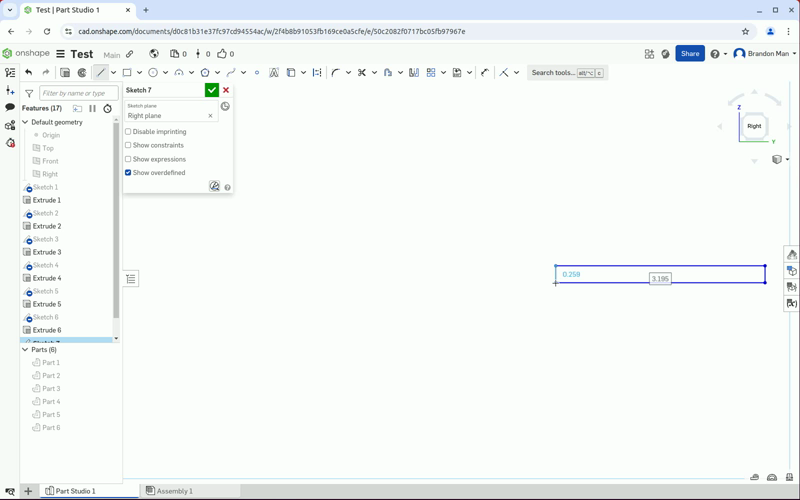
scroll(-6)
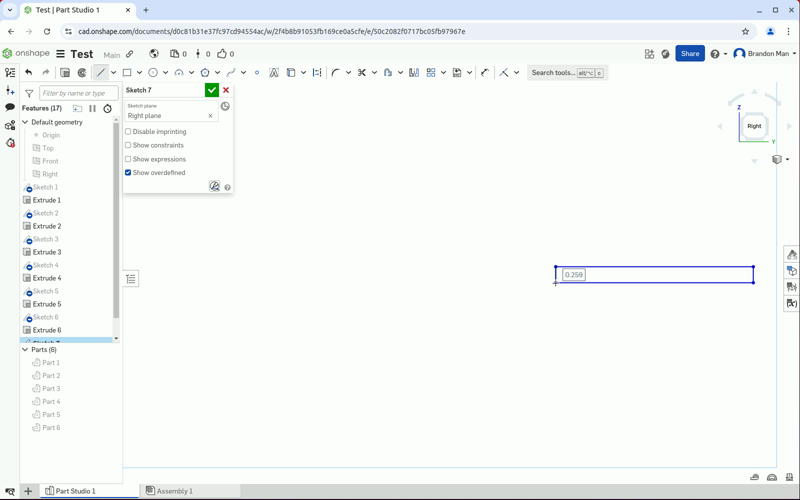
scroll(-6)
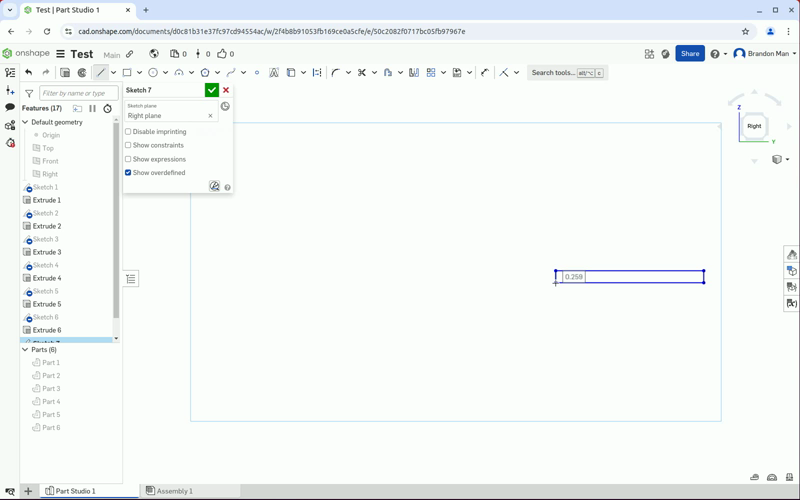
scroll(-6)
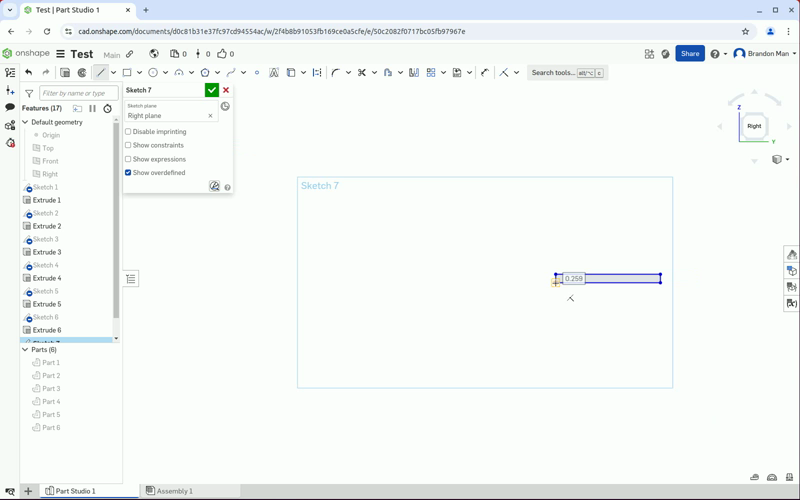
scroll(-6)
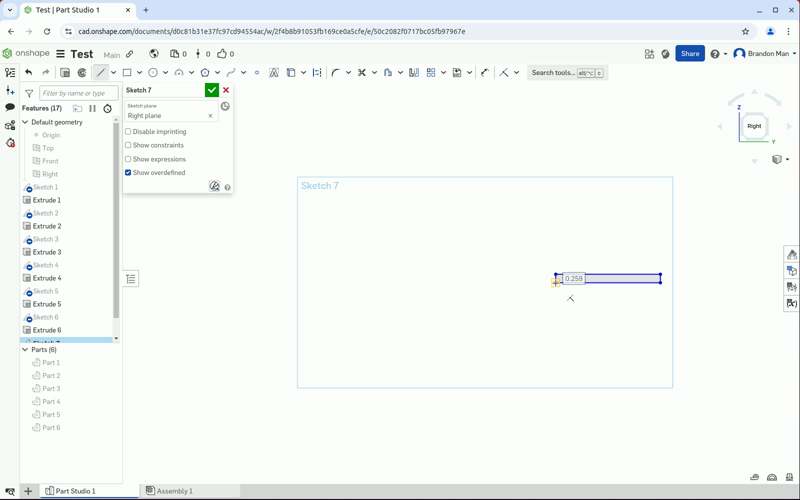
scroll(-6)
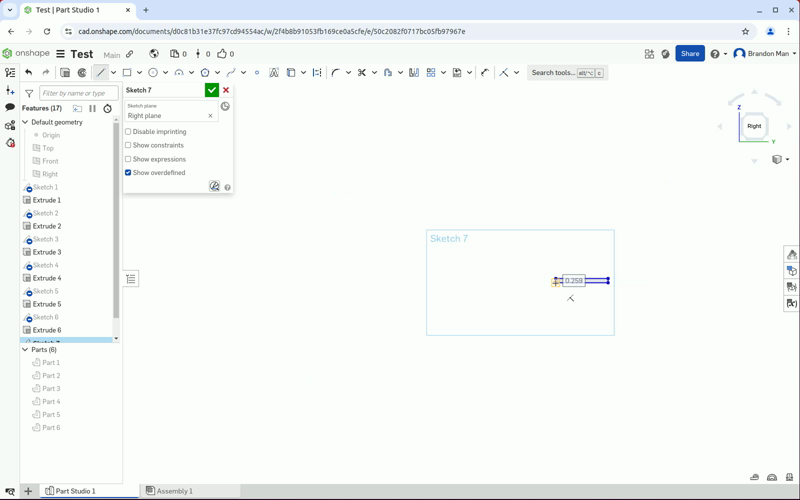
scroll(-6)
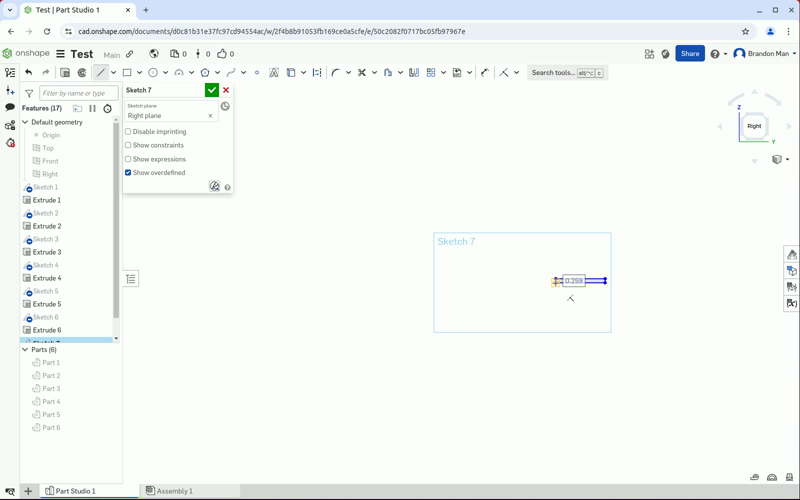
scroll(-6)
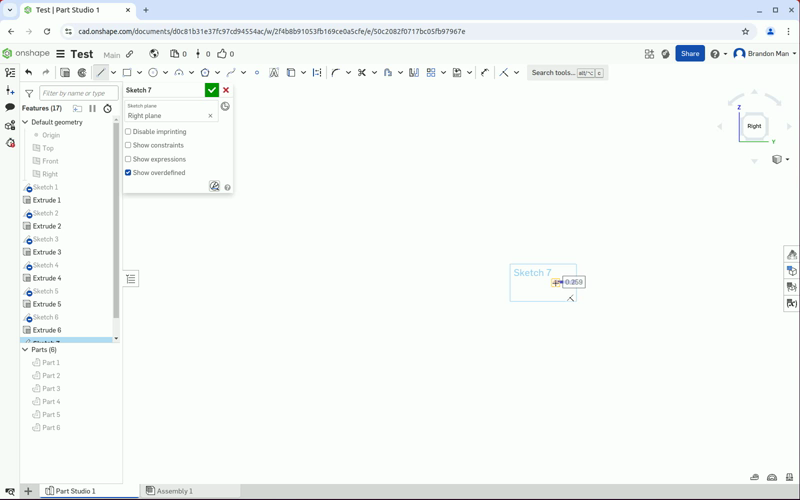
key(esc)
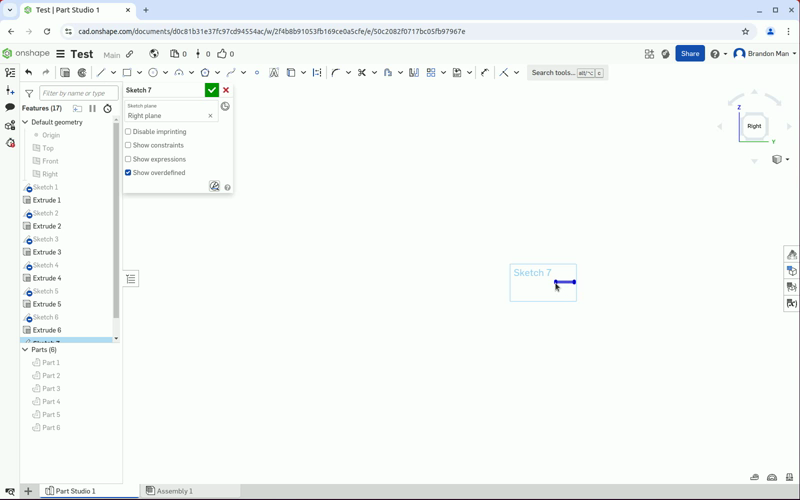
mouse_move(559, 281)
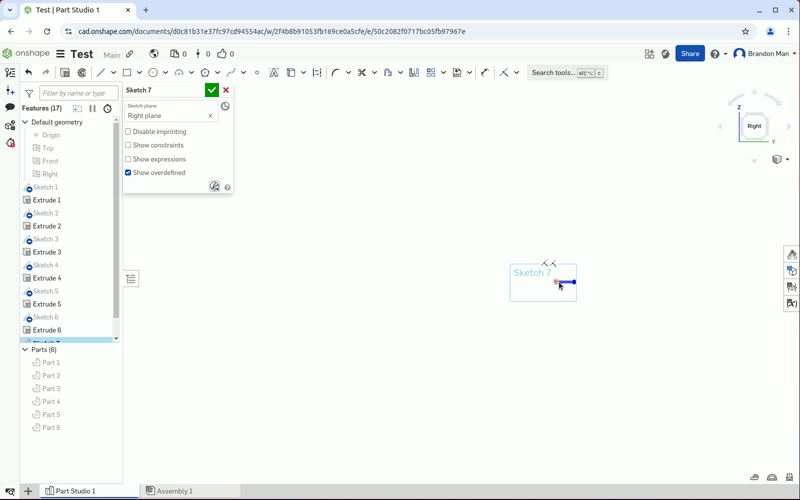
scroll(6)
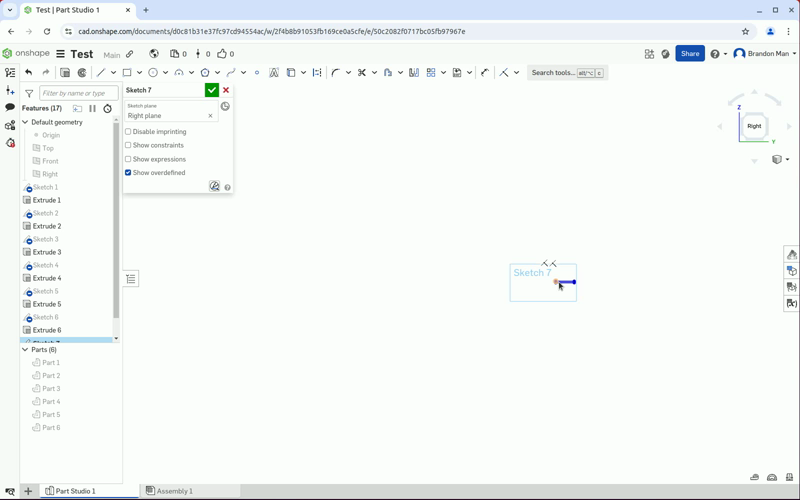
scroll(6)
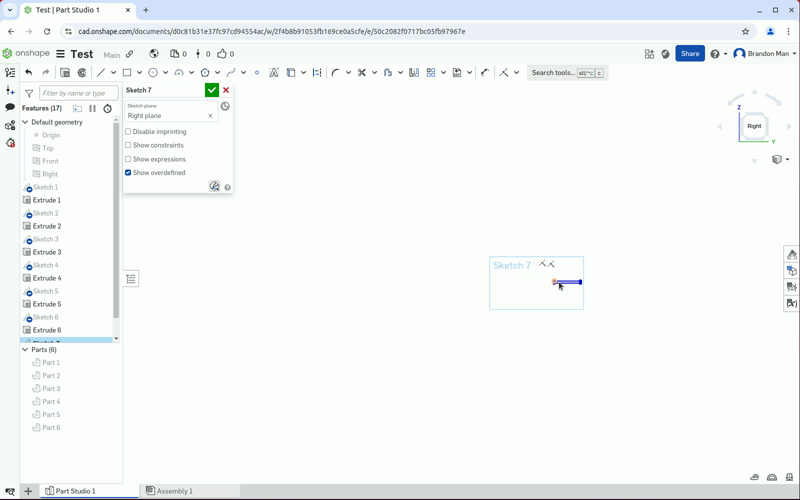
scroll(6)
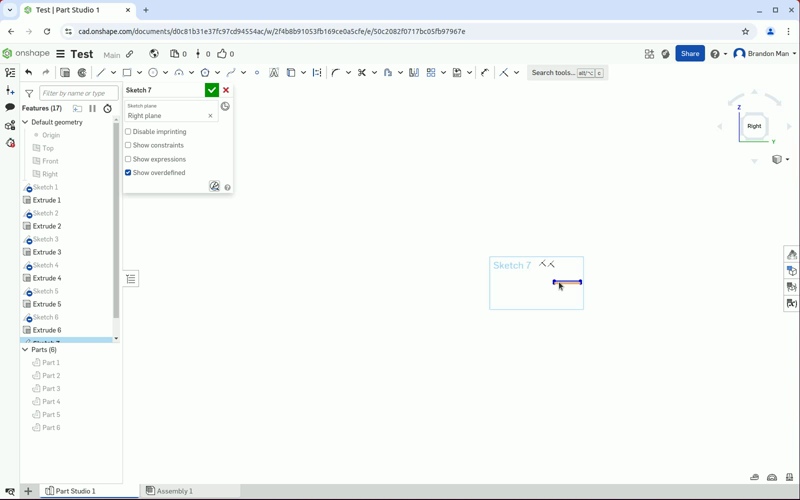
scroll(6)
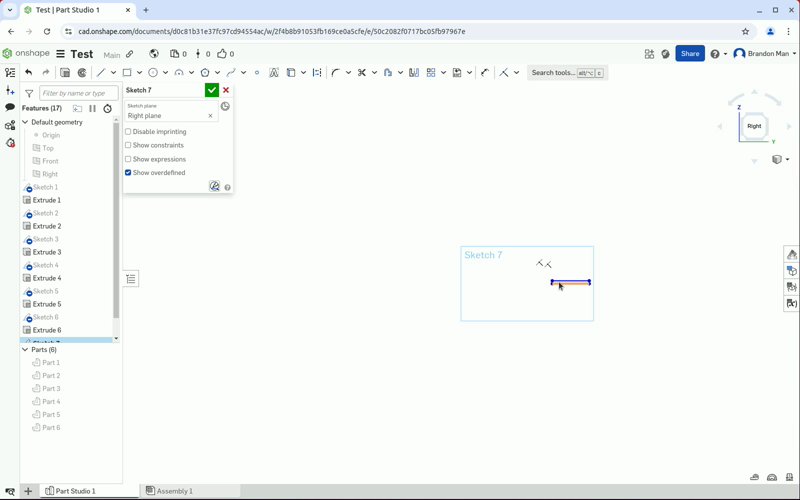
scroll(6)
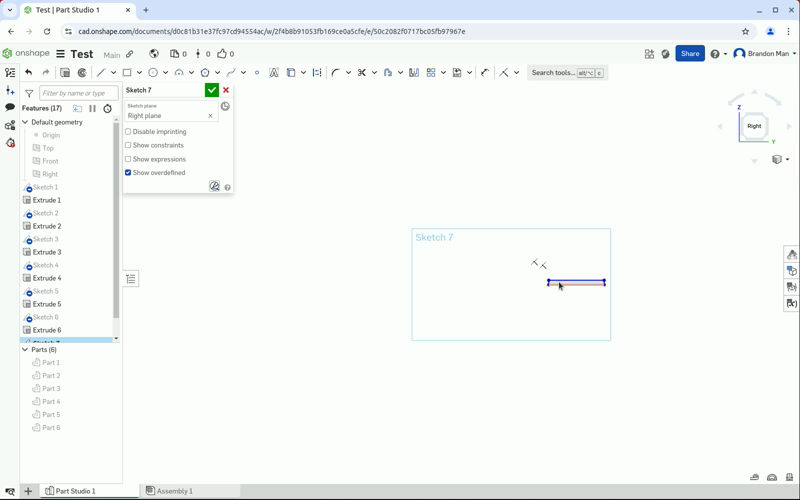
scroll(6)
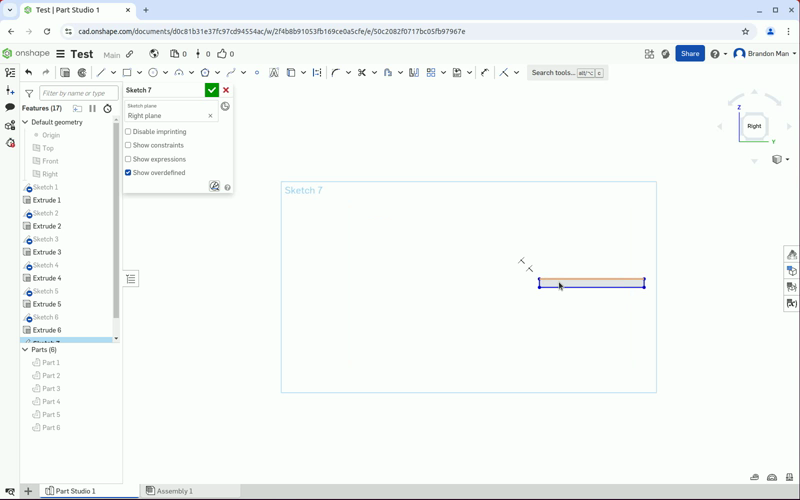
scroll(6)
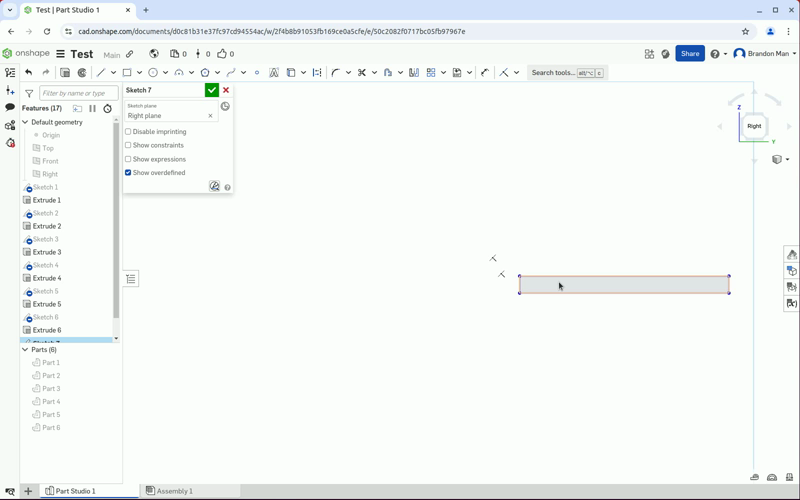
click(559, 281)
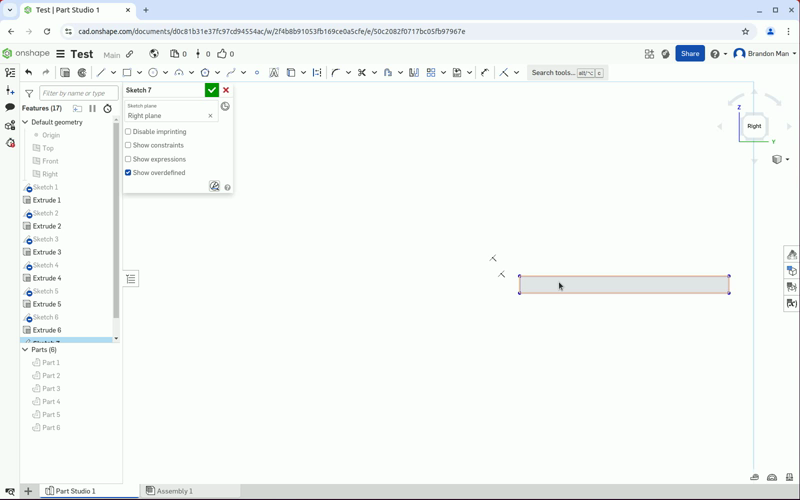
scroll(-6)
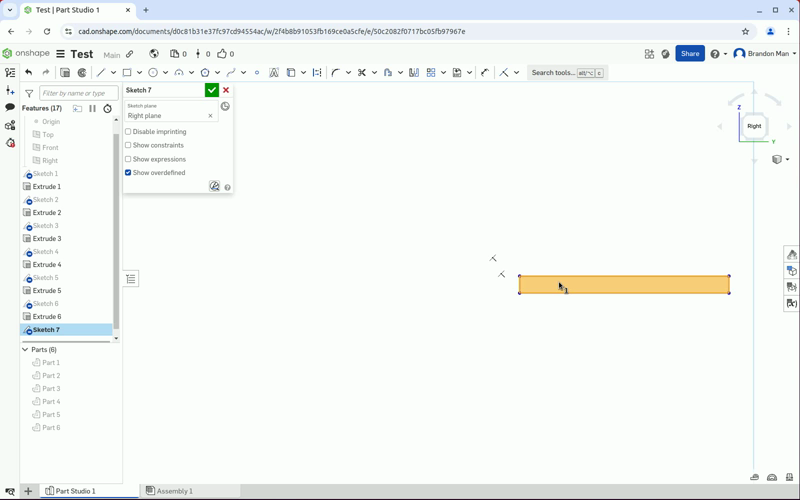
scroll(-6)
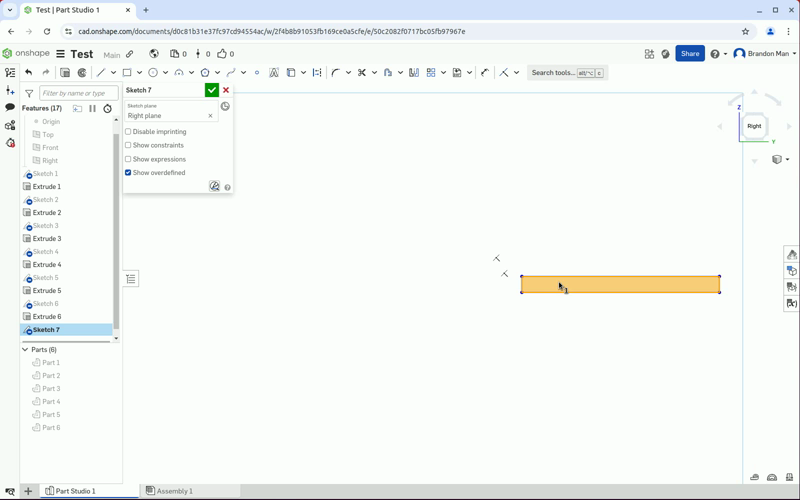
scroll(-6)
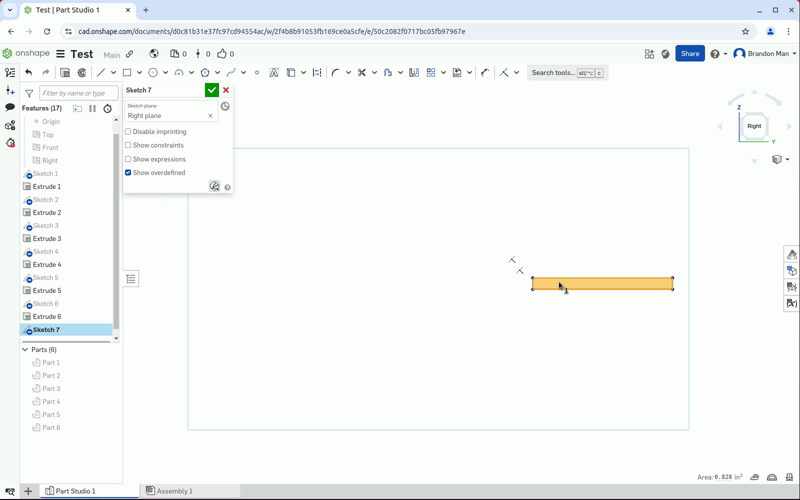
scroll(-6)
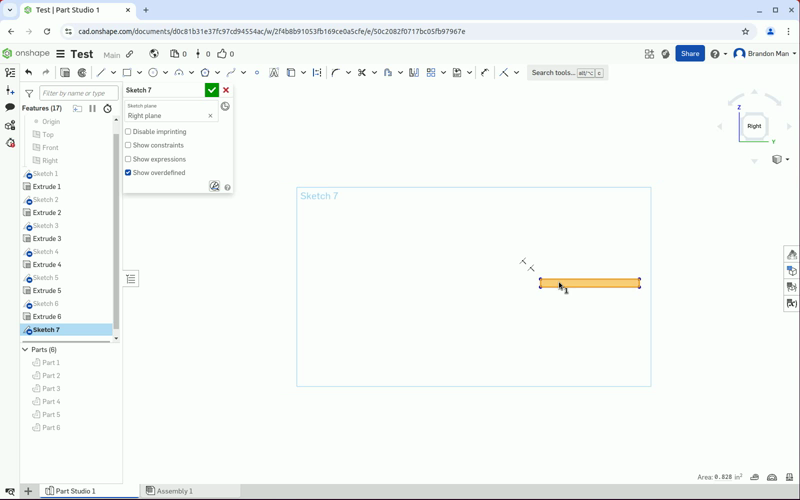
scroll(-6)
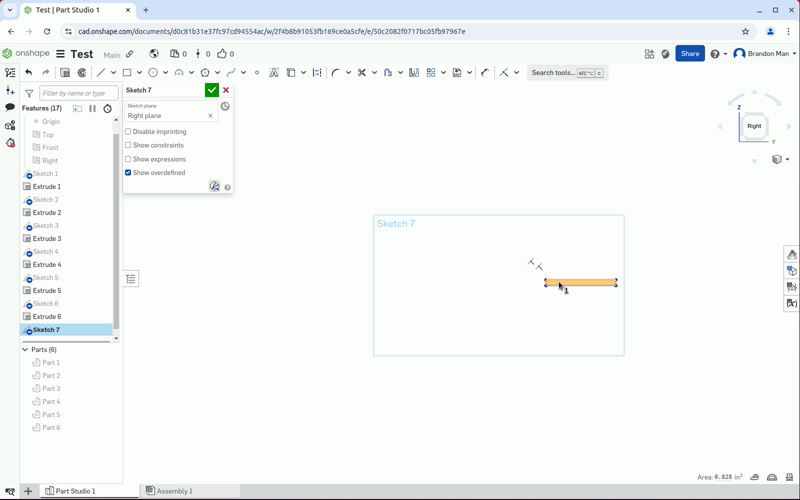
scroll(-6)
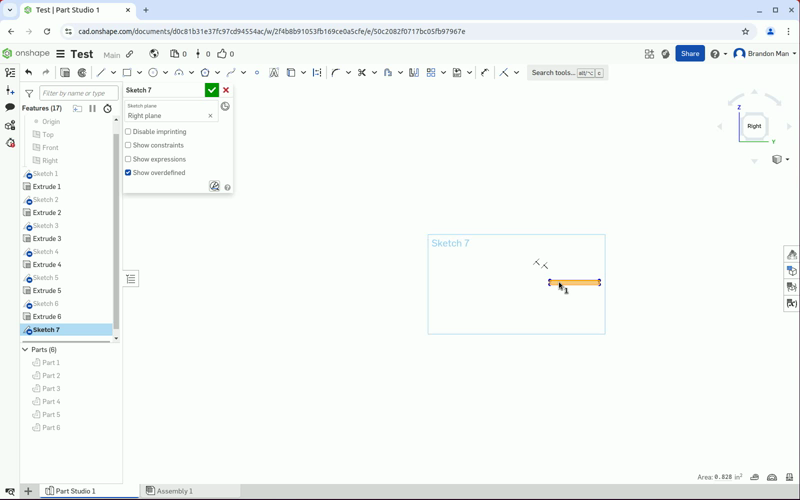
scroll(-6)
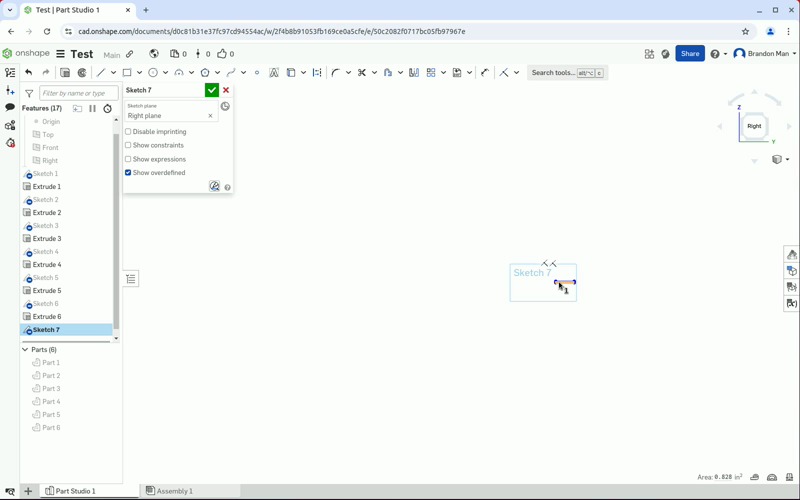
mouse_move(73, 352)
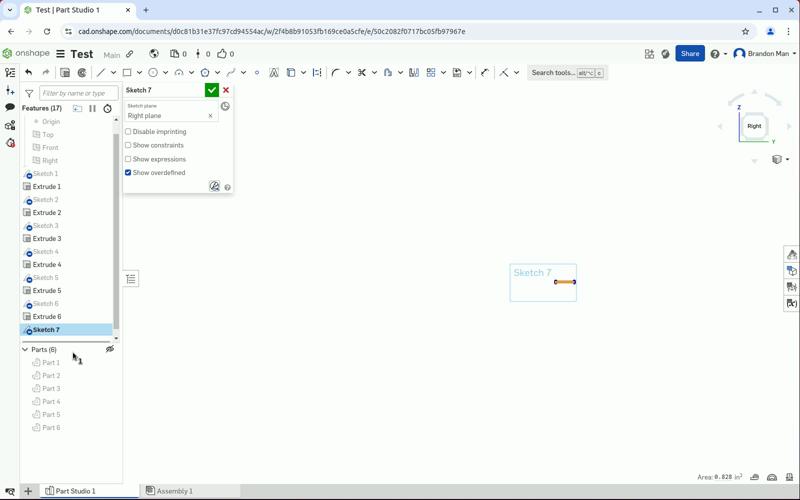
key(shift+y)
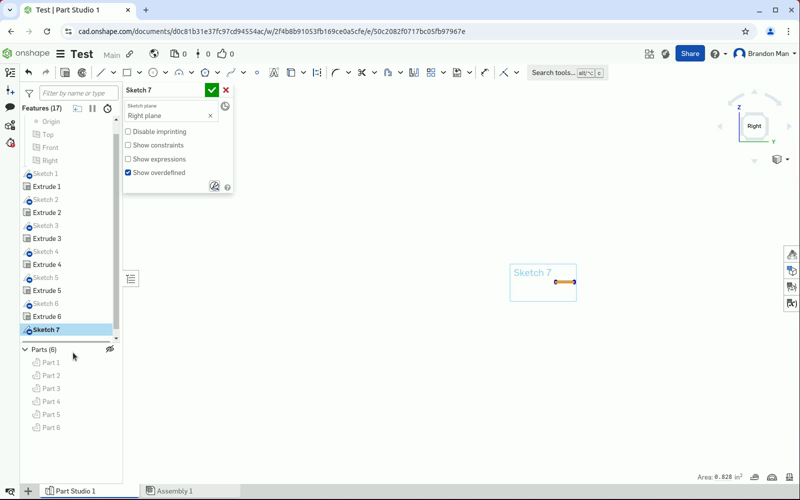
key(shift+e)
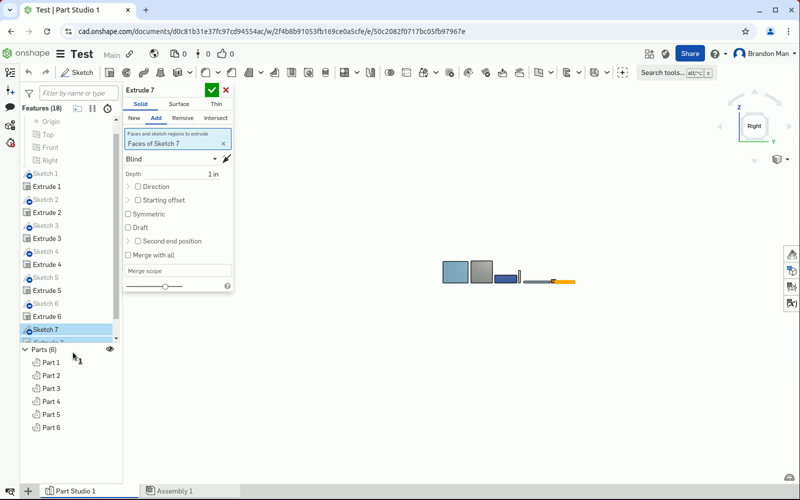
mouse_move(143, 106)
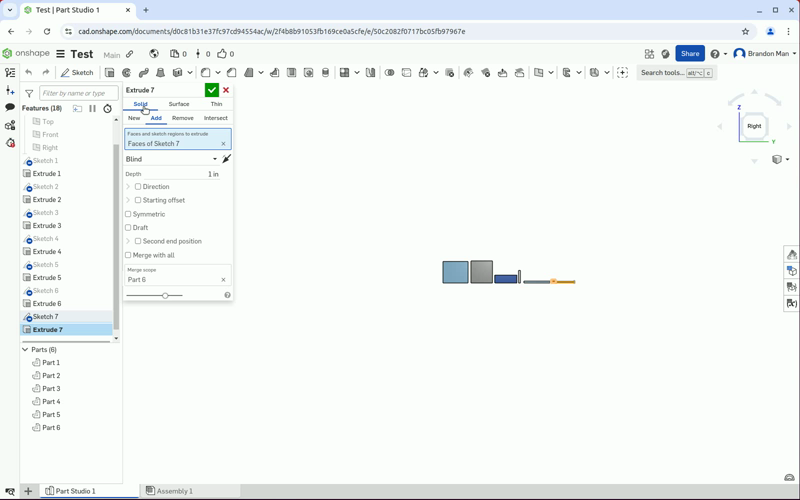
click(143, 106)
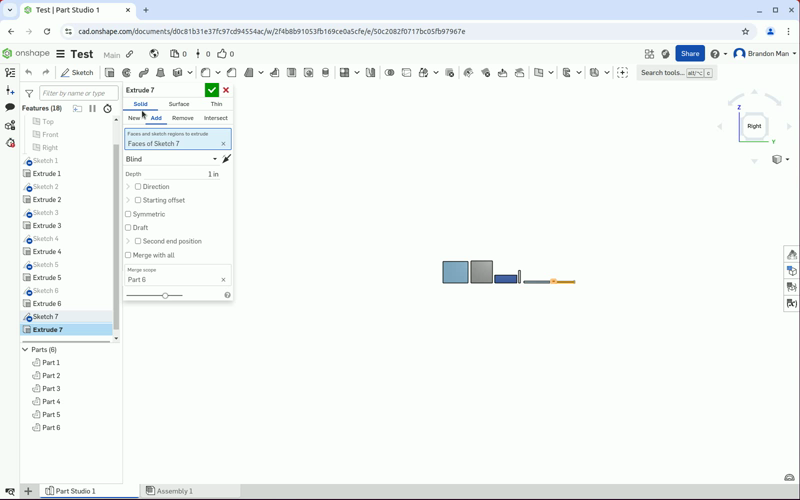
mouse_move(137, 120)
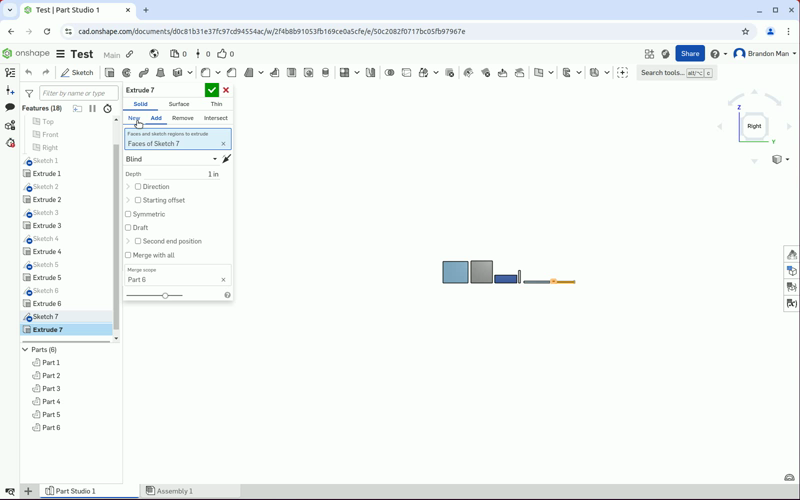
click(137, 120)
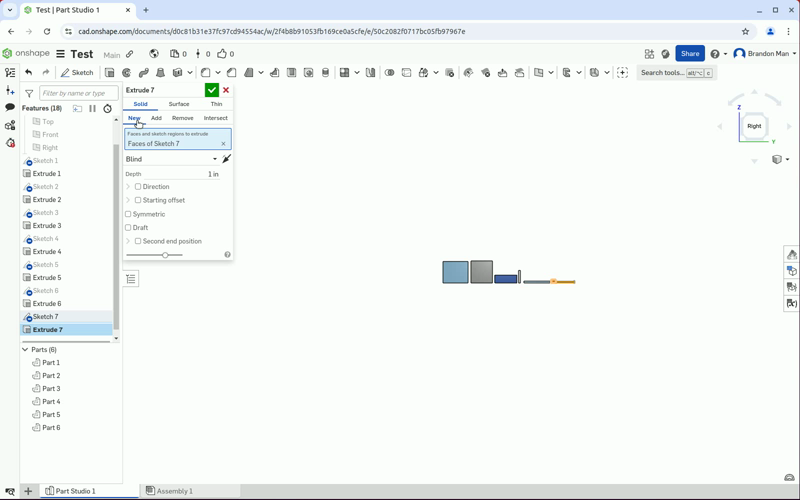
key(tab, 4)
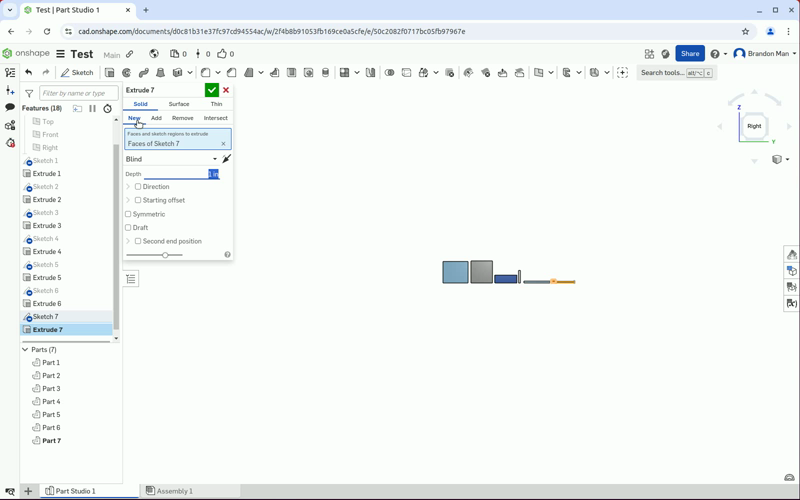
text(-0.241)
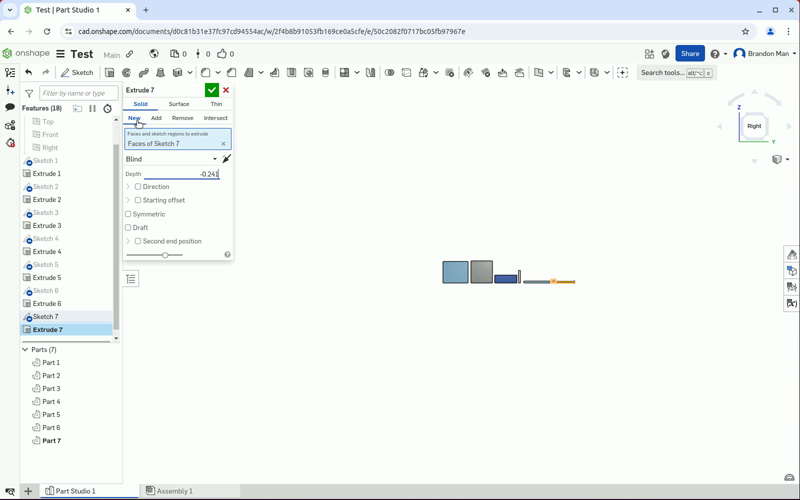
key(enter)
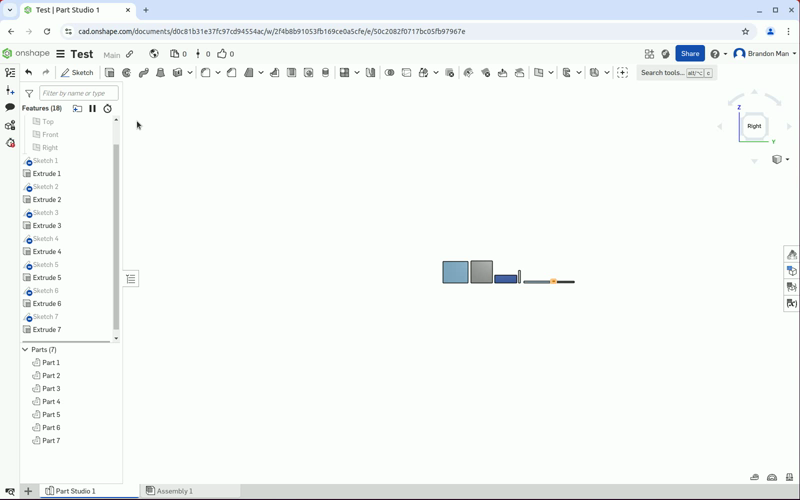
key(shift+h)
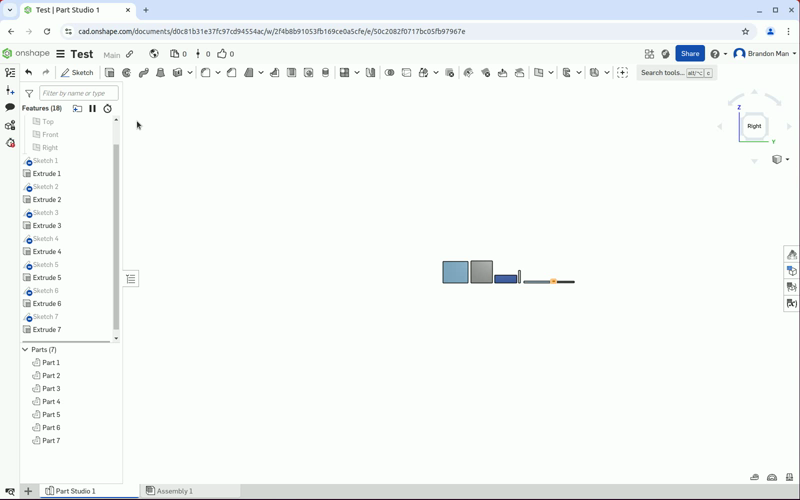
key(shift+h)
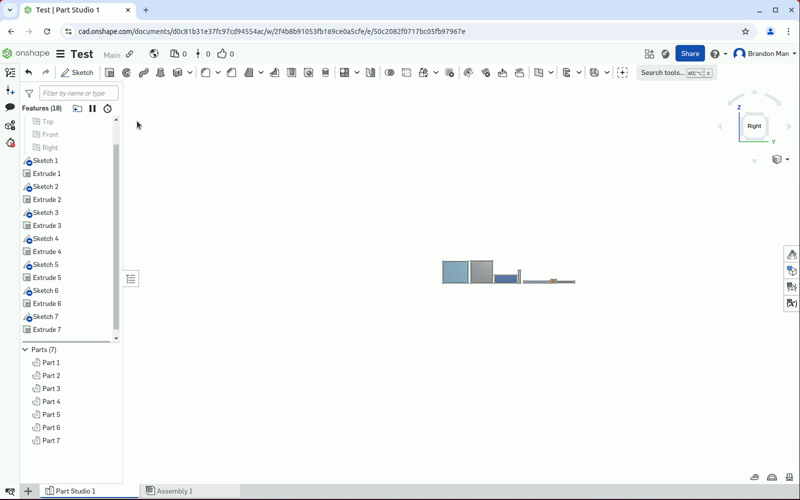
key(shift+7)
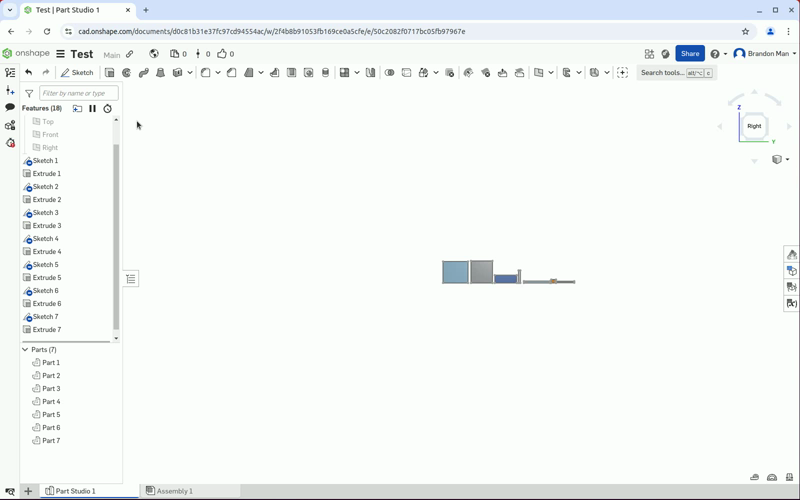
key(right, 2)
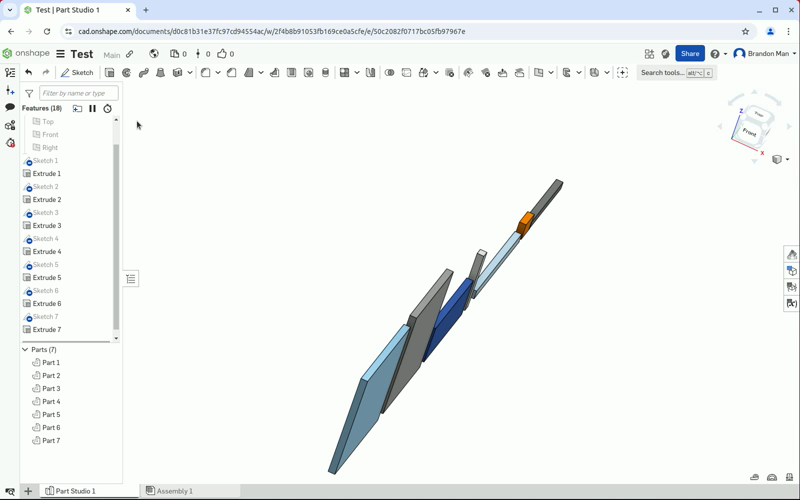
key(down, 2)
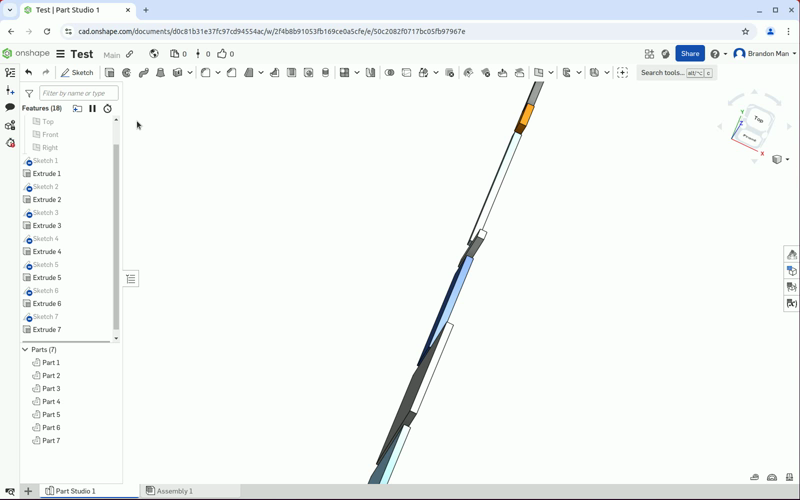
key(up, 2)
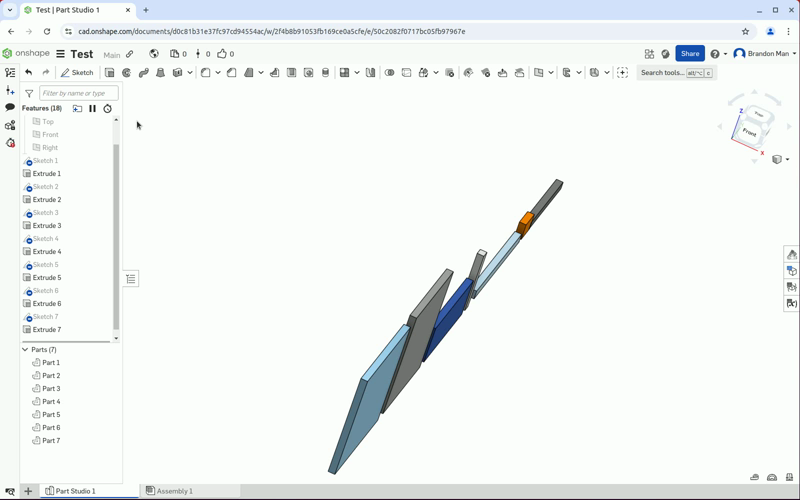
key(left, 2)
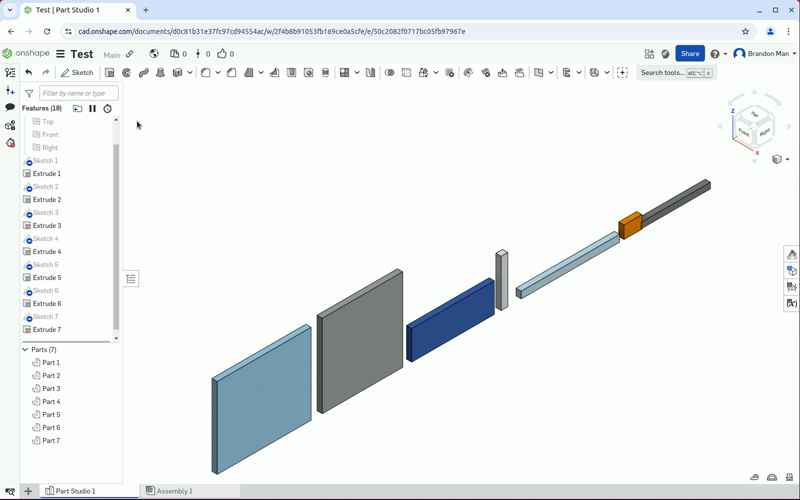
mouse_move(69, 163)
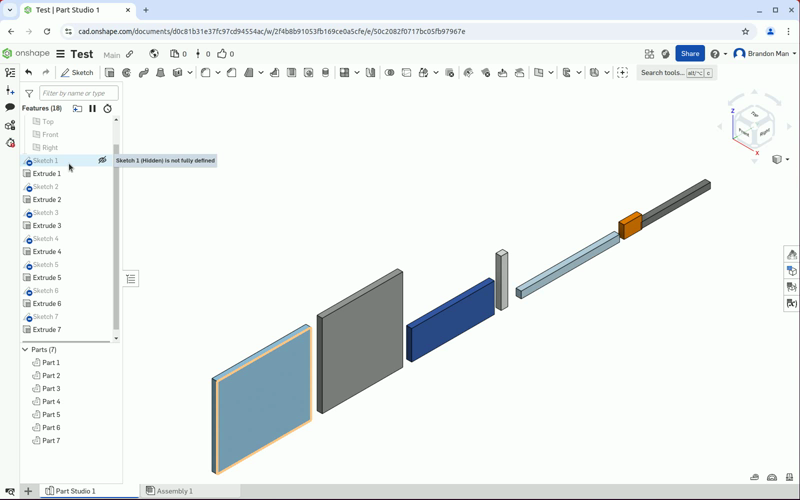
click(69, 163)